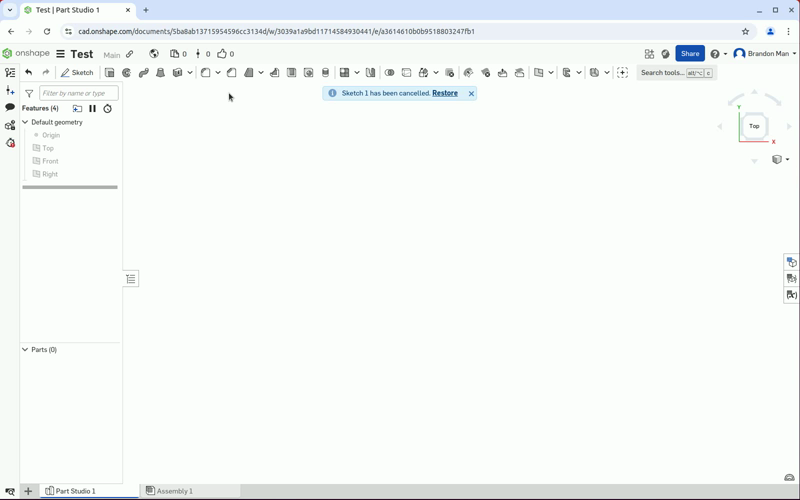
key(shift+h)
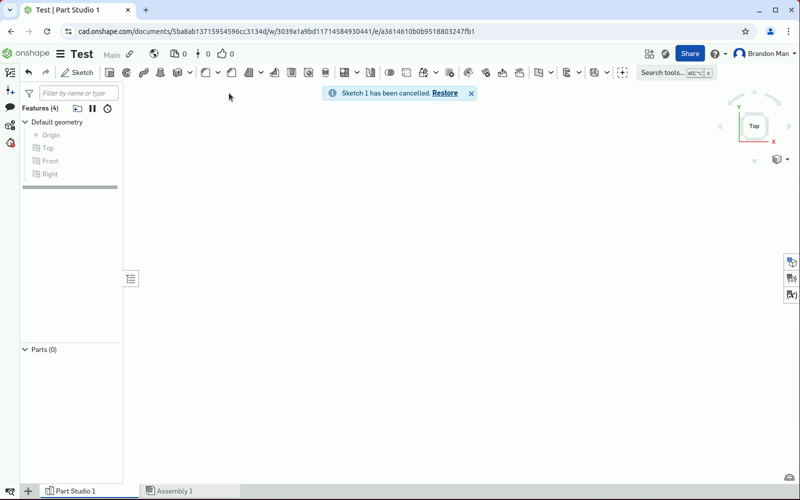
key(shift+s)
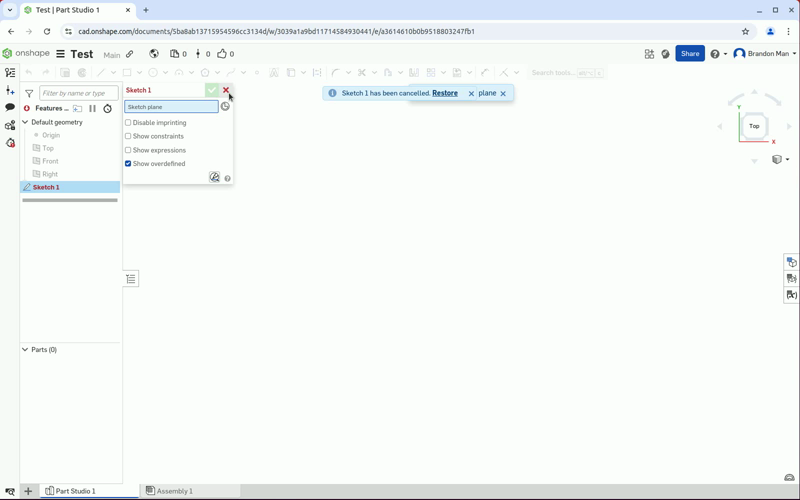
mouse_move(73, 150)
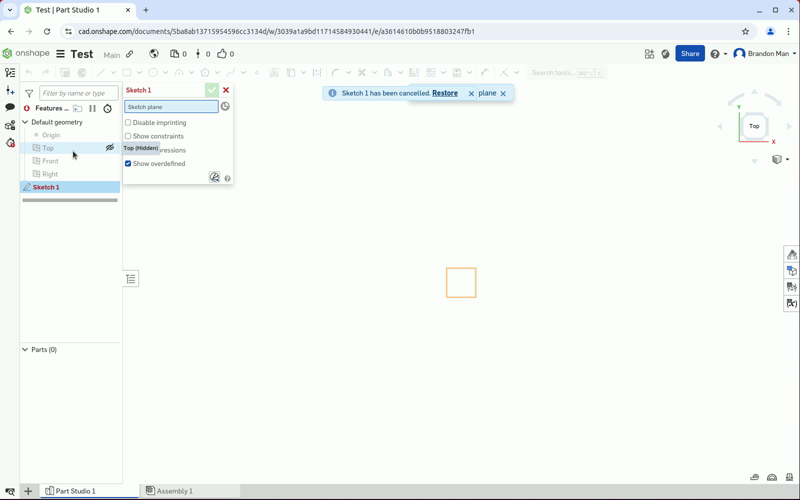
click(73, 150)
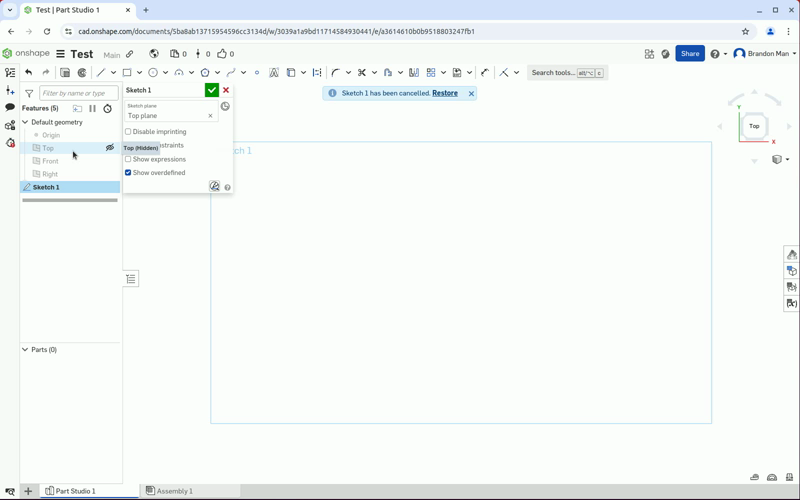
mouse_move(73, 352)
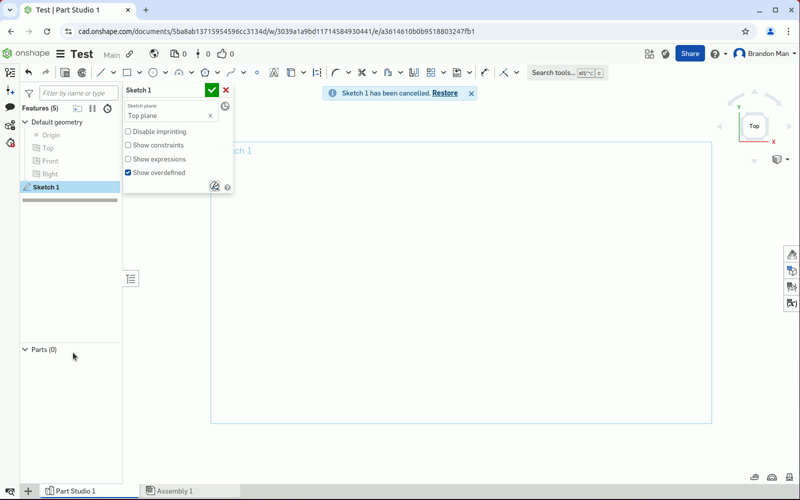
key(y)
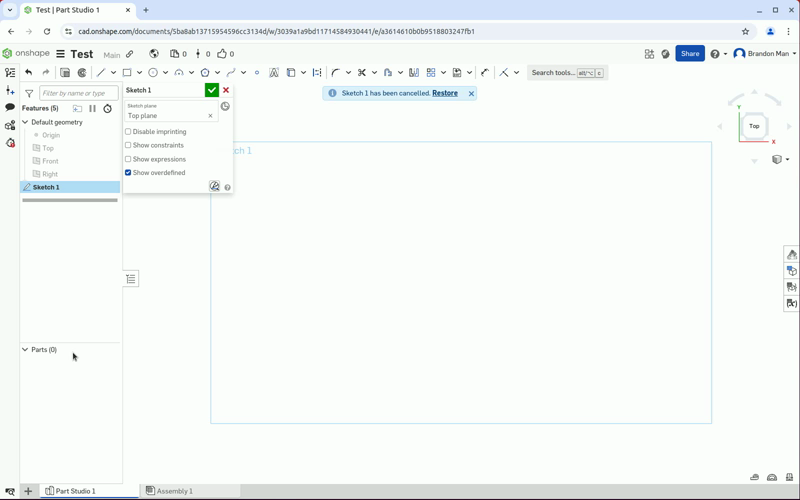
key(l)
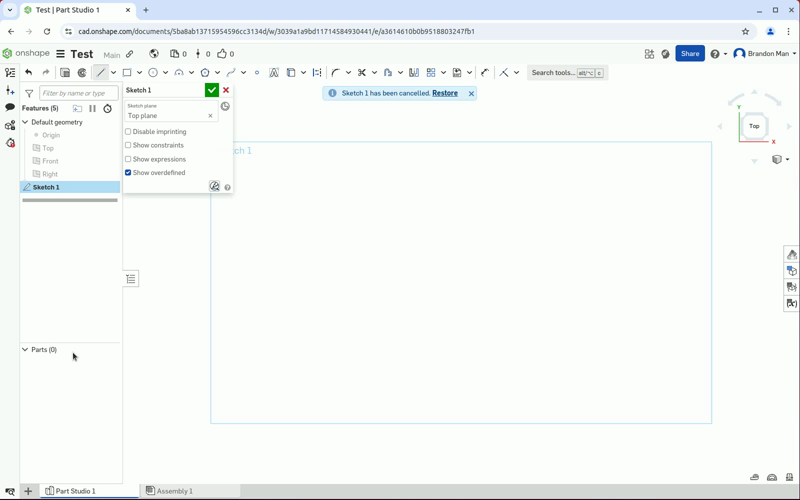
key_down(shift)
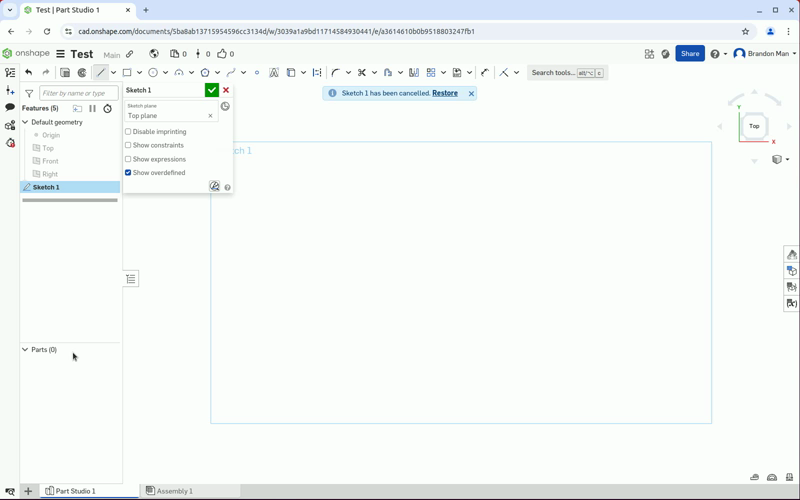
mouse_move(464, 220)
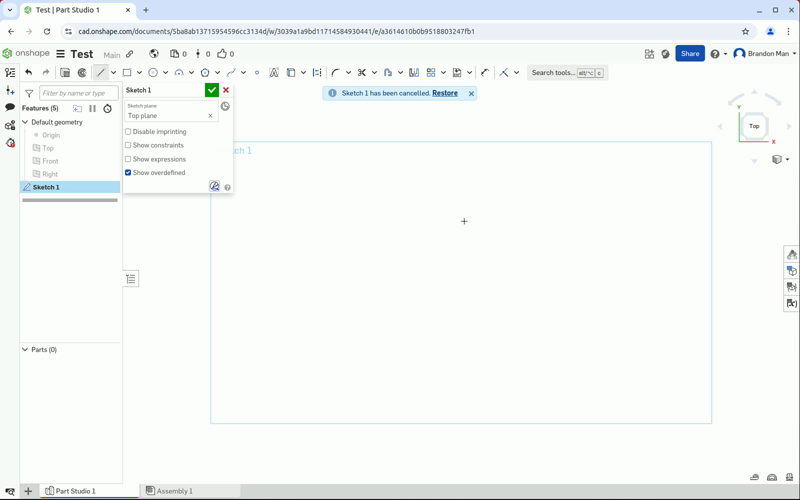
click(464, 220)
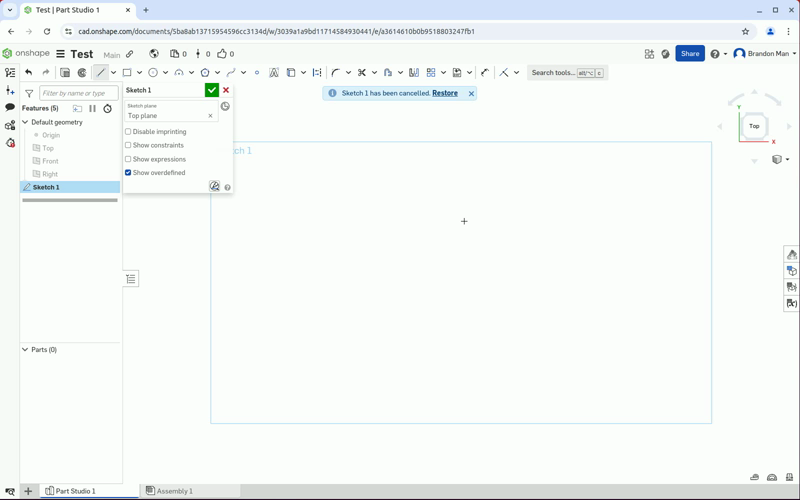
key_up(shift)
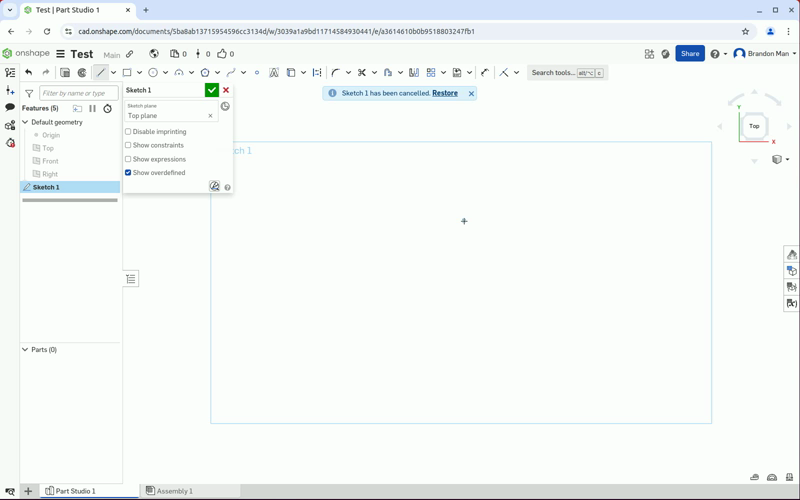
key_down(shift)
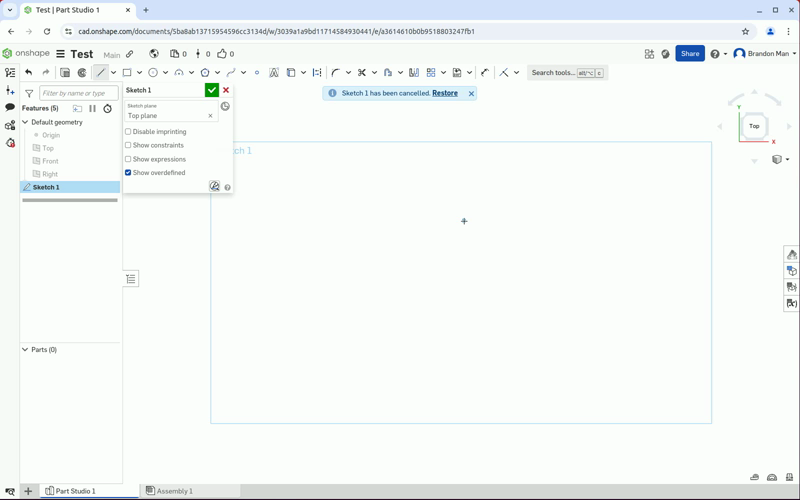
mouse_move(494, 220)
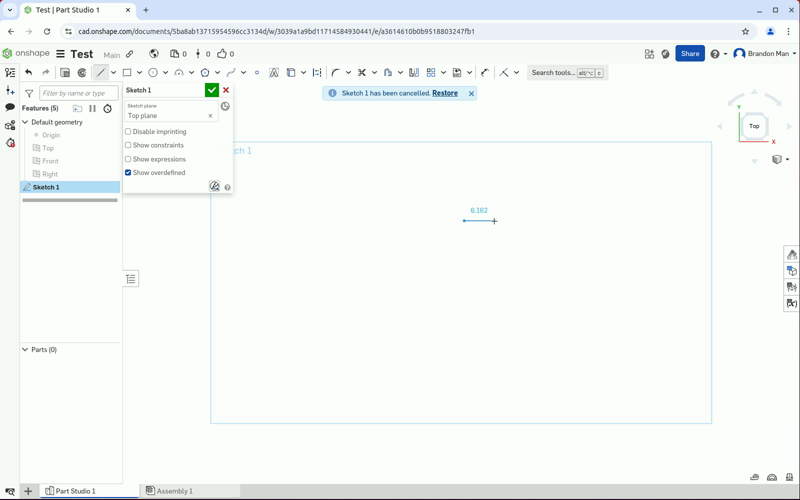
mouse_move(492, 231)
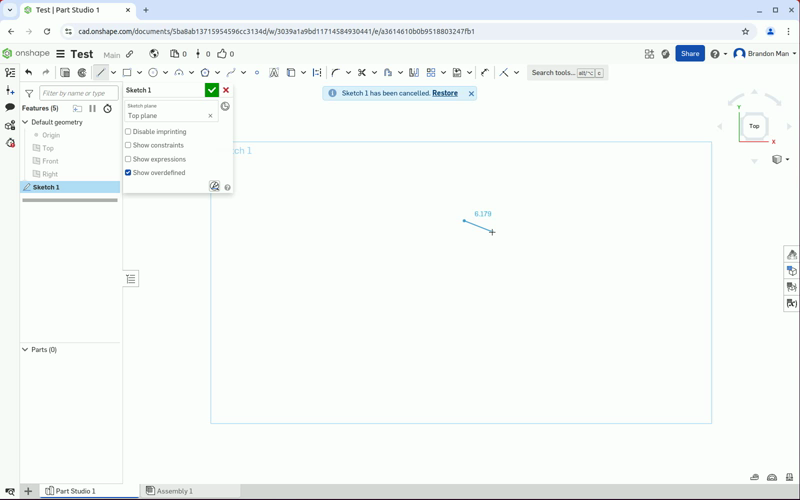
click(492, 231)
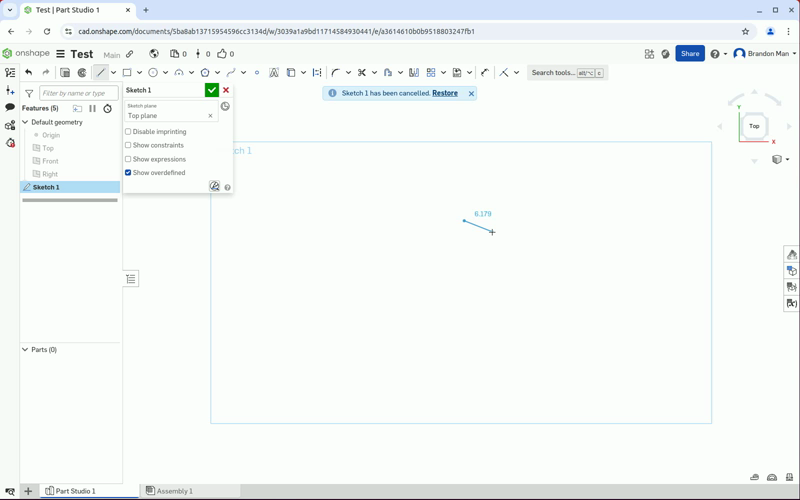
key_up(shift)
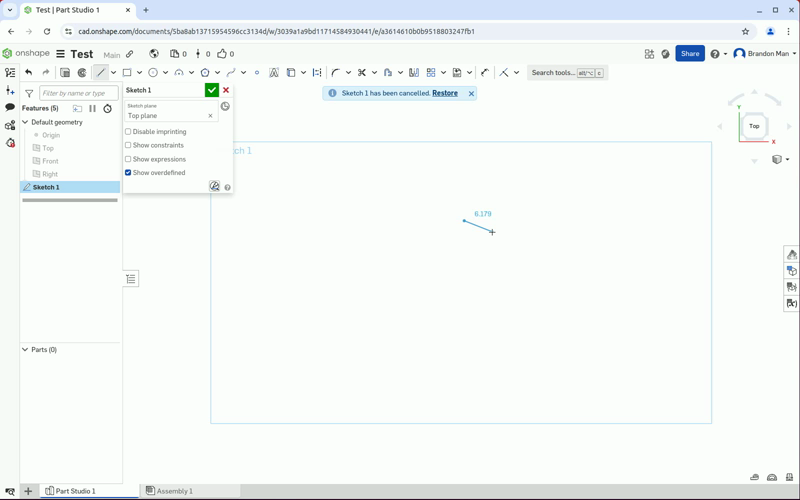
key(esc)
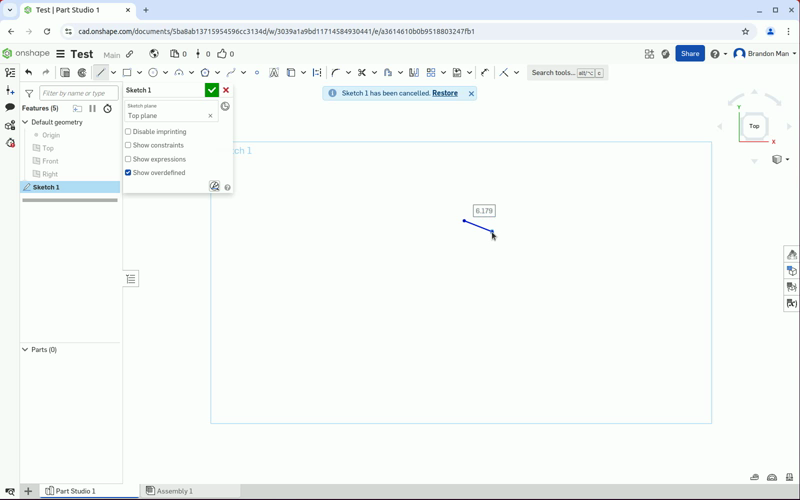
key(a)
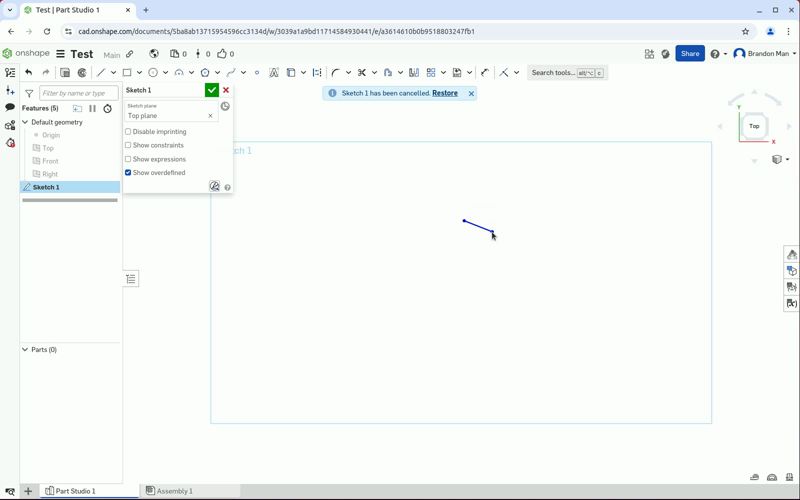
mouse_move(492, 231)
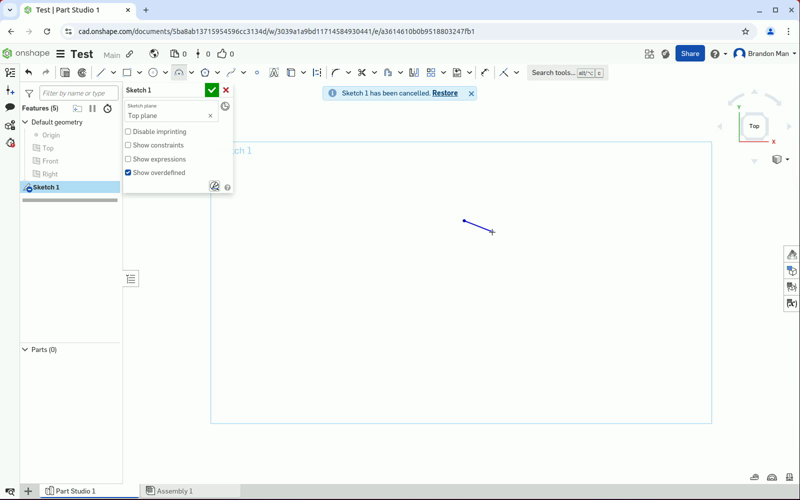
click(492, 231)
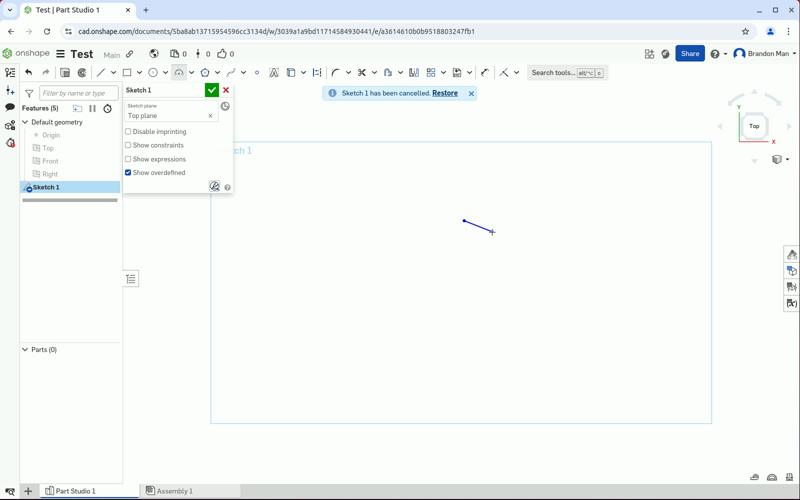
key_down(shift)
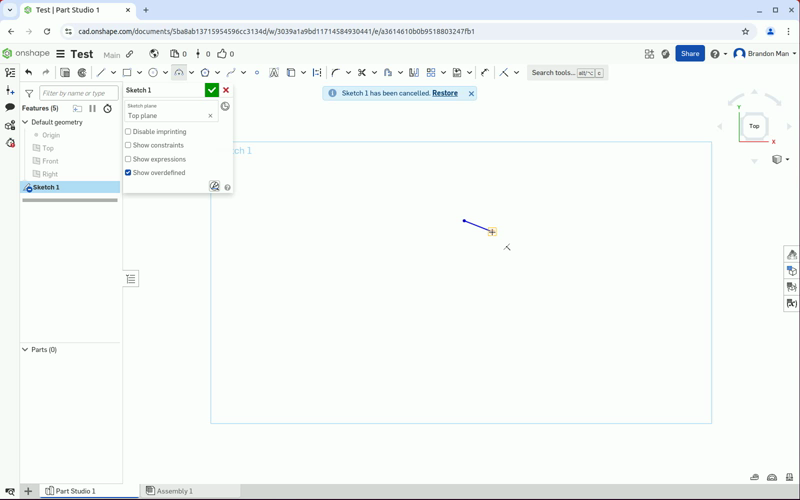
mouse_move(502, 229)
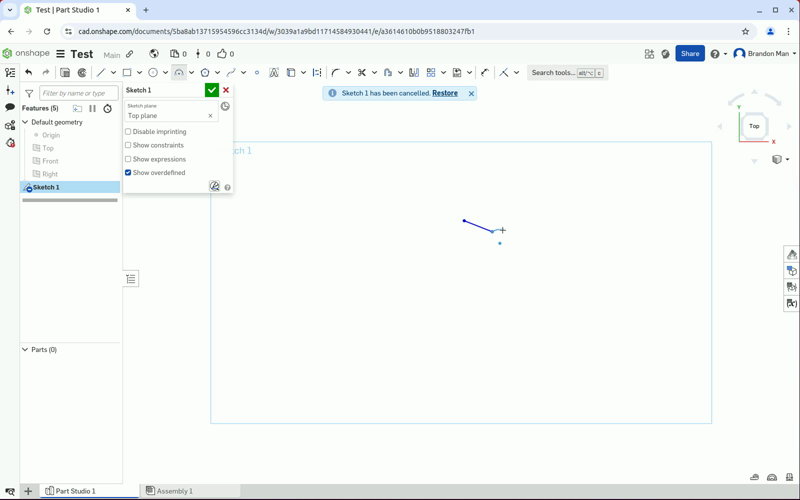
click(502, 229)
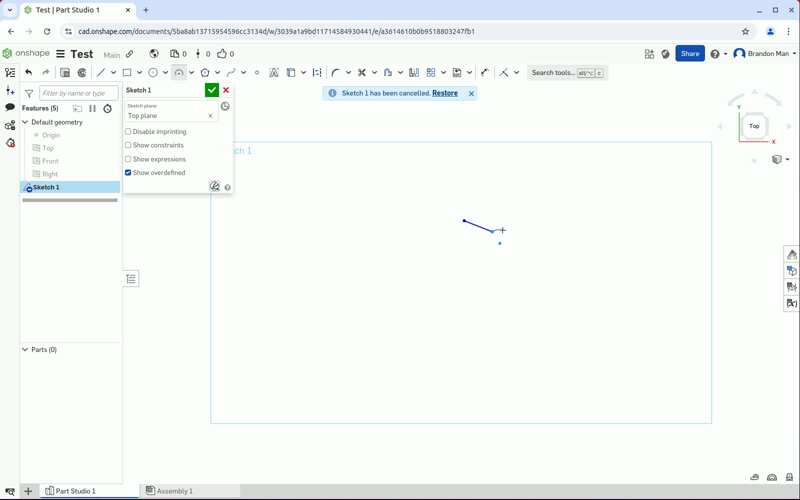
mouse_move(497, 229)
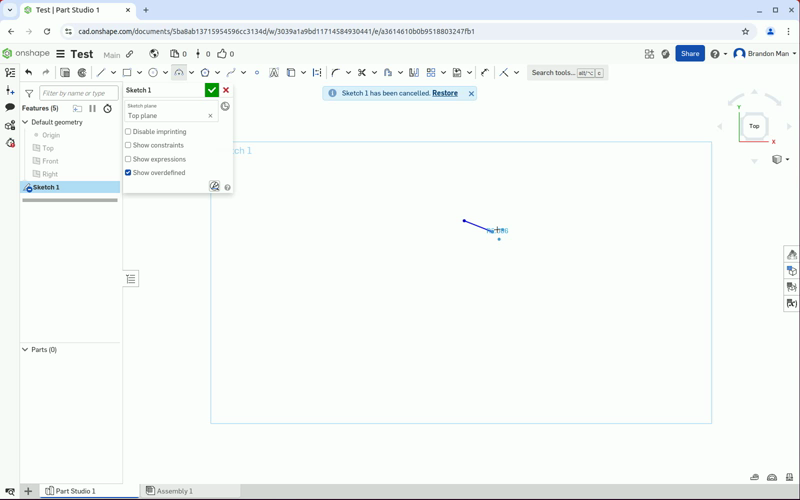
click(497, 229)
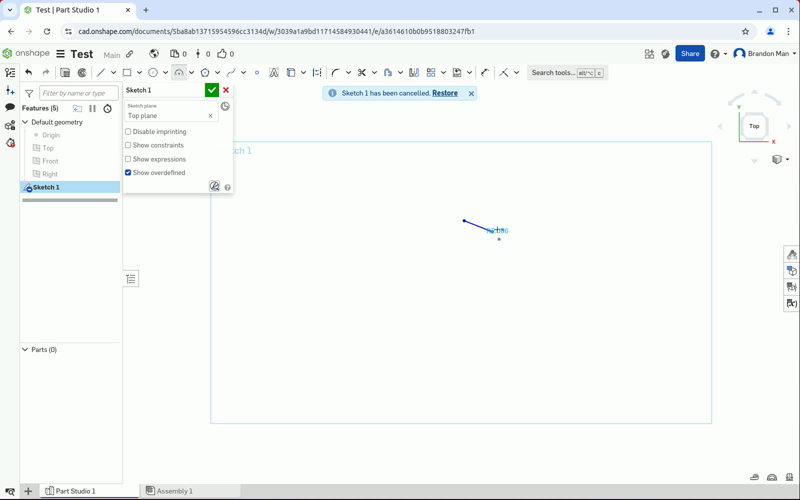
key_up(shift)
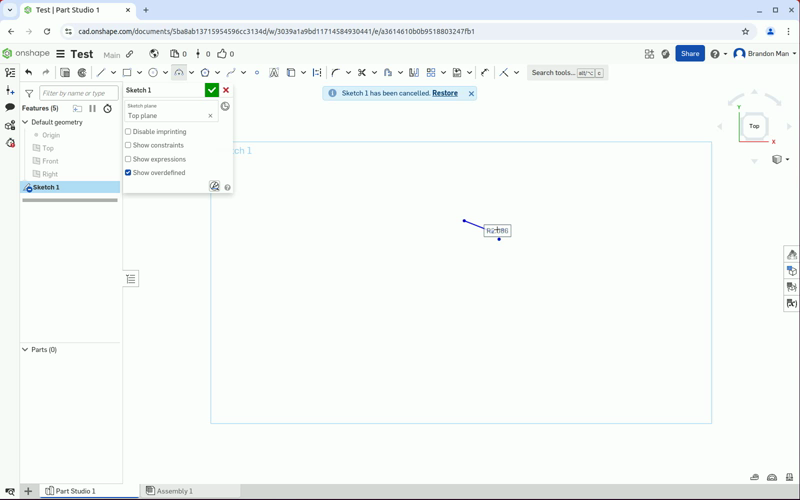
key(esc)
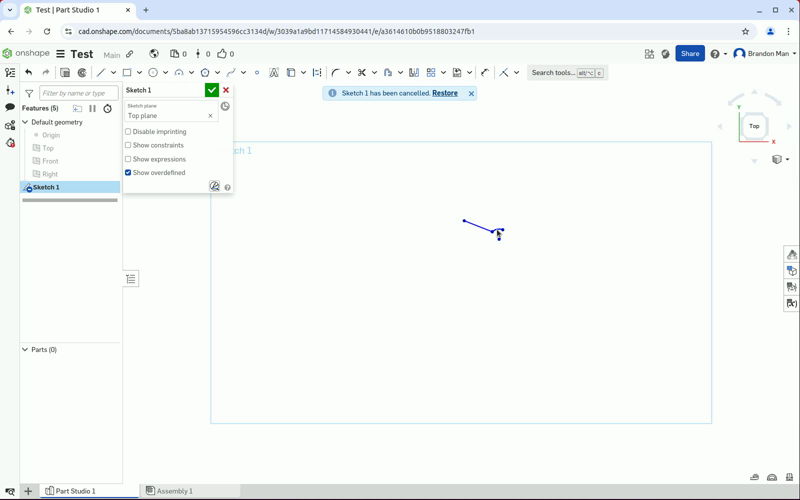
key(l)
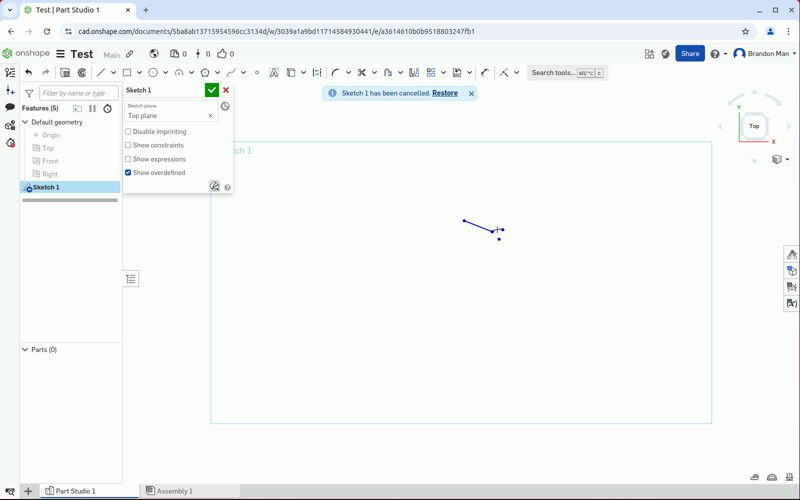
mouse_move(502, 229)
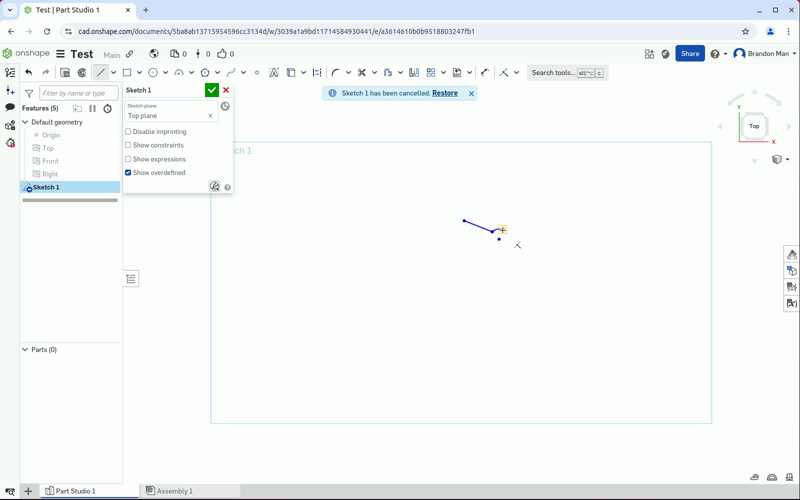
click(502, 229)
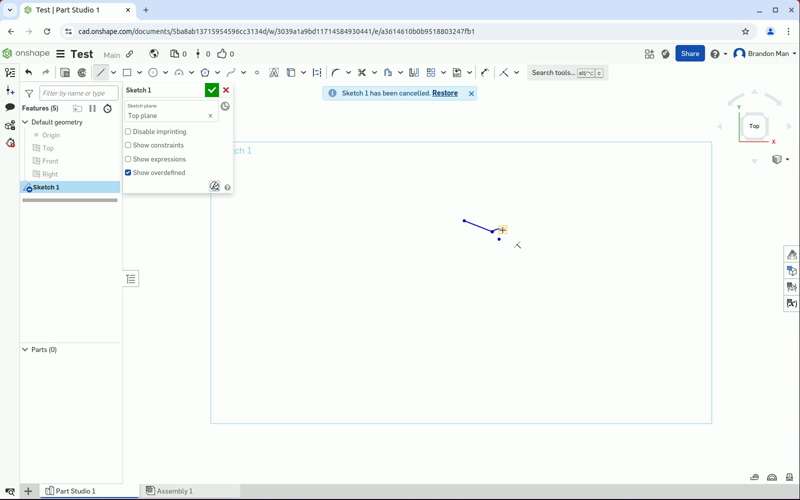
key_down(shift)
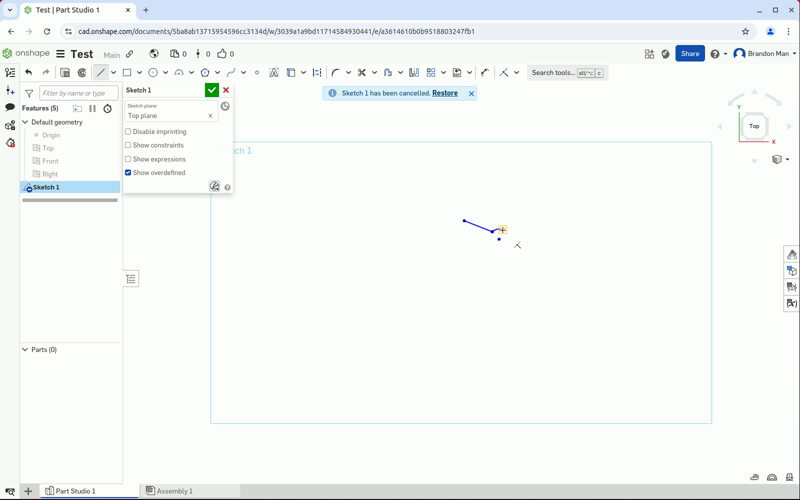
mouse_move(532, 229)
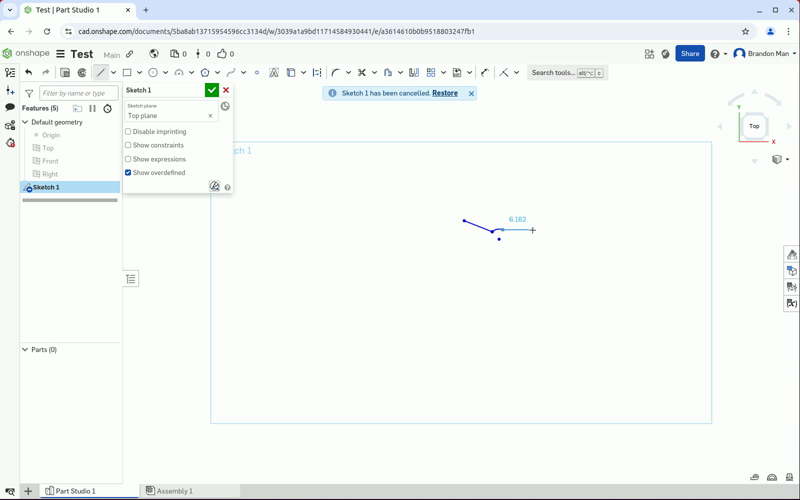
mouse_move(514, 211)
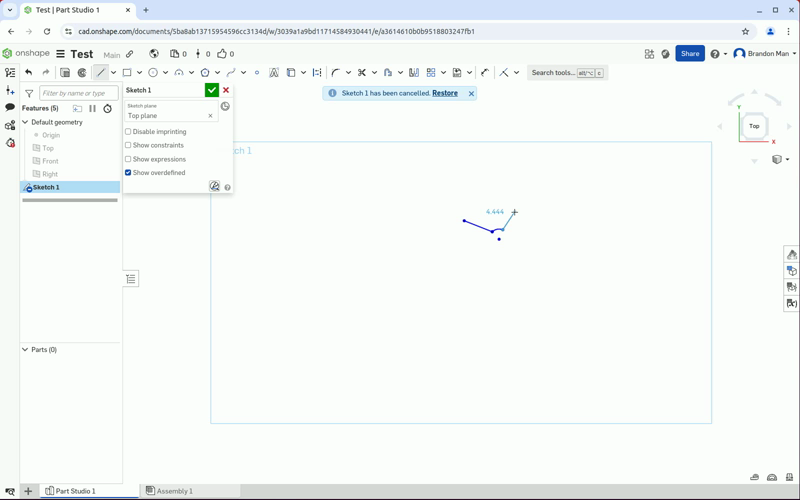
click(514, 211)
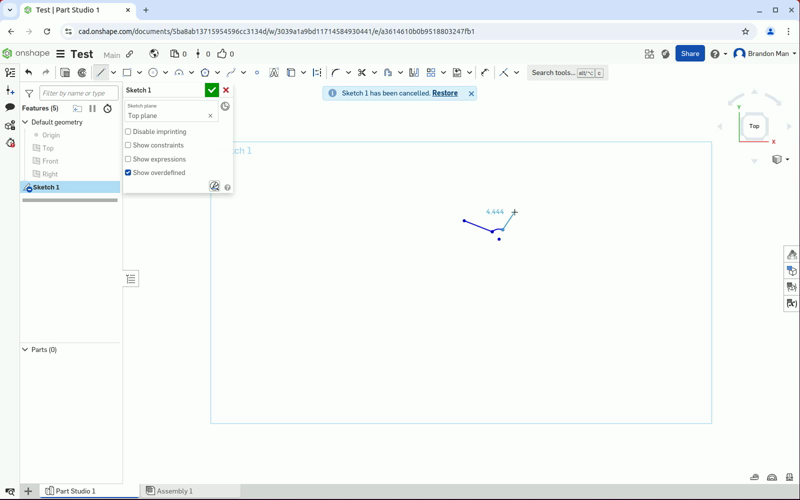
key_up(shift)
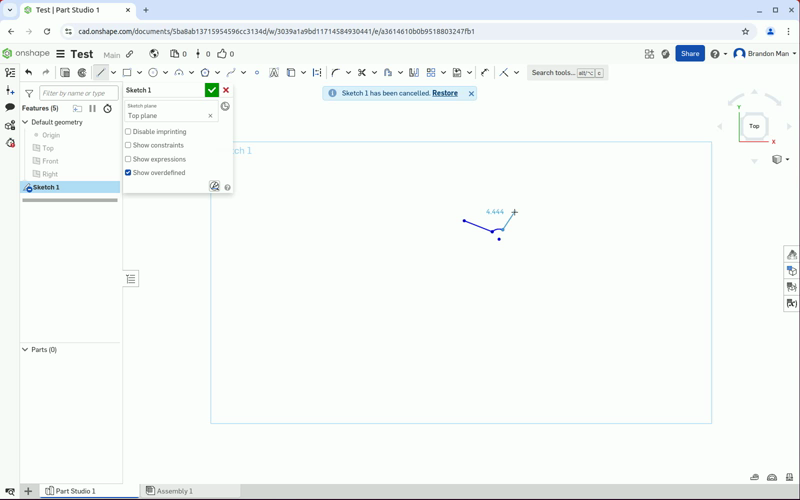
key(esc)
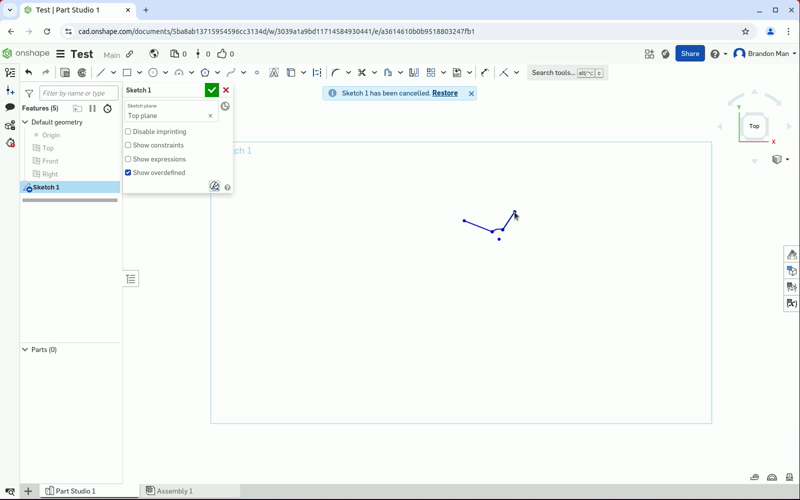
key(a)
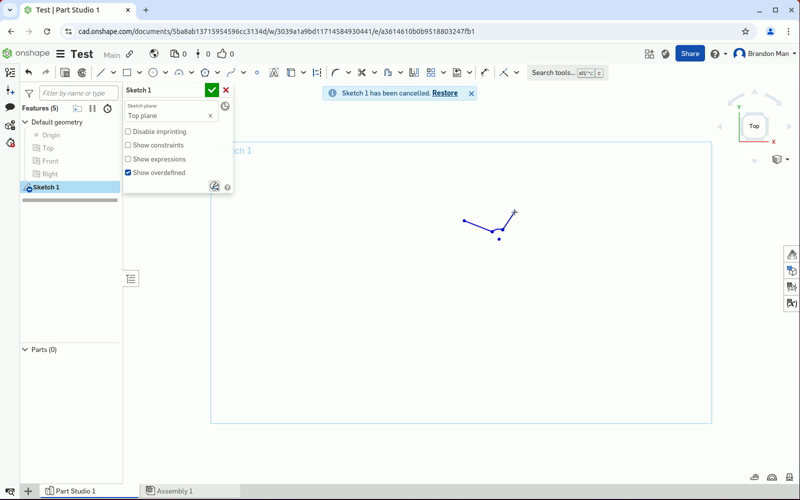
mouse_move(514, 211)
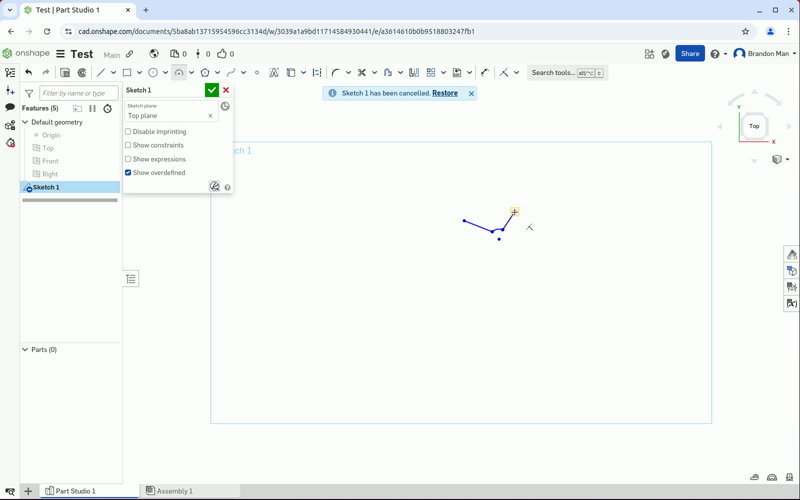
click(514, 211)
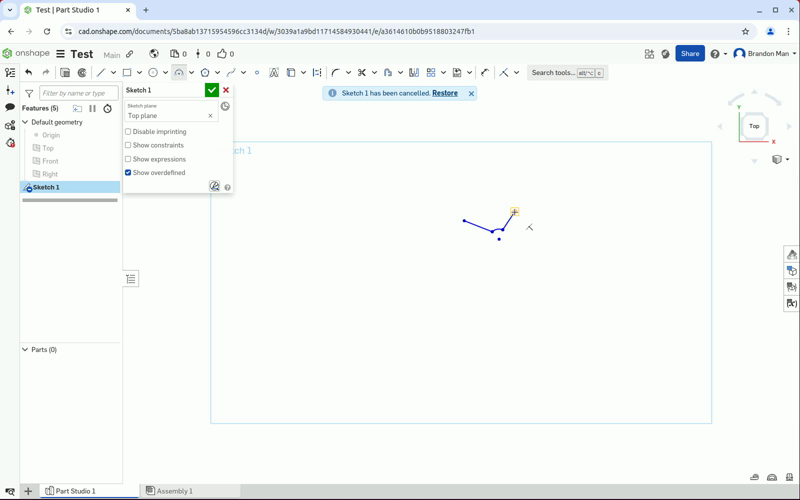
key_down(shift)
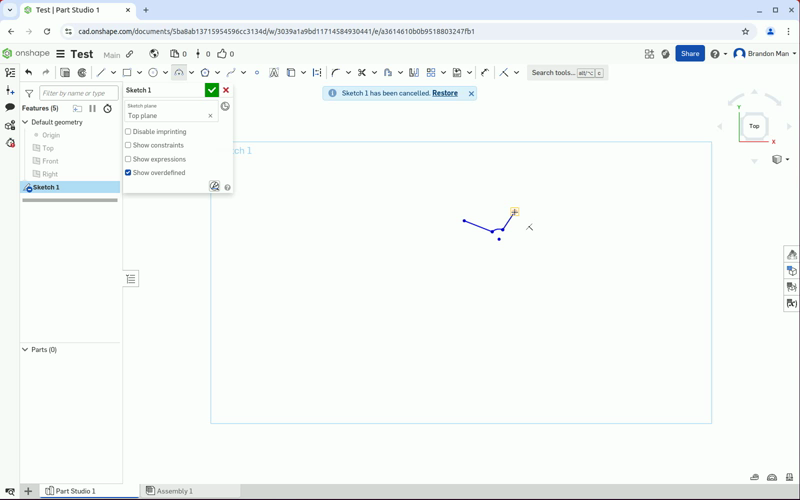
mouse_move(534, 231)
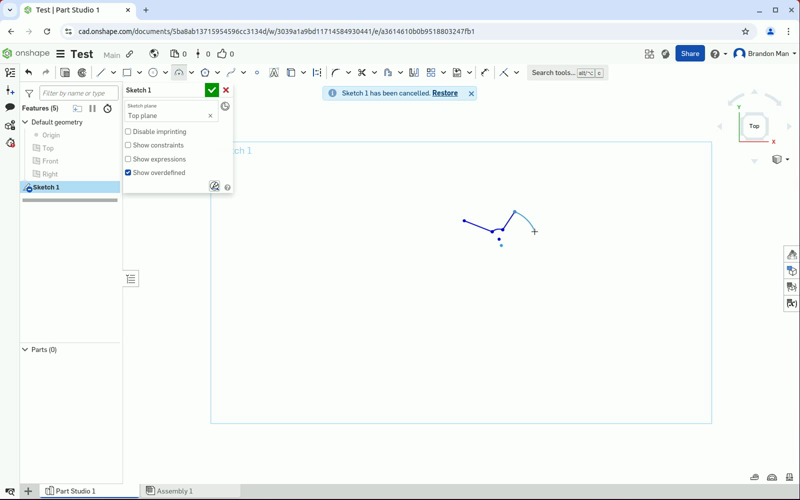
click(534, 231)
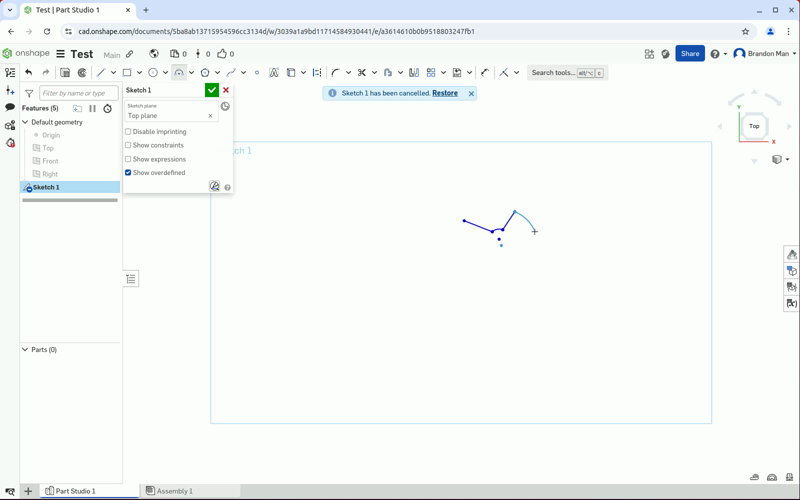
mouse_move(548, 196)
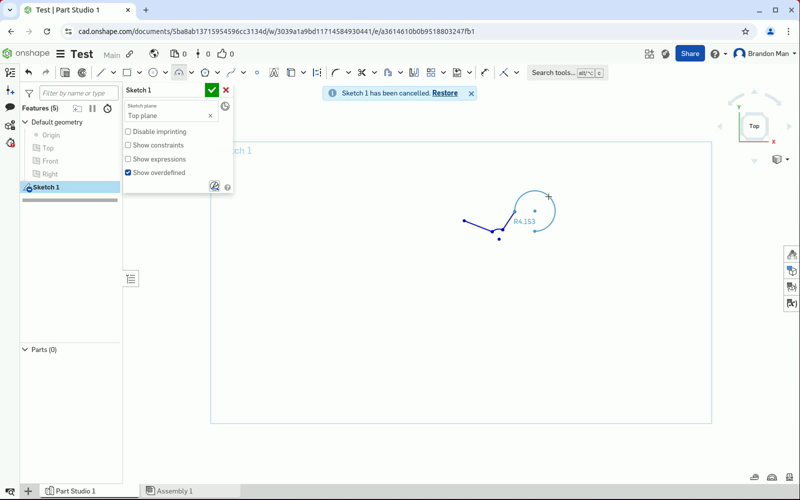
click(548, 196)
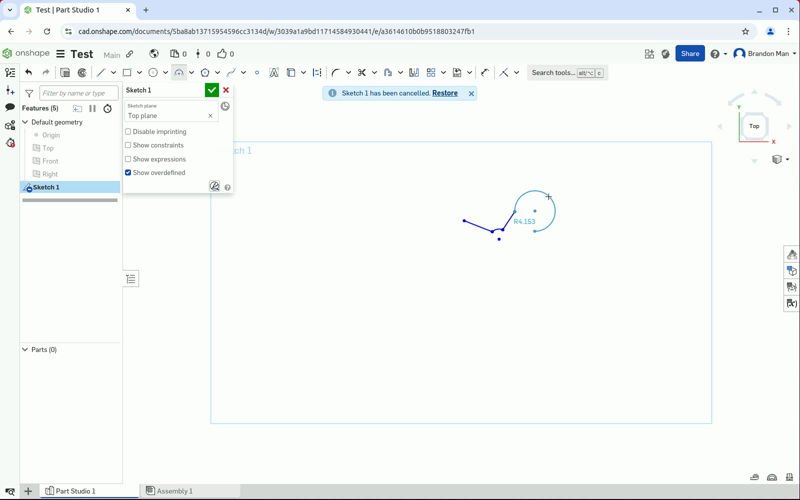
key_up(shift)
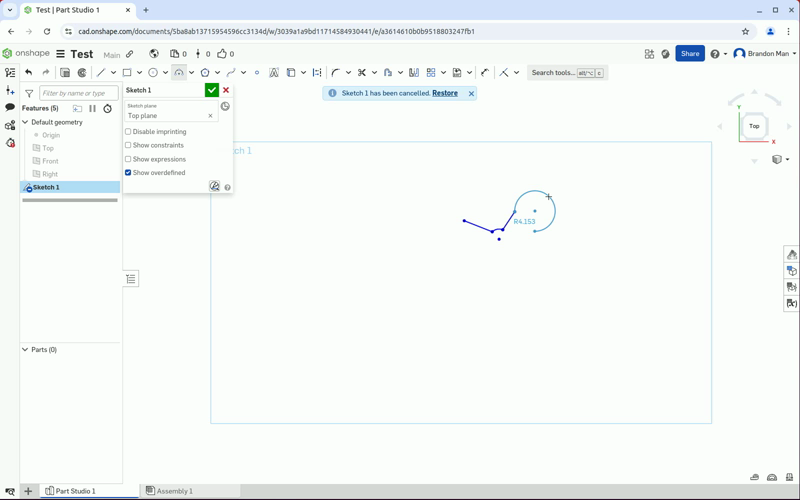
key(esc)
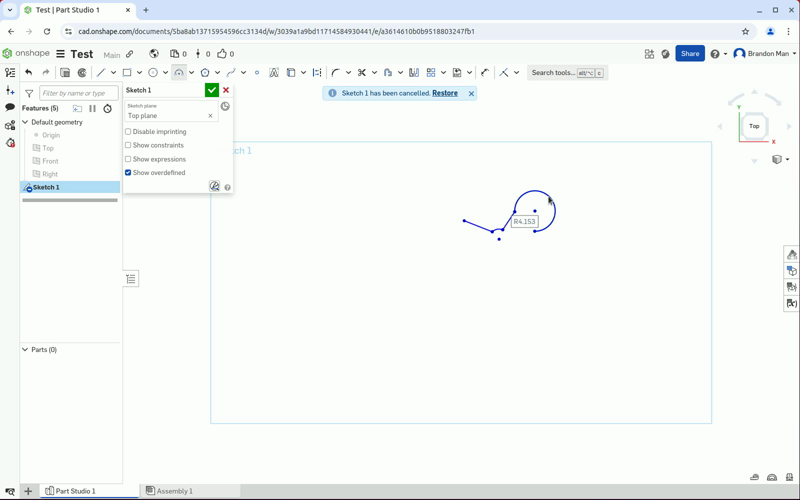
key(l)
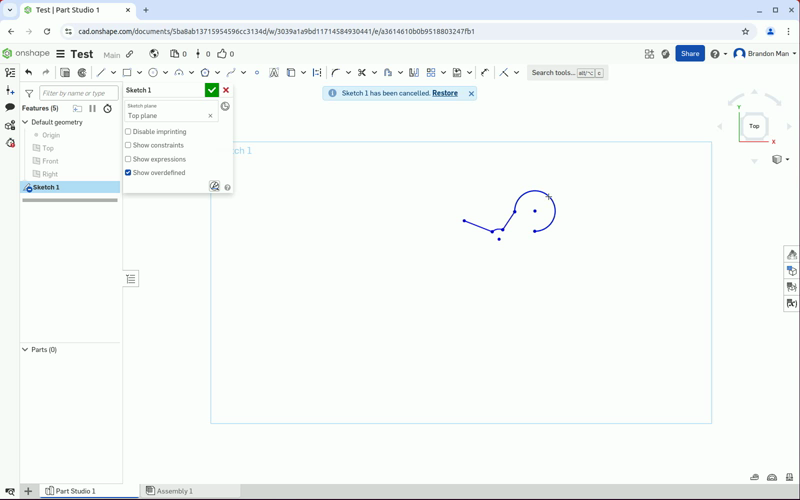
mouse_move(534, 231)
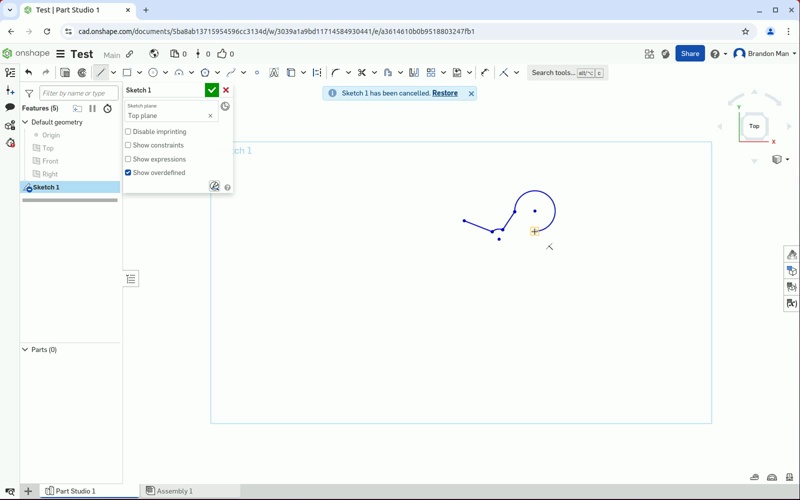
click(534, 231)
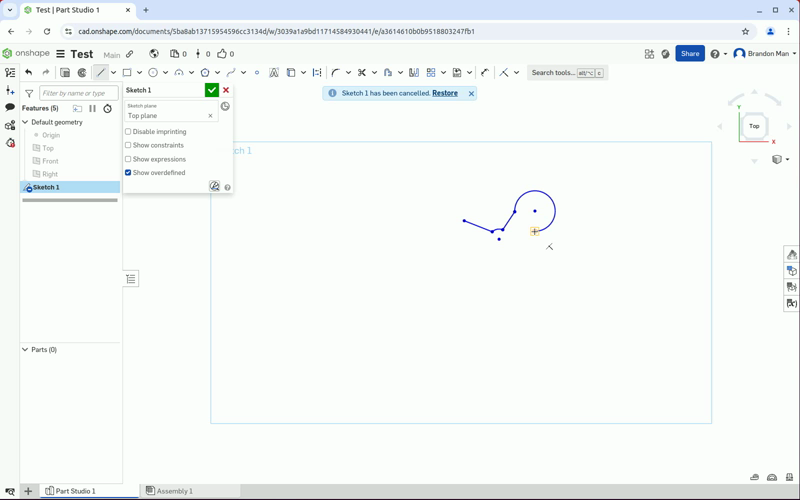
key_down(shift)
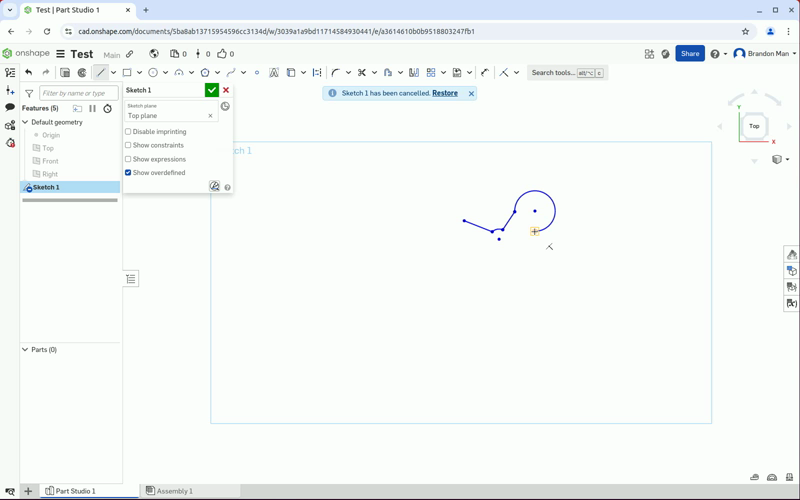
mouse_move(564, 231)
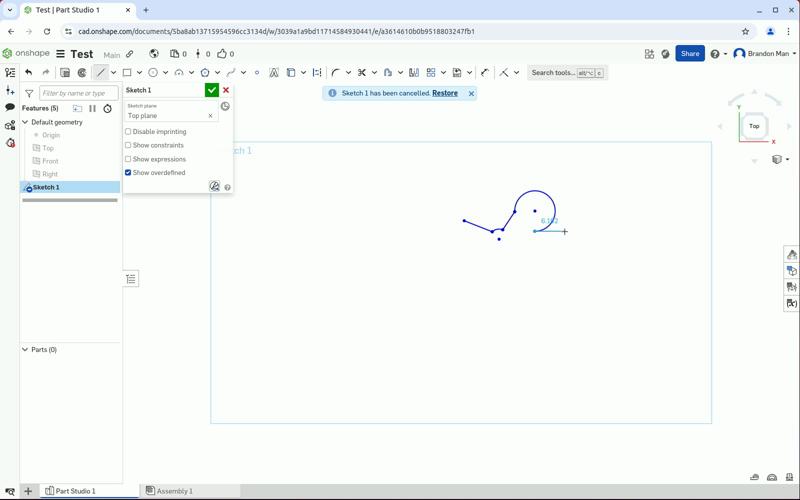
mouse_move(516, 244)
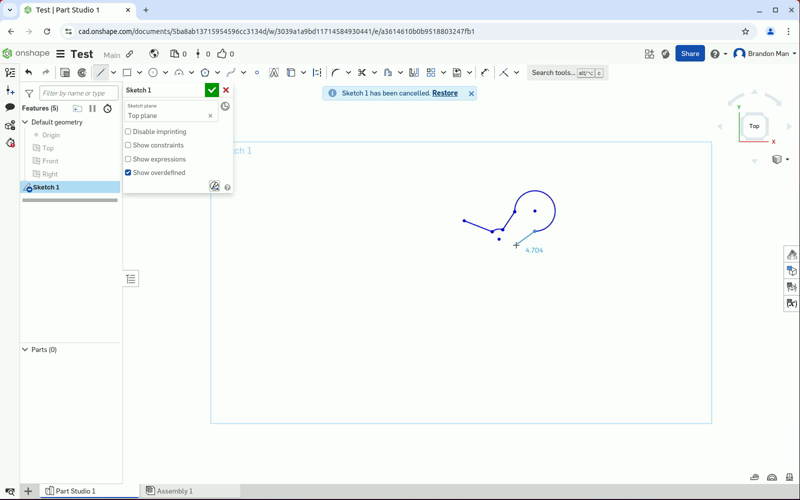
click(516, 244)
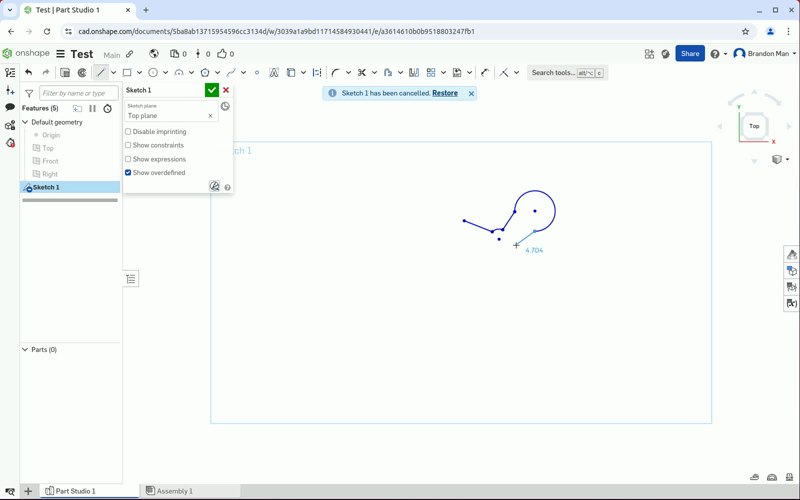
key_up(shift)
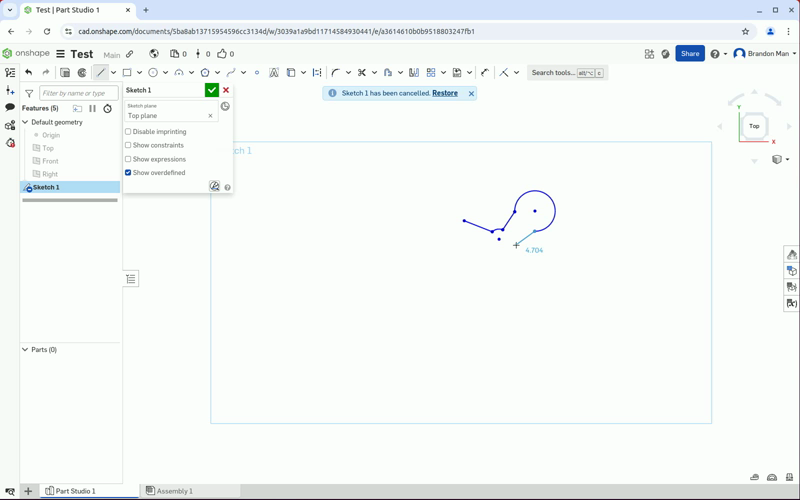
key(esc)
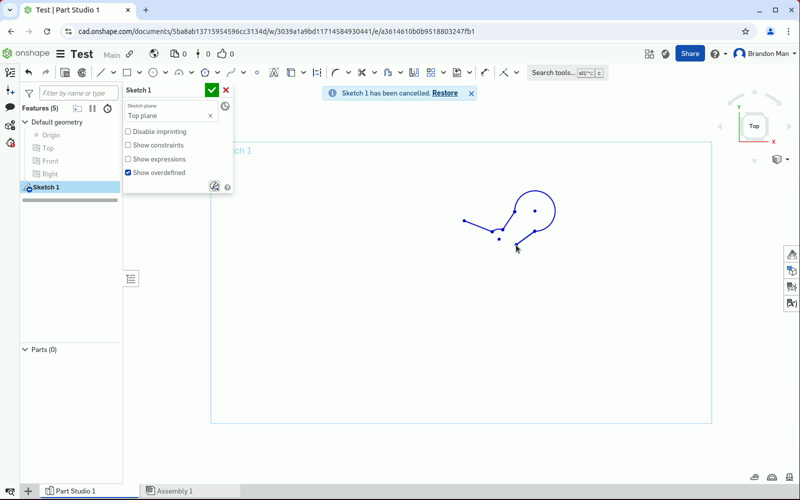
key(a)
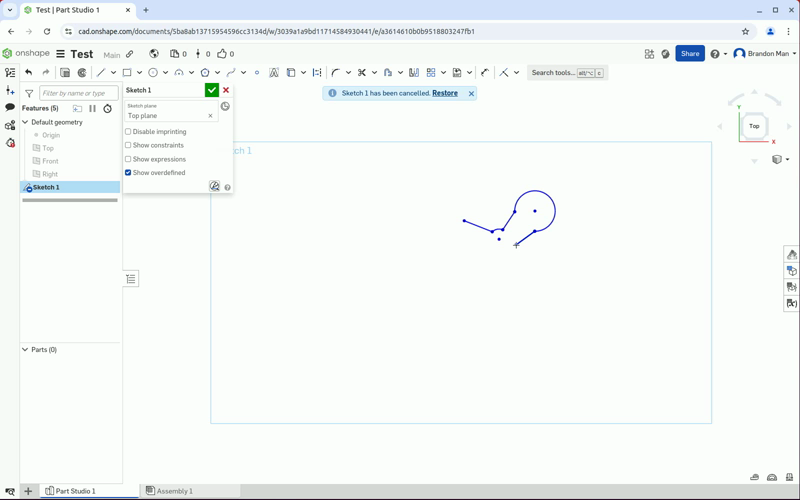
mouse_move(516, 244)
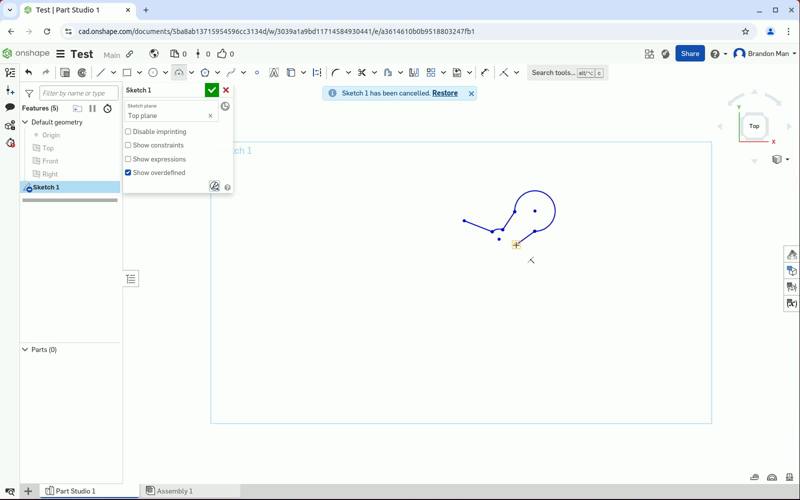
click(516, 244)
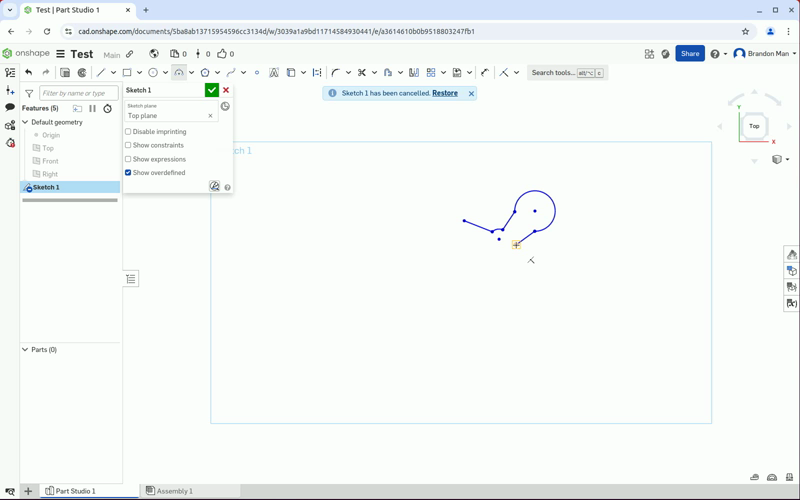
key_down(shift)
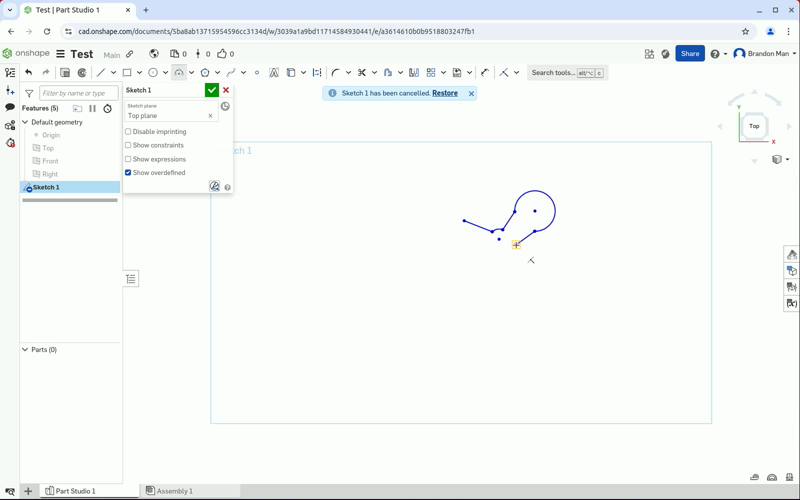
mouse_move(485, 247)
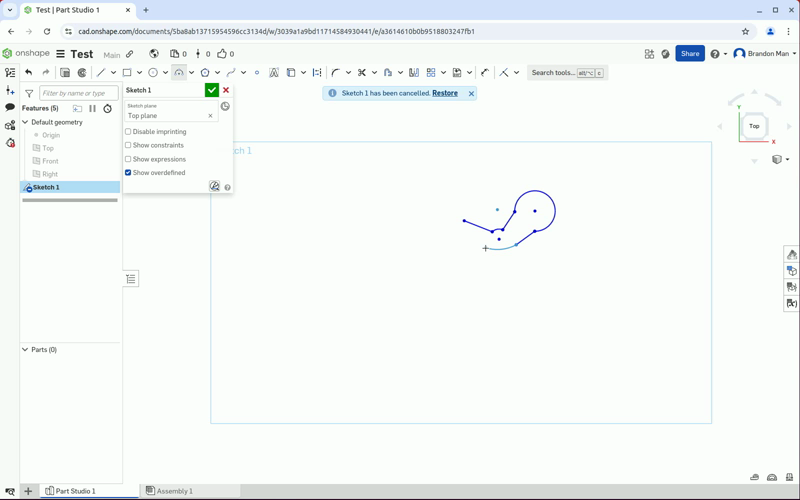
click(485, 247)
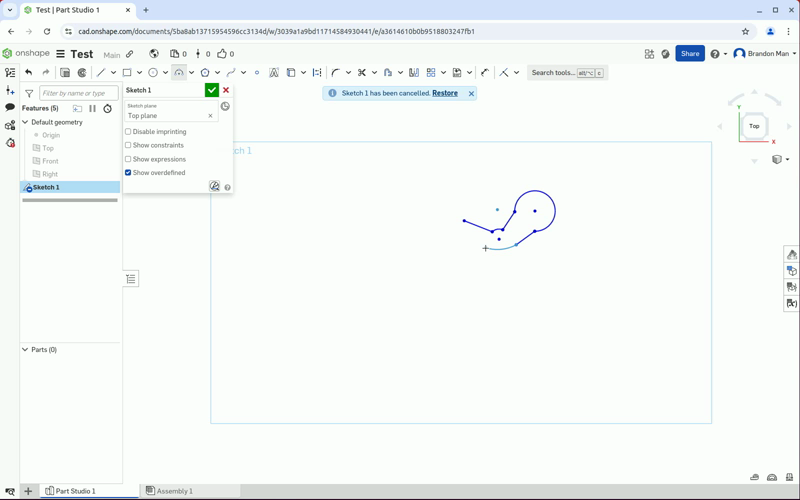
mouse_move(502, 260)
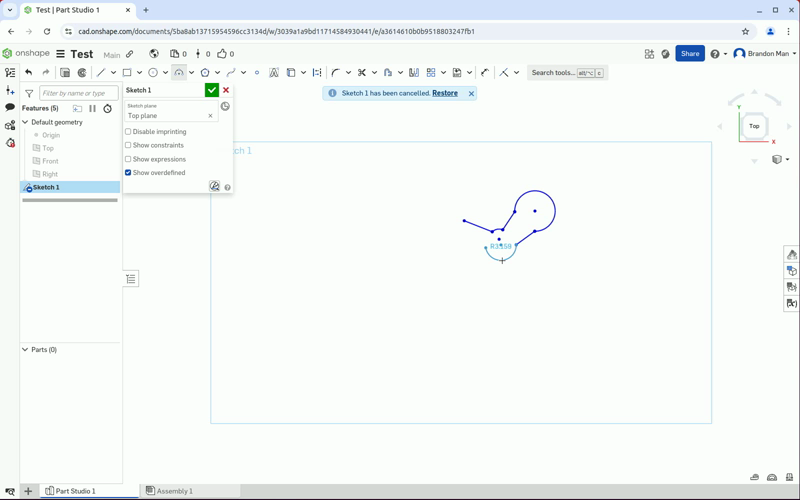
click(502, 260)
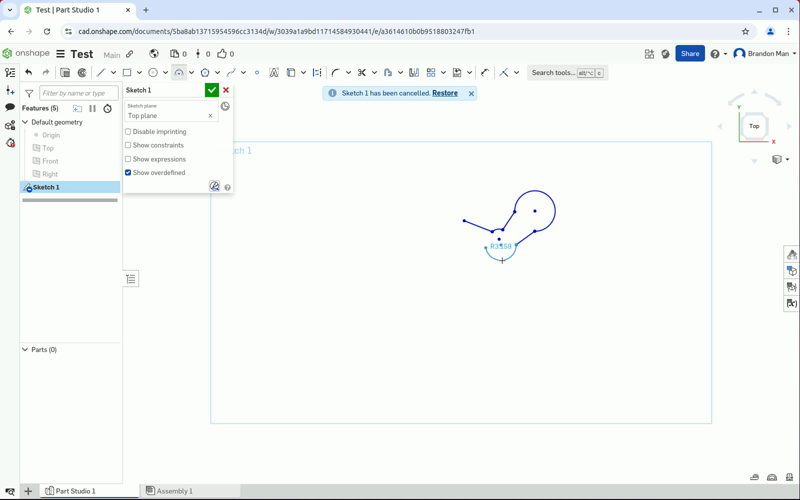
key_up(shift)
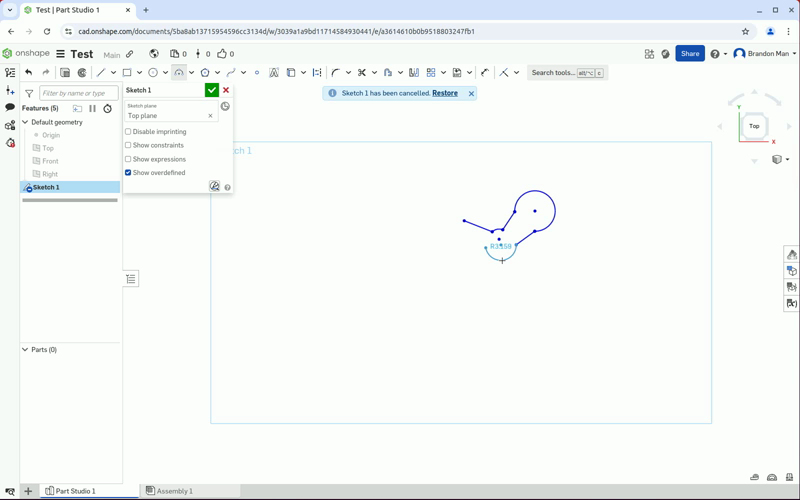
key(esc)
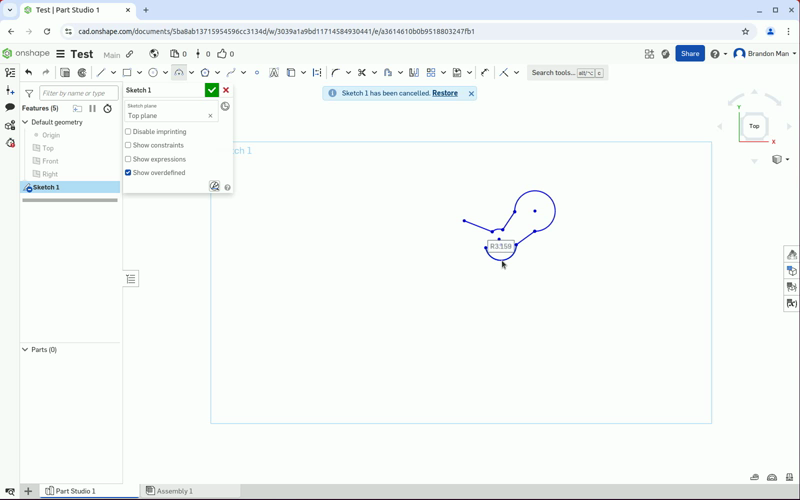
key(l)
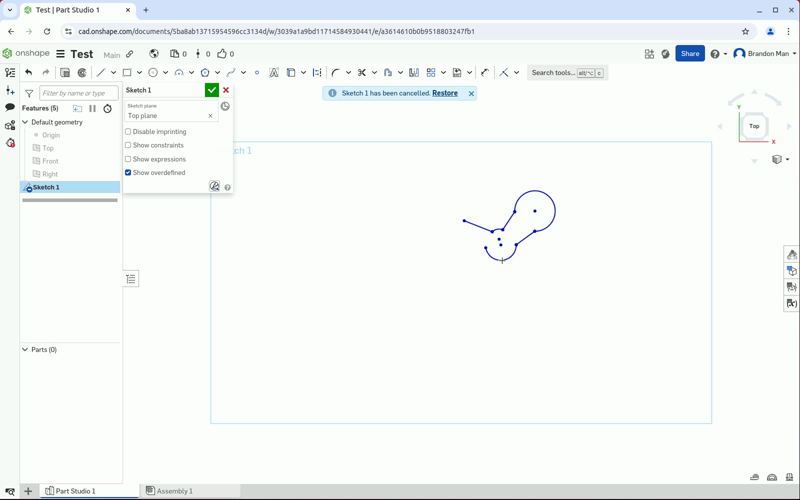
mouse_move(485, 247)
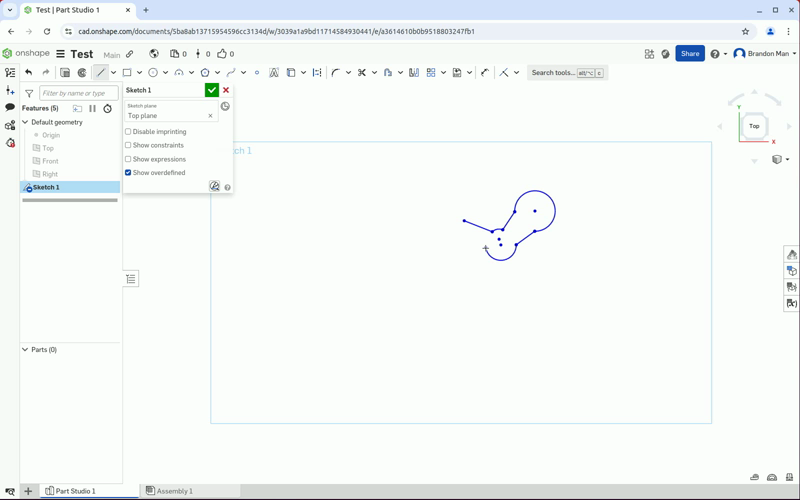
click(485, 247)
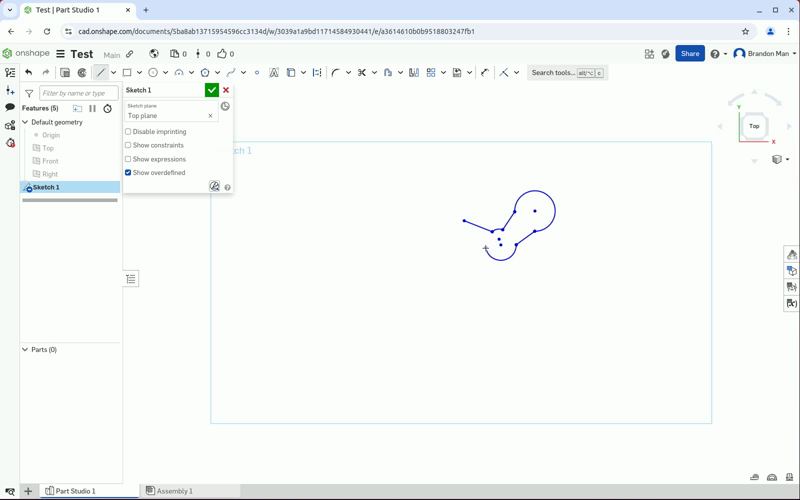
key_down(shift)
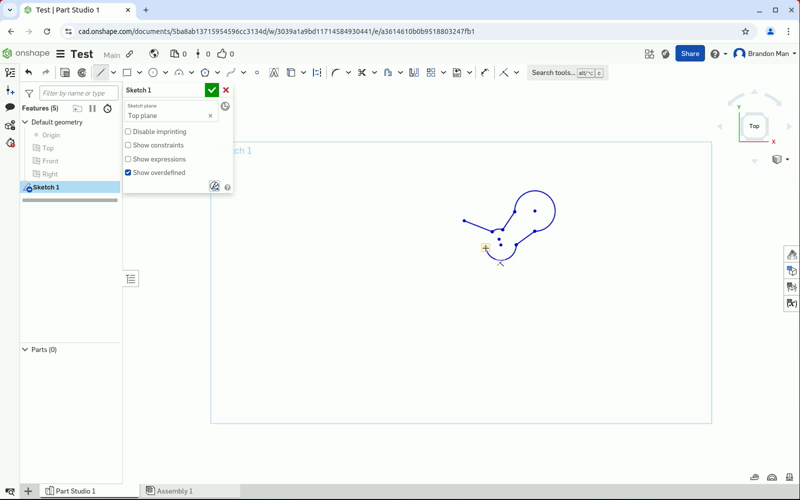
mouse_move(515, 247)
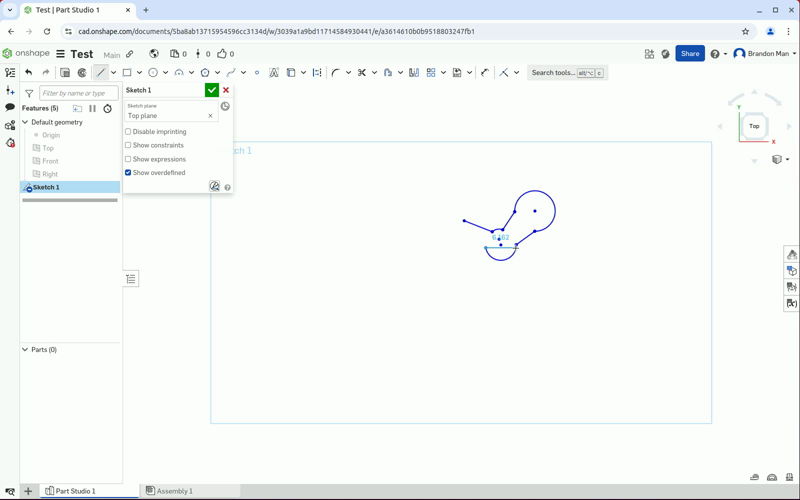
mouse_move(466, 240)
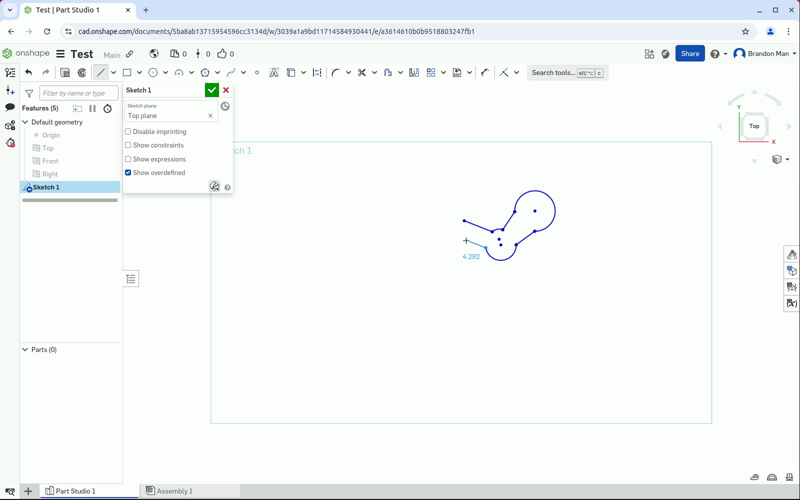
click(466, 240)
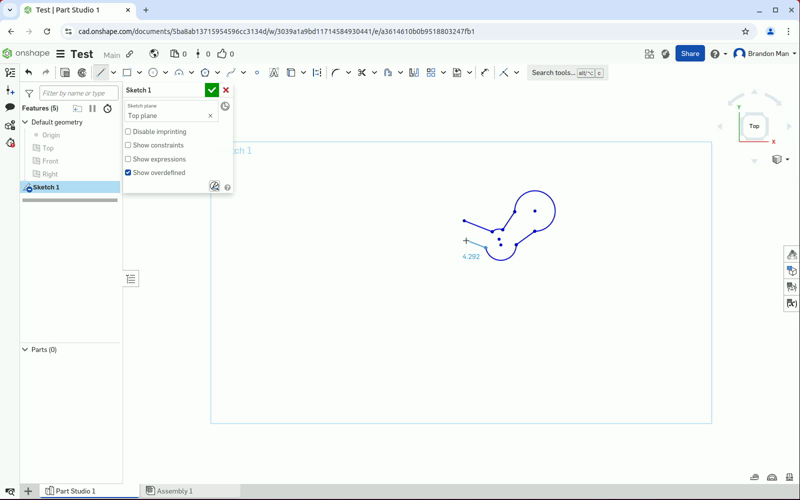
key_up(shift)
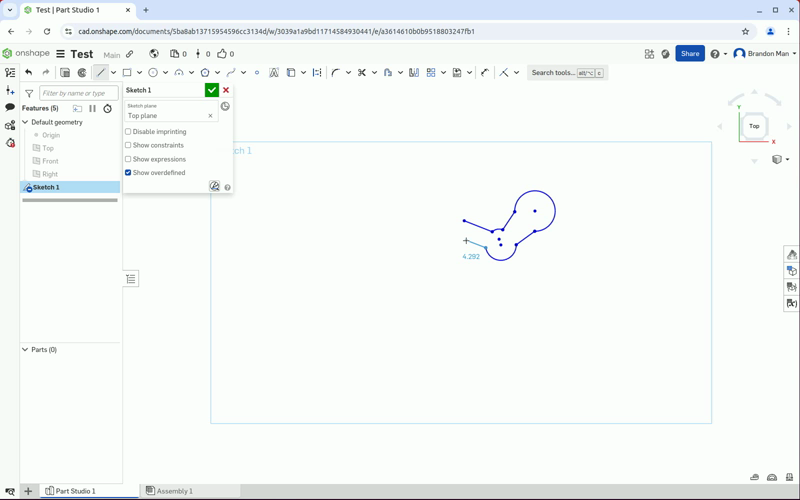
key(esc)
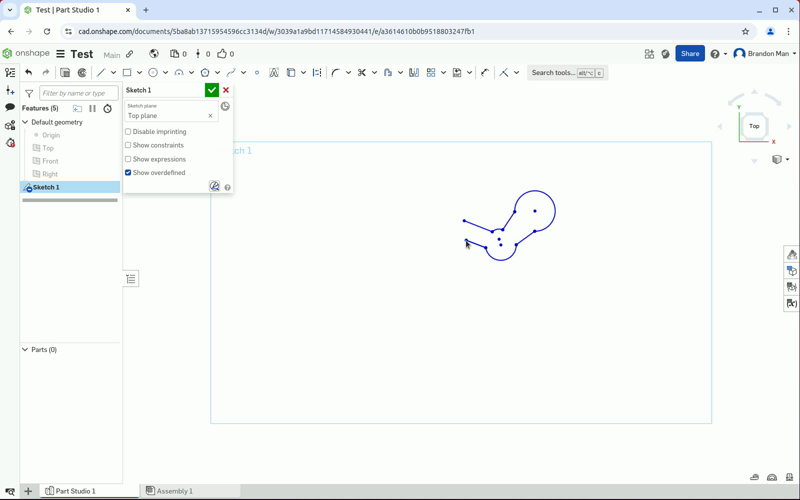
key(a)
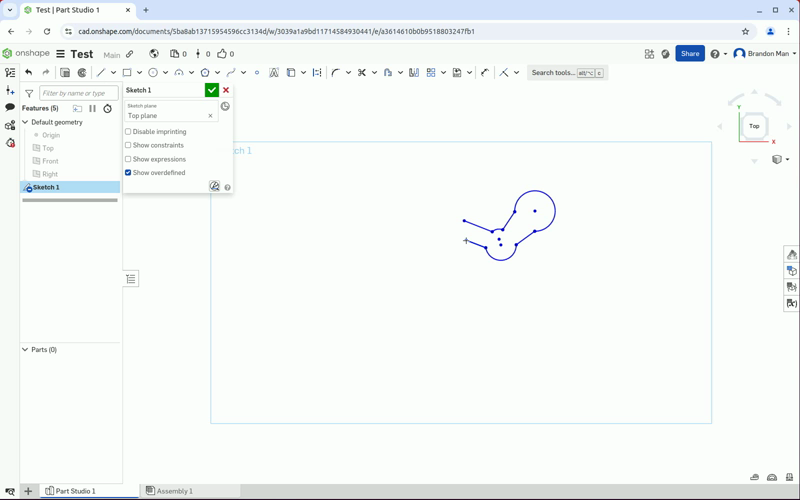
mouse_move(466, 240)
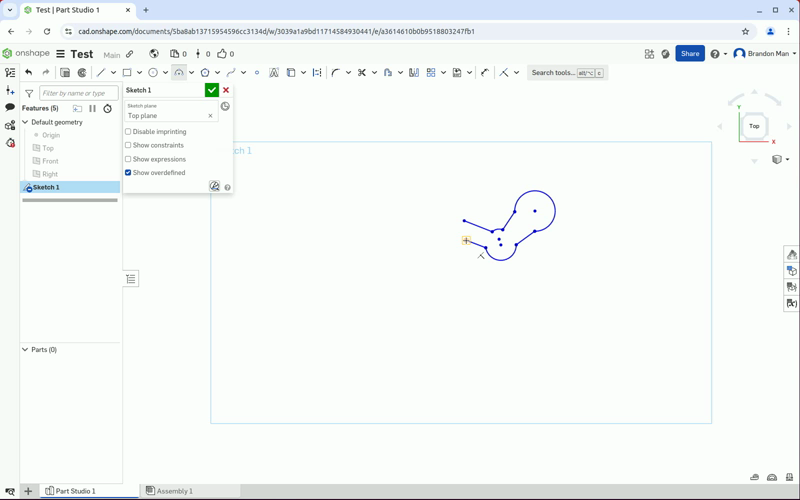
click(466, 240)
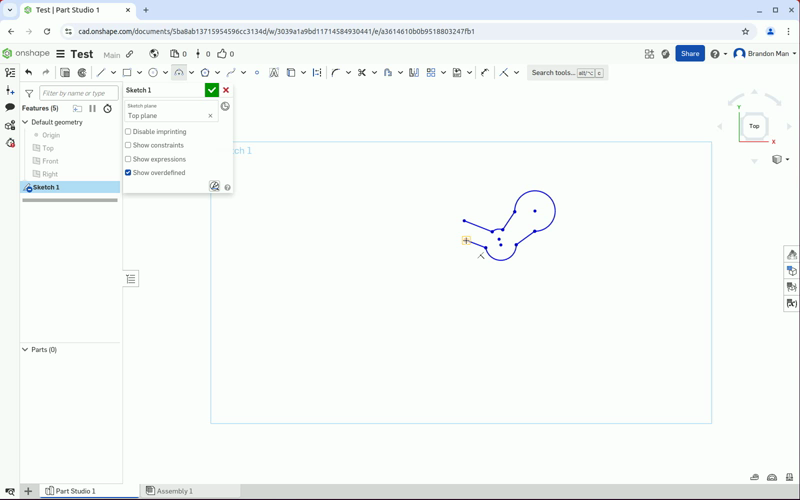
mouse_move(464, 220)
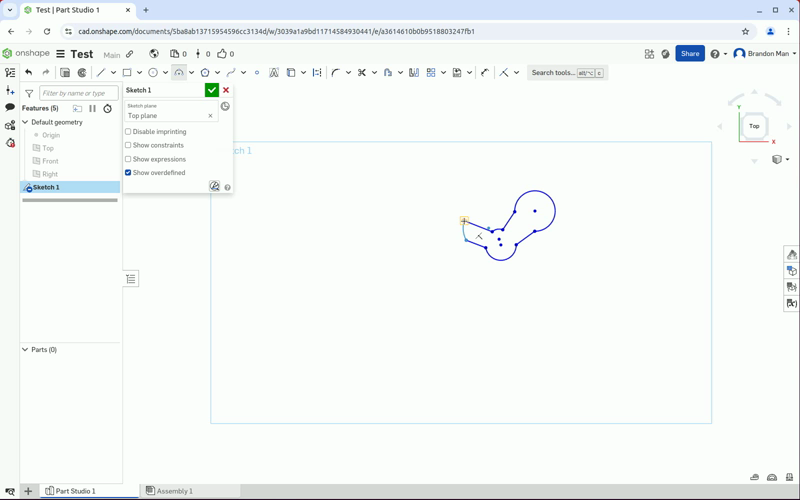
click(464, 220)
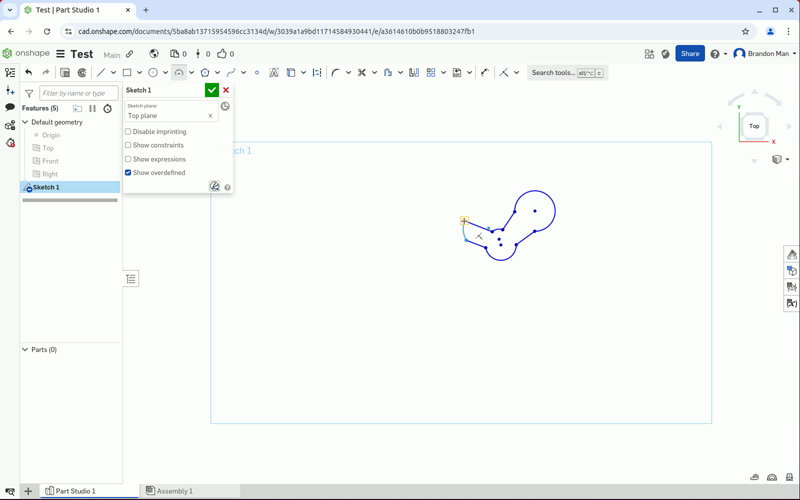
key_down(shift)
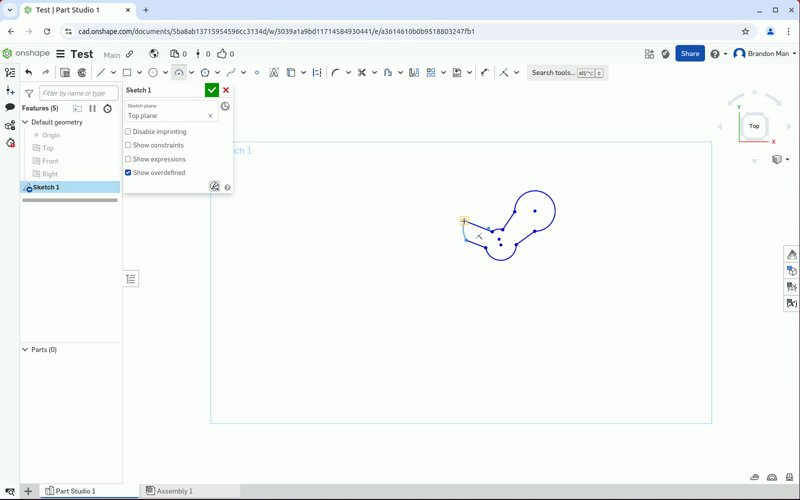
mouse_move(568, 218)
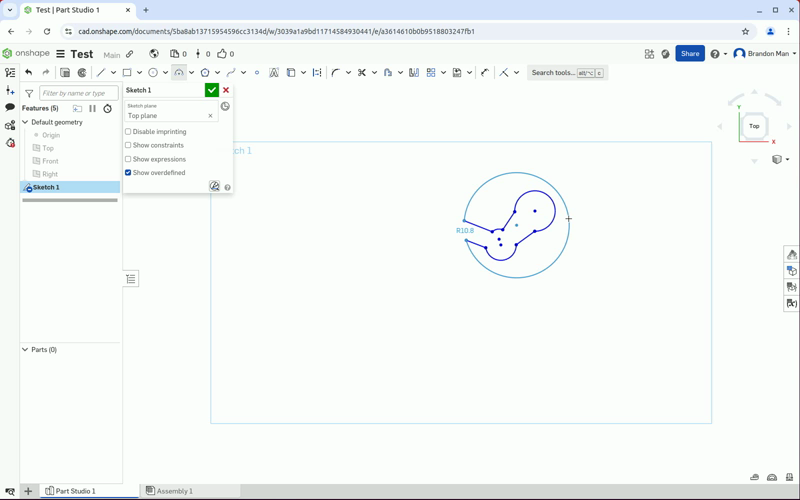
click(568, 218)
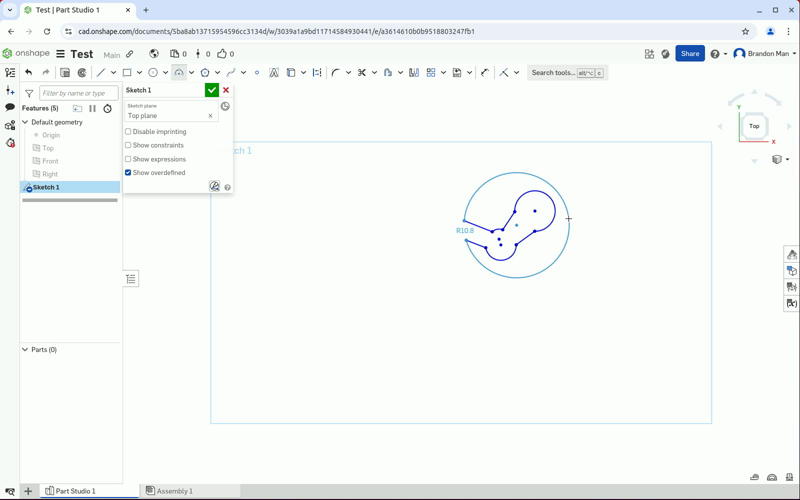
key_up(shift)
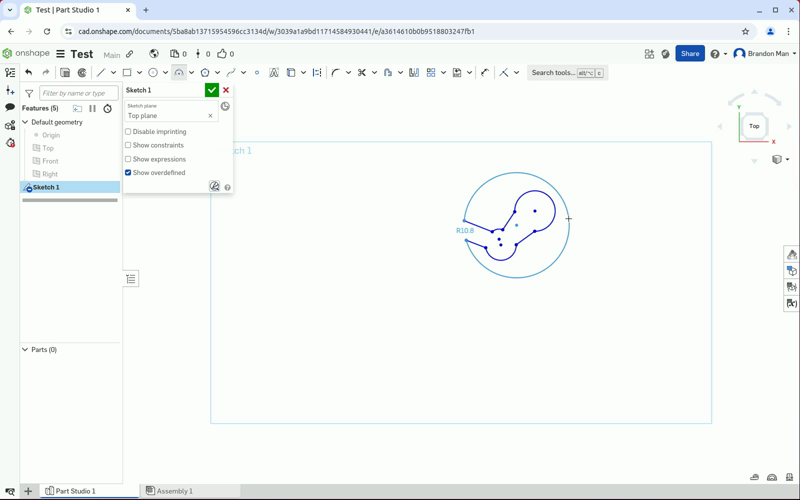
key(esc)
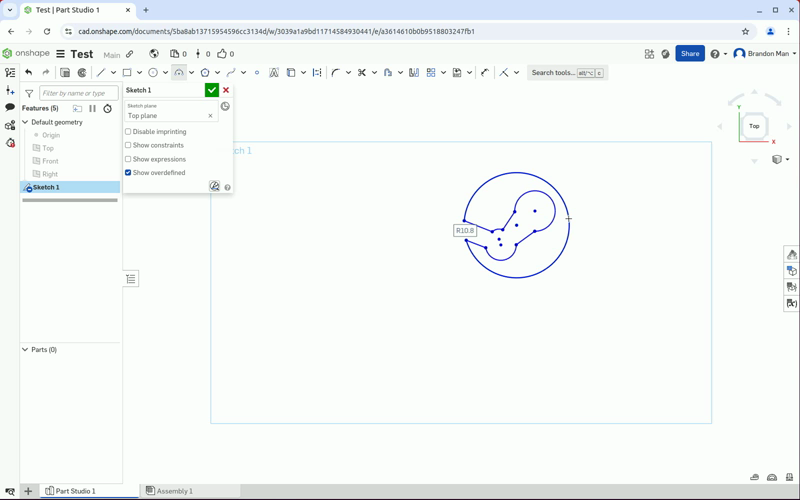
key(c)
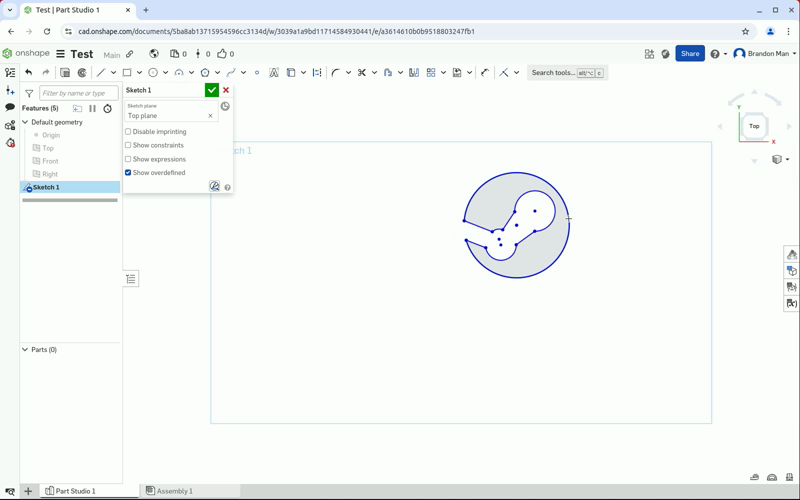
key_down(shift)
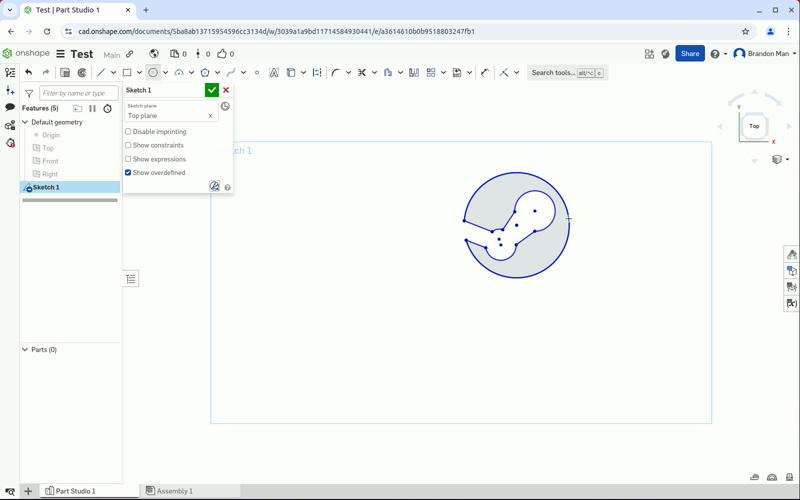
mouse_move(498, 183)
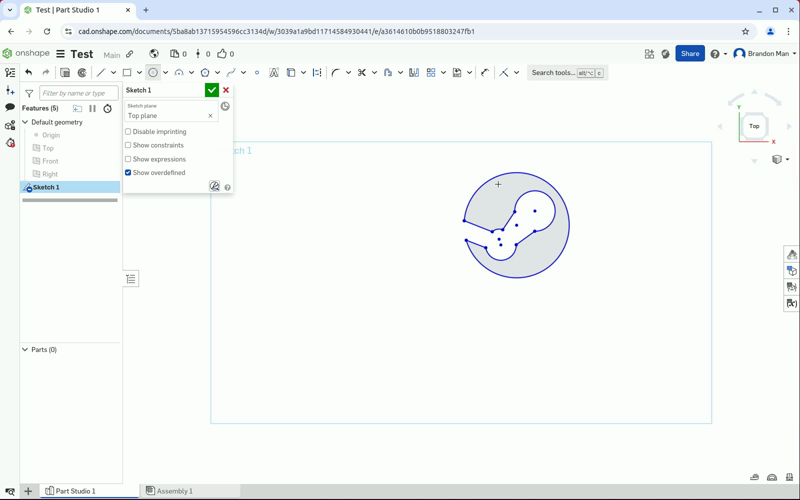
click(498, 183)
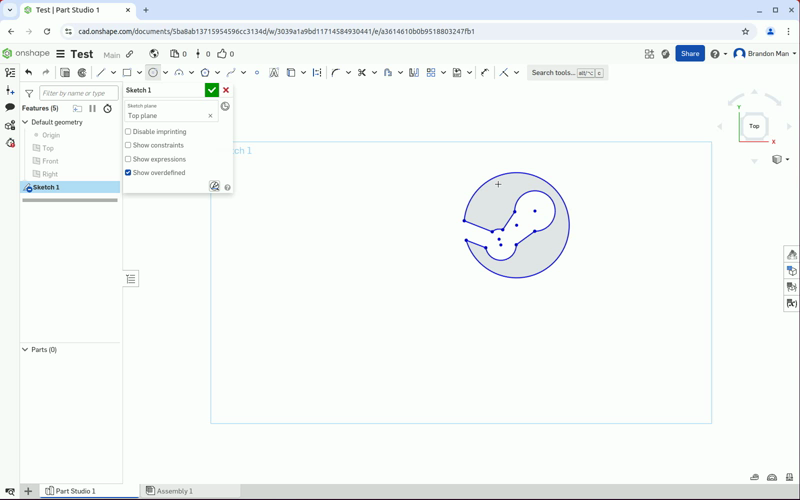
key_up(shift)
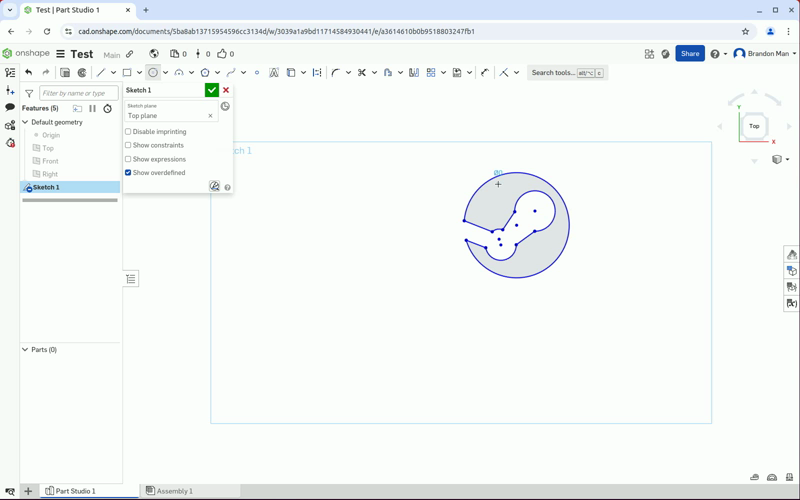
mouse_move(504, 183)
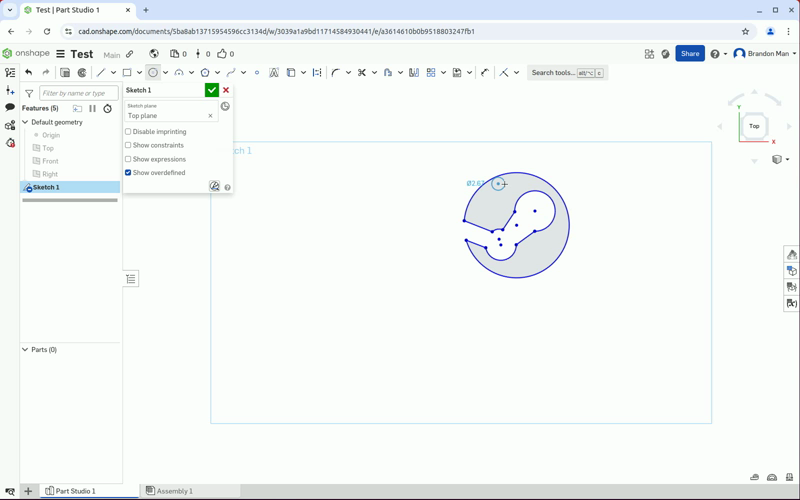
click(504, 183)
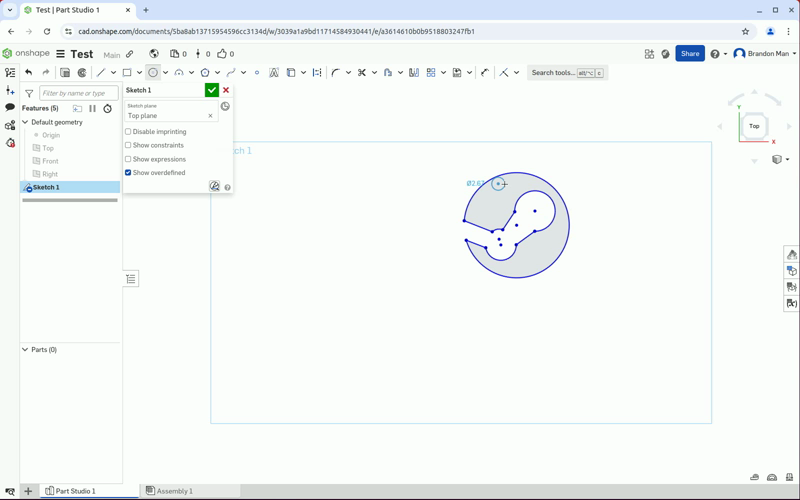
key(esc)
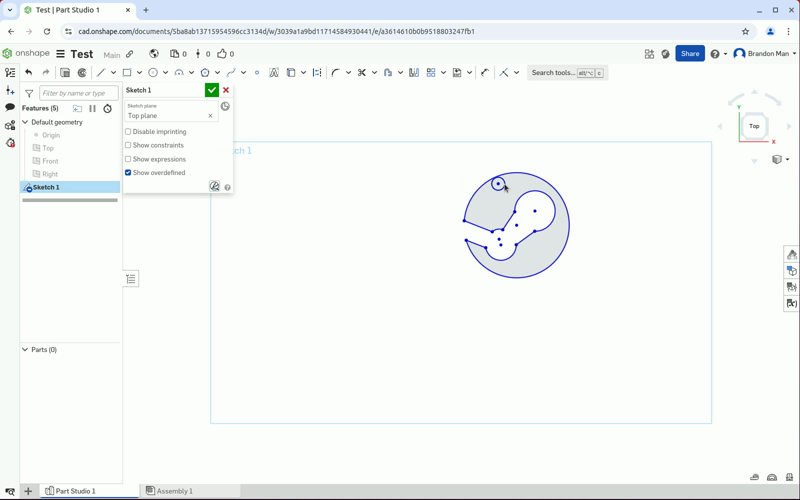
mouse_move(545, 251)
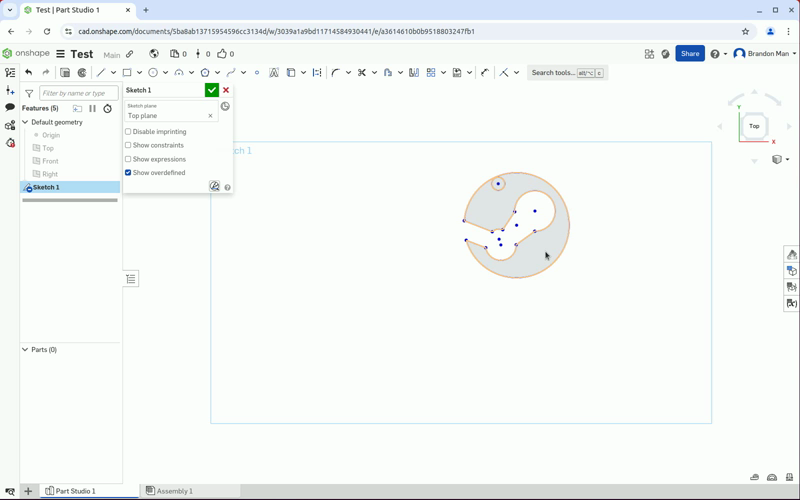
click(545, 251)
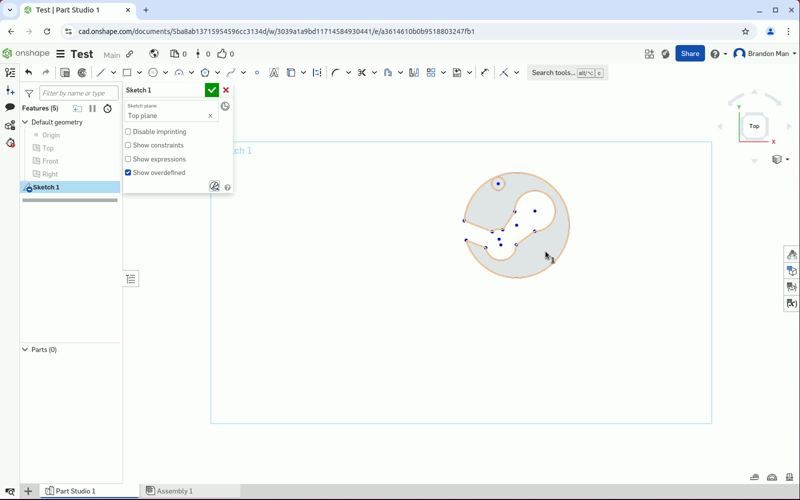
mouse_move(73, 352)
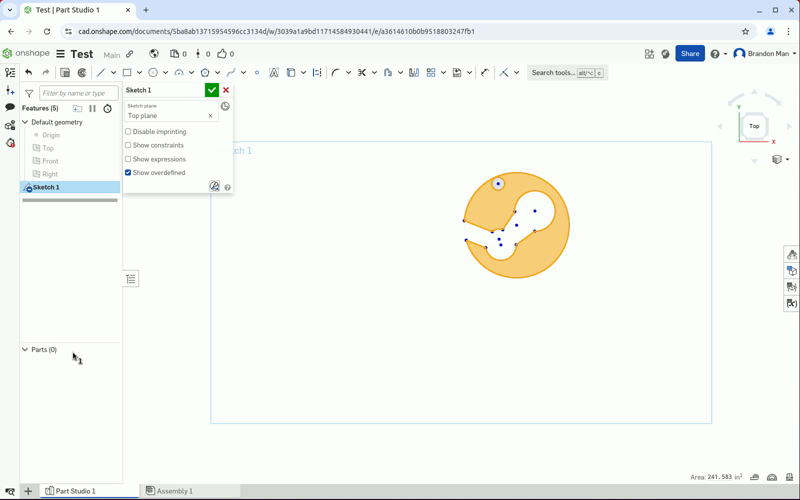
key(shift+y)
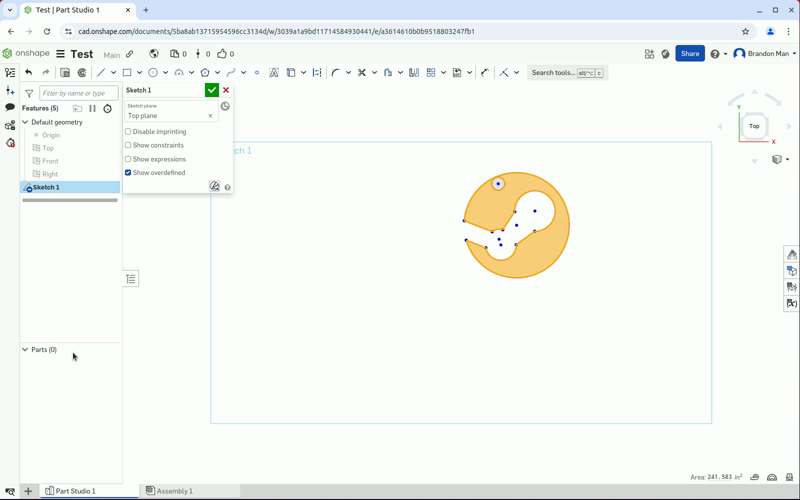
key(shift+e)
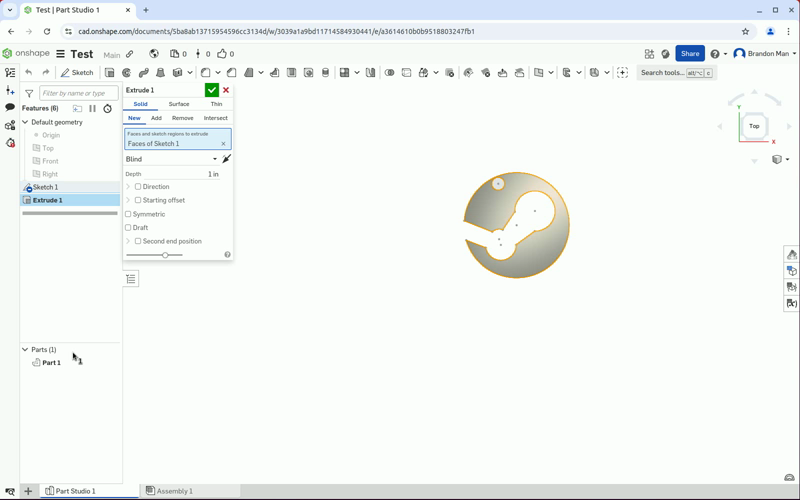
mouse_move(143, 106)
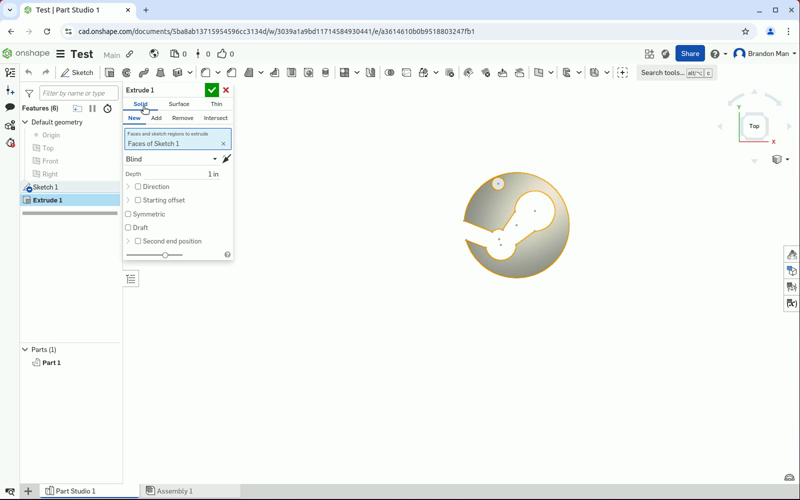
click(143, 106)
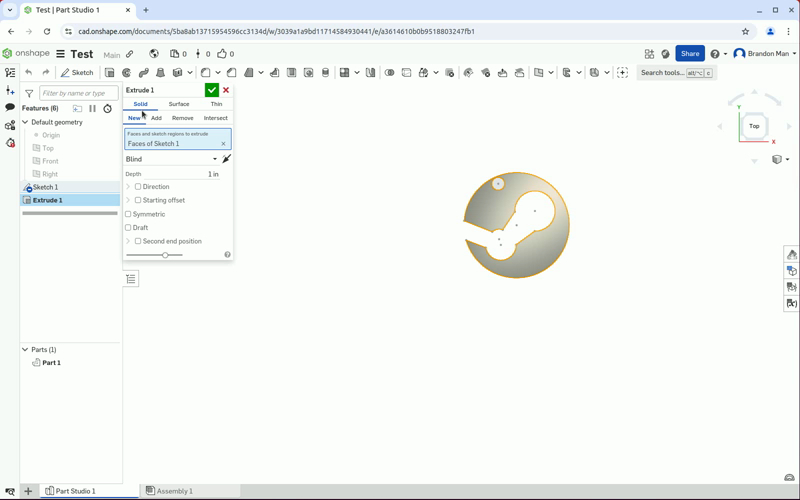
mouse_move(137, 120)
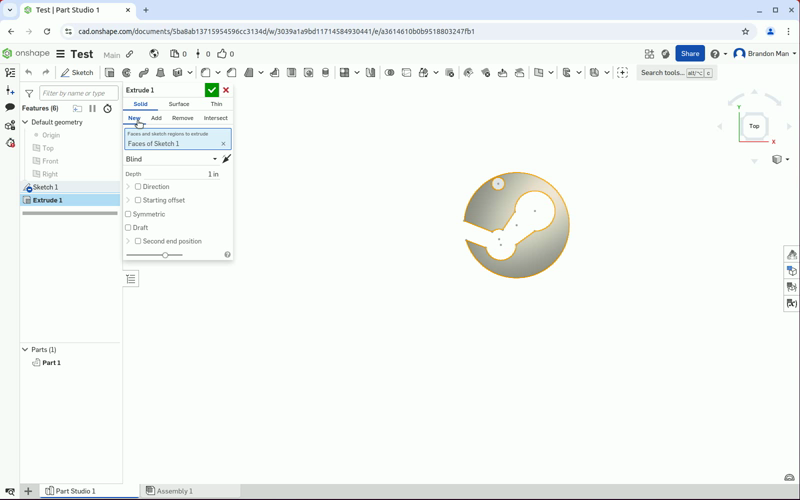
click(137, 120)
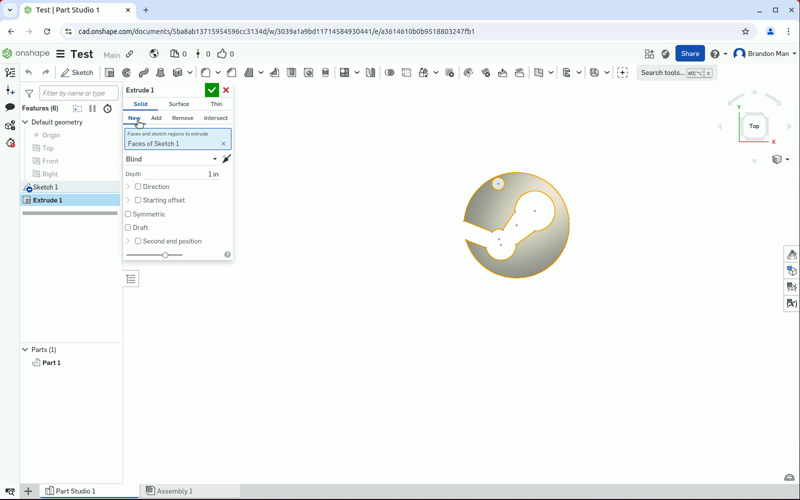
key(tab, 4)
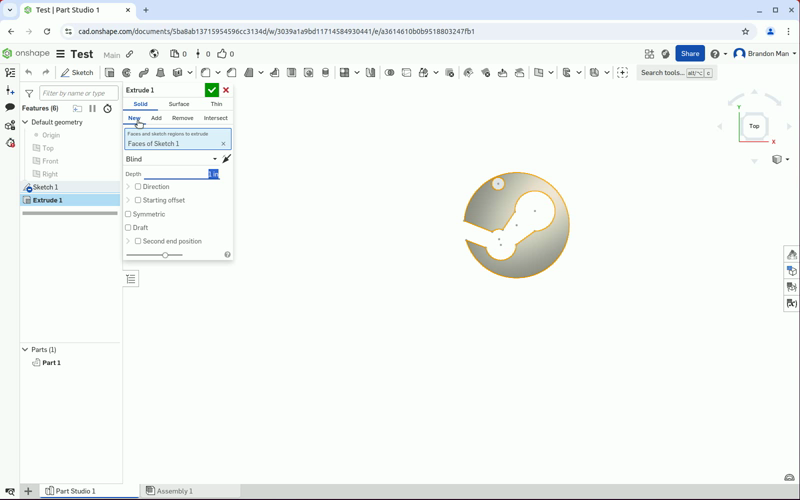
text(1.204)
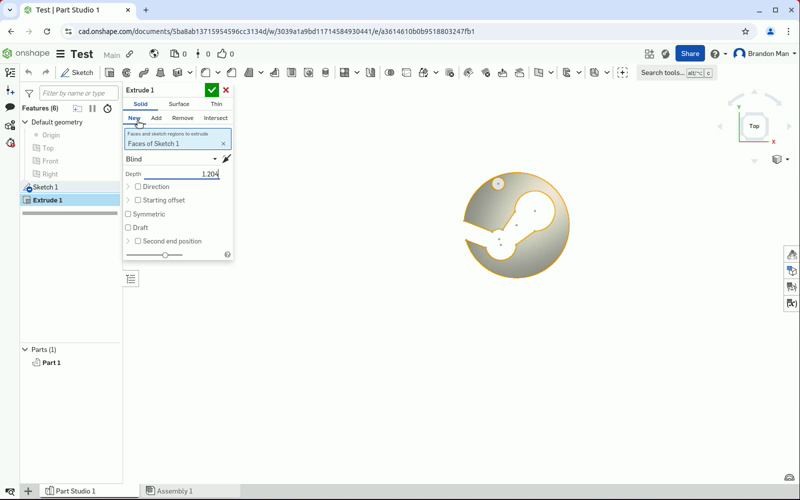
key(enter)
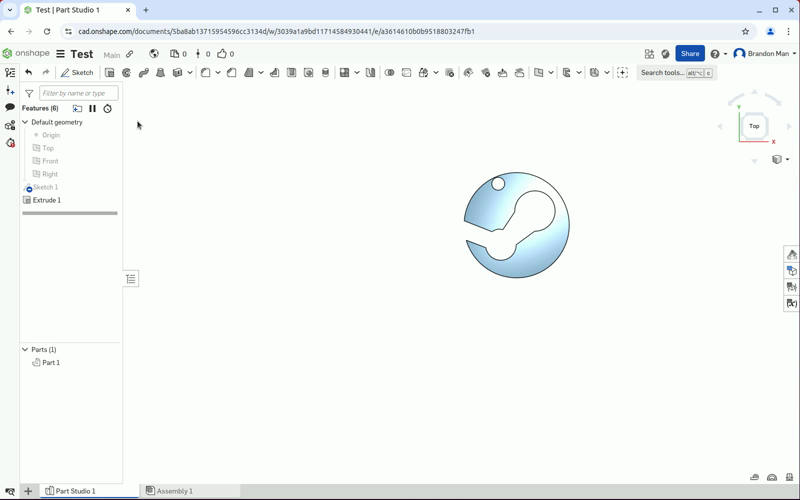
key(shift+h)
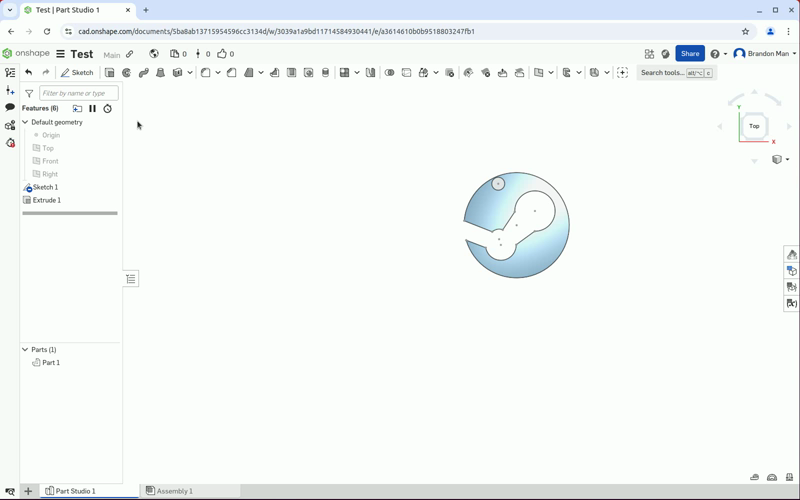
key(shift+h)
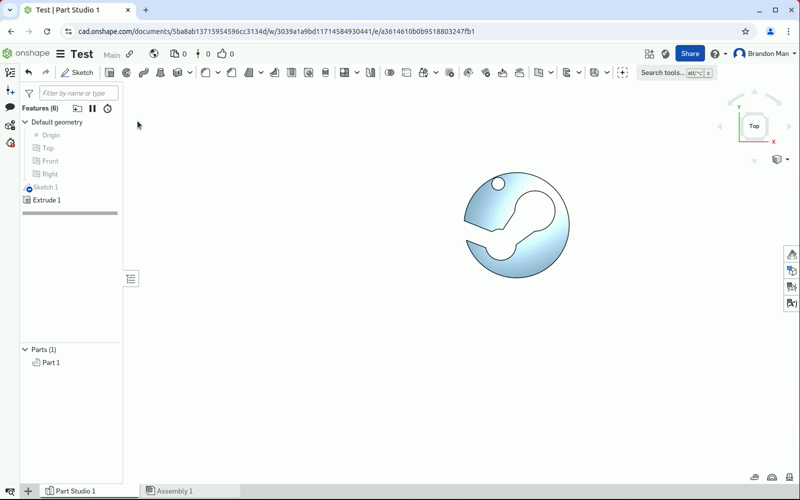
mouse_move(73, 189)
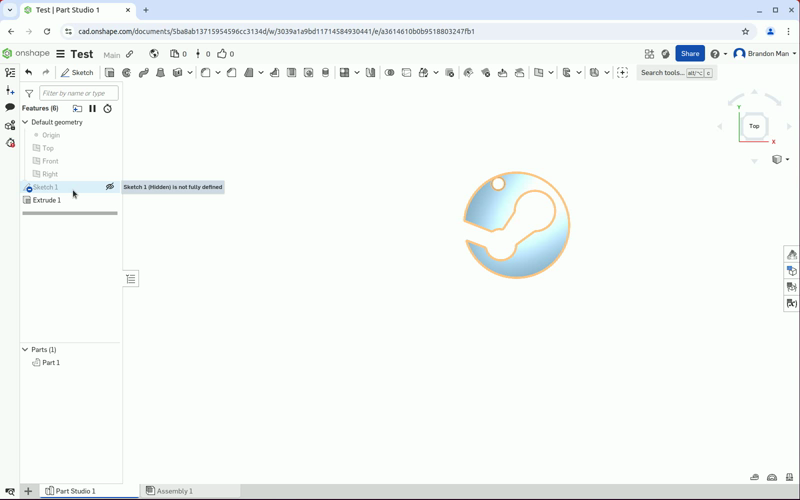
click(73, 189)
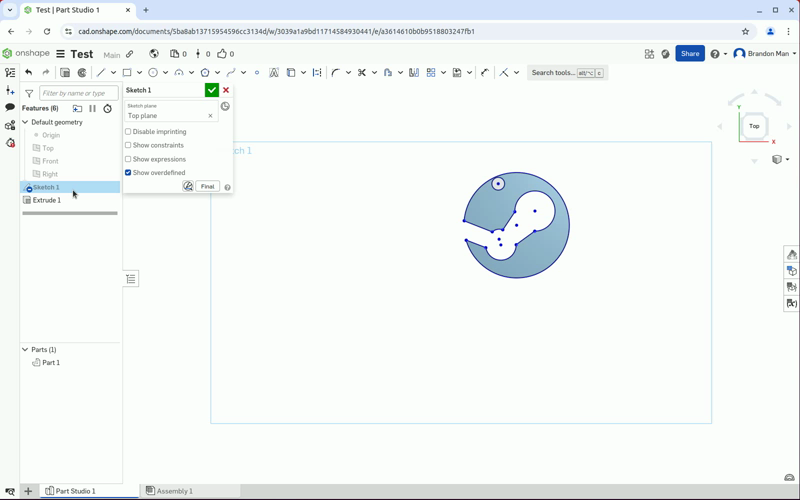
mouse_move(229, 92)
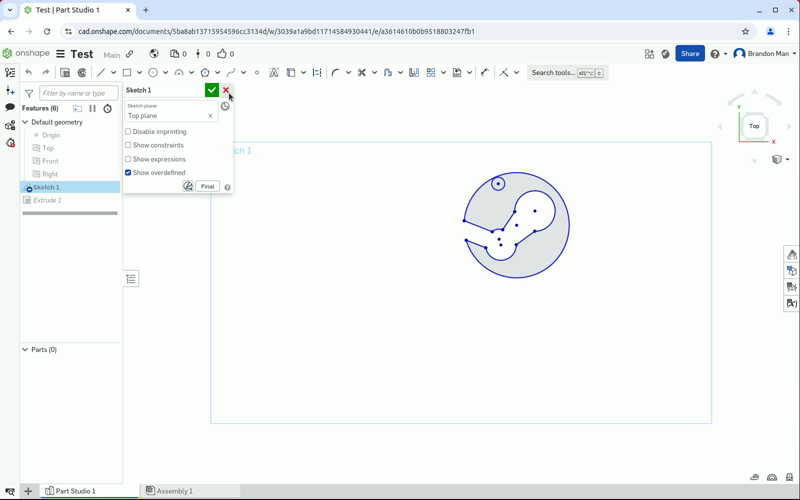
click(229, 92)
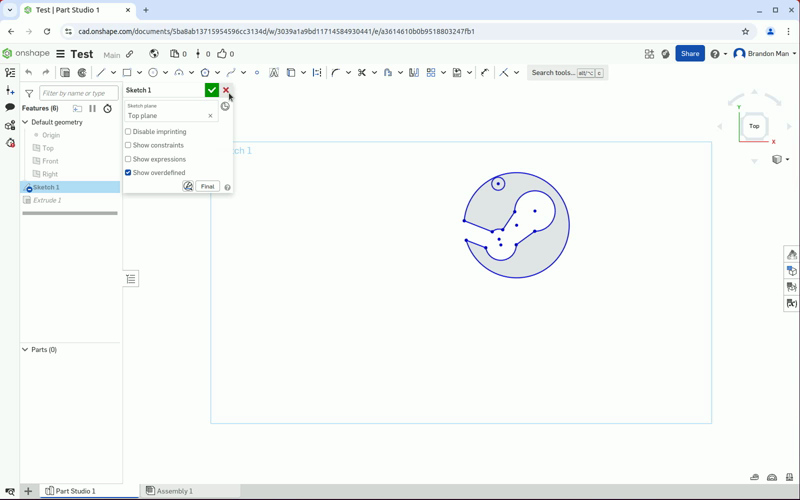
key(shift+s)
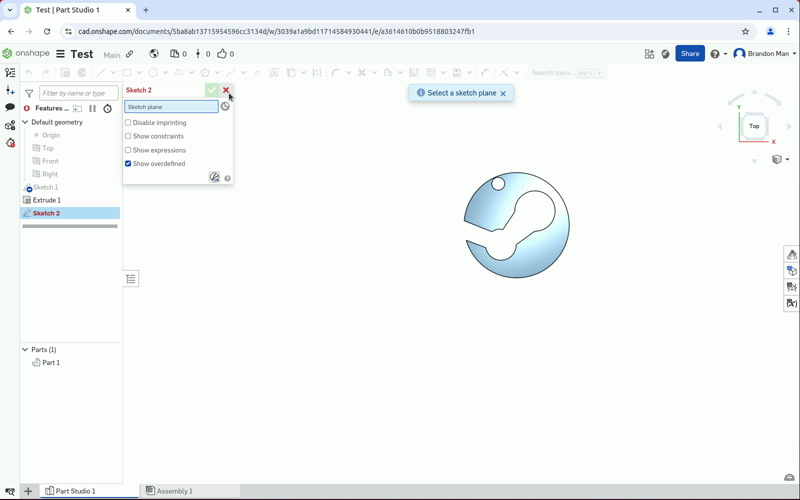
mouse_move(73, 150)
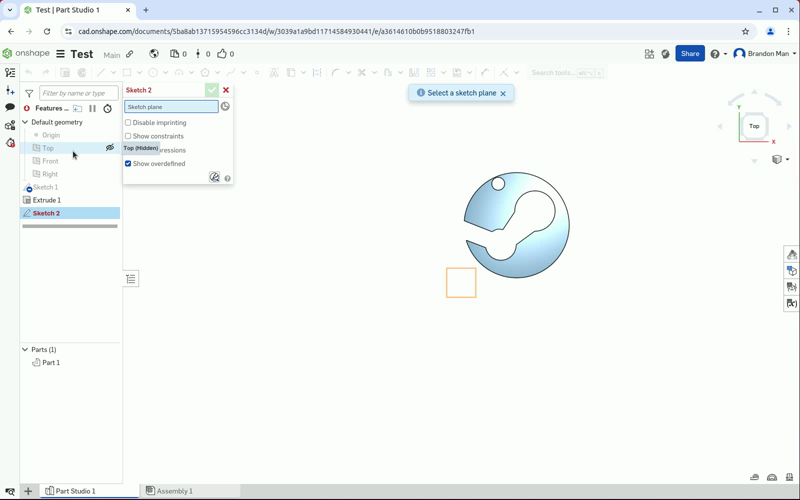
click(73, 150)
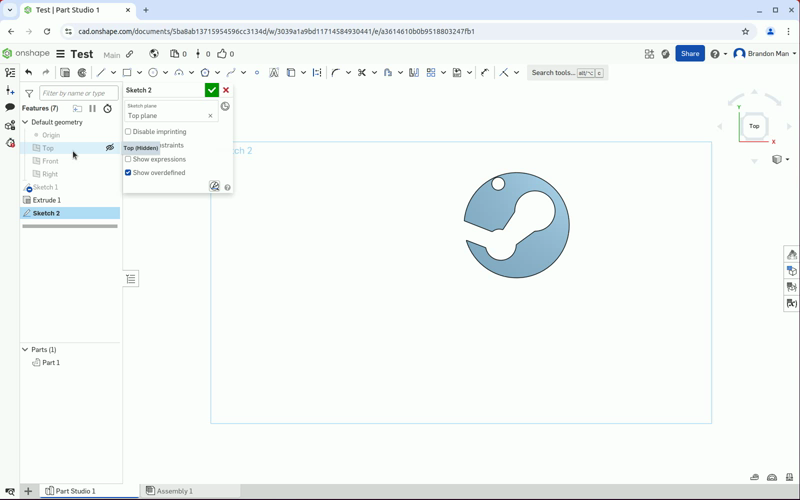
mouse_move(73, 352)
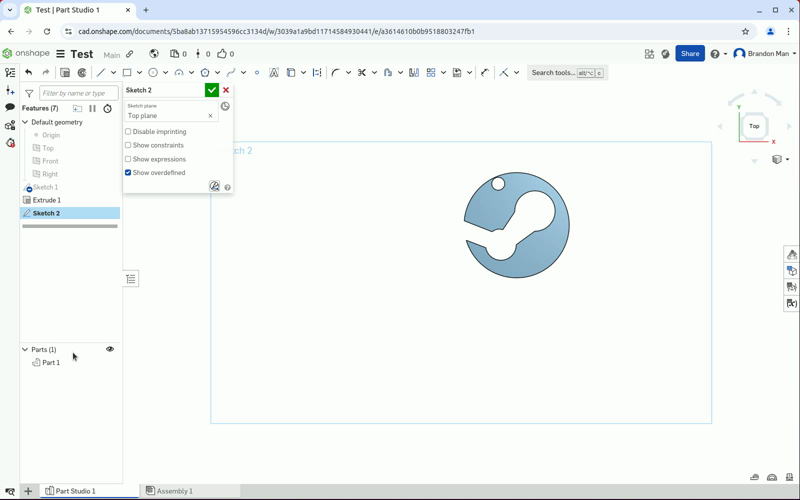
key(y)
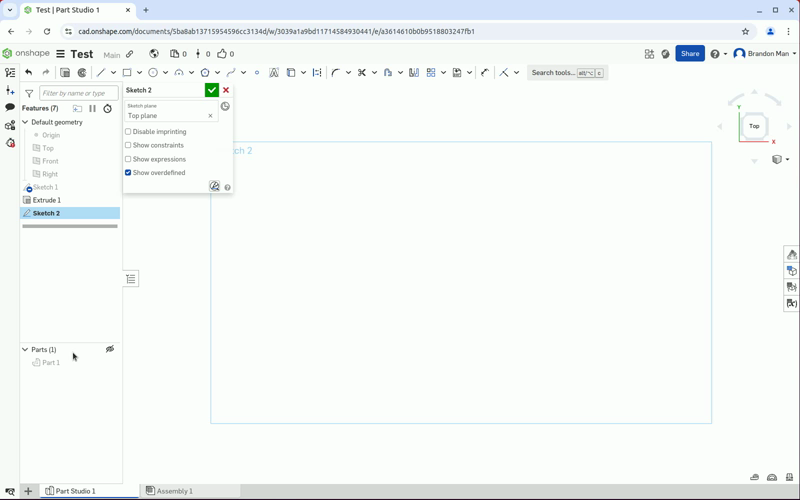
key(a)
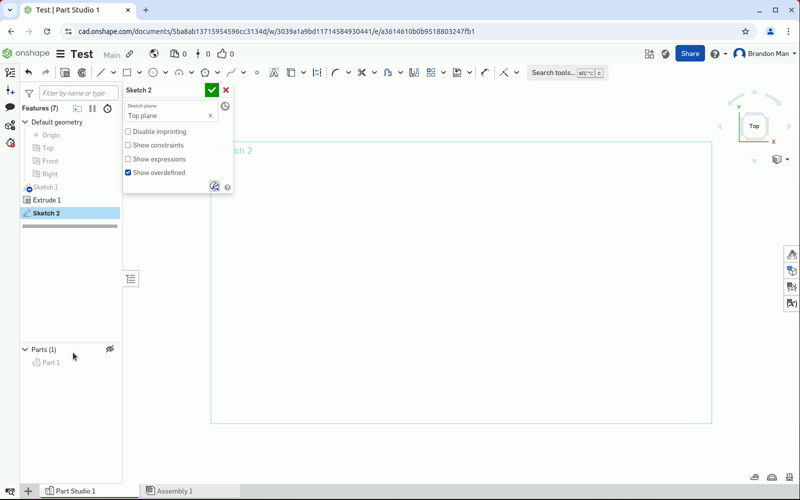
key_down(shift)
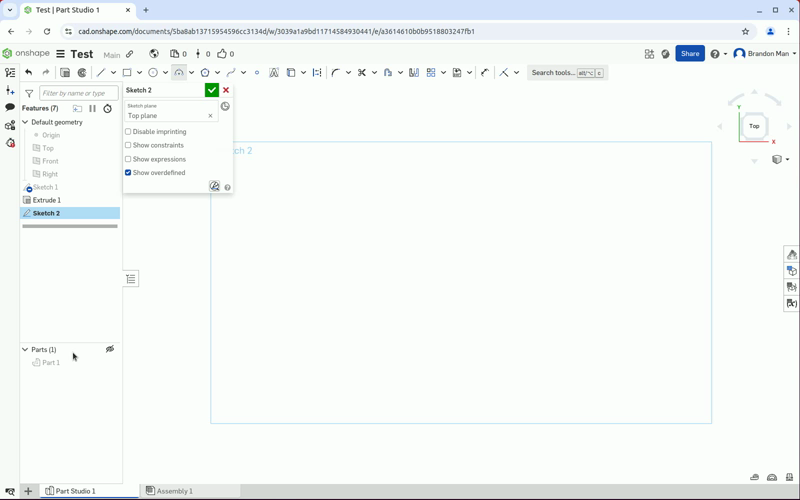
mouse_move(464, 220)
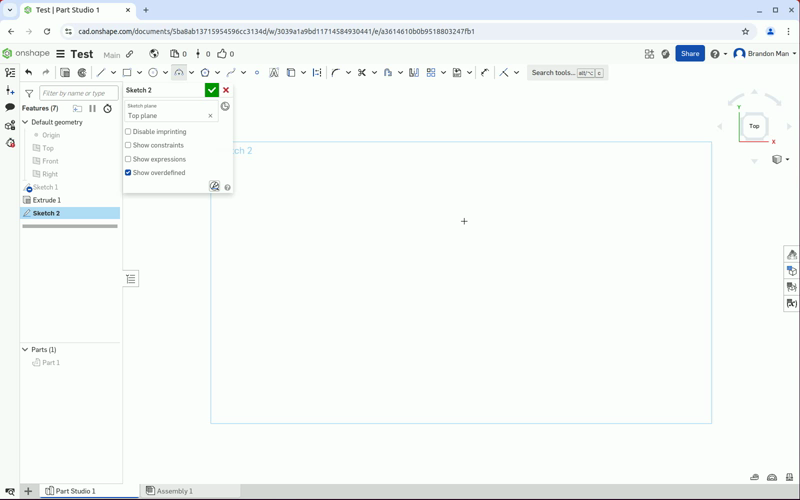
click(464, 220)
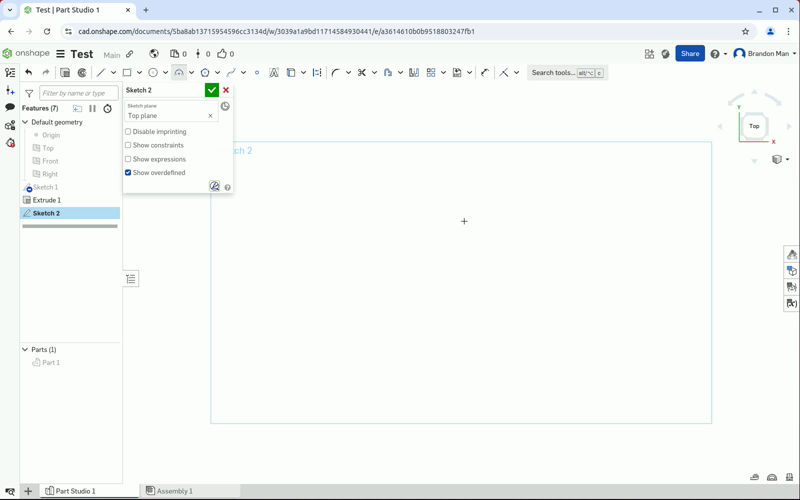
key_up(shift)
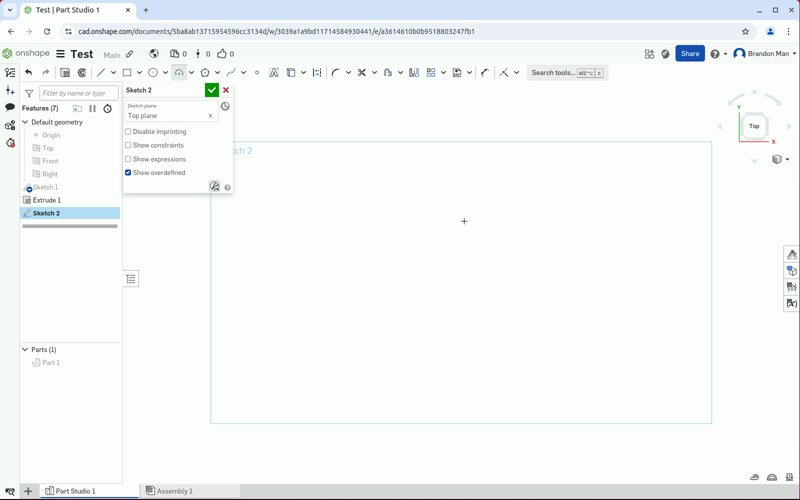
key_down(shift)
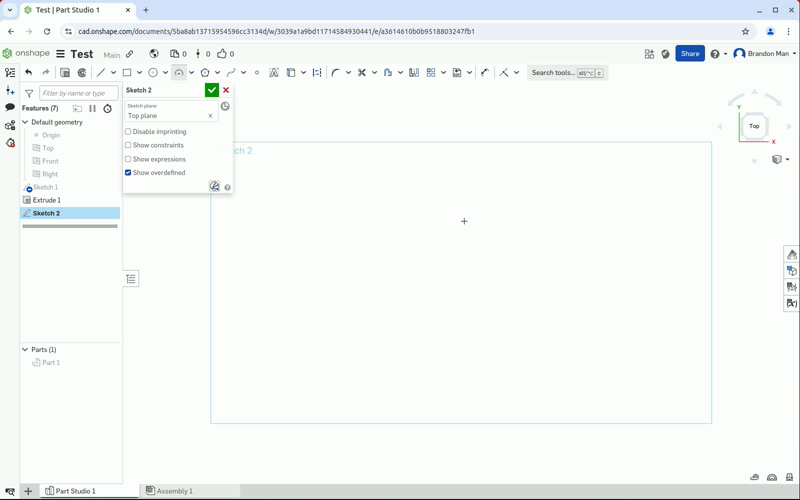
mouse_move(466, 240)
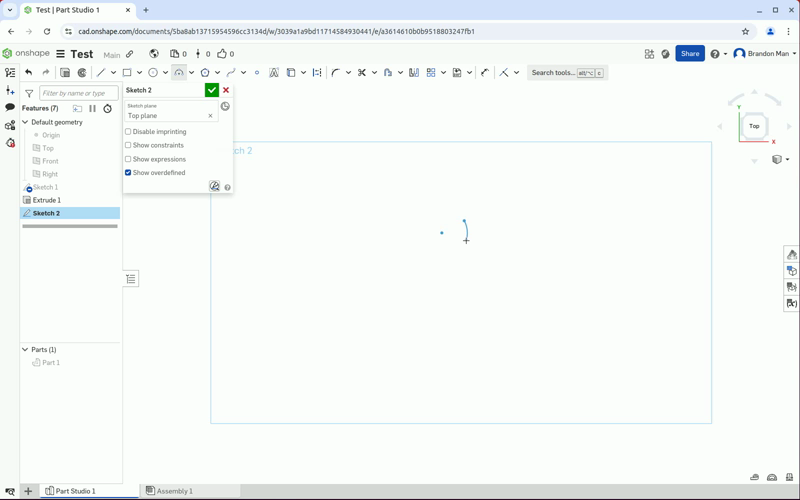
click(466, 240)
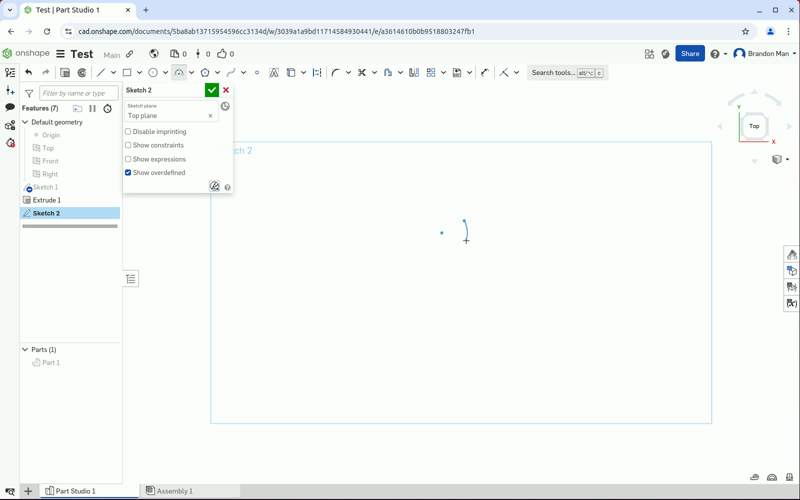
mouse_move(463, 230)
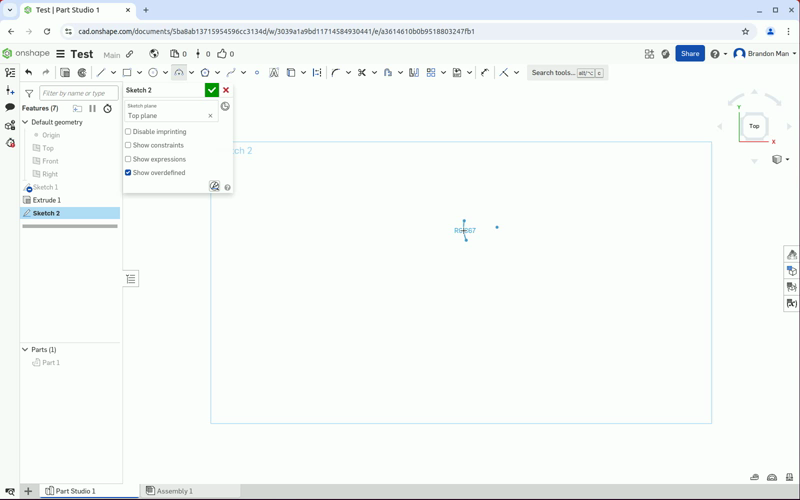
click(463, 230)
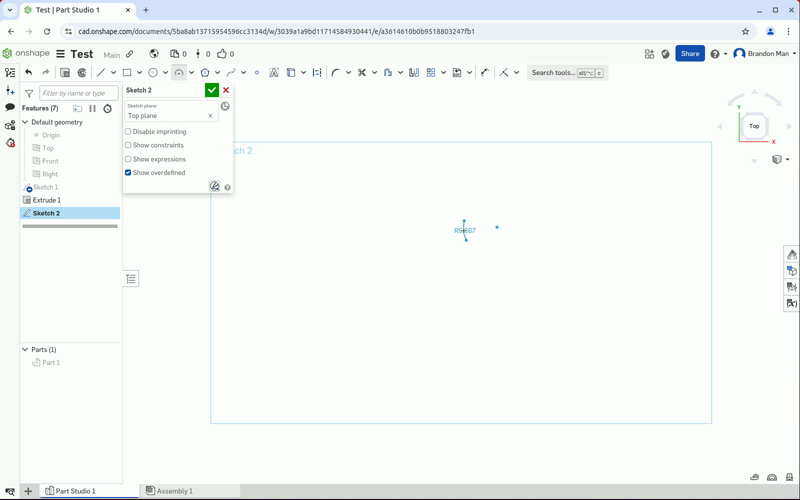
key_up(shift)
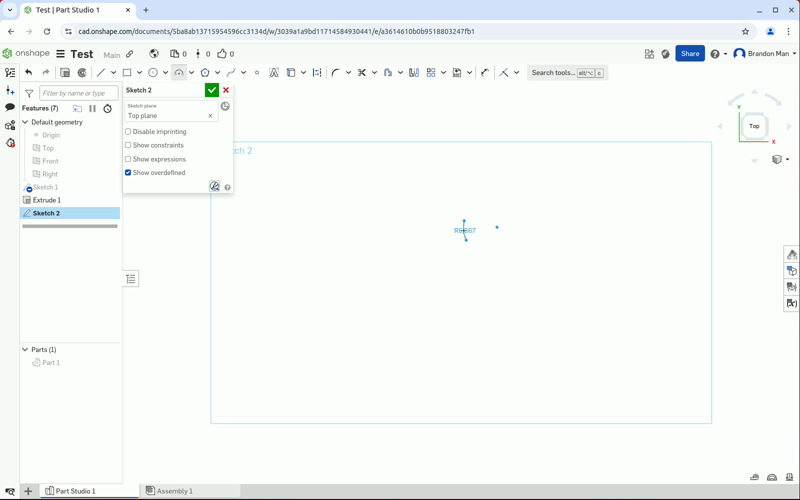
key(esc)
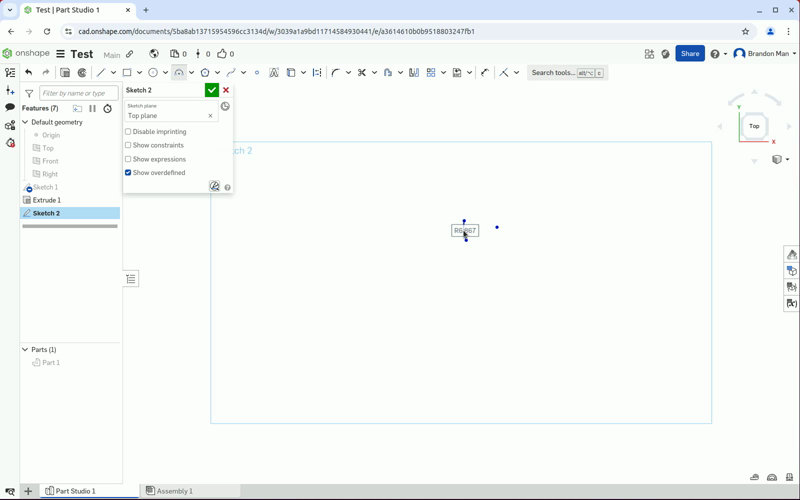
key(l)
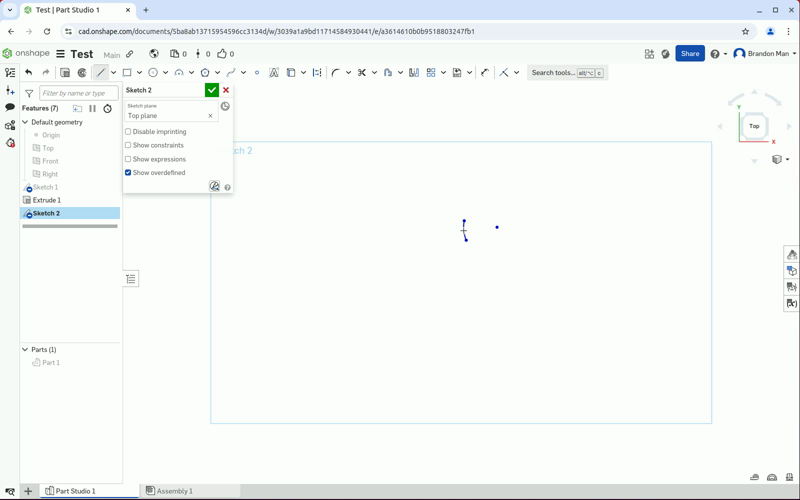
mouse_move(466, 240)
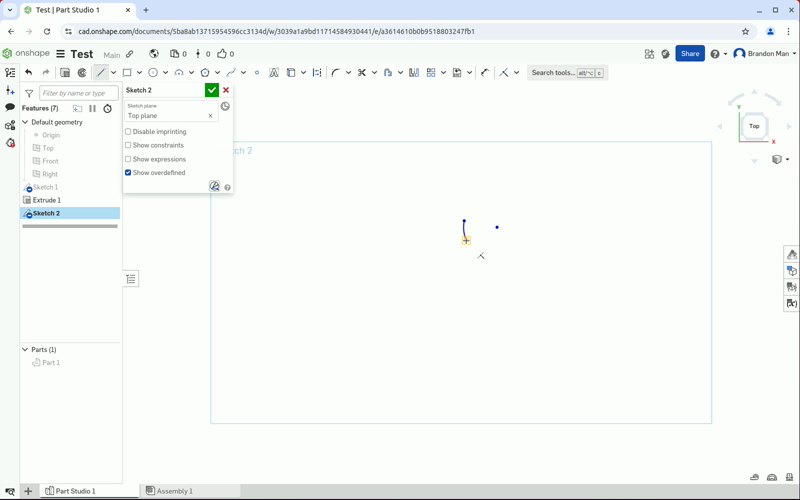
click(466, 240)
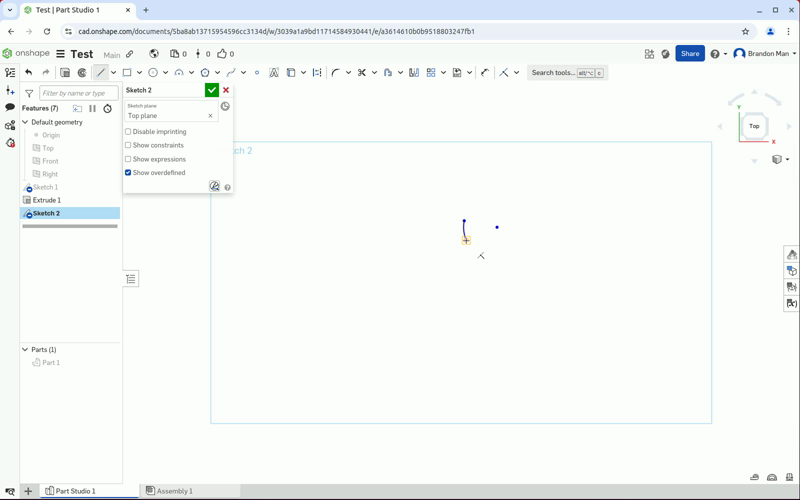
key_down(shift)
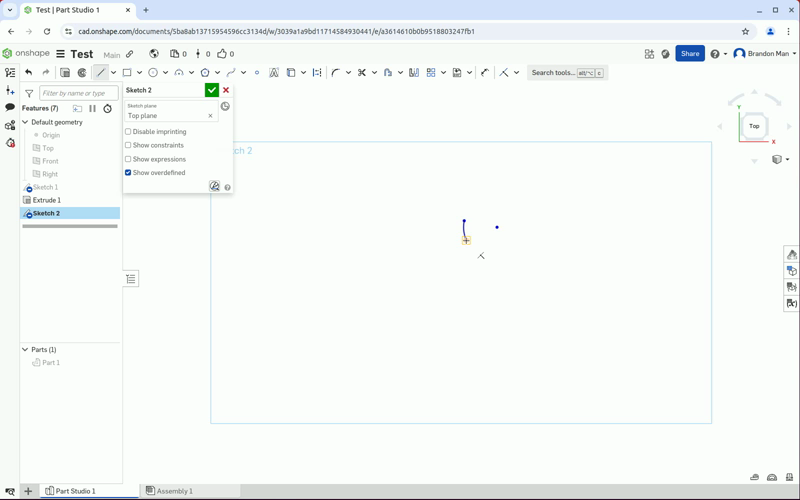
mouse_move(496, 240)
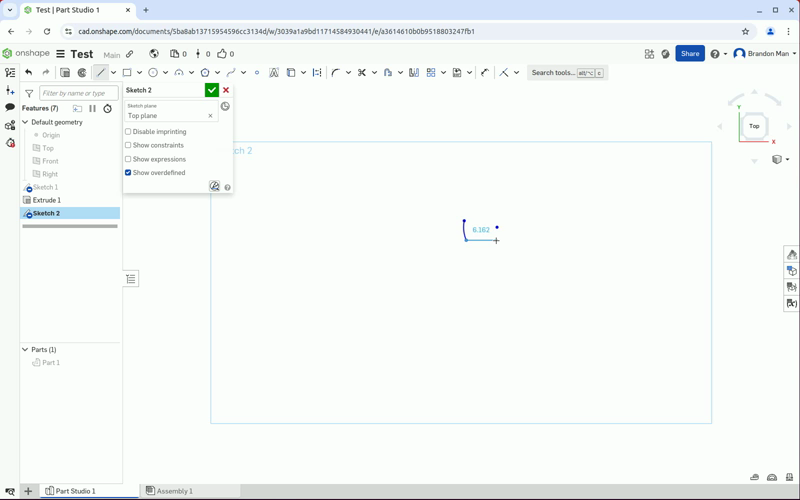
mouse_move(486, 247)
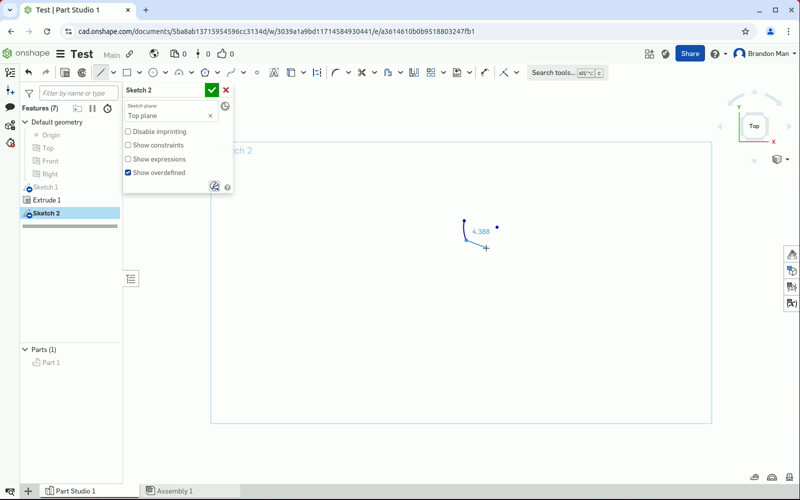
click(486, 247)
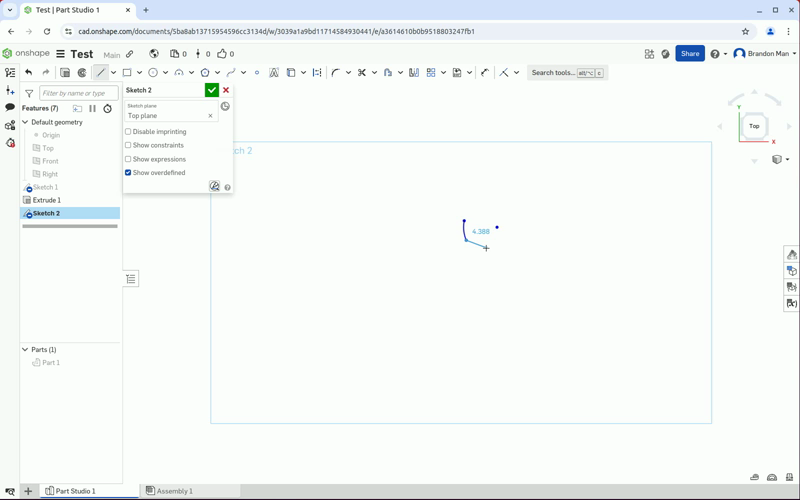
key_up(shift)
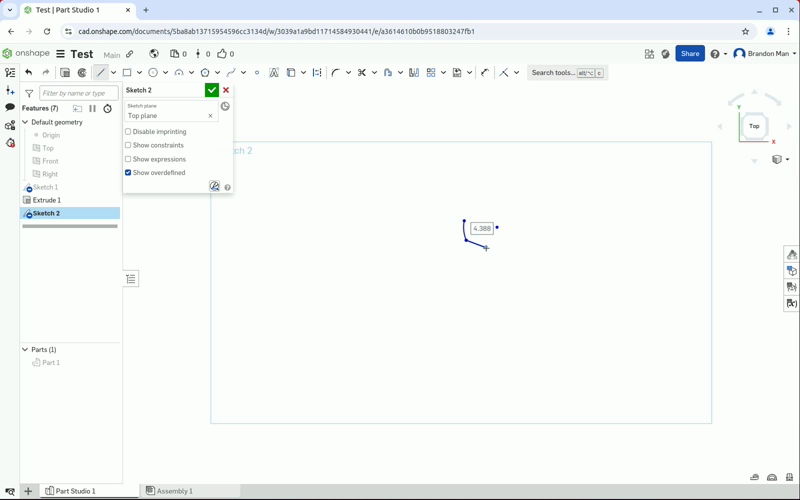
key(esc)
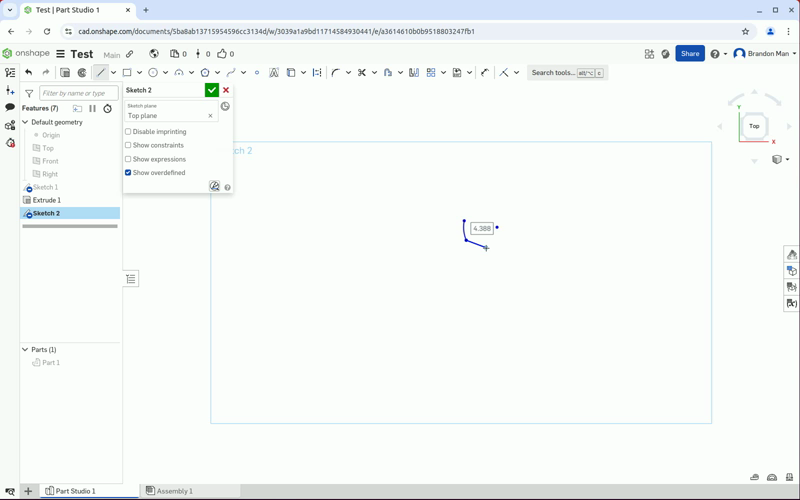
key(a)
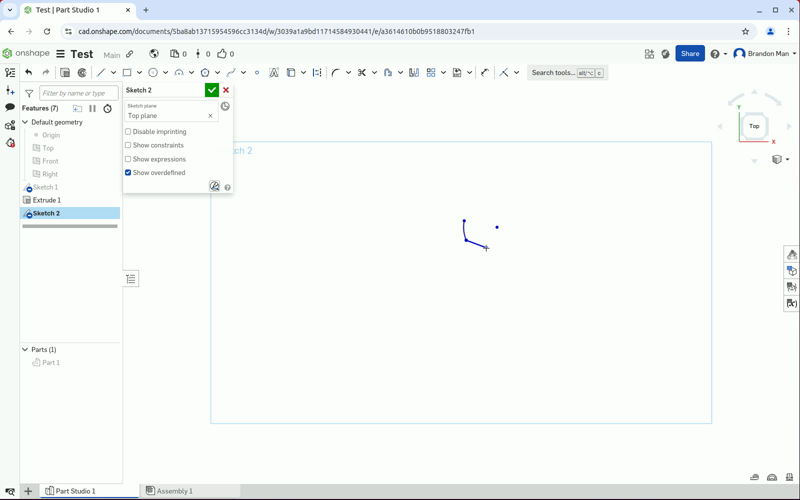
mouse_move(486, 247)
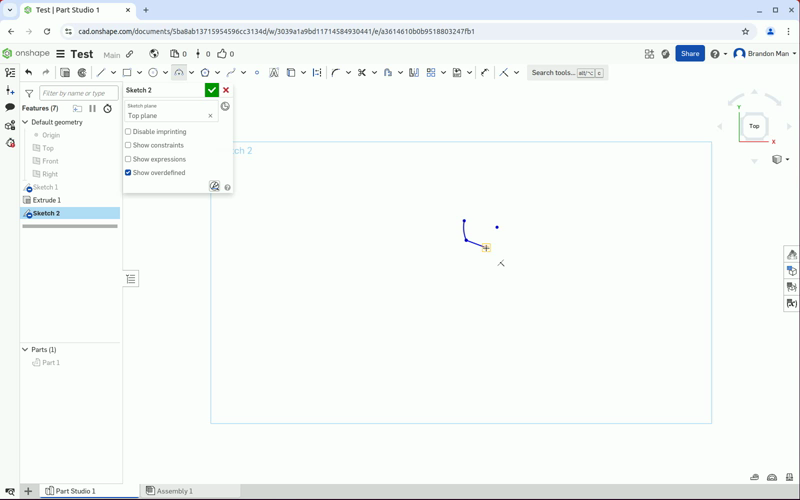
click(486, 247)
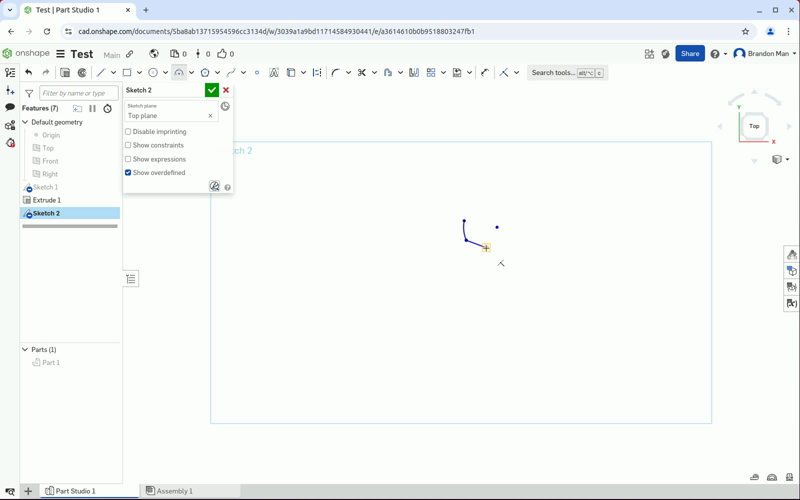
key_down(shift)
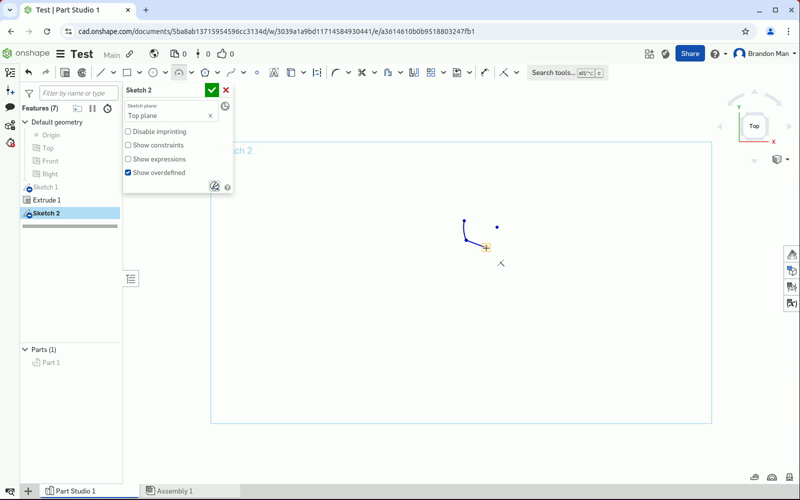
mouse_move(516, 243)
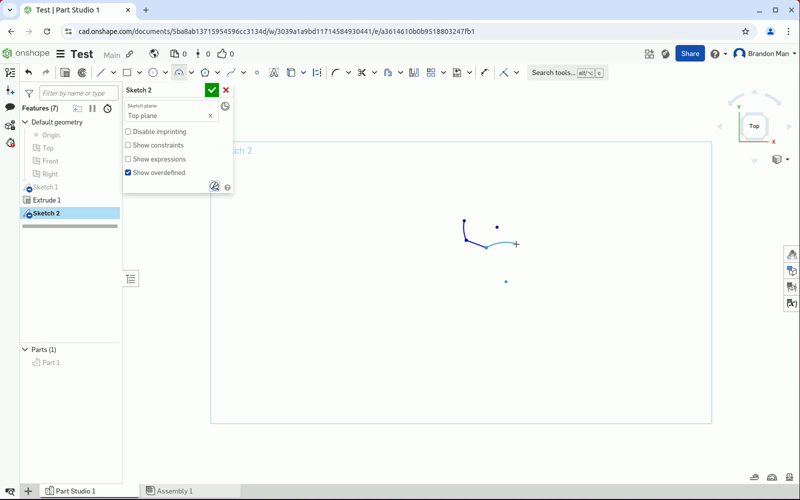
click(516, 243)
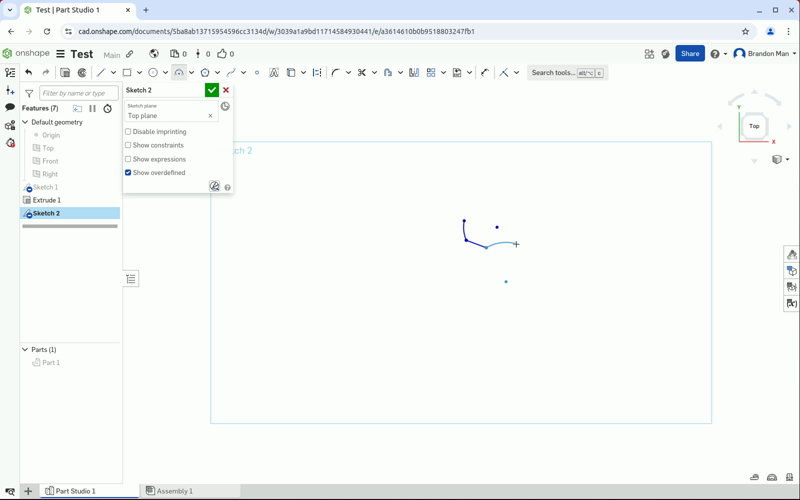
mouse_move(503, 259)
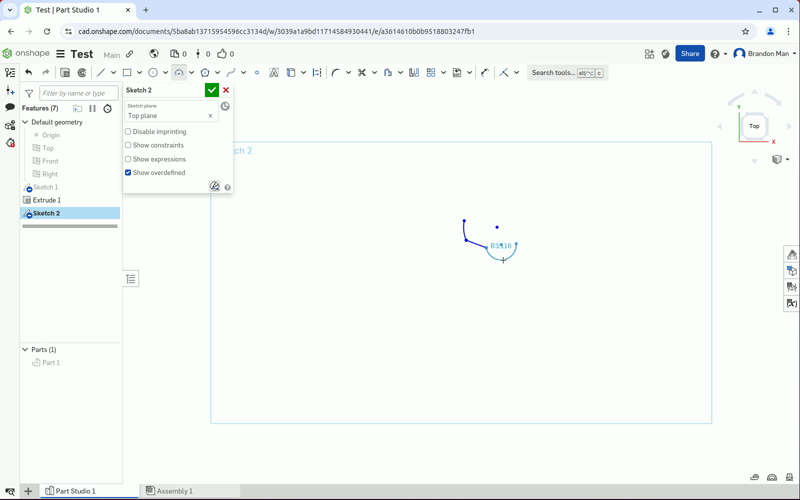
click(503, 259)
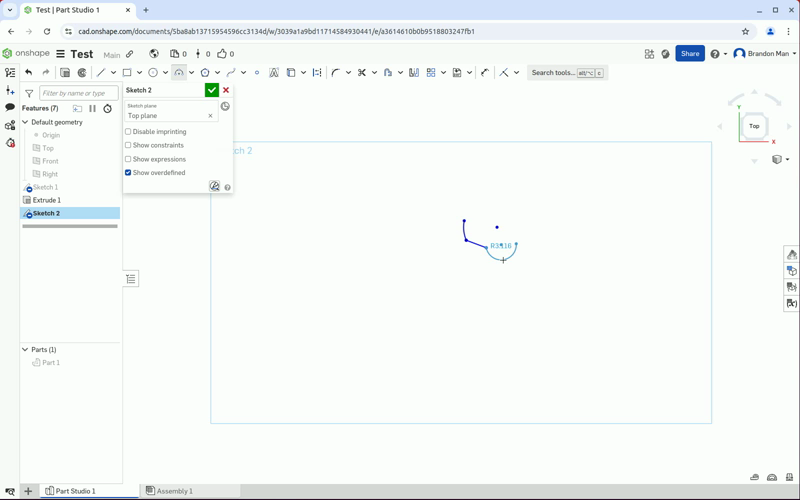
key_up(shift)
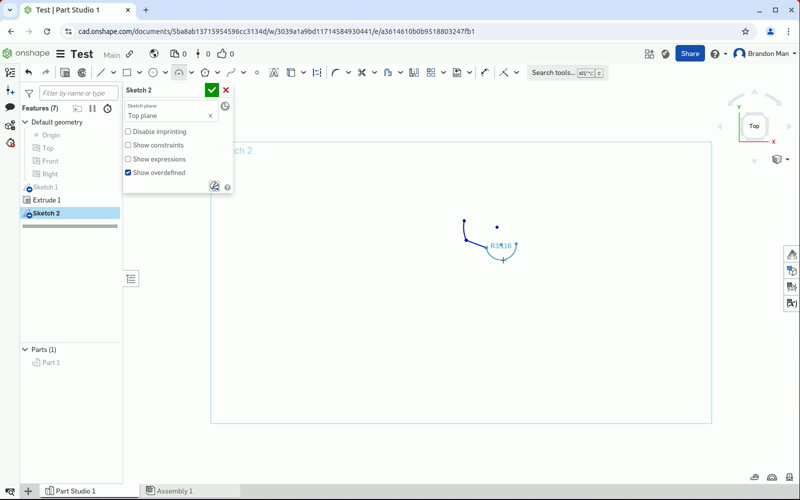
key(esc)
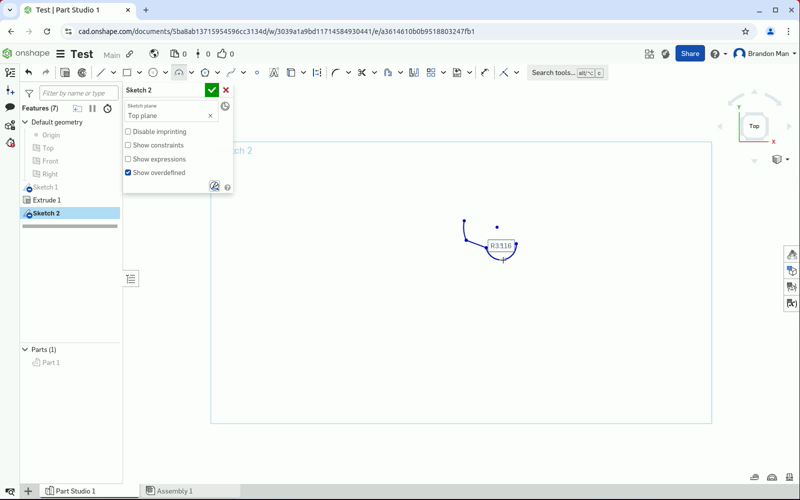
key(l)
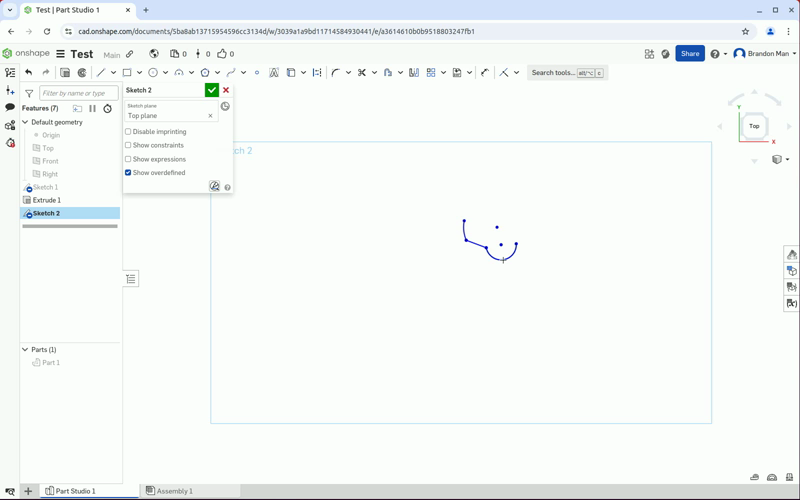
mouse_move(516, 243)
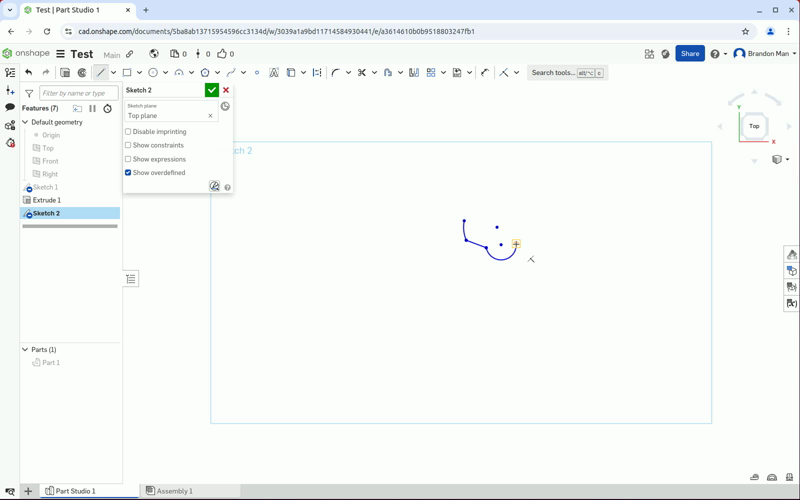
click(516, 243)
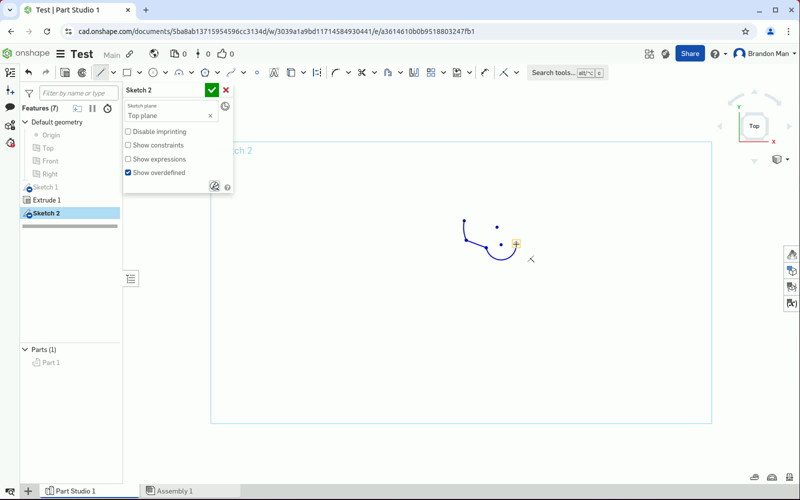
key_down(shift)
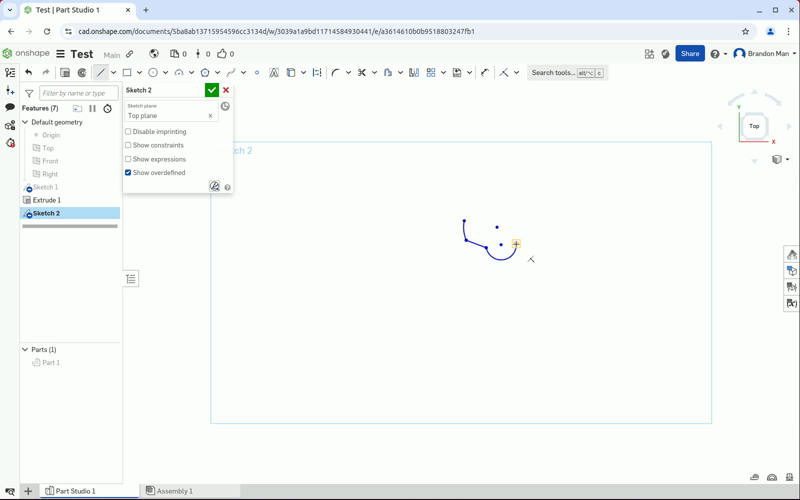
mouse_move(546, 243)
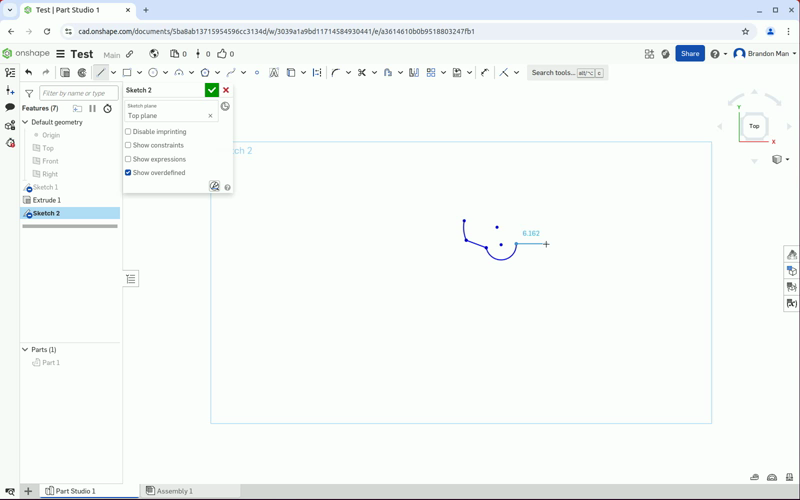
mouse_move(534, 231)
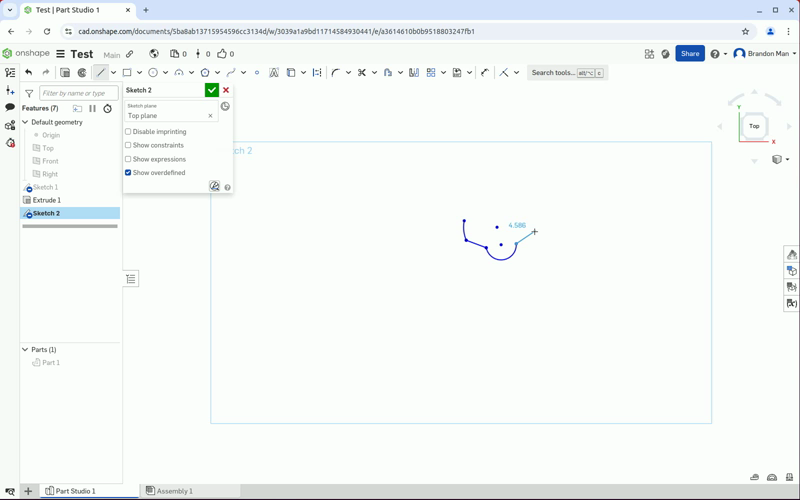
click(534, 231)
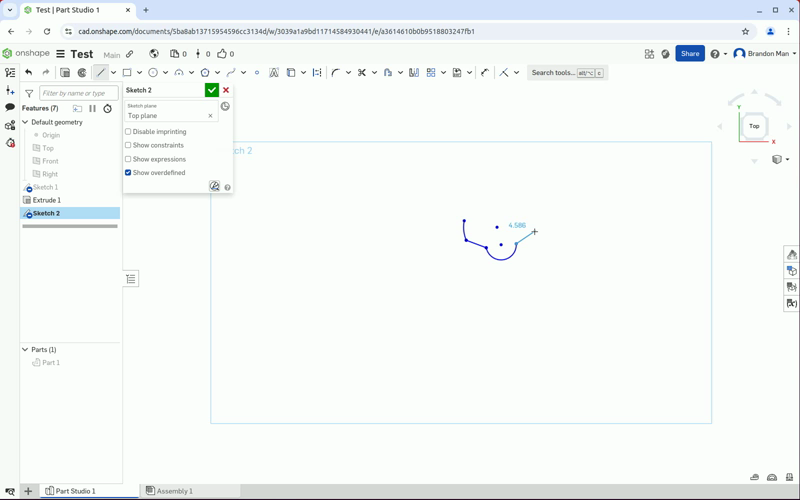
key_up(shift)
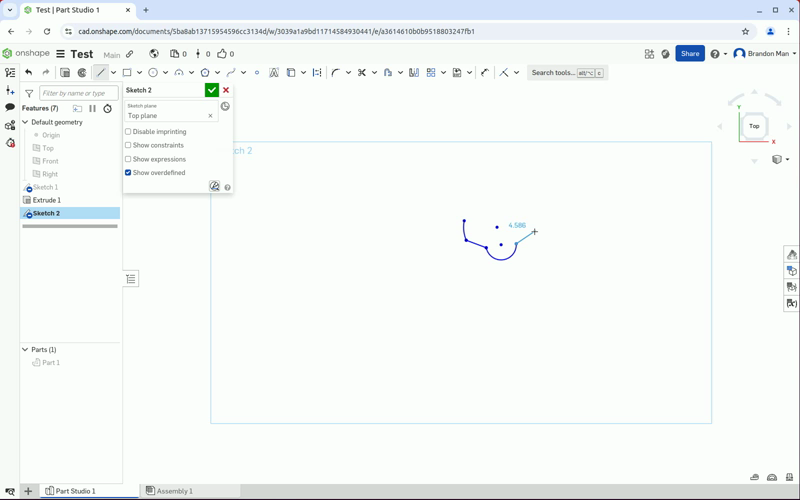
key(esc)
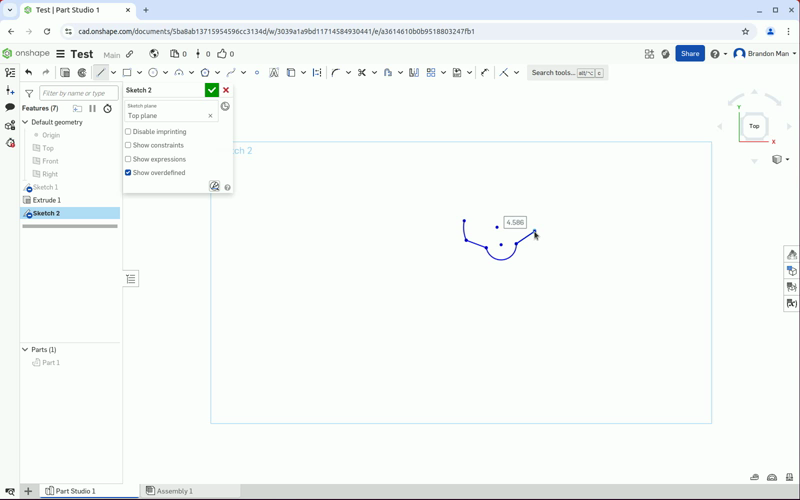
key(a)
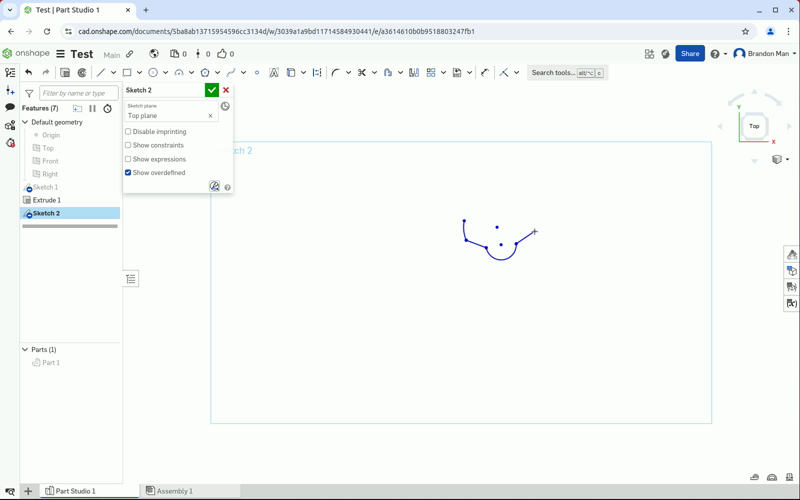
mouse_move(534, 231)
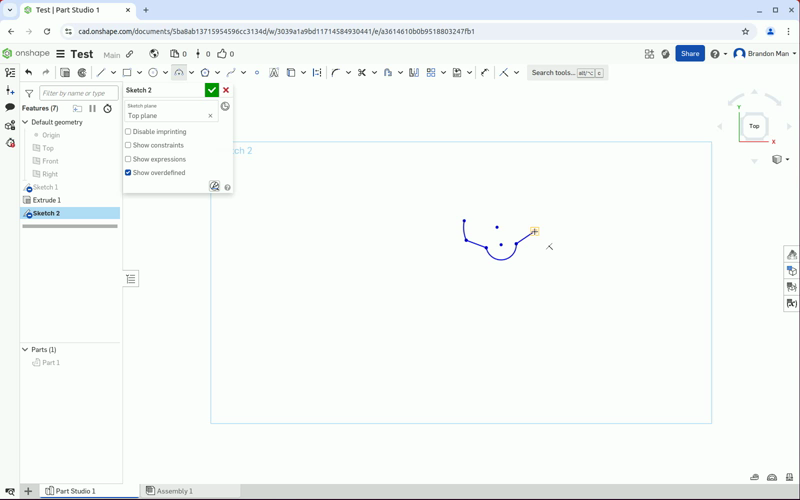
click(534, 231)
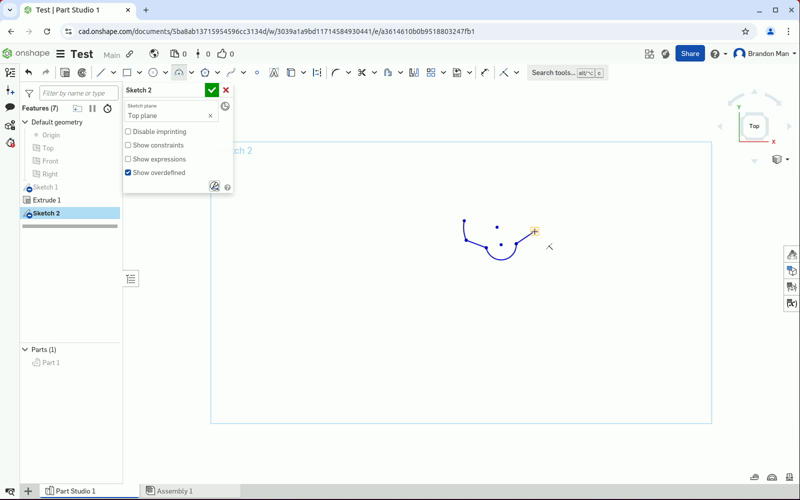
key_down(shift)
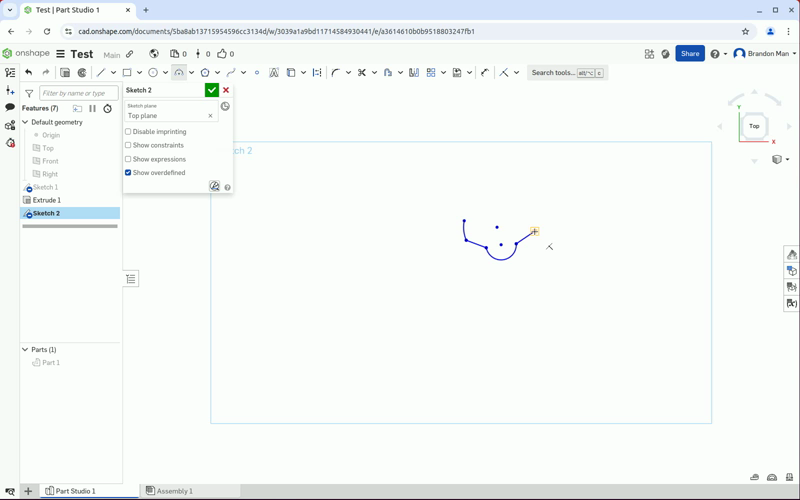
mouse_move(515, 211)
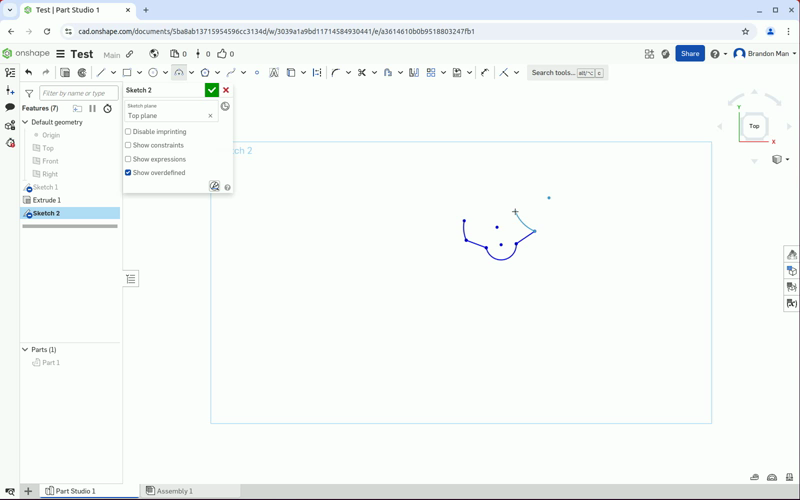
click(515, 211)
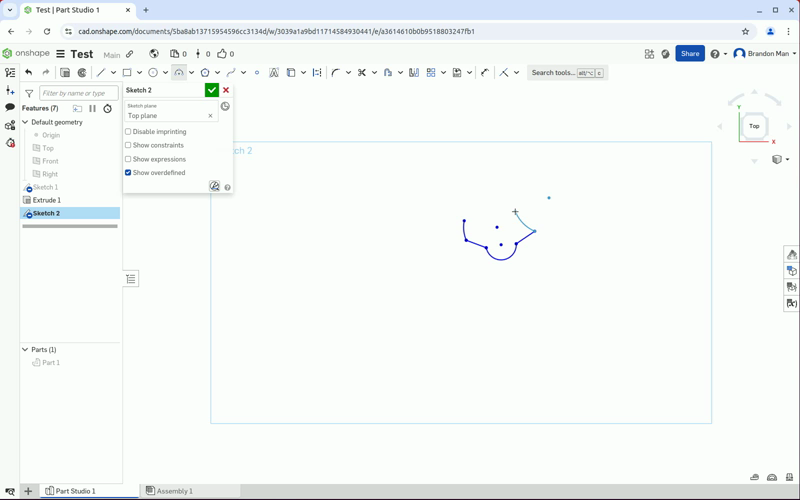
mouse_move(550, 197)
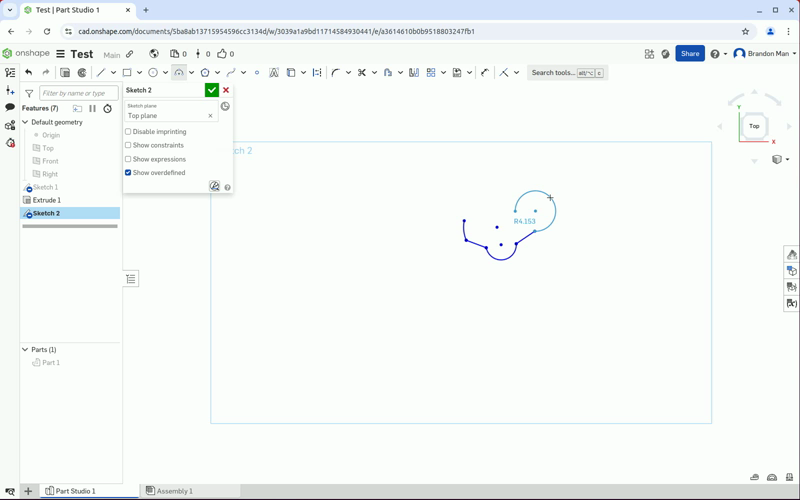
click(550, 197)
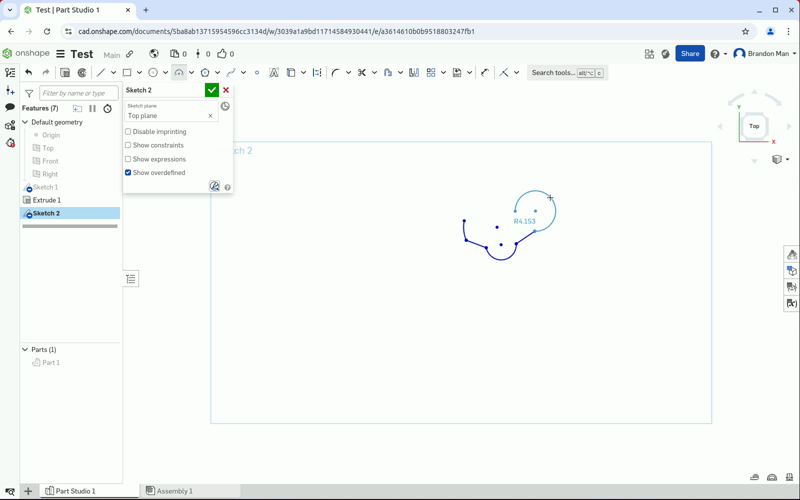
key_up(shift)
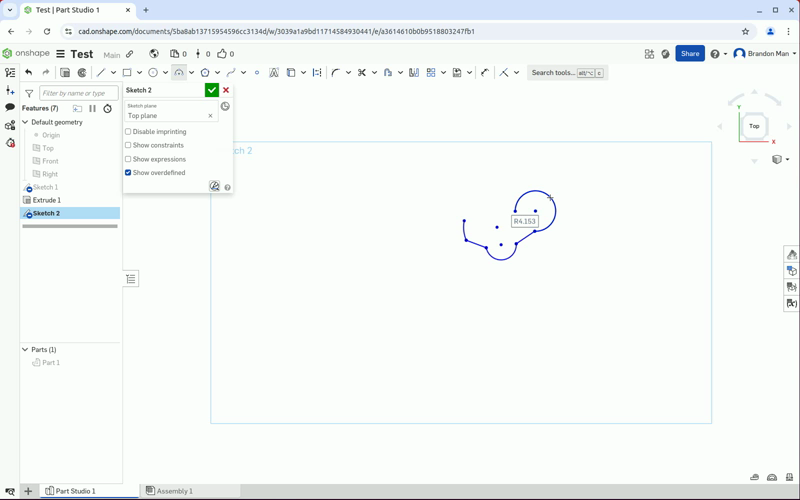
key(esc)
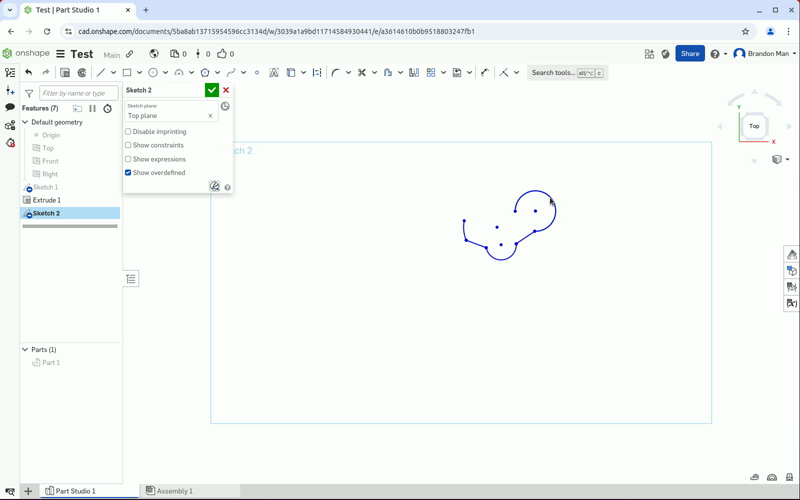
key(l)
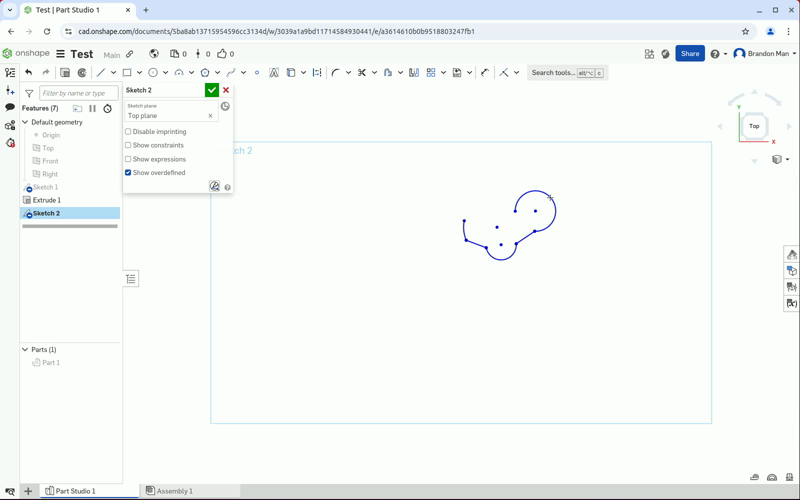
mouse_move(515, 211)
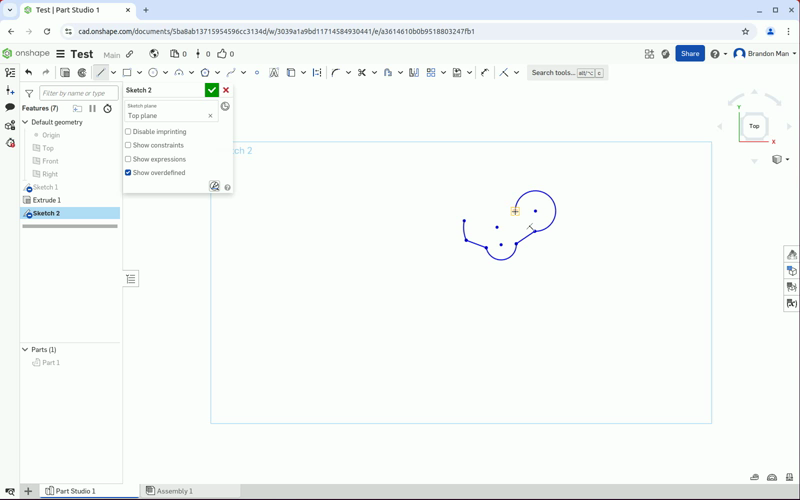
click(515, 211)
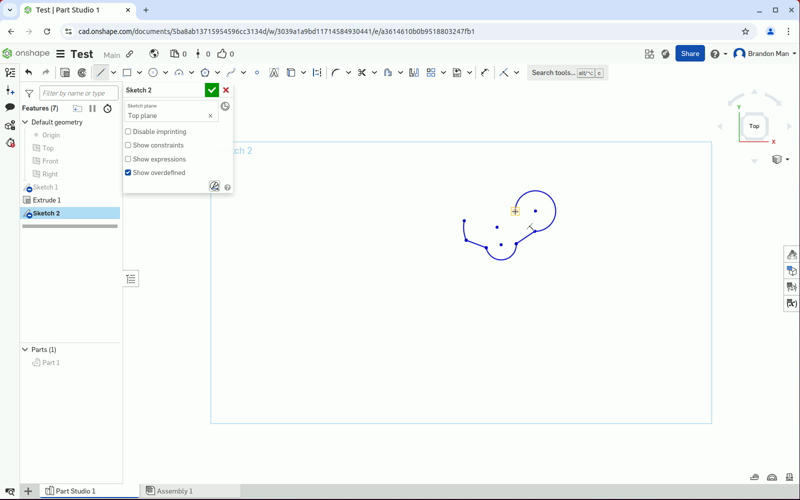
key_down(shift)
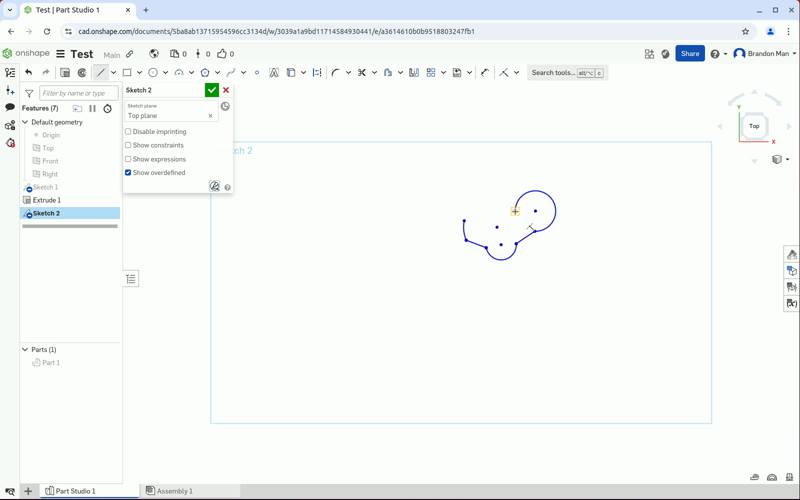
mouse_move(545, 211)
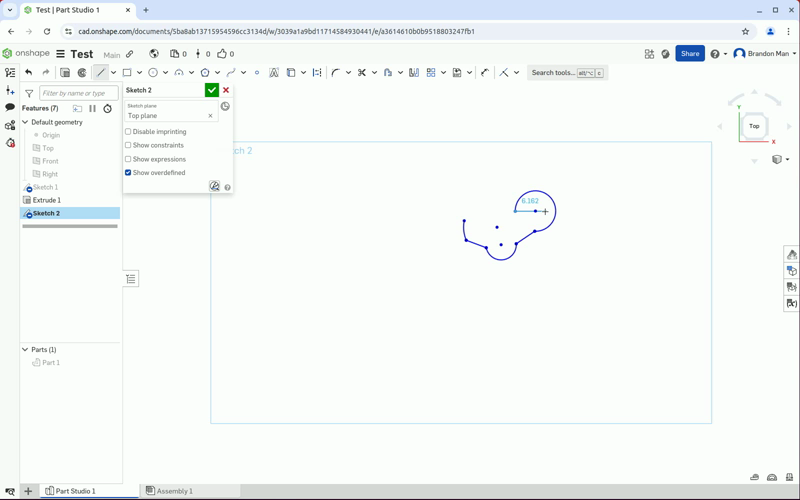
mouse_move(501, 229)
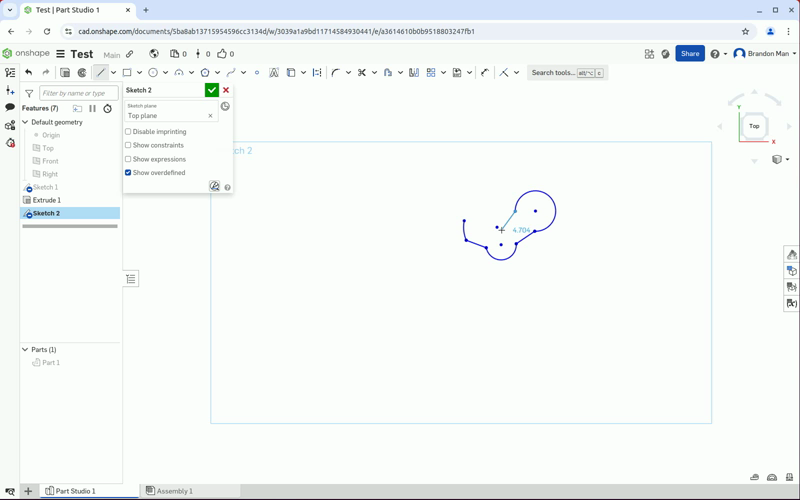
click(501, 229)
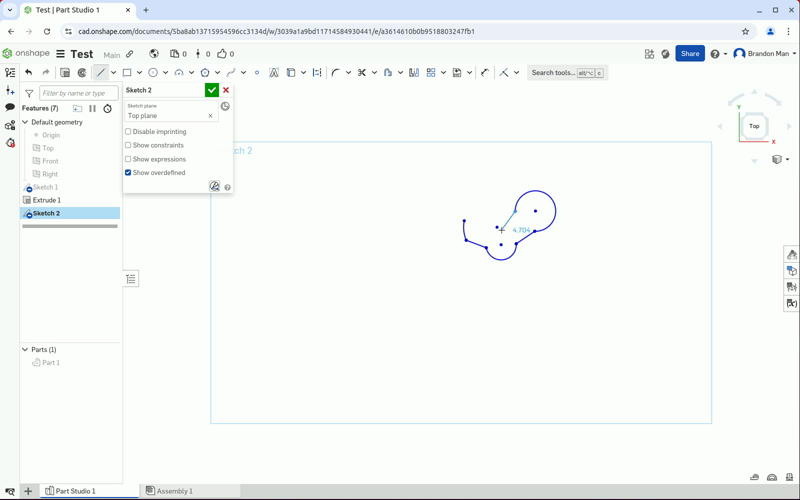
key_up(shift)
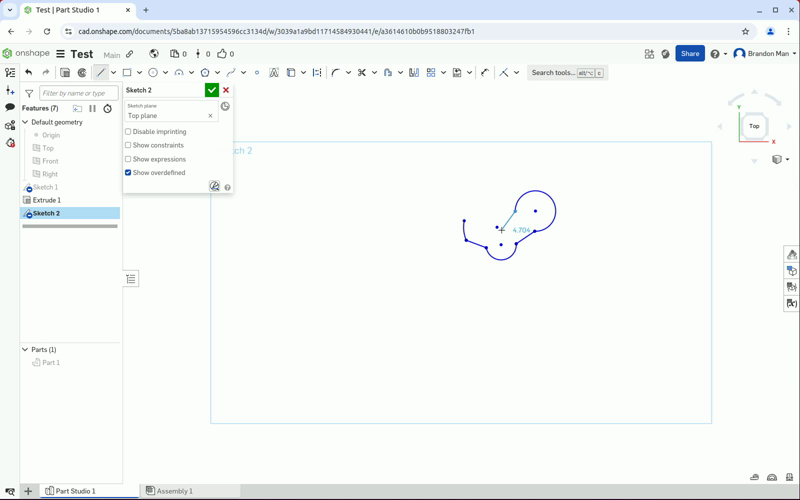
key(esc)
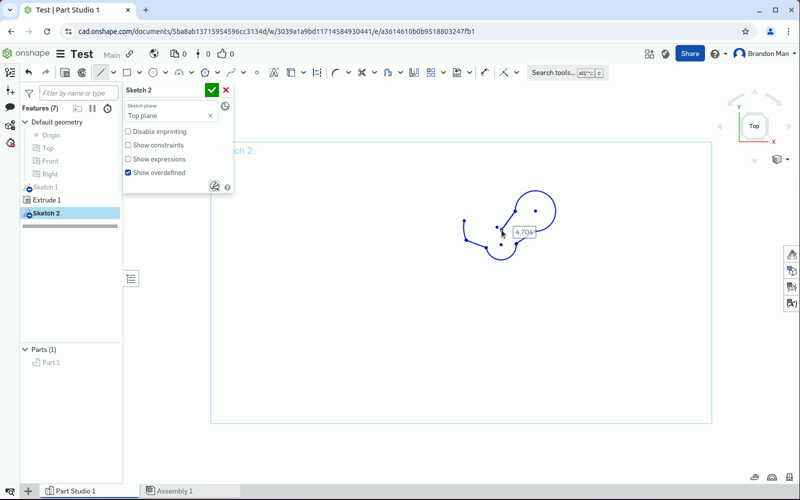
key(a)
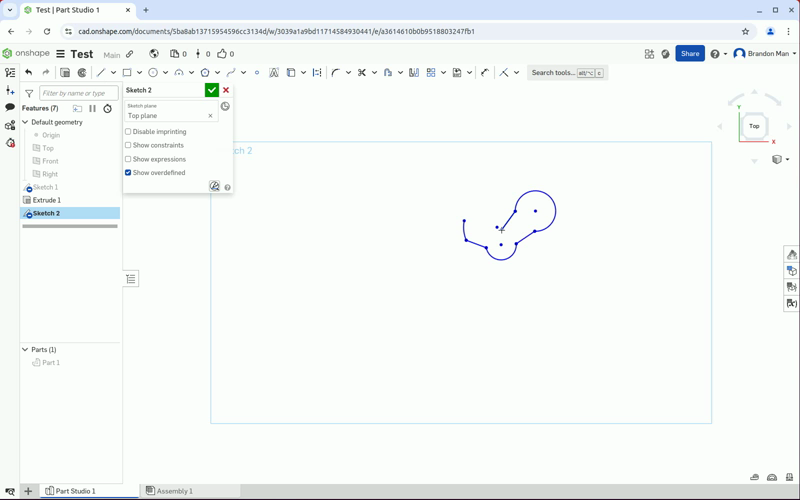
mouse_move(501, 229)
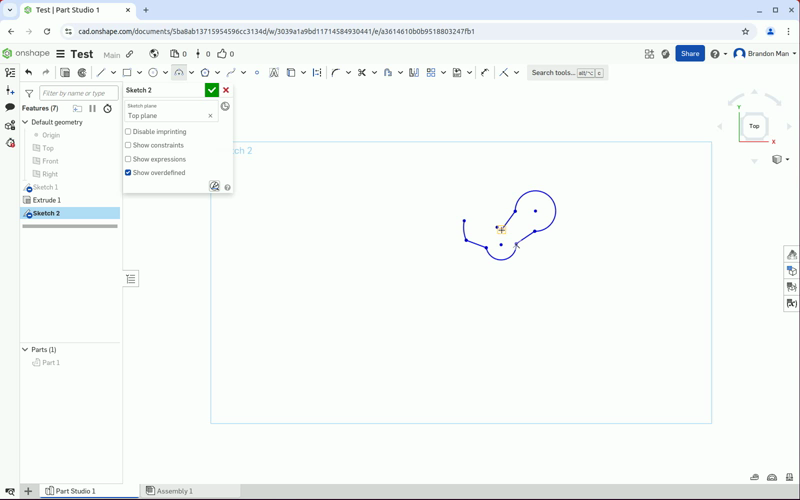
click(501, 229)
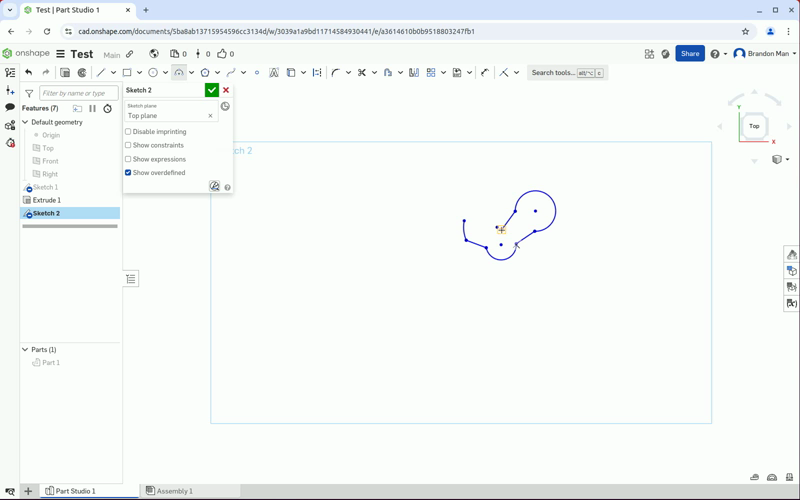
key_down(shift)
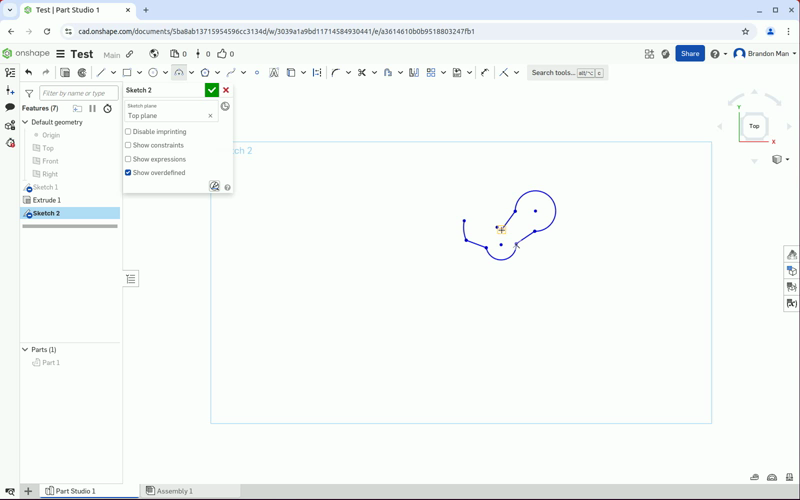
mouse_move(493, 232)
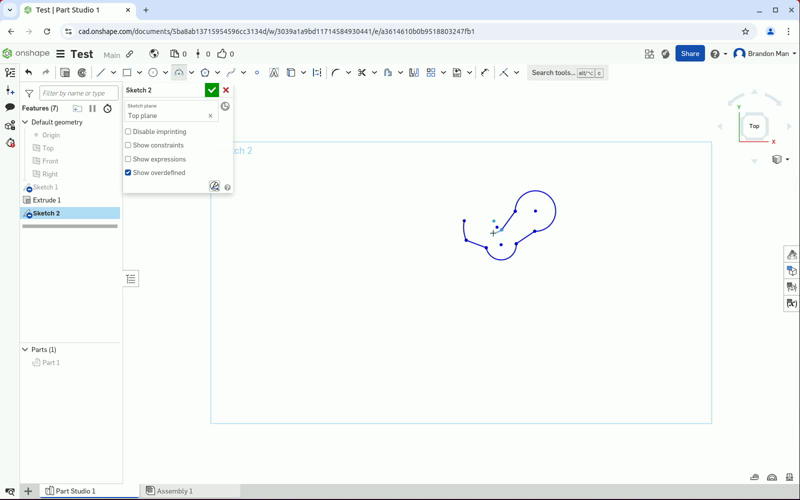
click(493, 232)
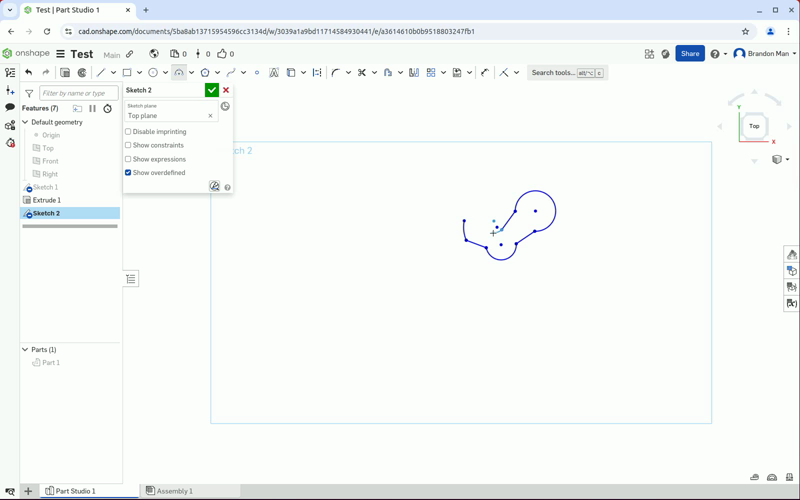
mouse_move(497, 230)
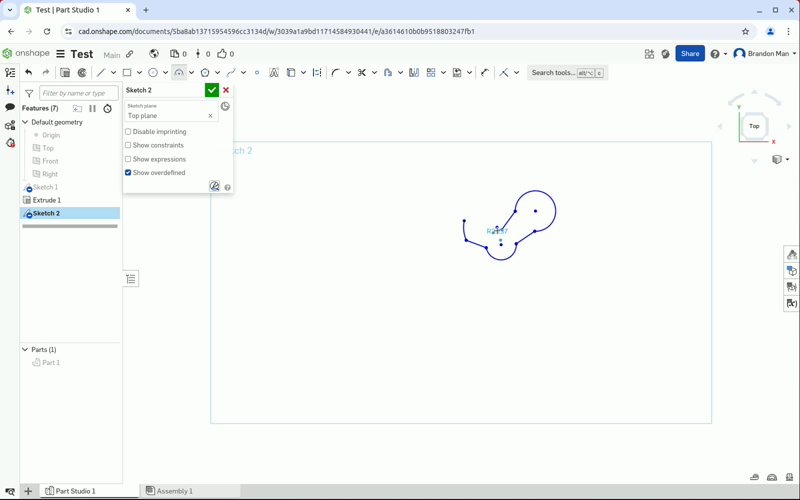
click(497, 230)
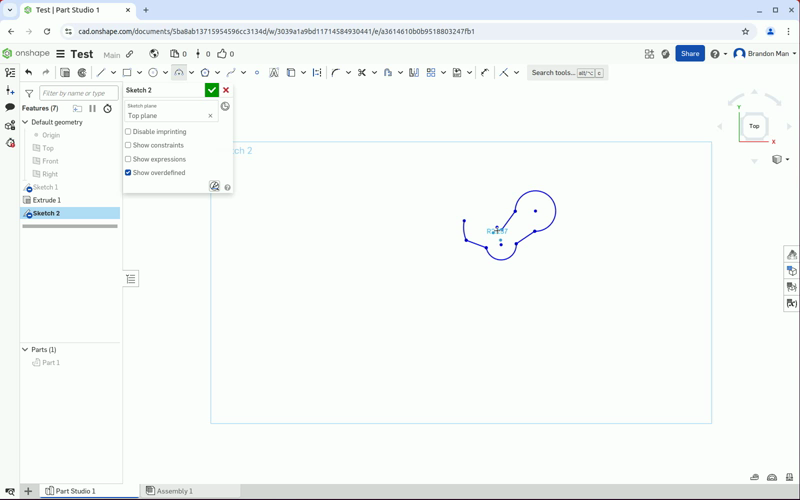
key_up(shift)
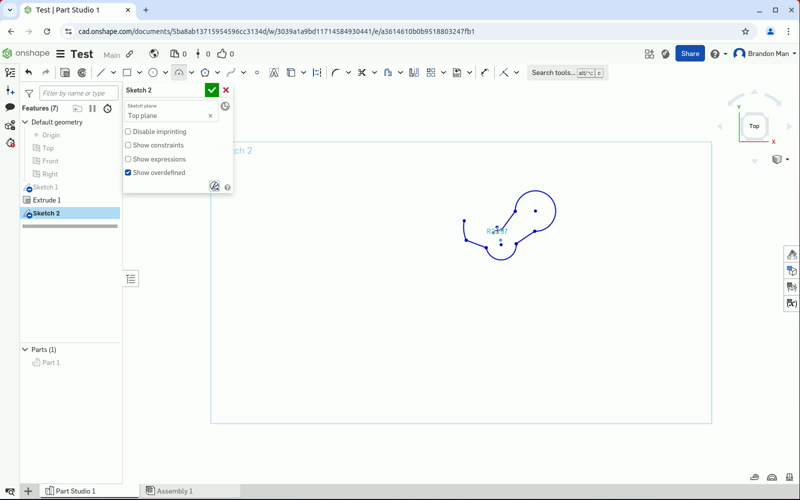
key(esc)
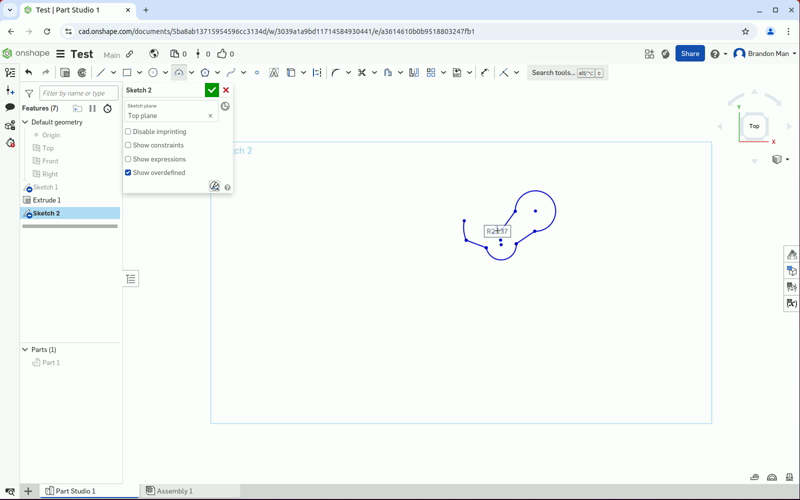
key(l)
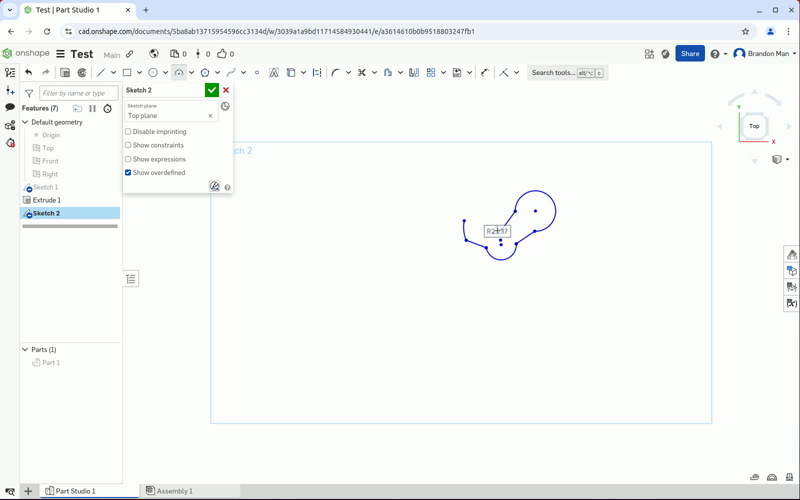
mouse_move(493, 232)
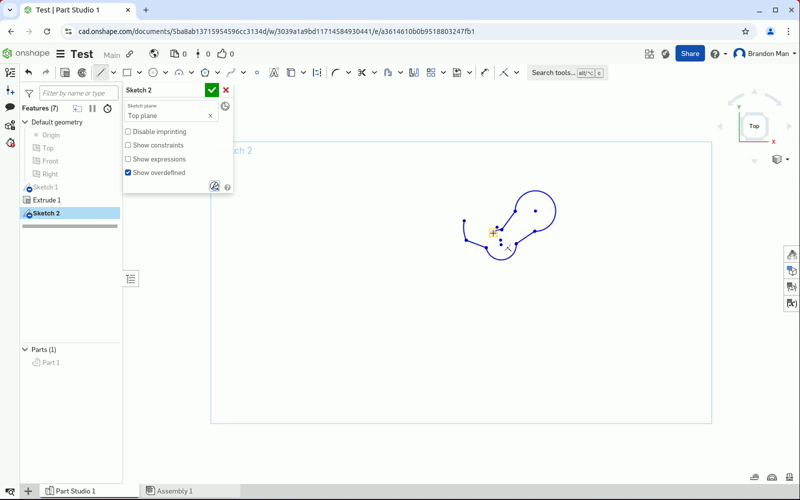
click(493, 232)
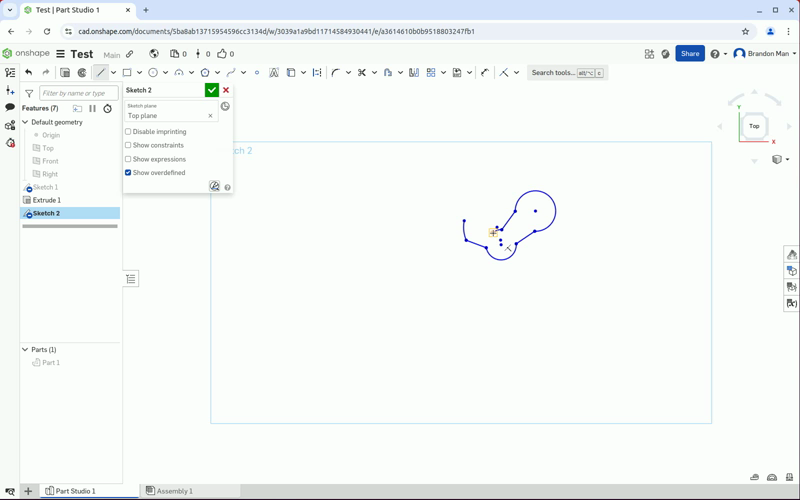
mouse_move(523, 232)
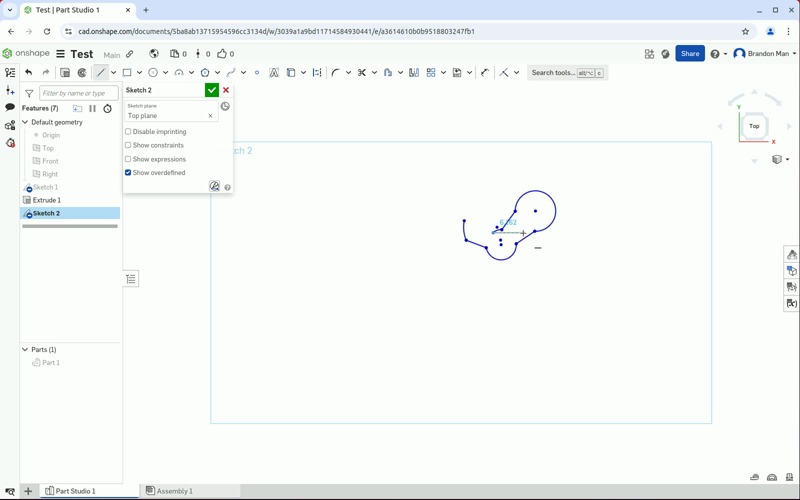
key_down(shift)
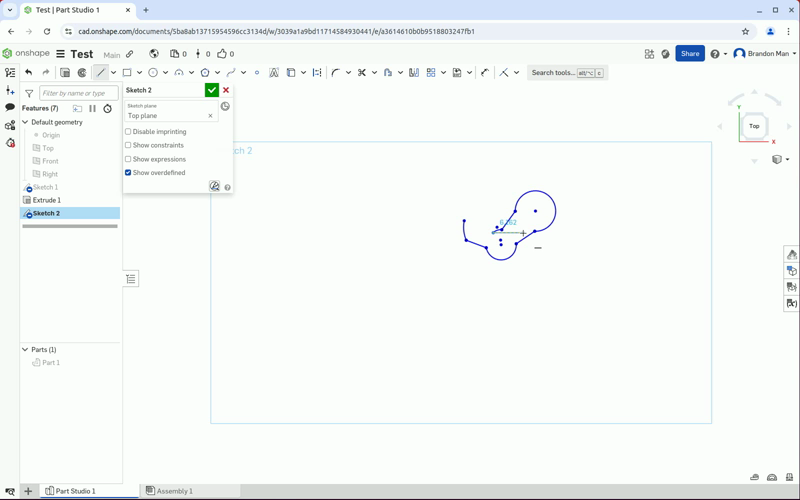
mouse_move(464, 220)
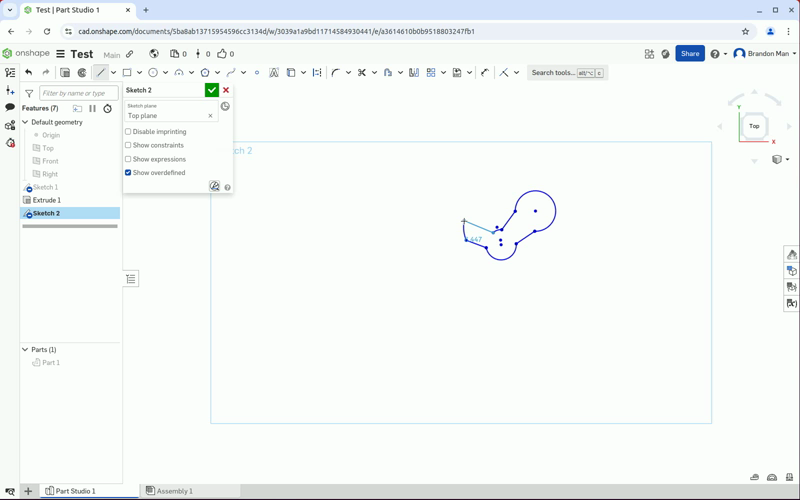
key_up(shift)
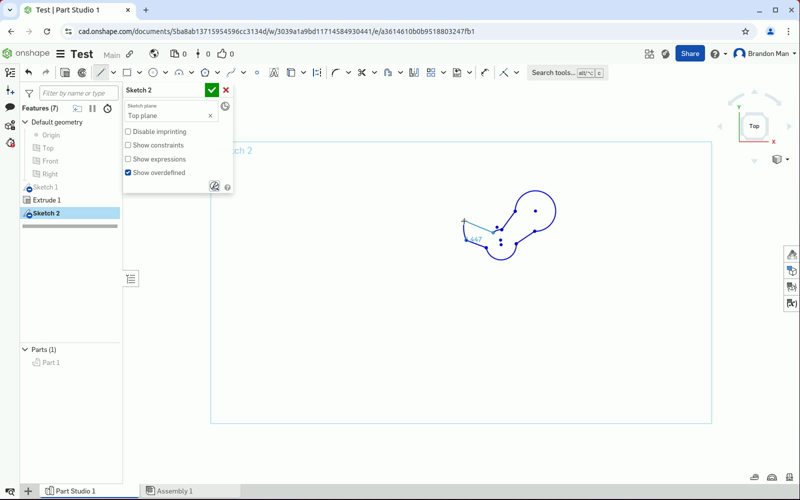
click(464, 220)
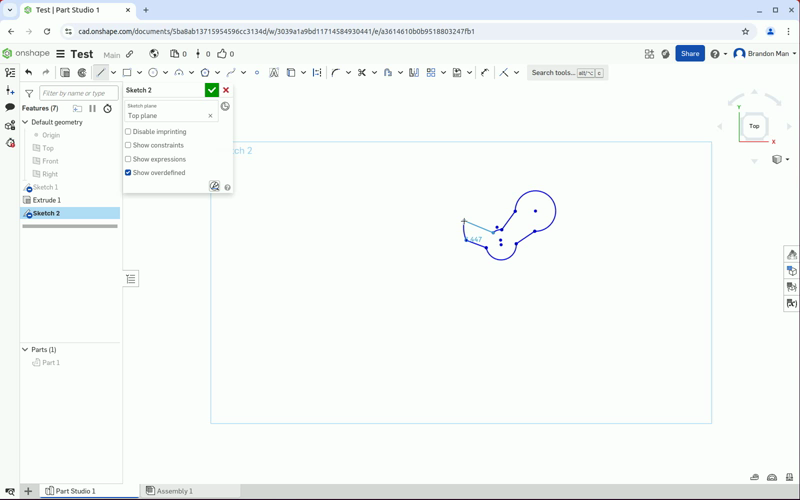
key(esc)
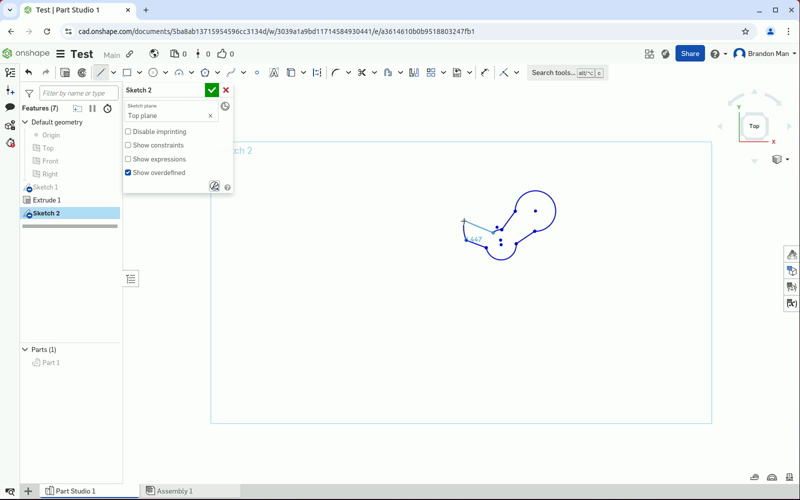
key(l)
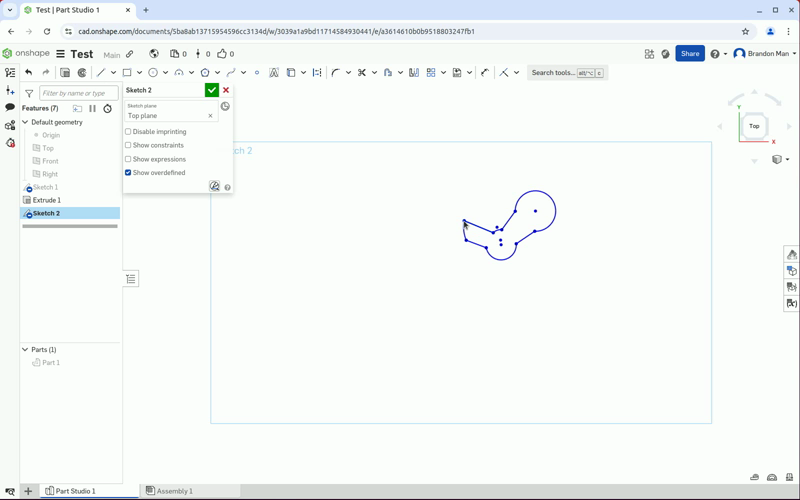
key_down(shift)
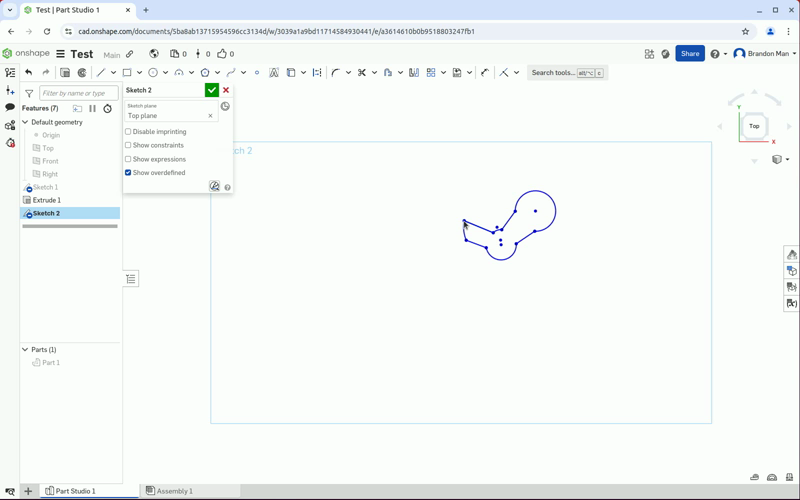
mouse_move(491, 249)
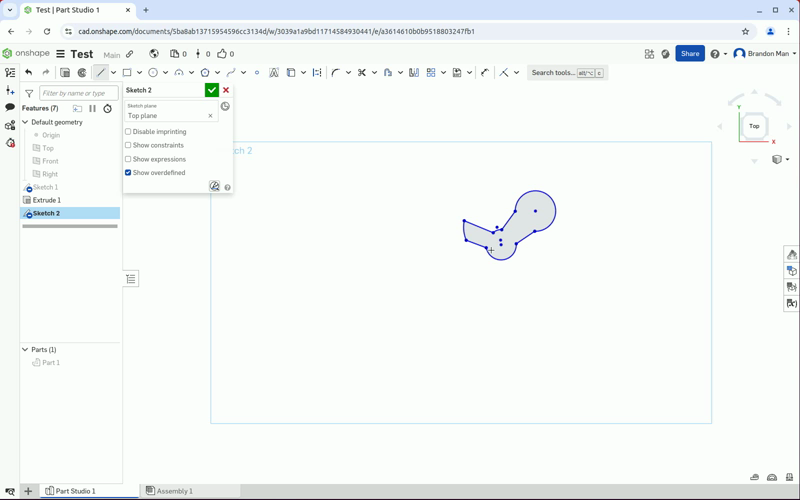
click(491, 249)
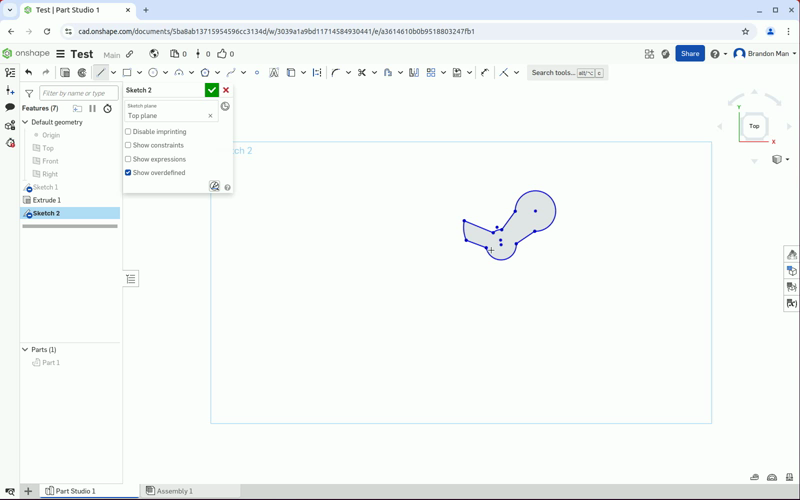
key_up(shift)
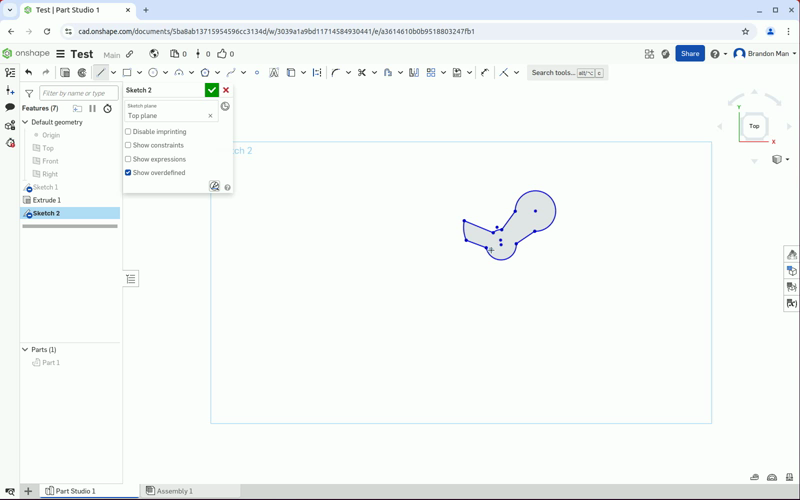
key_down(shift)
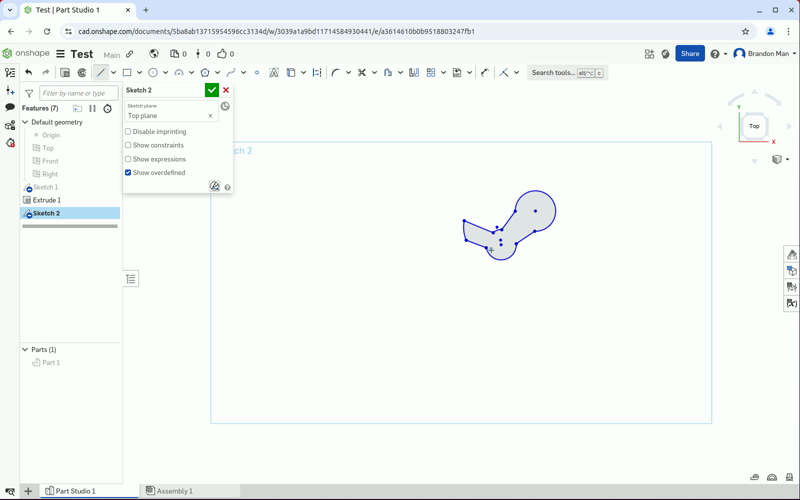
mouse_move(521, 249)
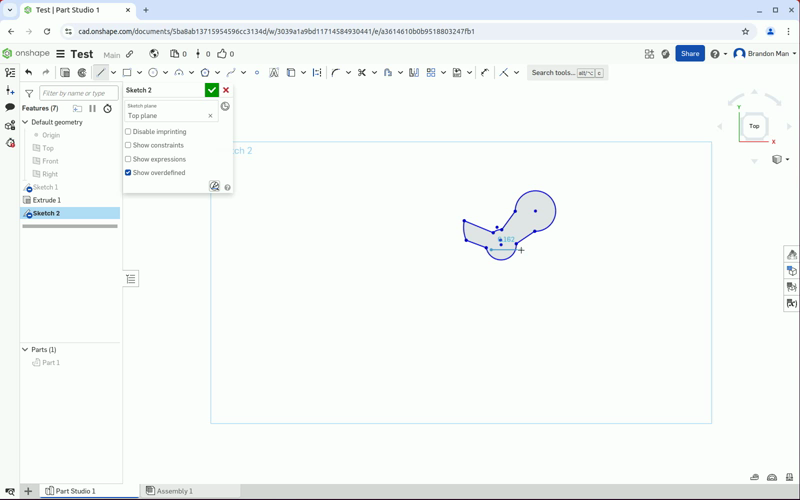
mouse_move(498, 252)
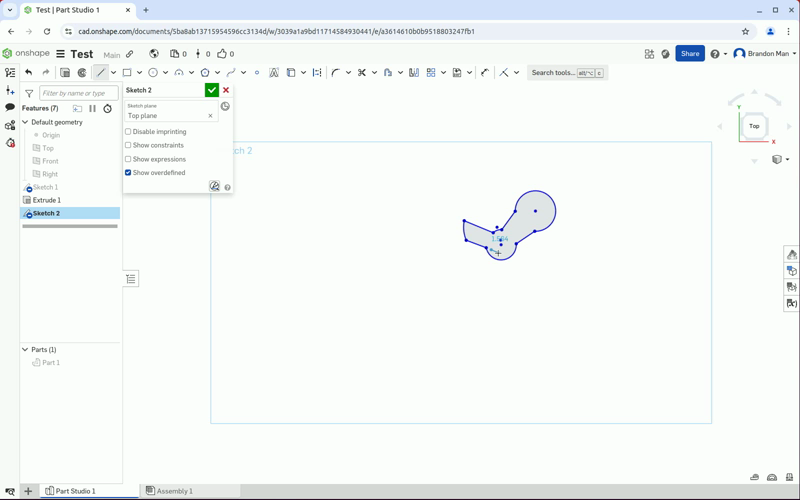
scroll(6)
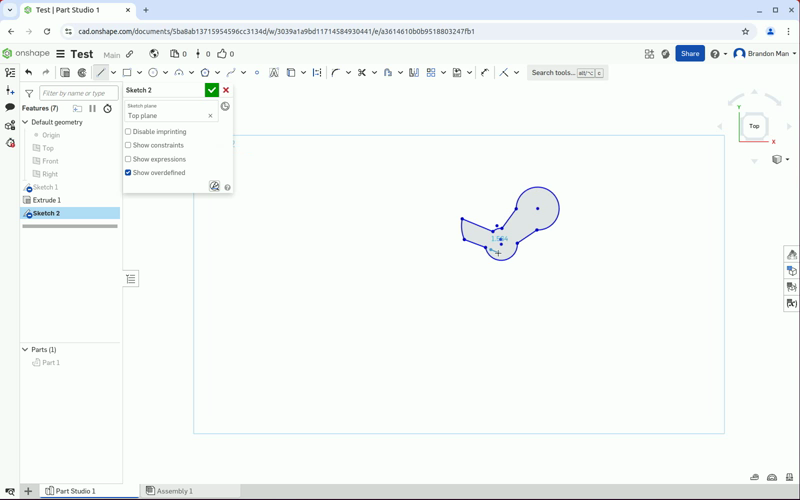
scroll(6)
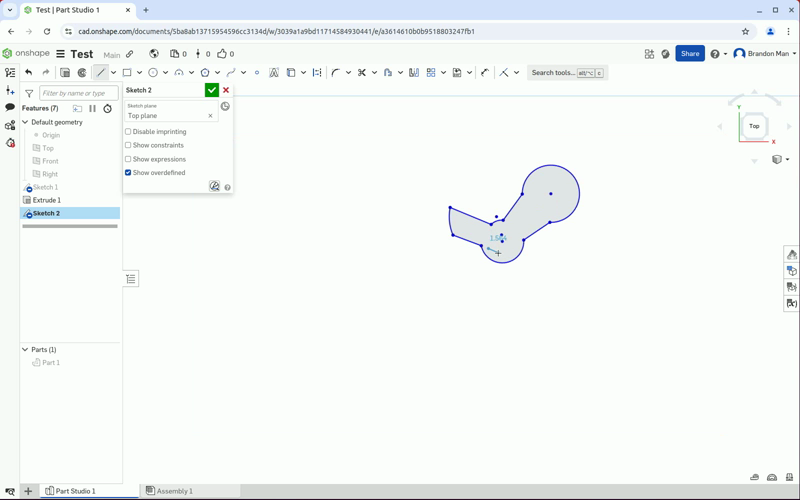
scroll(6)
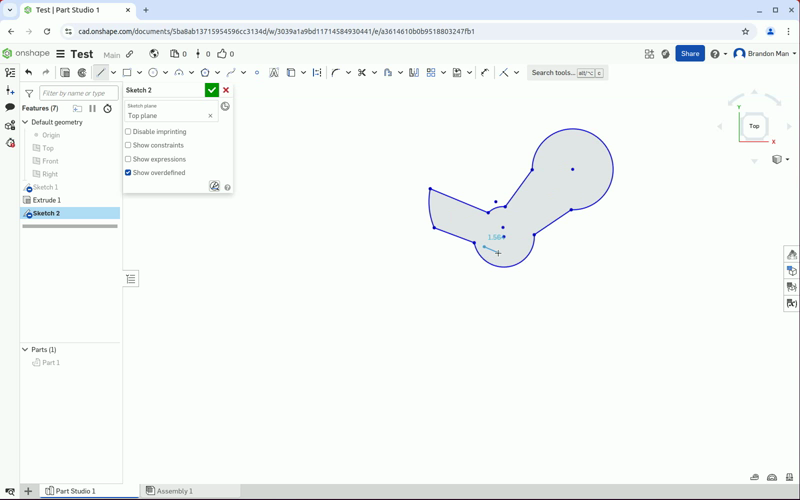
scroll(6)
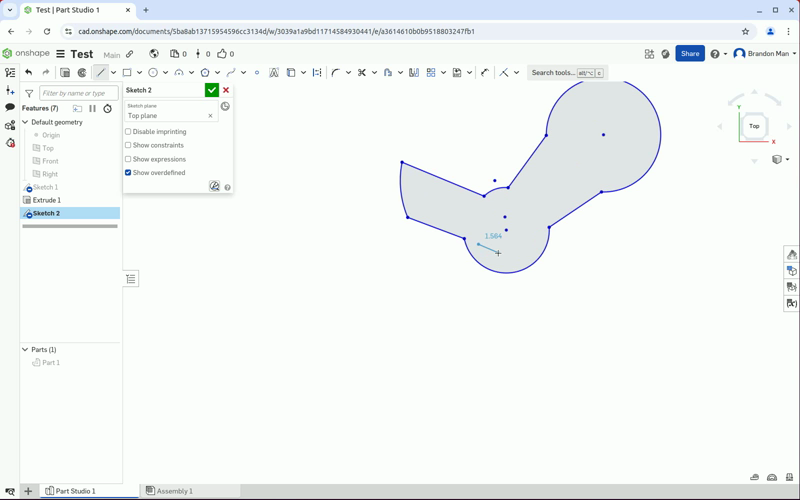
scroll(6)
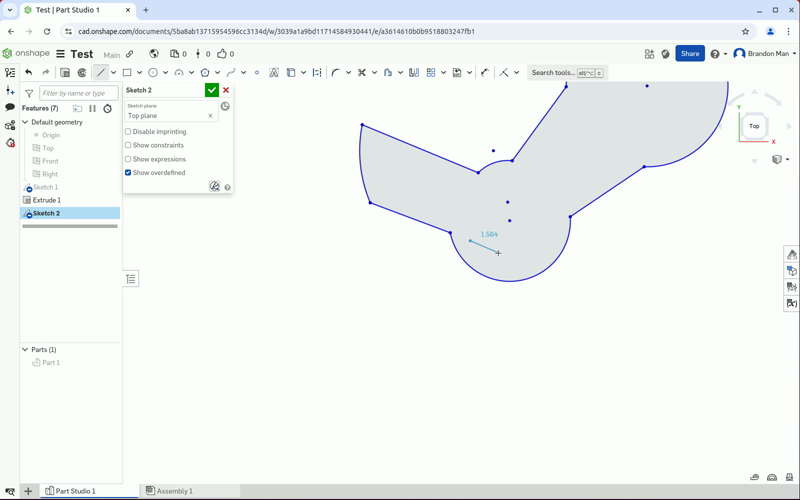
scroll(6)
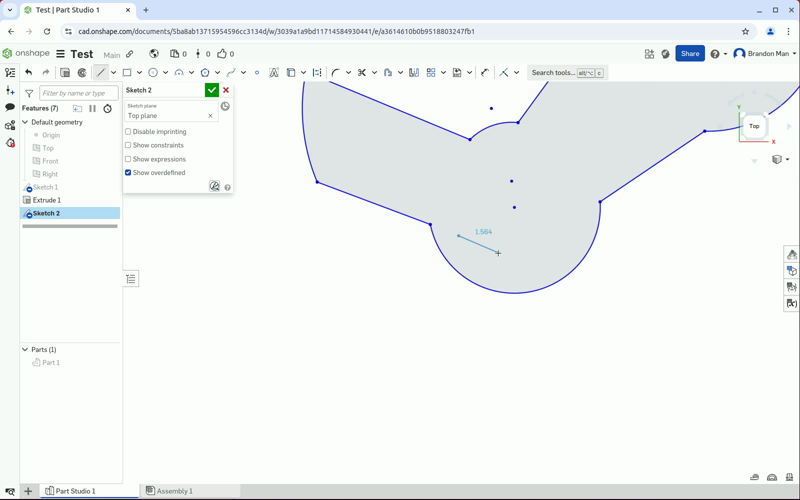
scroll(6)
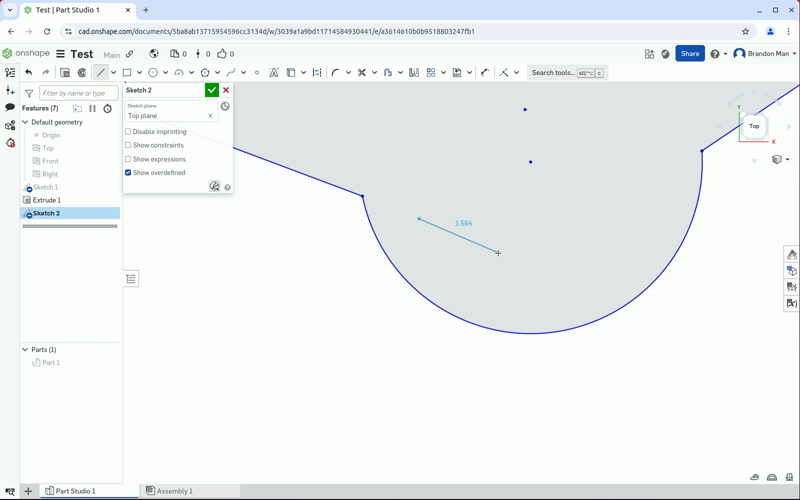
click(498, 252)
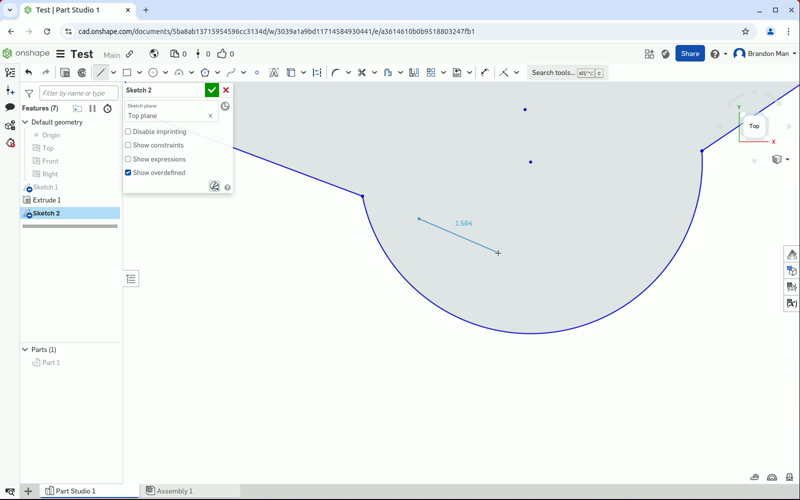
scroll(-6)
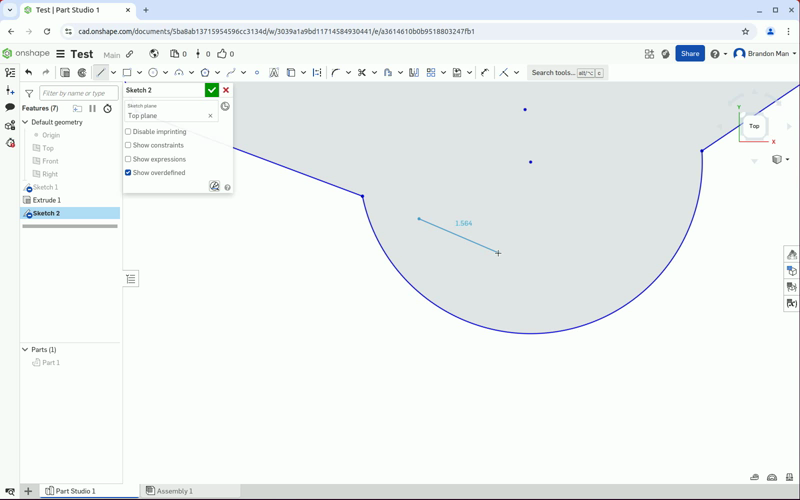
scroll(-6)
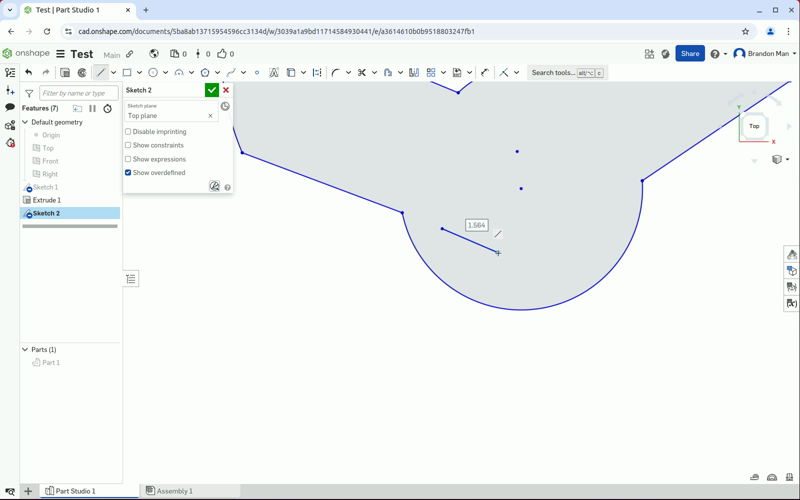
scroll(-6)
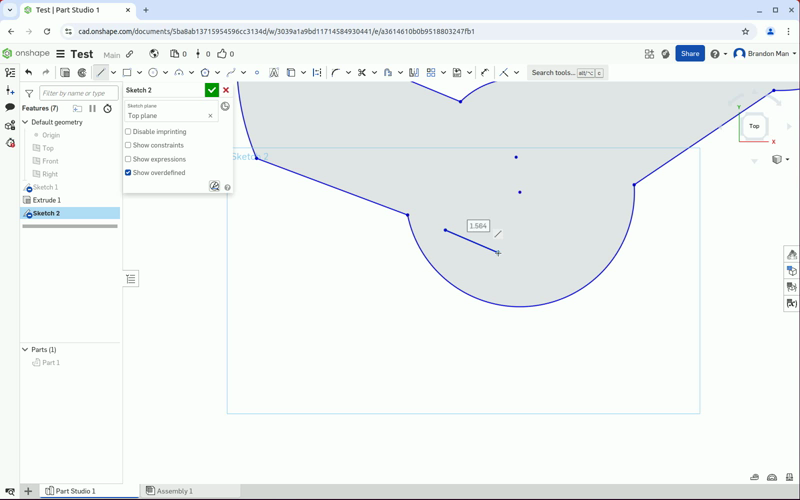
scroll(-6)
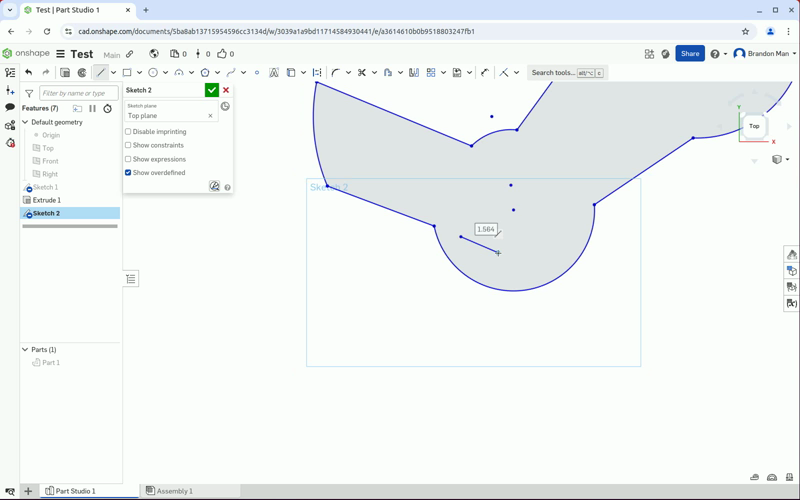
scroll(-6)
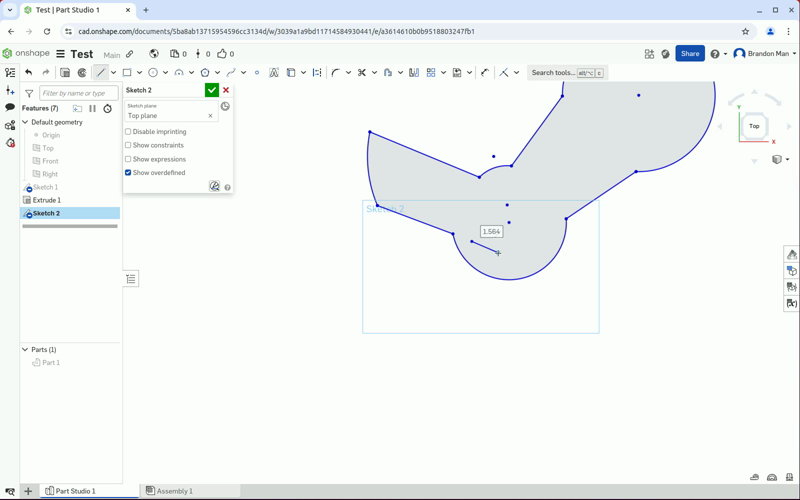
scroll(-6)
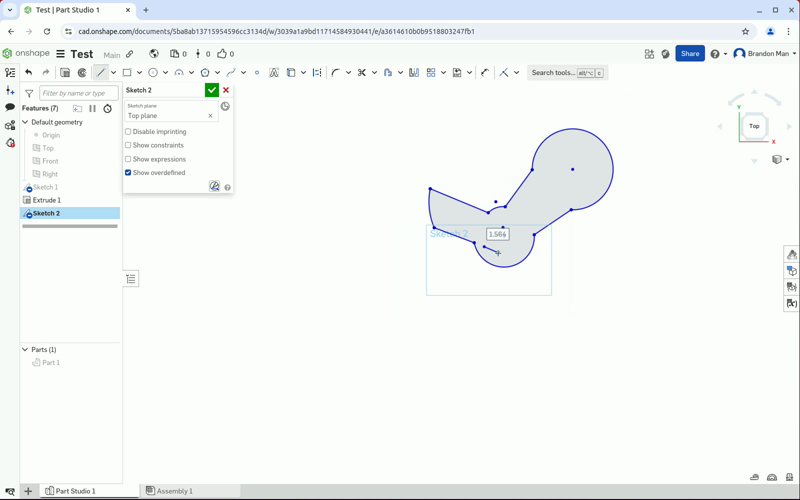
scroll(-6)
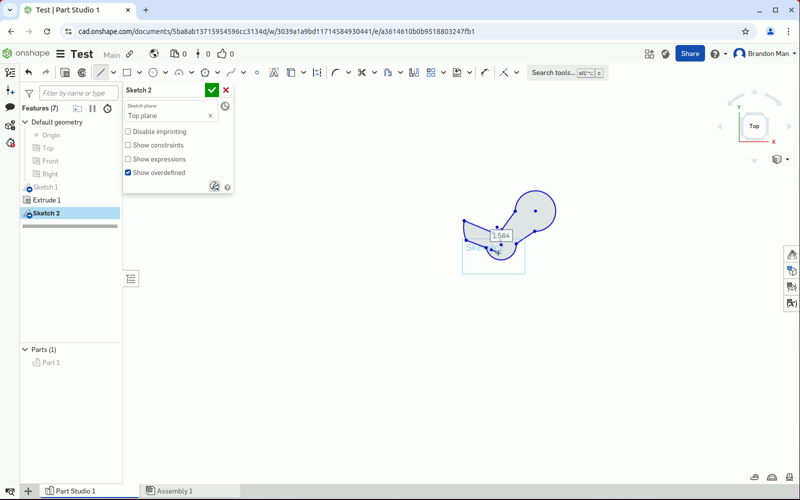
key_up(shift)
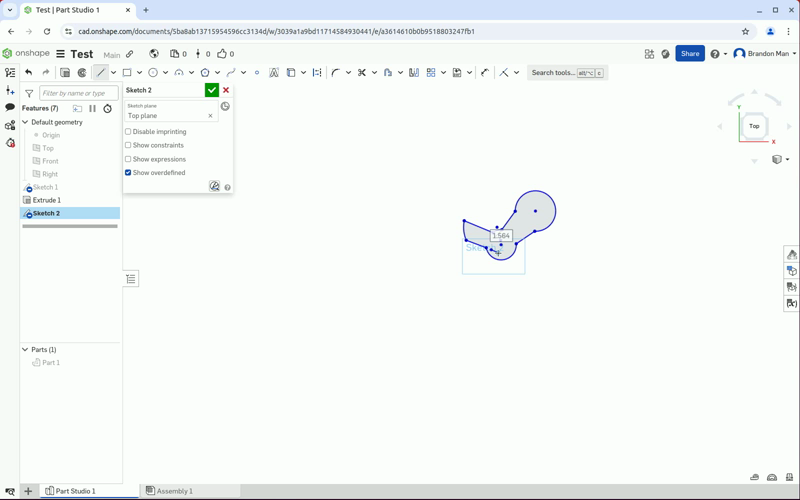
key(esc)
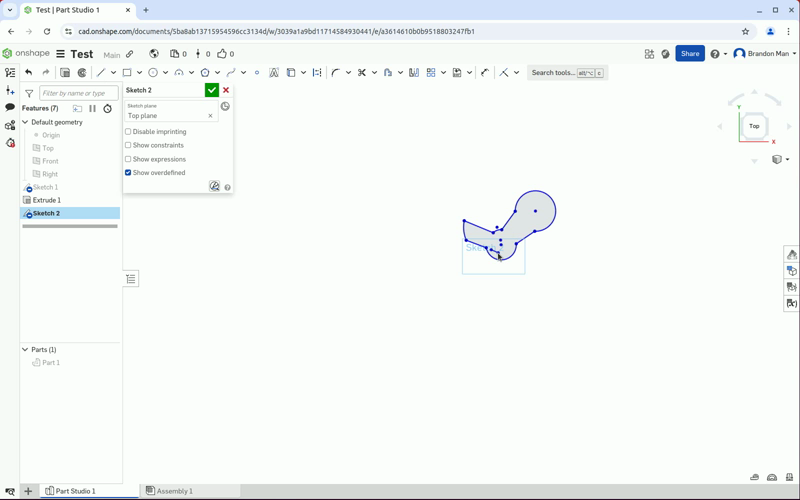
key(a)
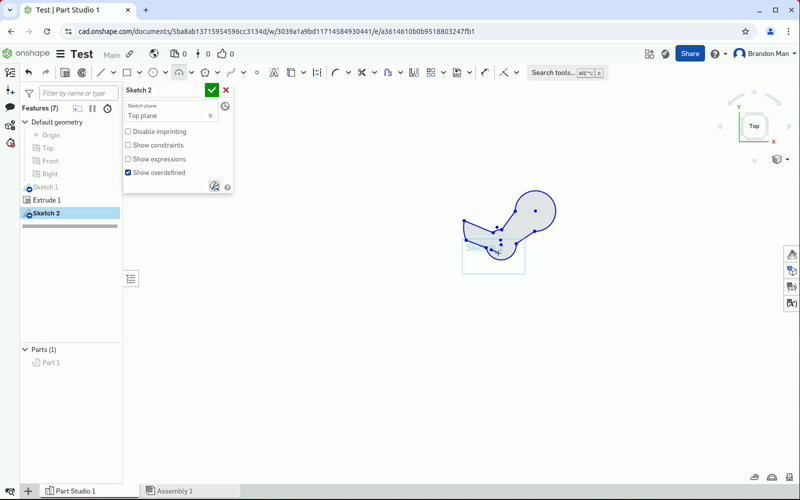
mouse_move(498, 252)
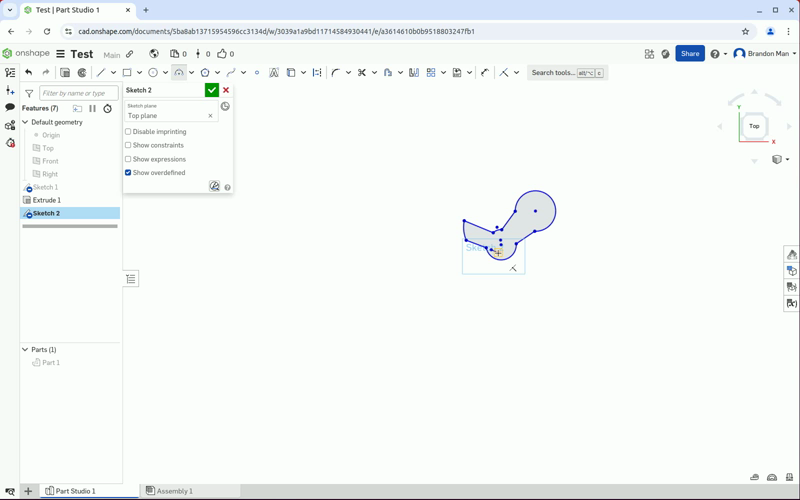
click(498, 252)
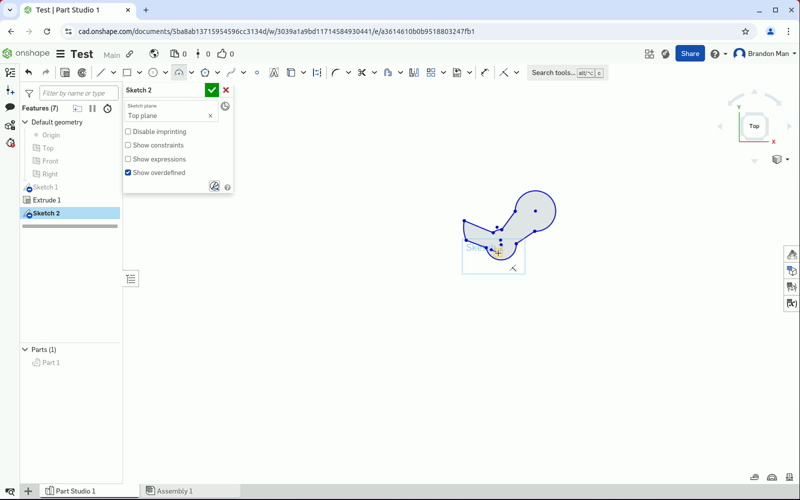
key_down(shift)
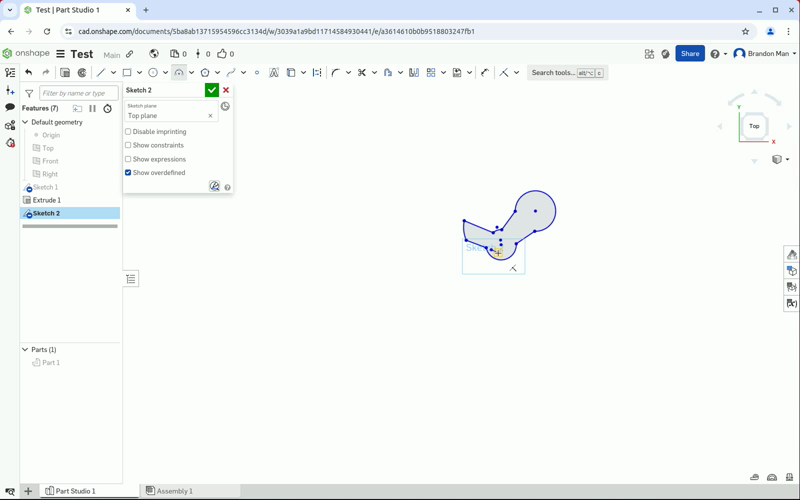
mouse_move(503, 237)
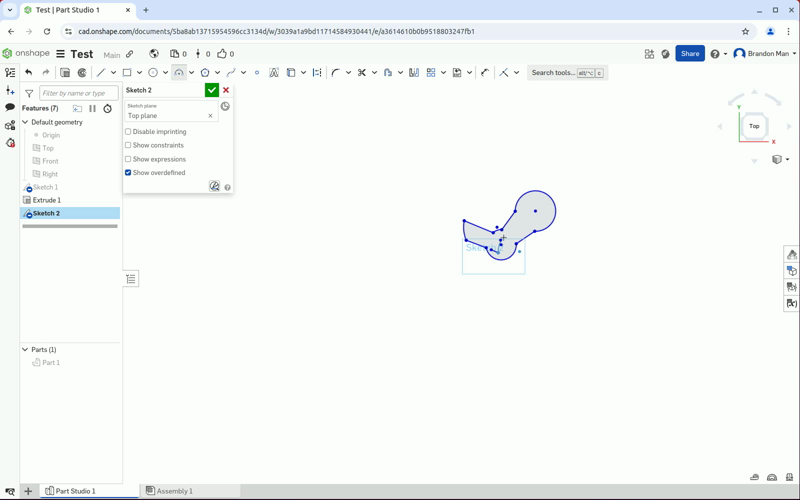
click(503, 237)
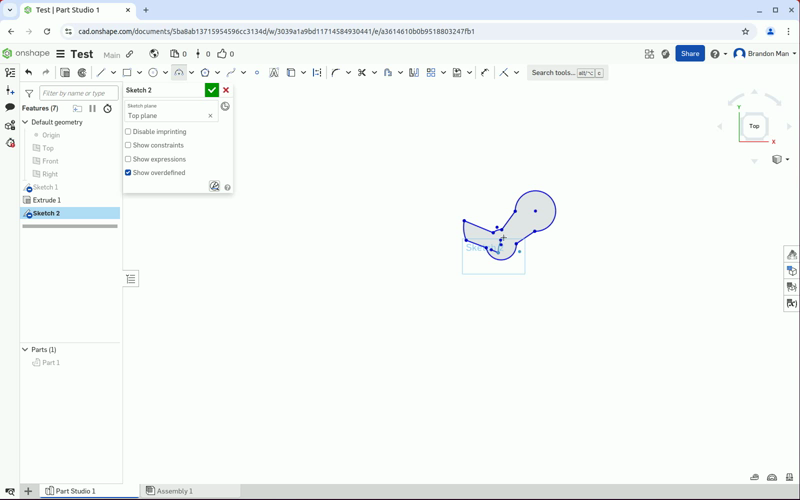
mouse_move(508, 247)
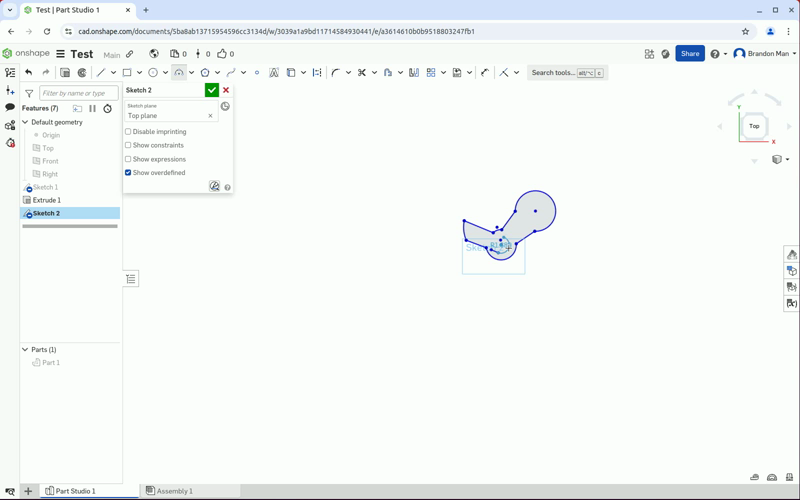
click(508, 247)
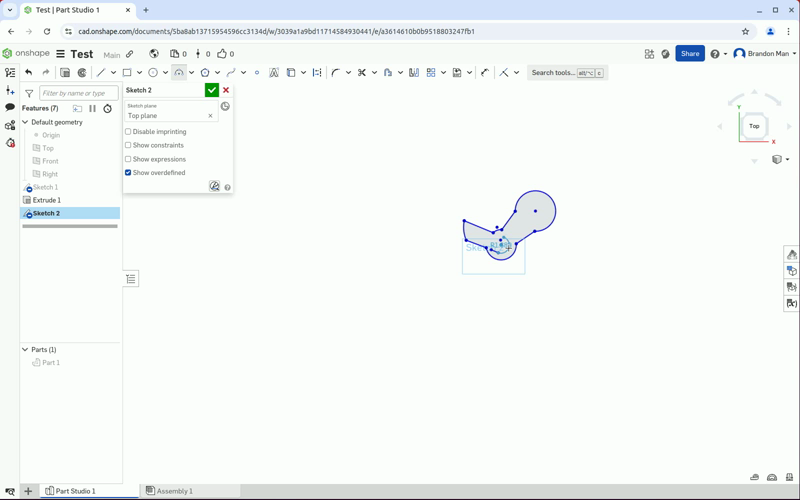
key_up(shift)
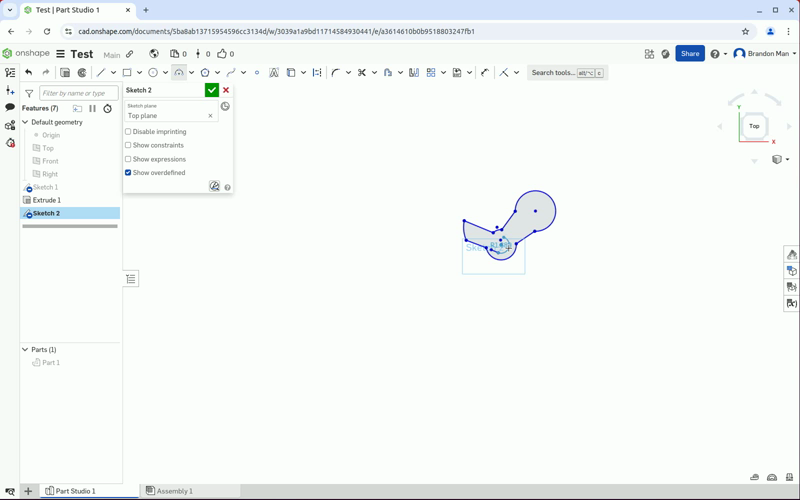
key(esc)
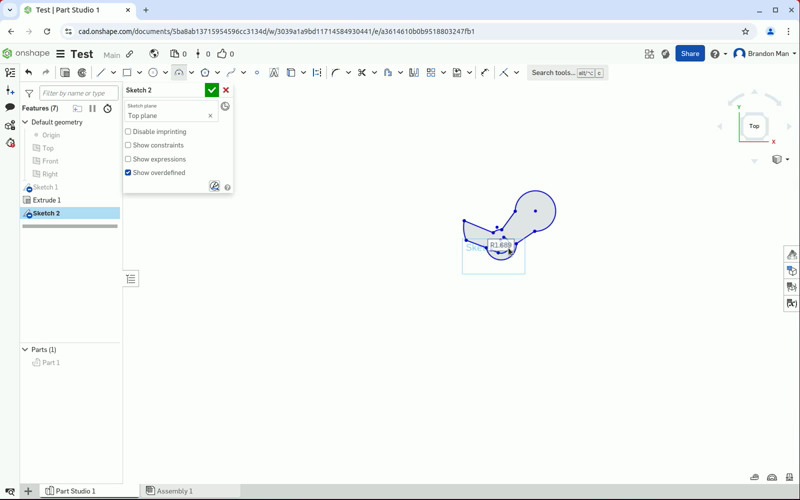
key(l)
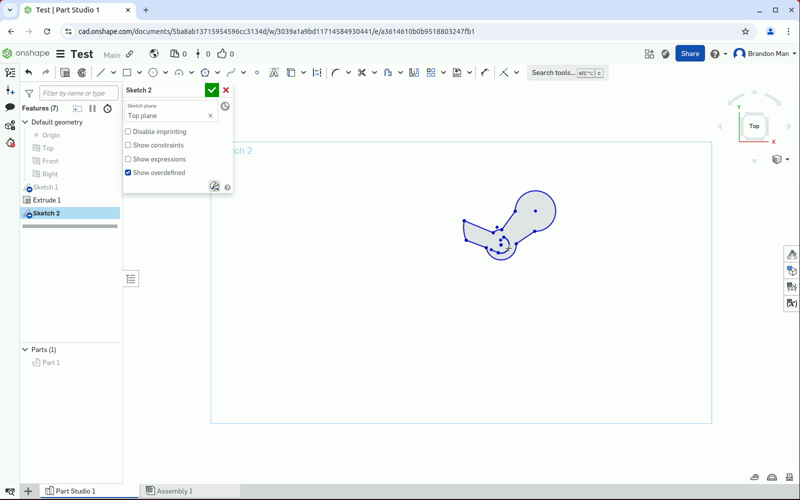
mouse_move(503, 237)
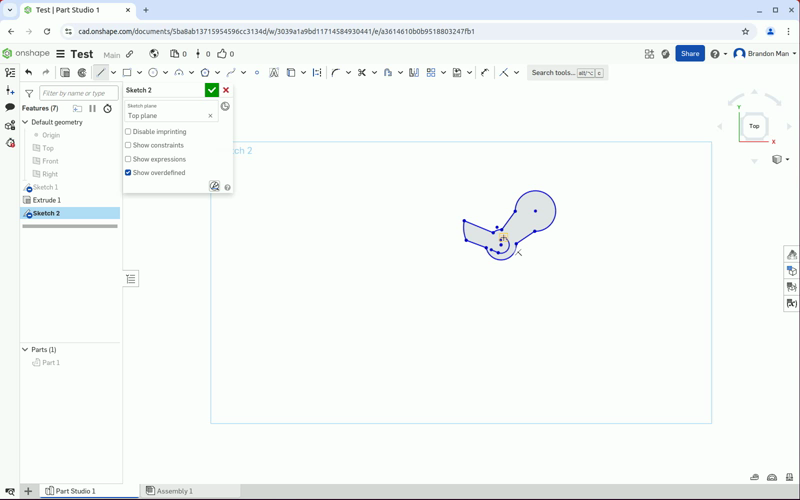
click(503, 237)
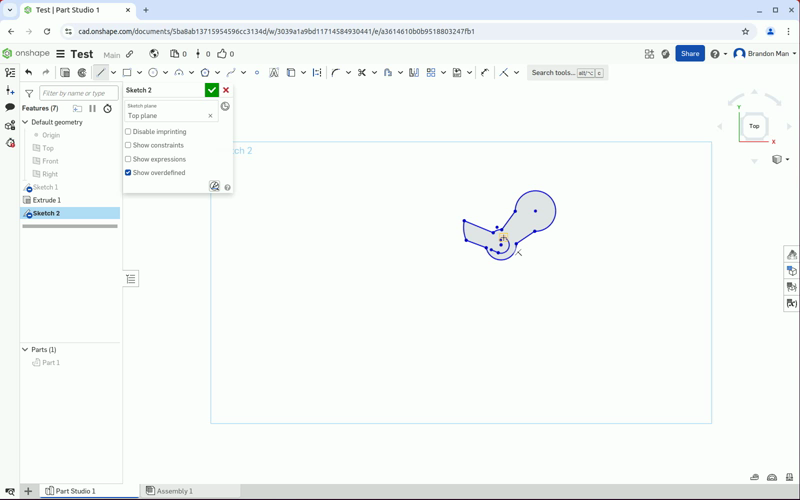
key_down(shift)
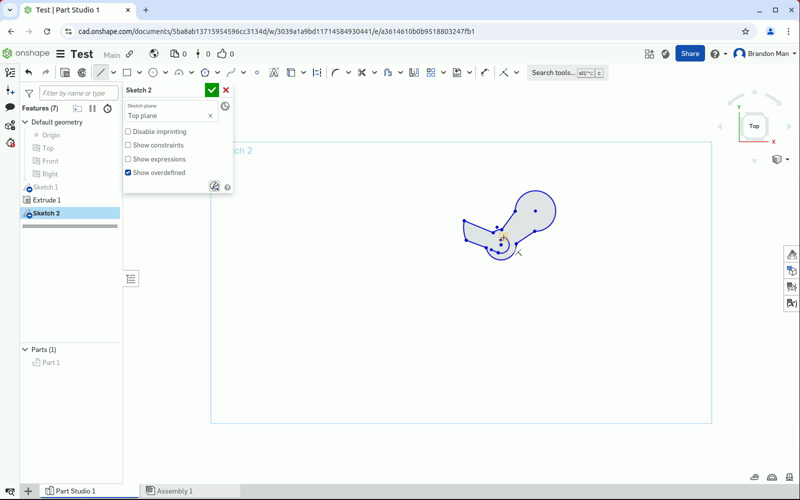
mouse_move(533, 237)
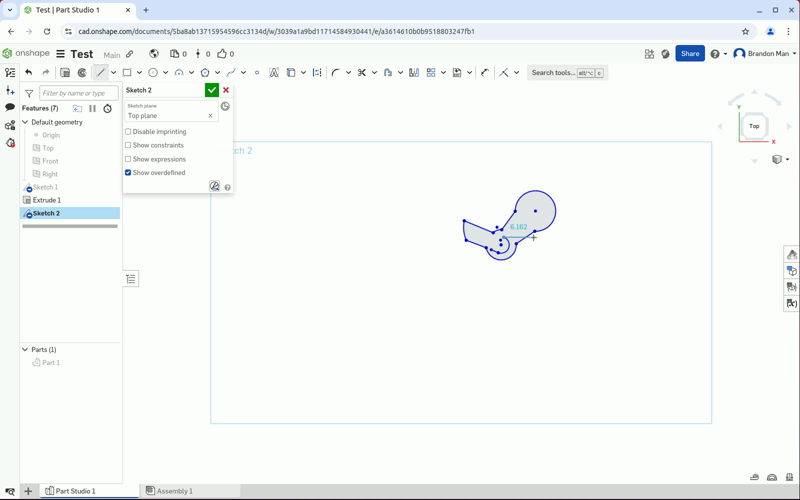
mouse_move(497, 234)
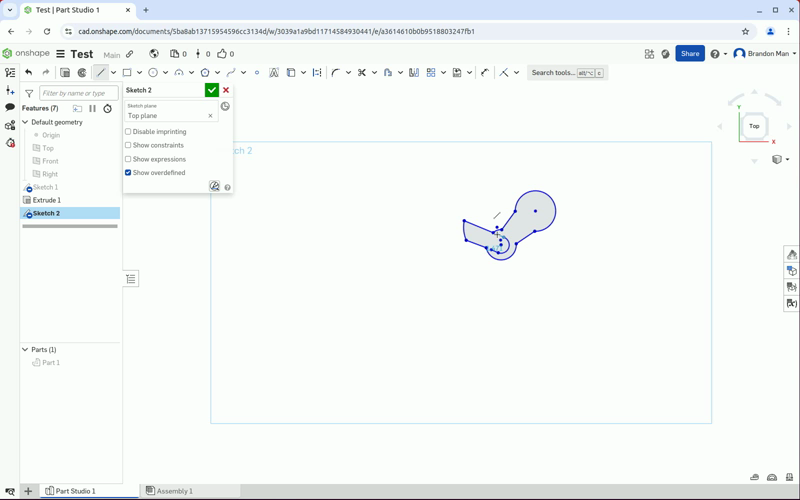
scroll(6)
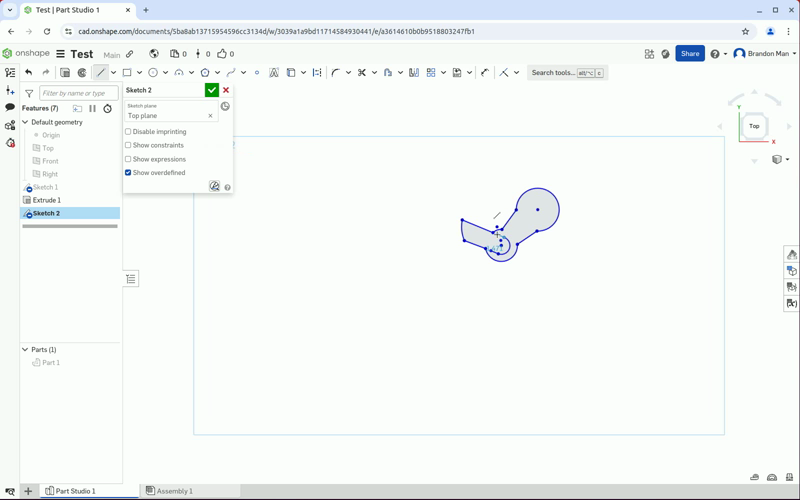
scroll(6)
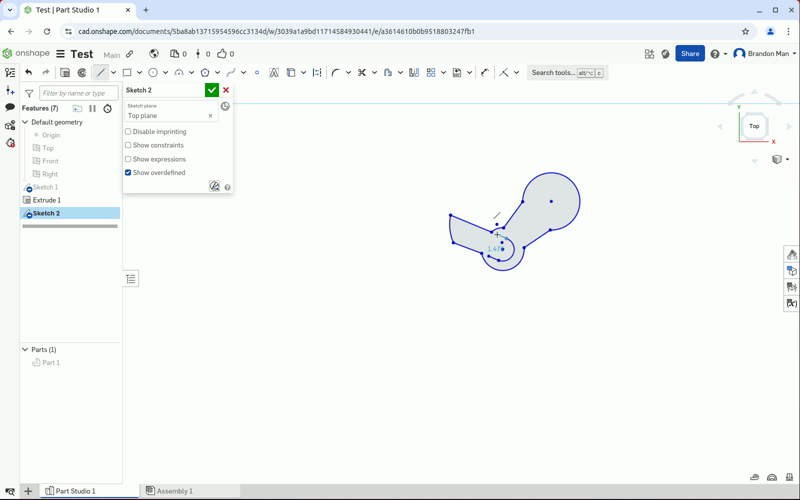
scroll(6)
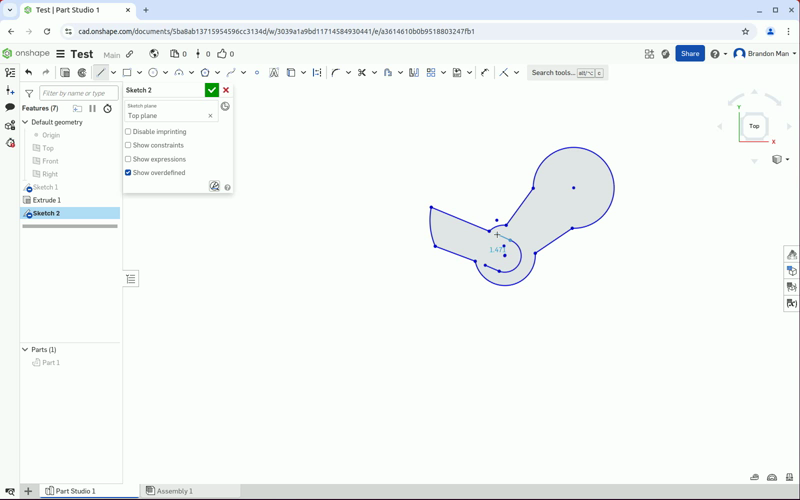
scroll(6)
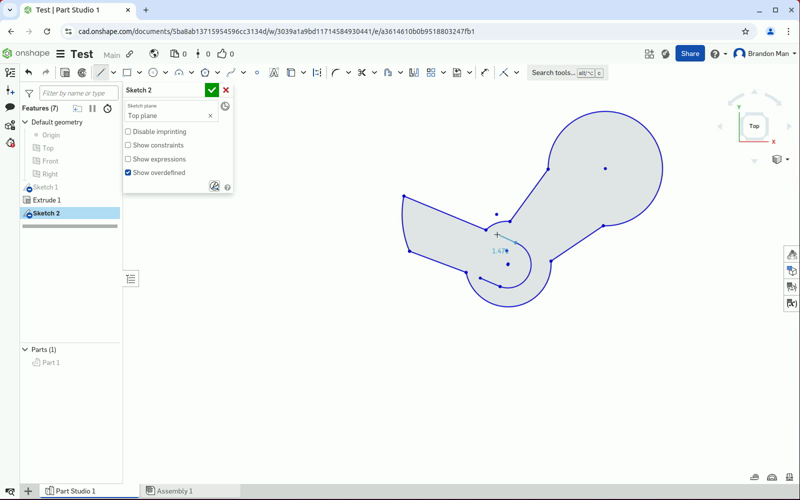
scroll(6)
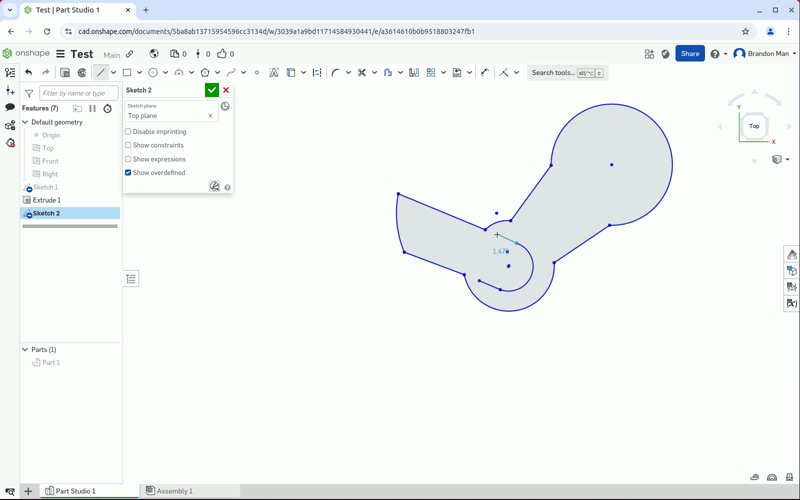
scroll(6)
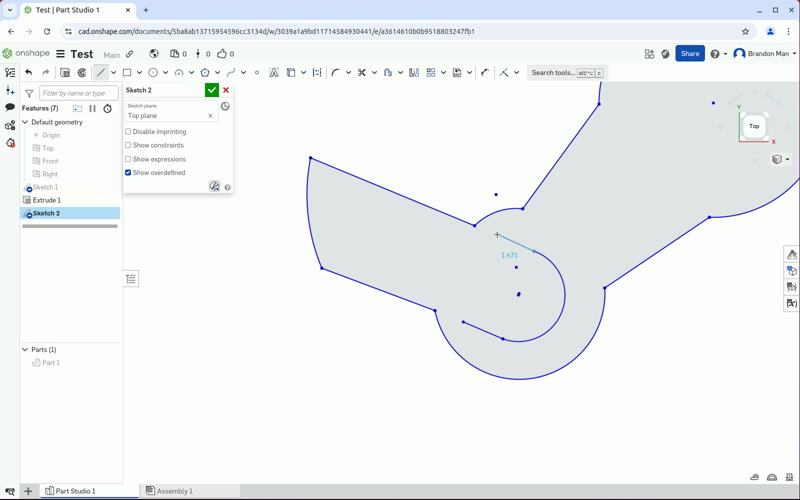
scroll(6)
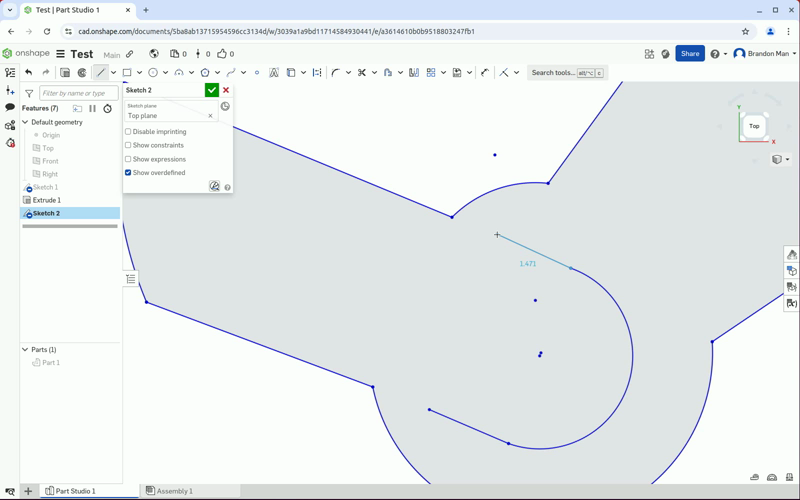
click(497, 234)
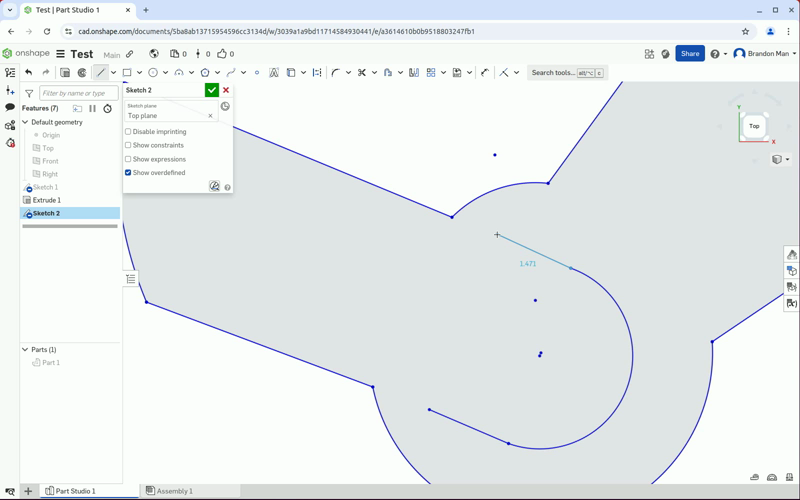
scroll(-6)
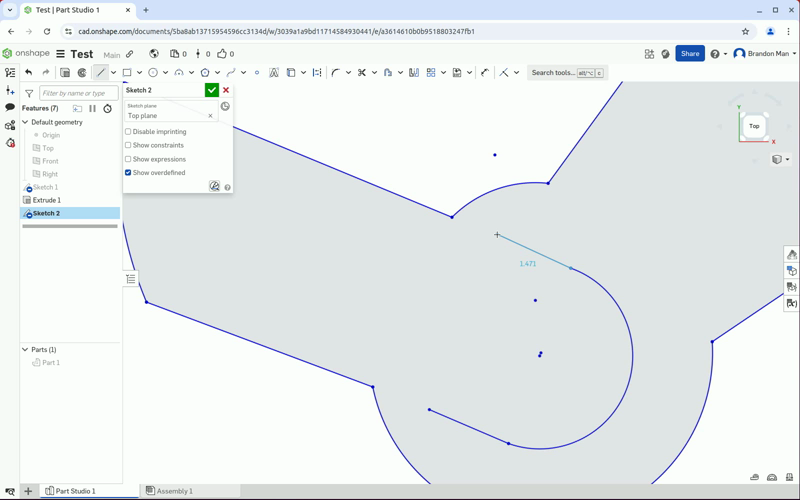
scroll(-6)
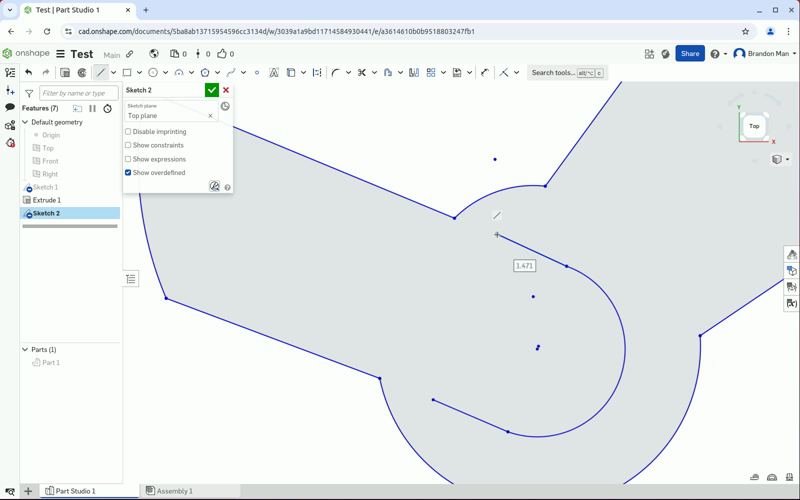
scroll(-6)
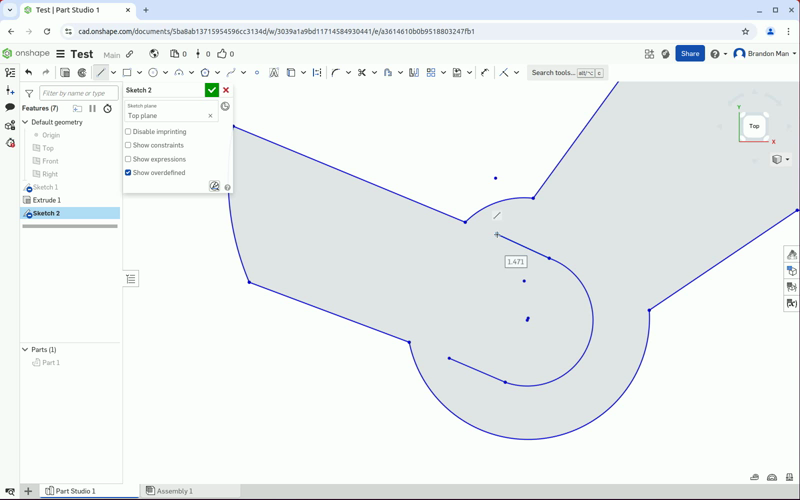
scroll(-6)
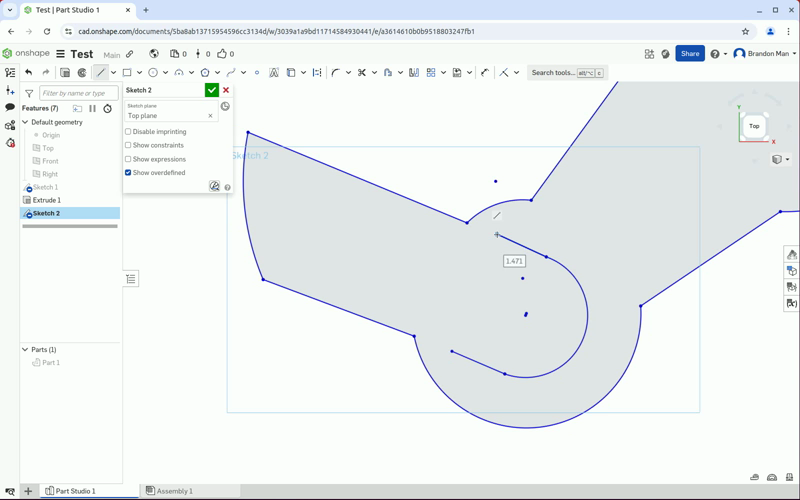
scroll(-6)
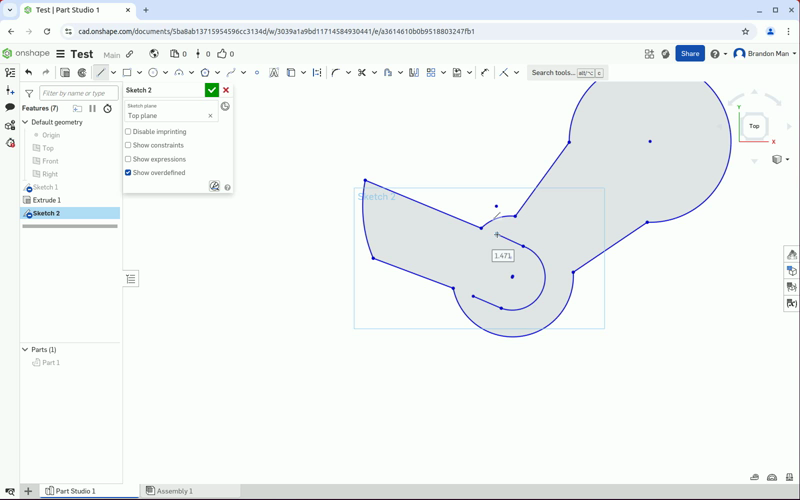
scroll(-6)
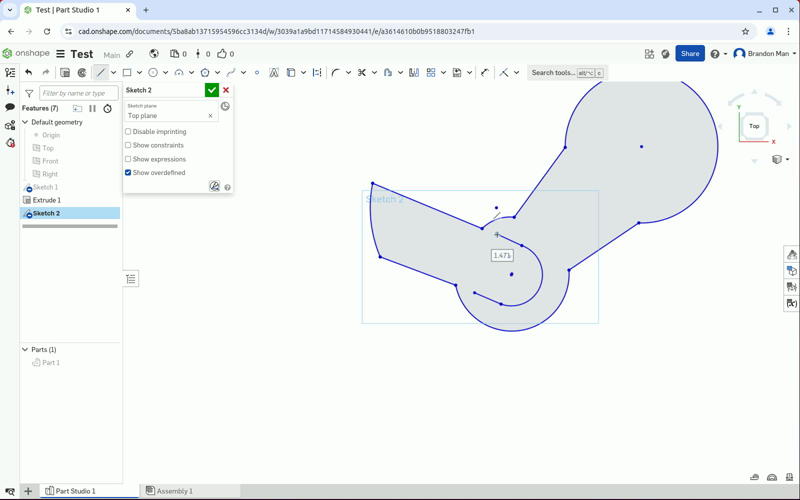
scroll(-6)
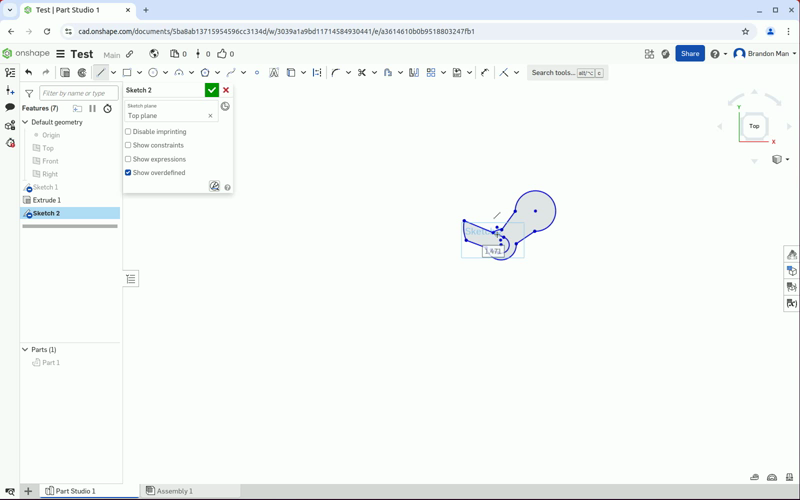
key_up(shift)
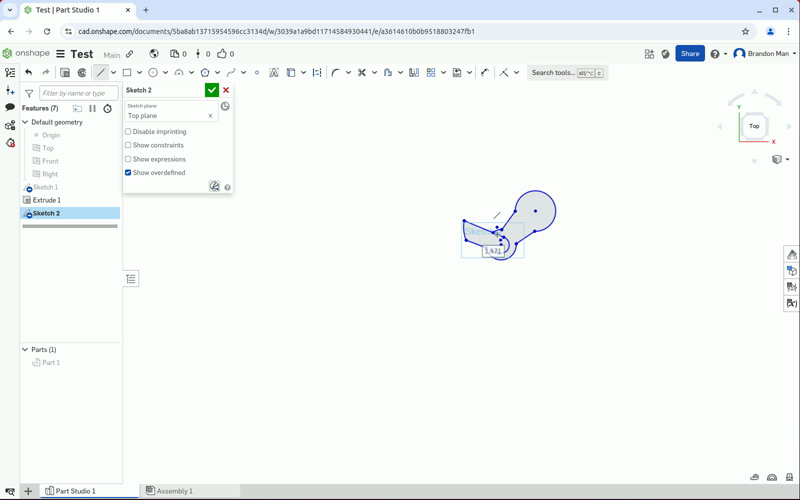
key(esc)
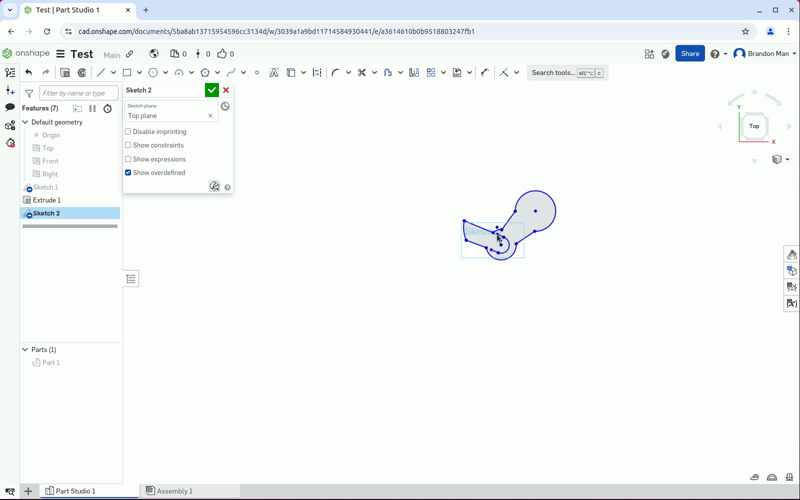
key(a)
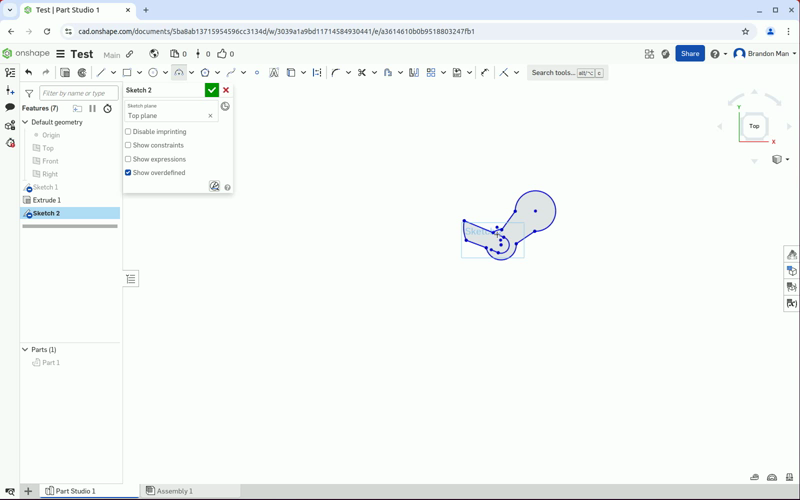
mouse_move(497, 234)
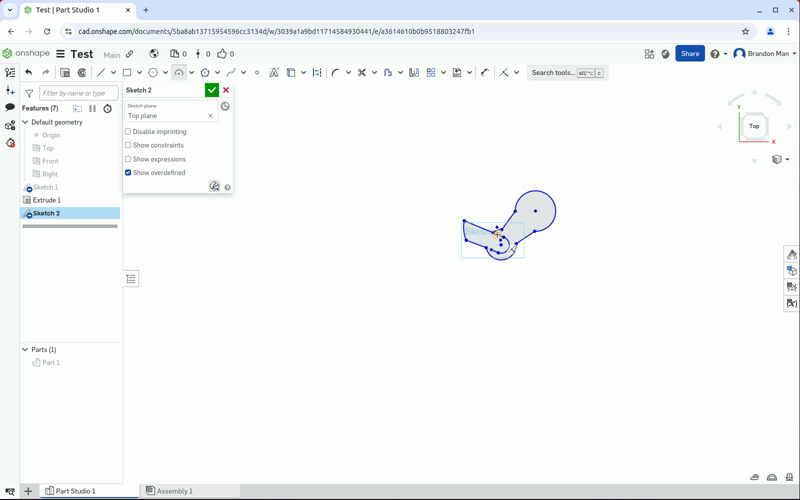
scroll(6)
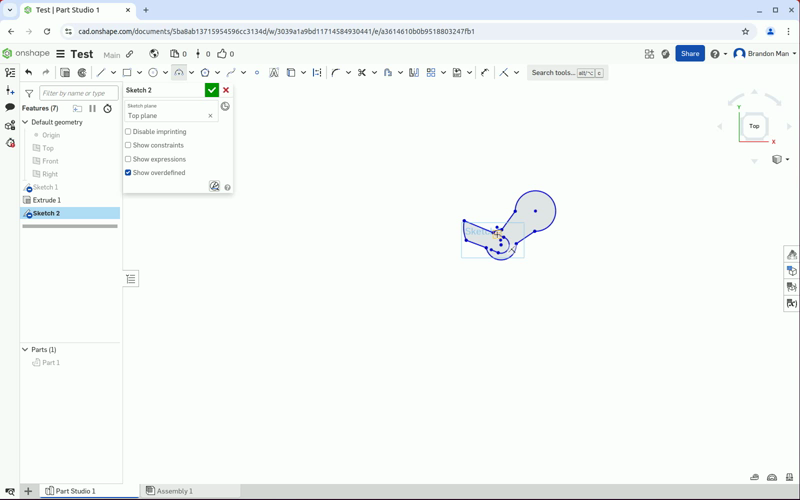
scroll(6)
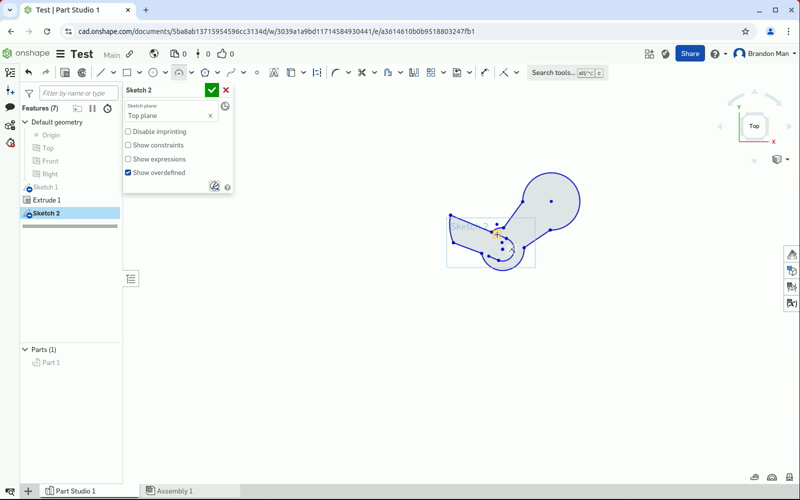
scroll(6)
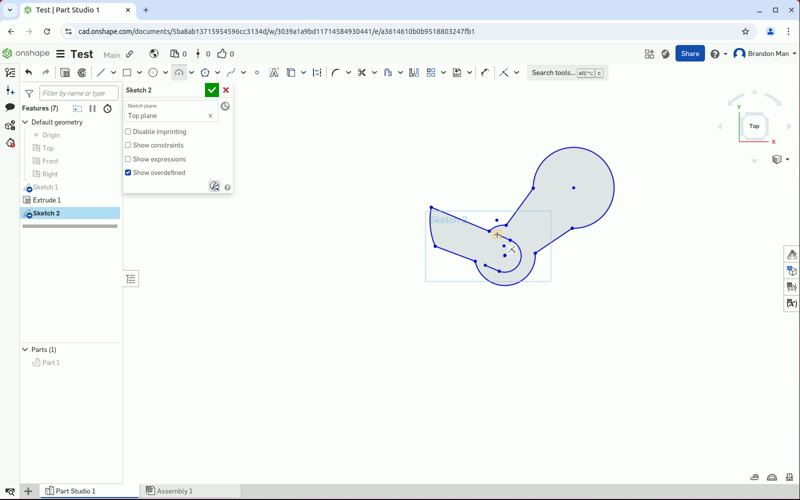
scroll(6)
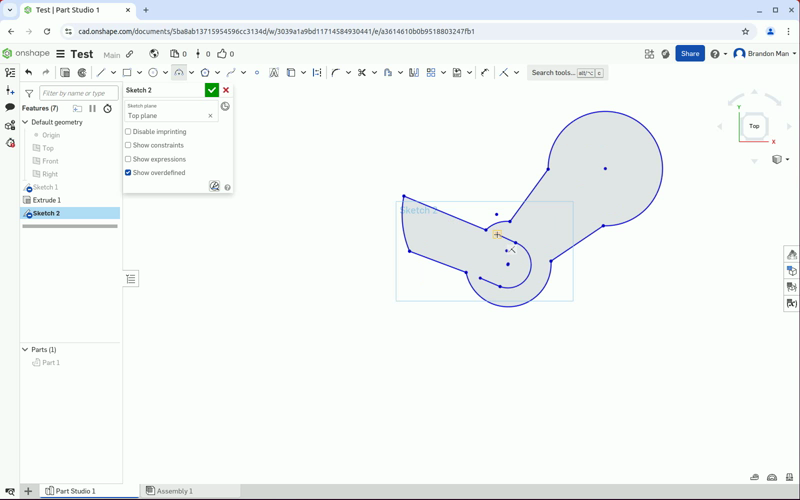
scroll(6)
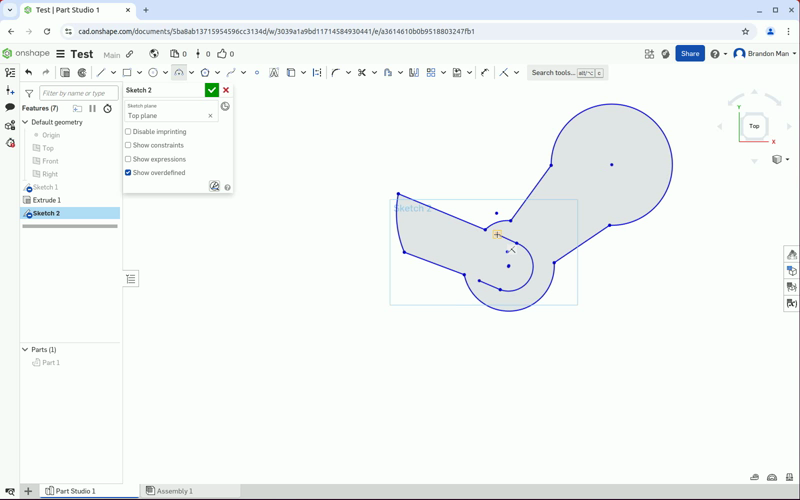
scroll(6)
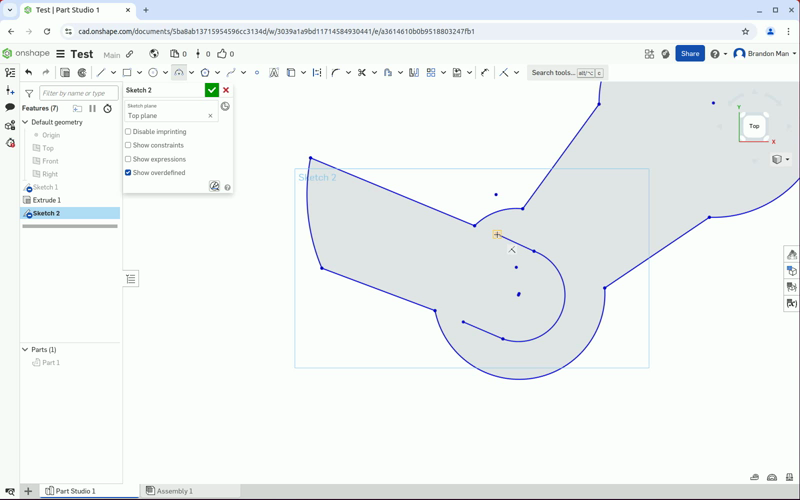
scroll(6)
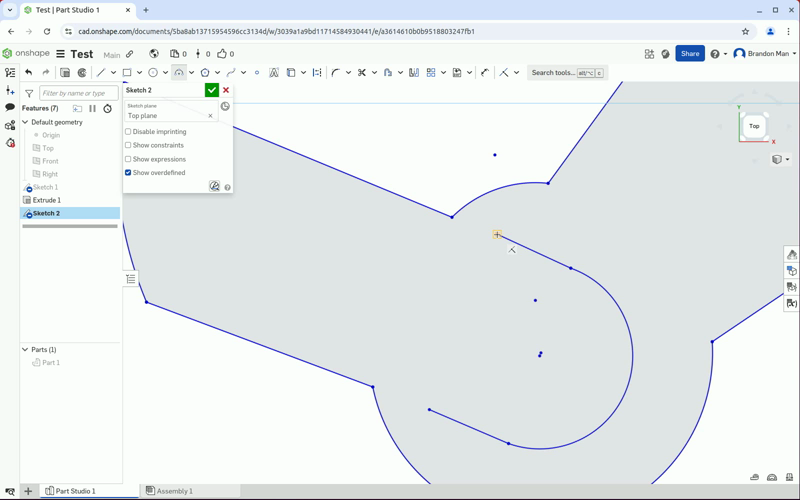
click(497, 234)
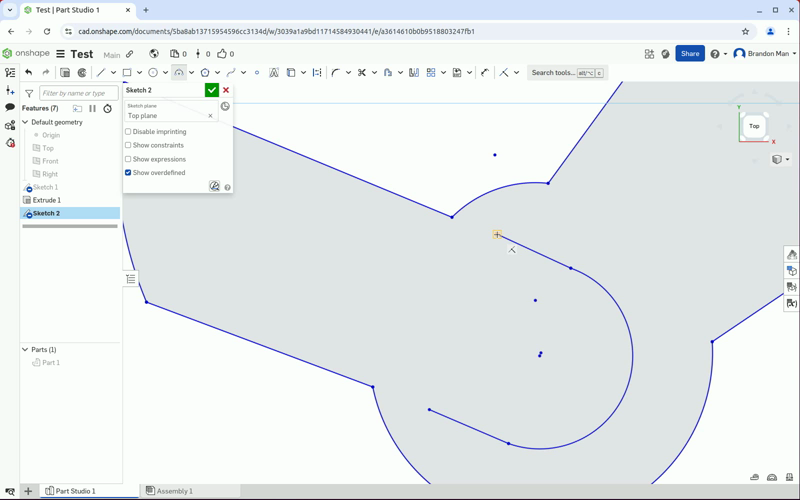
scroll(-6)
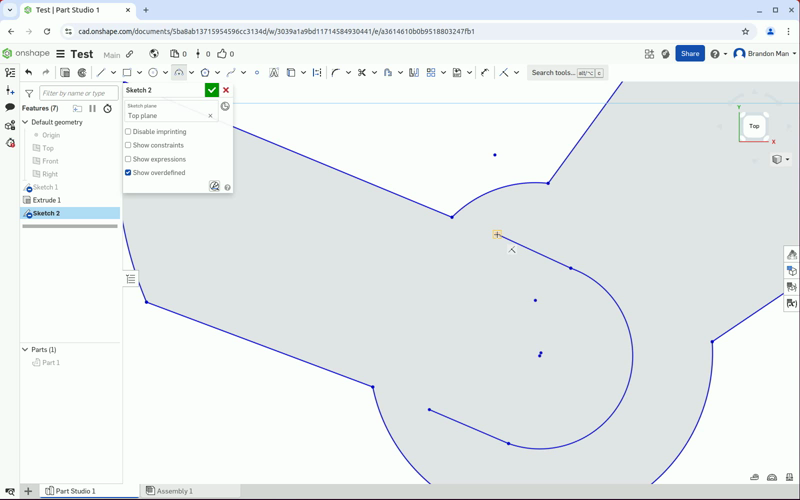
scroll(-6)
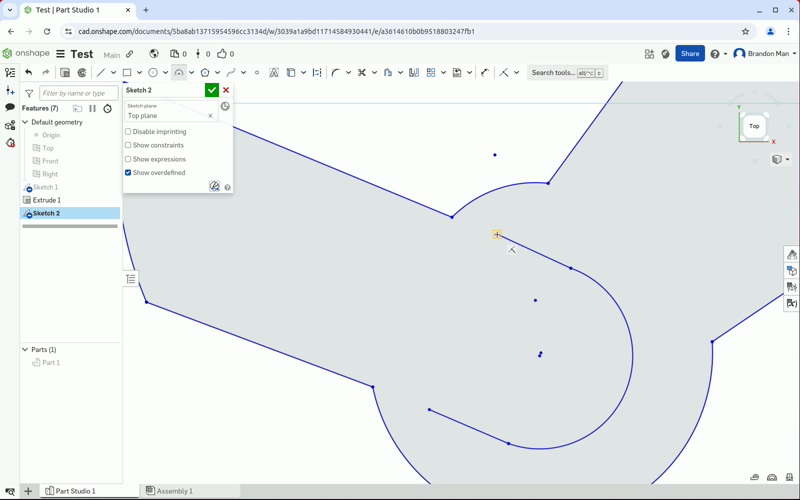
scroll(-6)
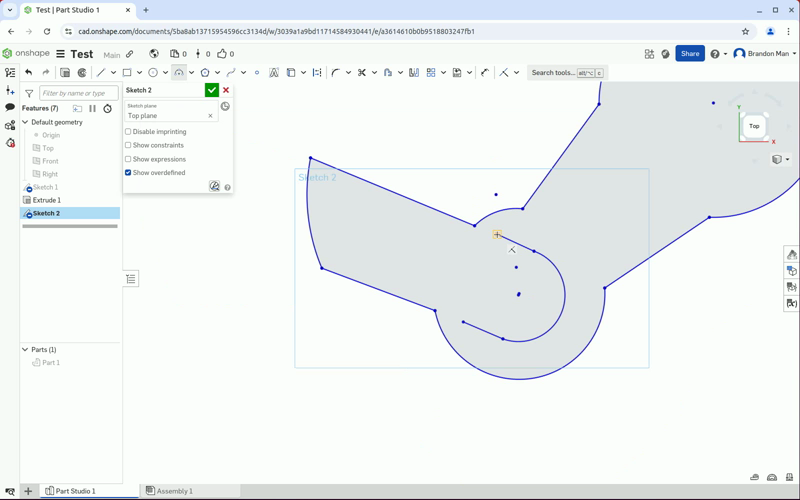
scroll(-6)
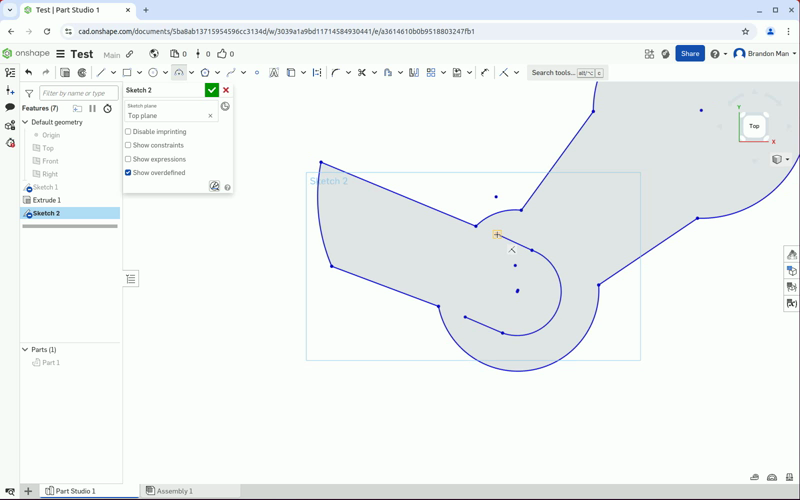
scroll(-6)
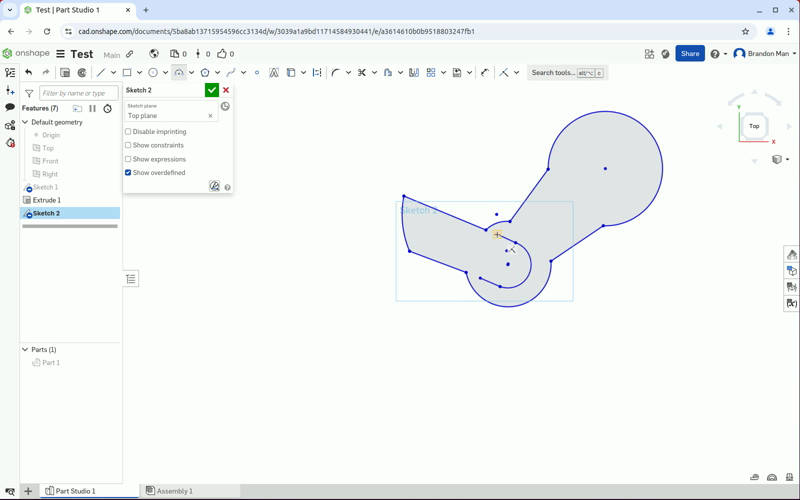
scroll(-6)
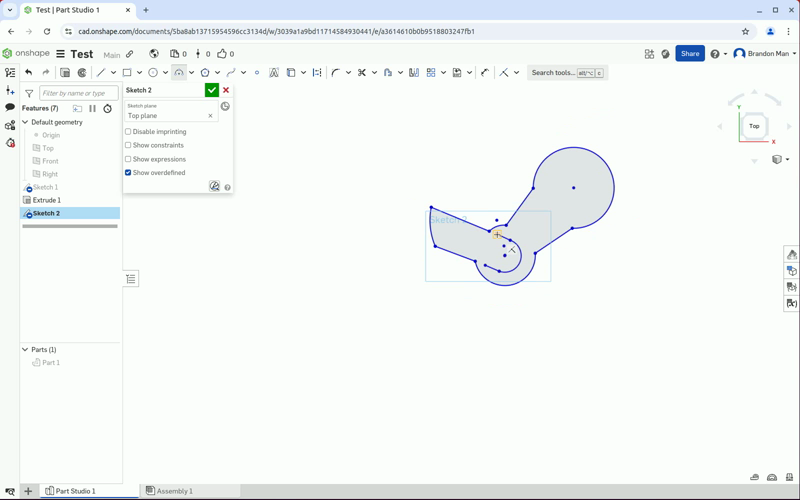
scroll(-6)
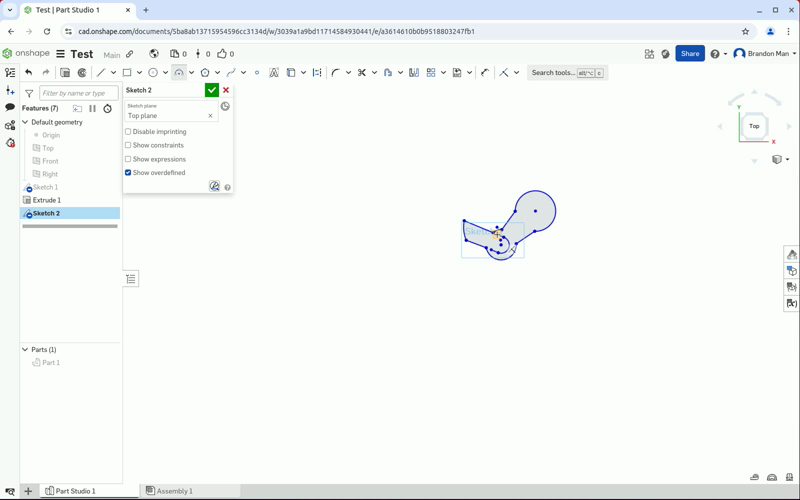
mouse_move(491, 249)
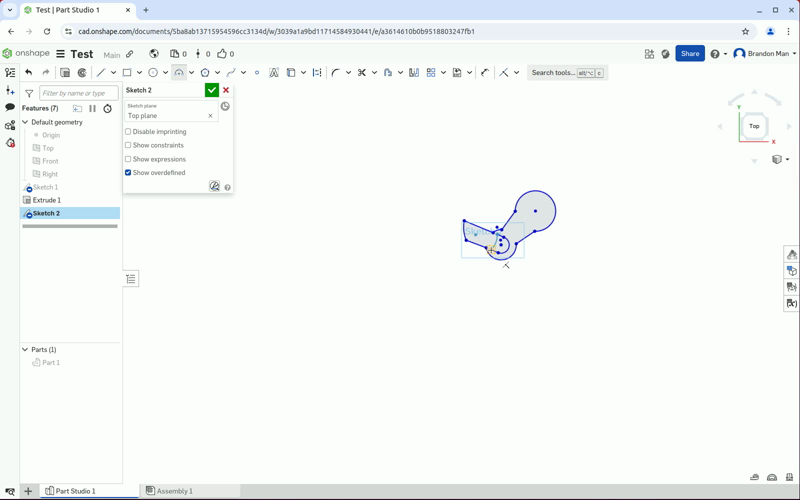
click(491, 249)
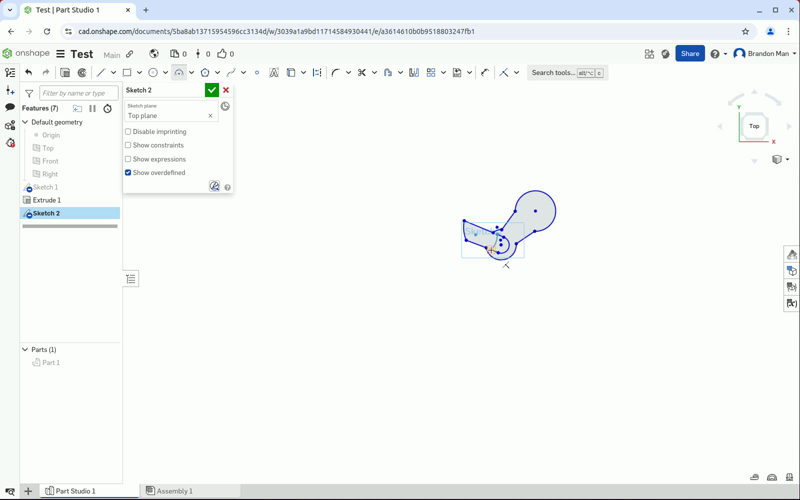
key_down(shift)
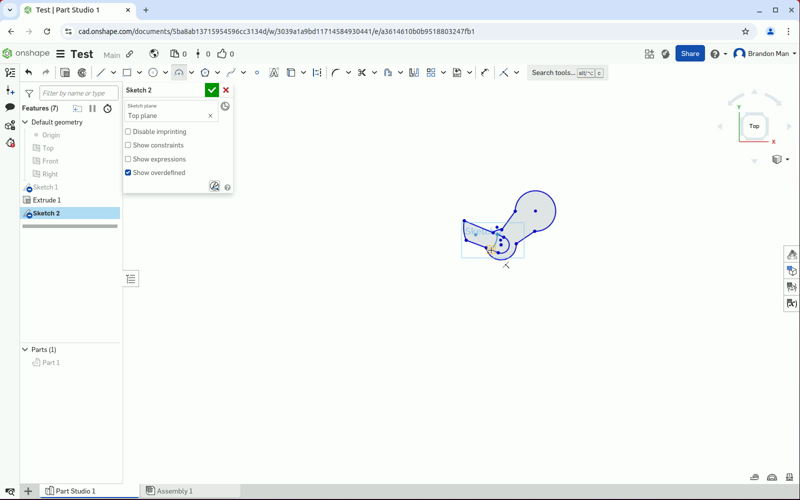
mouse_move(511, 248)
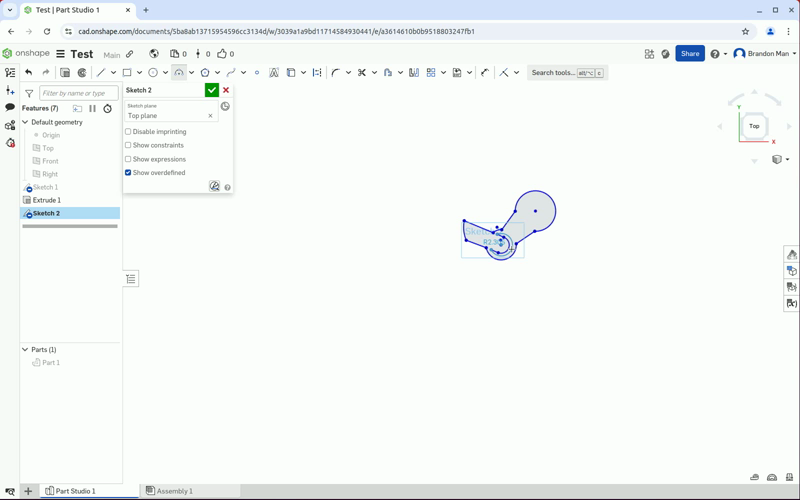
scroll(6)
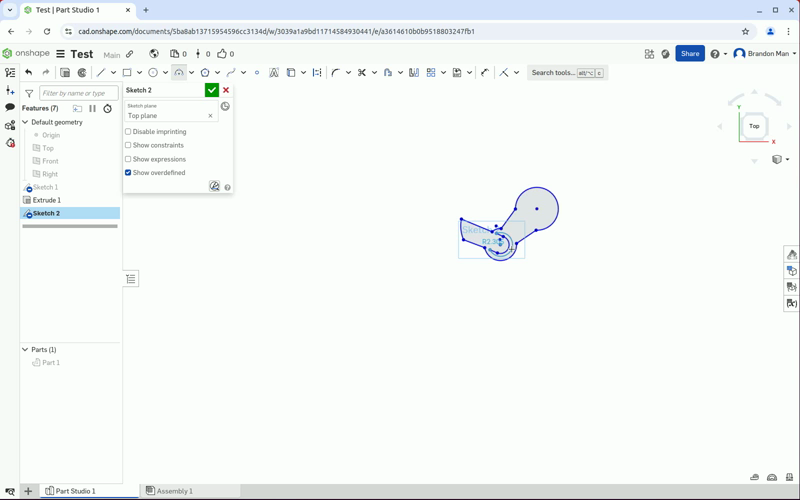
scroll(6)
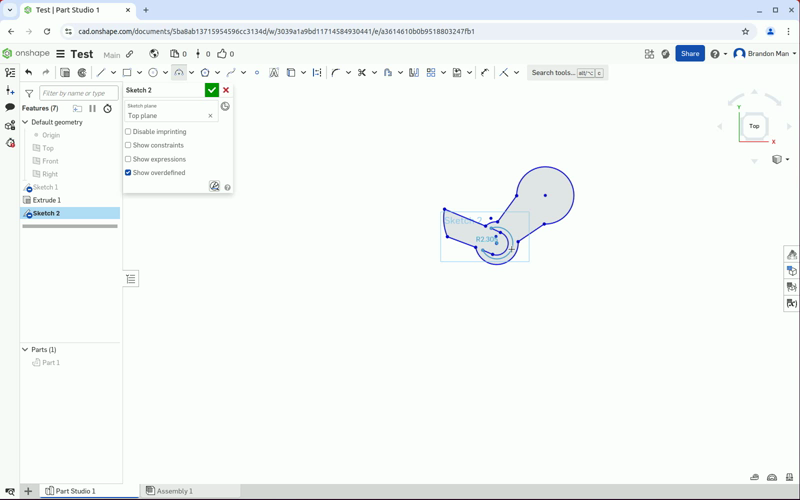
scroll(6)
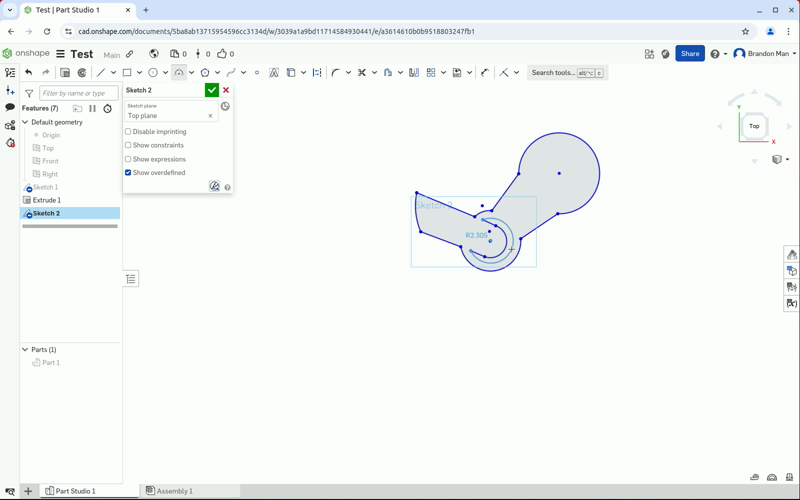
scroll(6)
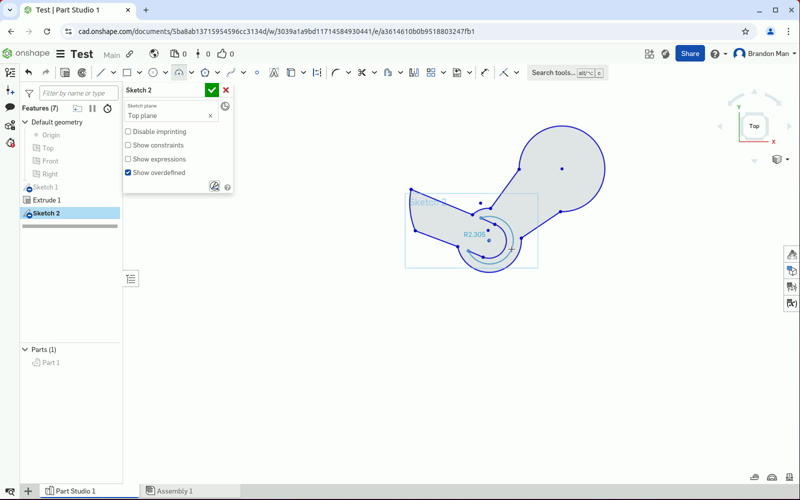
scroll(6)
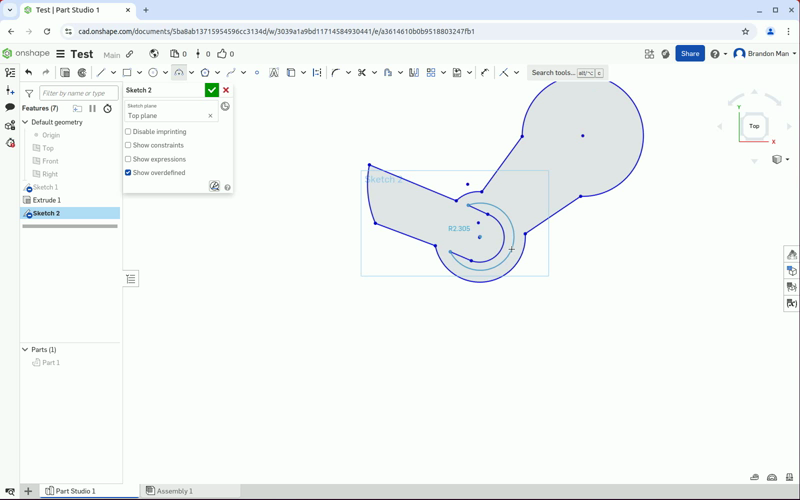
scroll(6)
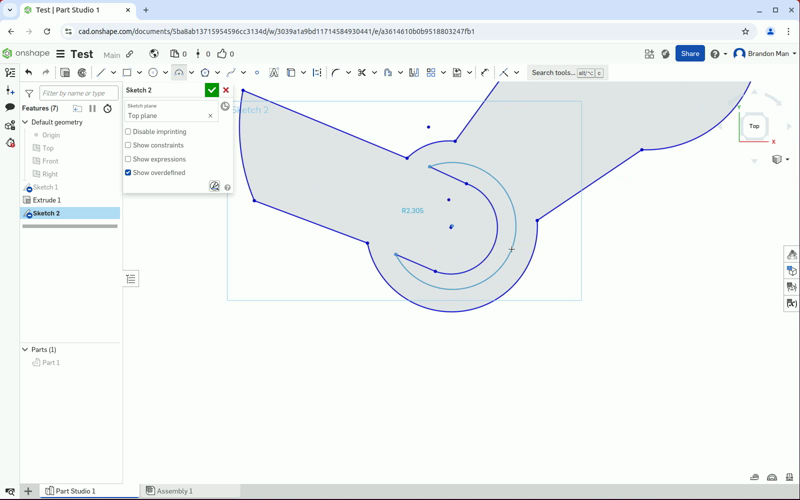
scroll(6)
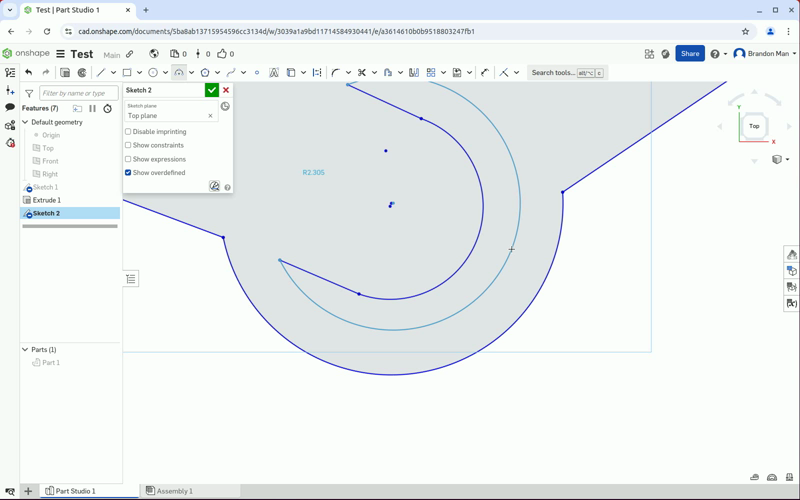
click(511, 248)
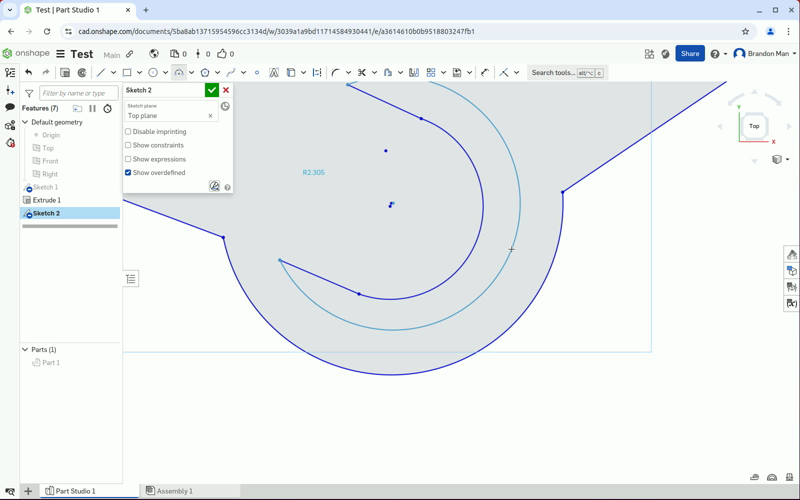
scroll(-6)
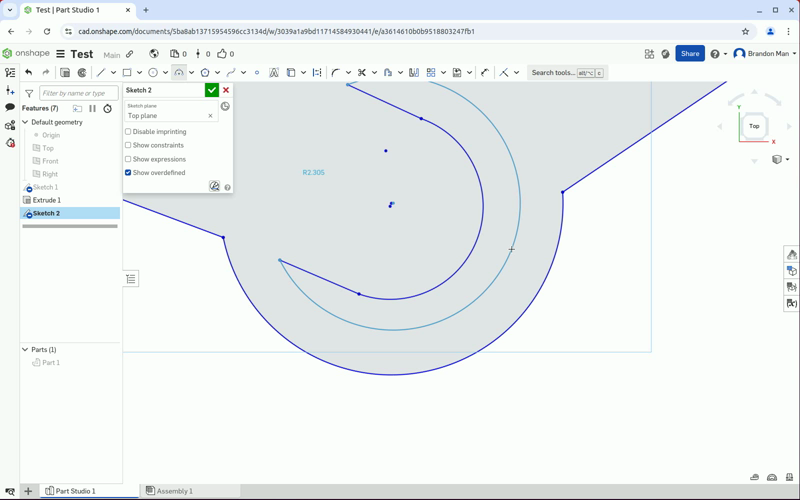
scroll(-6)
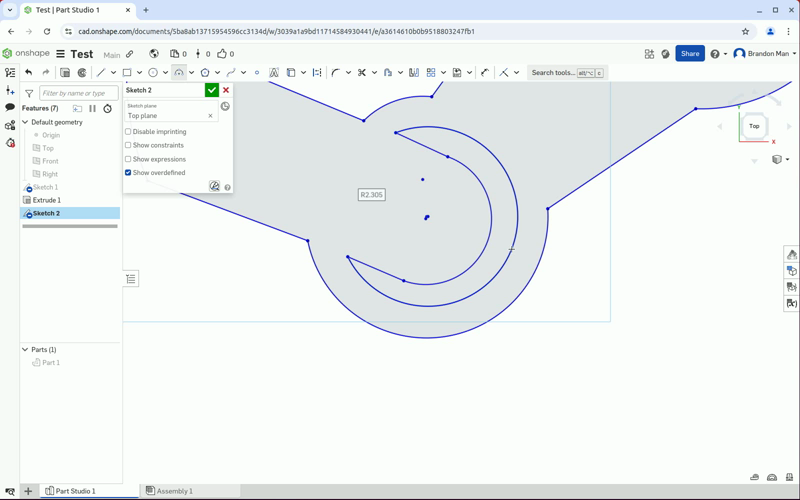
scroll(-6)
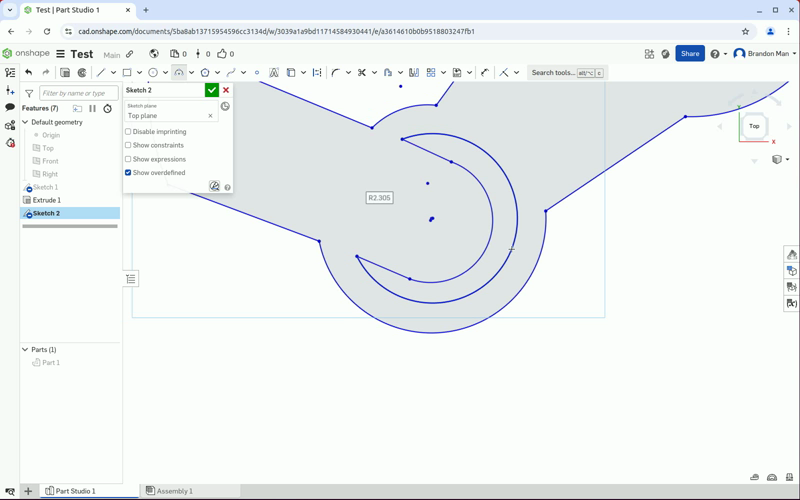
scroll(-6)
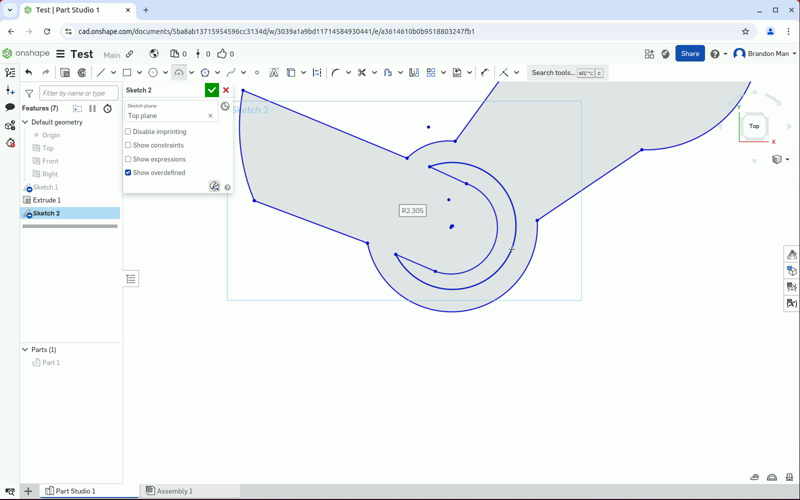
scroll(-6)
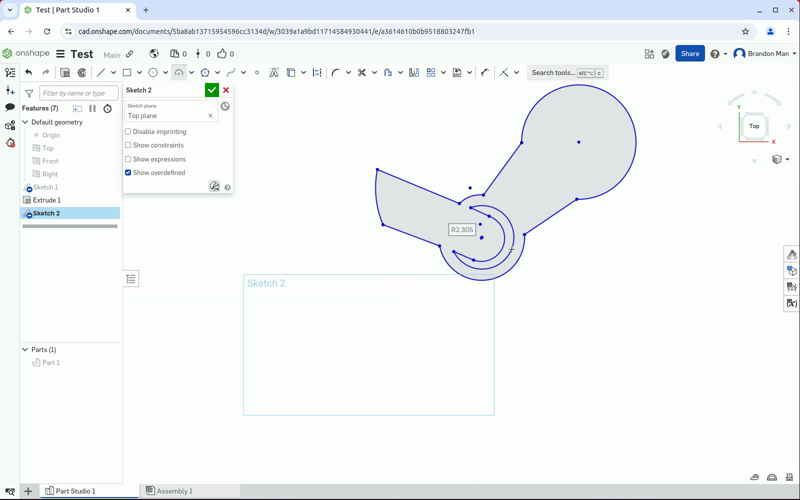
scroll(-6)
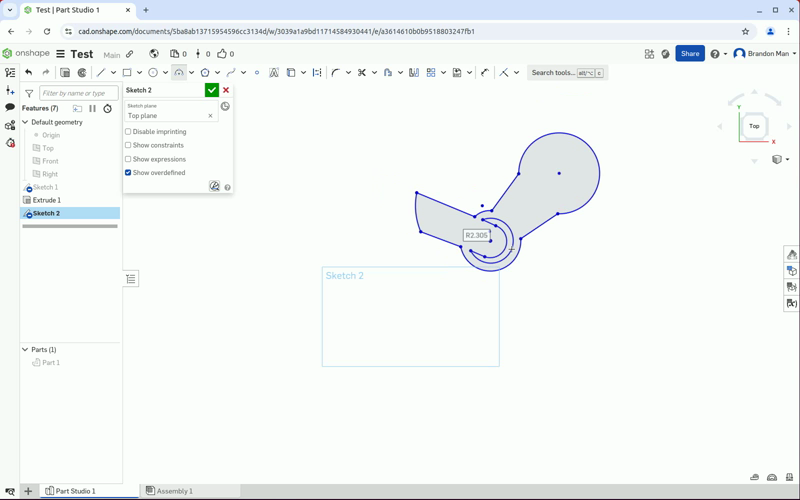
scroll(-6)
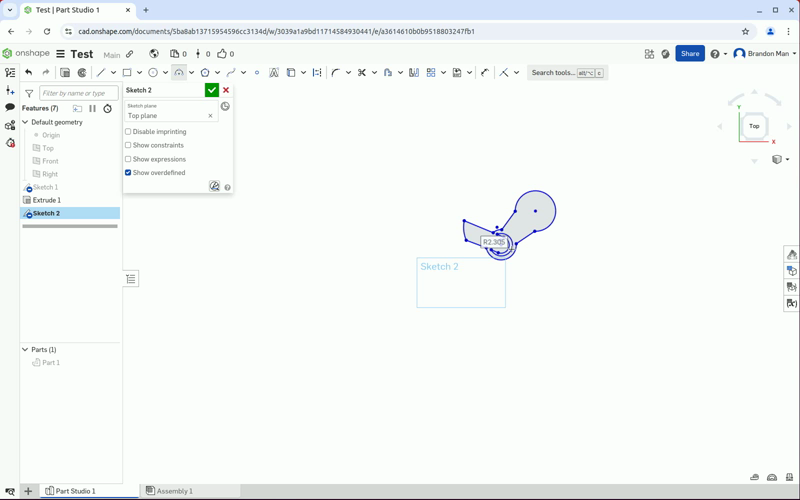
key_up(shift)
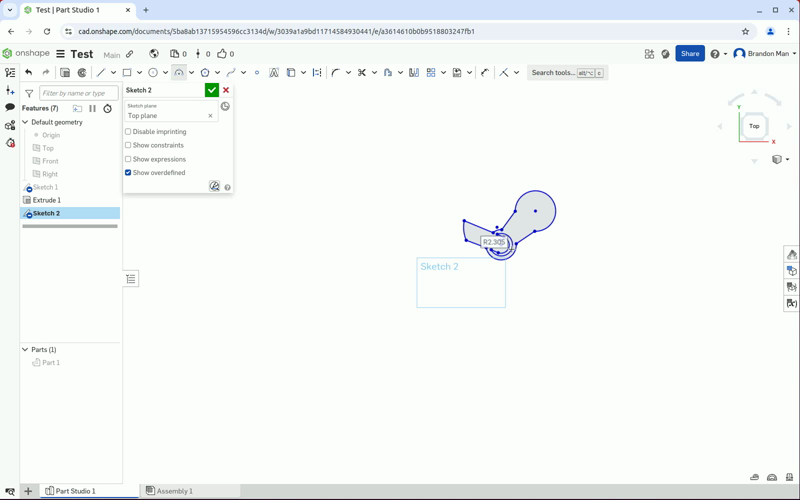
key(esc)
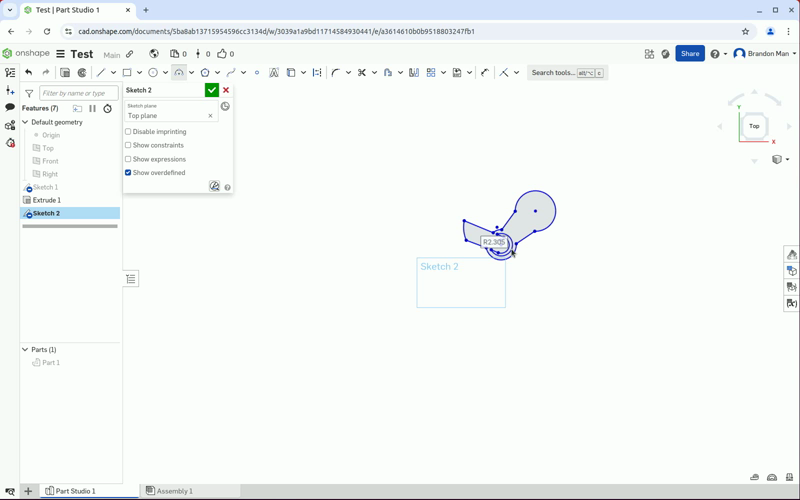
key(c)
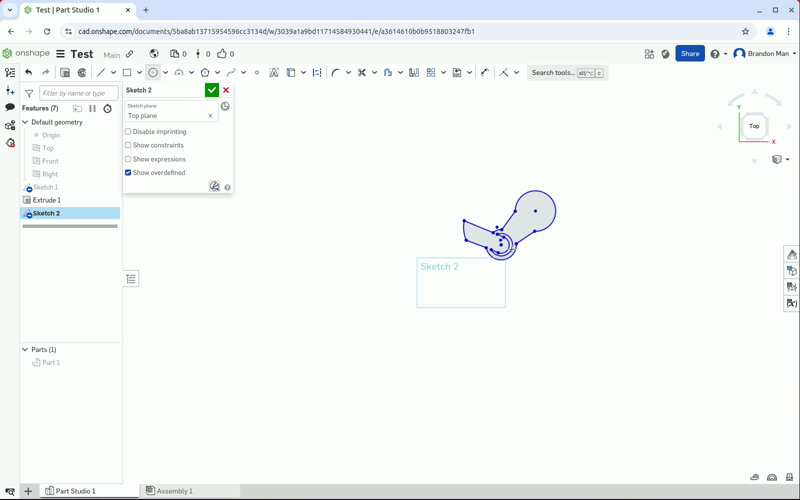
key_down(shift)
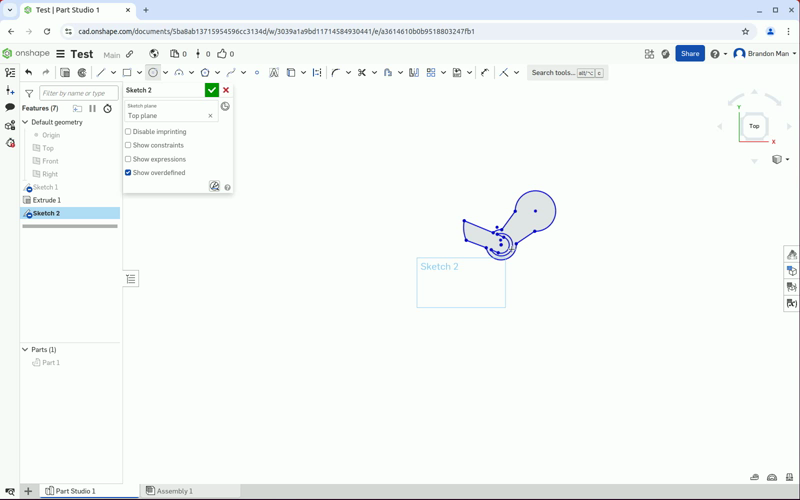
mouse_move(535, 211)
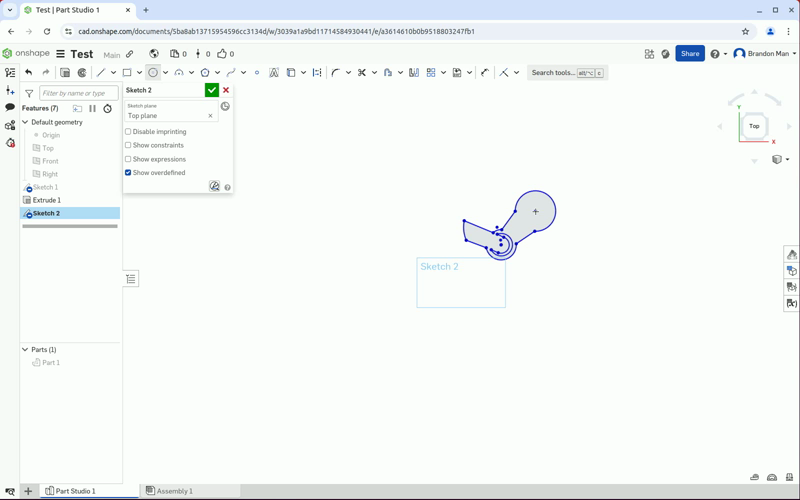
click(535, 211)
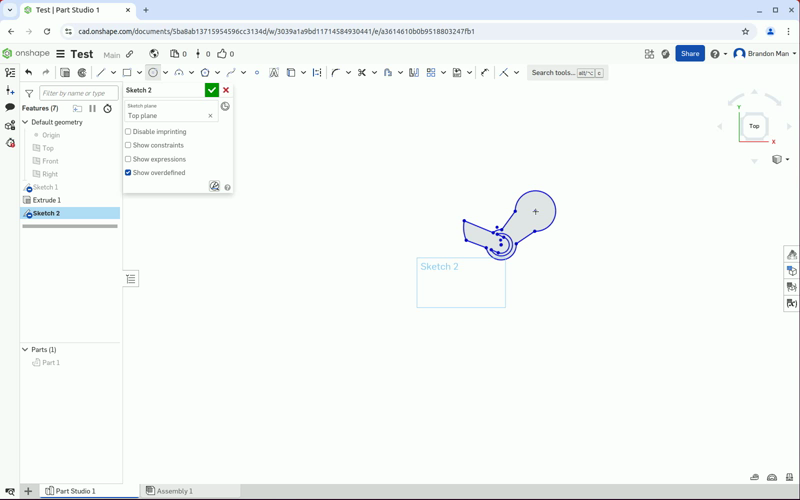
key_up(shift)
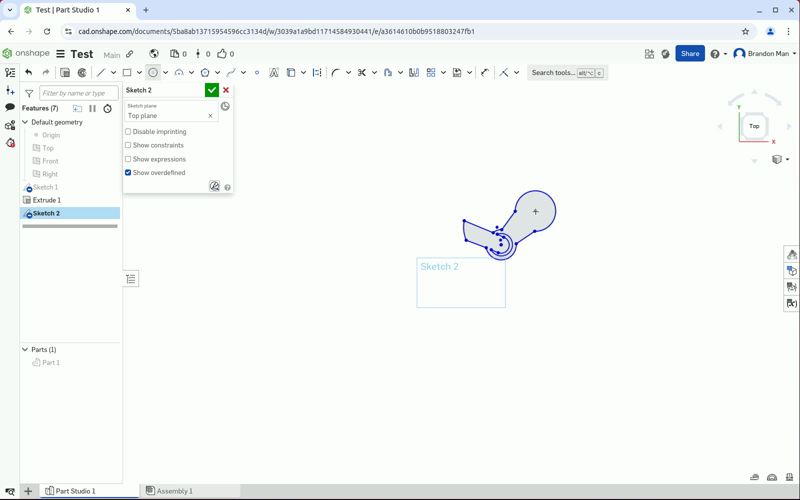
mouse_move(549, 211)
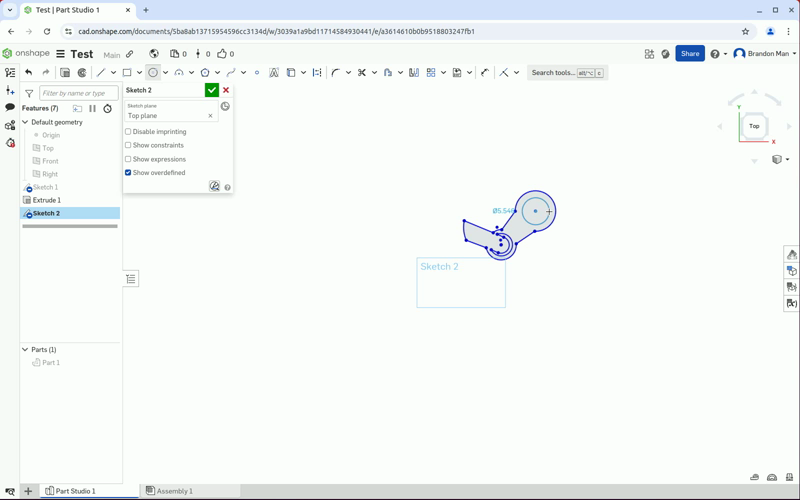
click(549, 211)
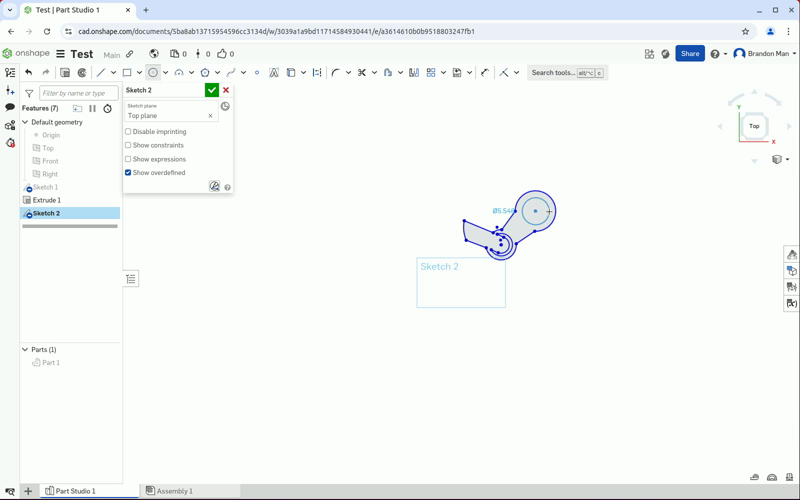
key(esc)
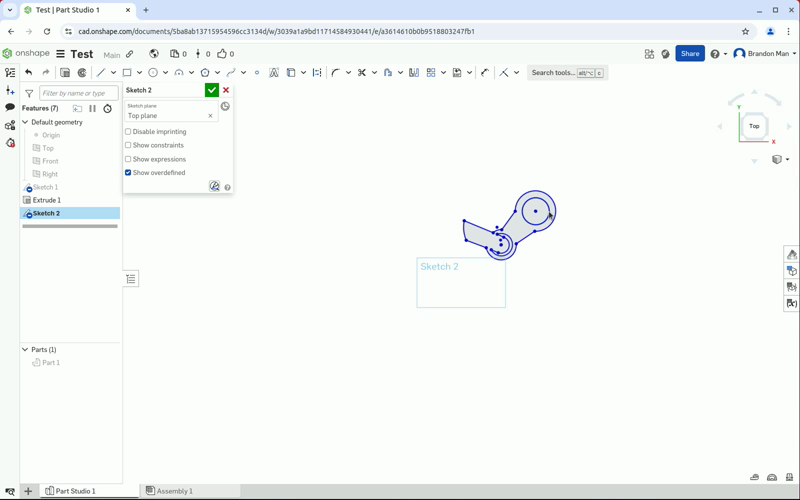
mouse_move(510, 226)
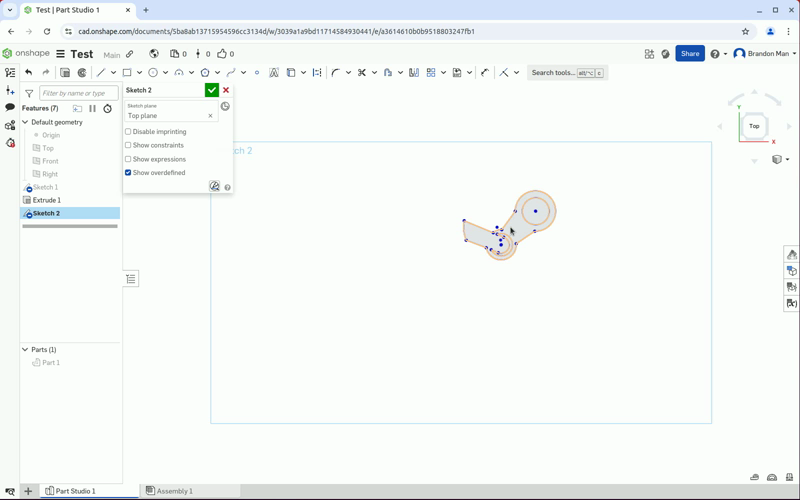
click(510, 226)
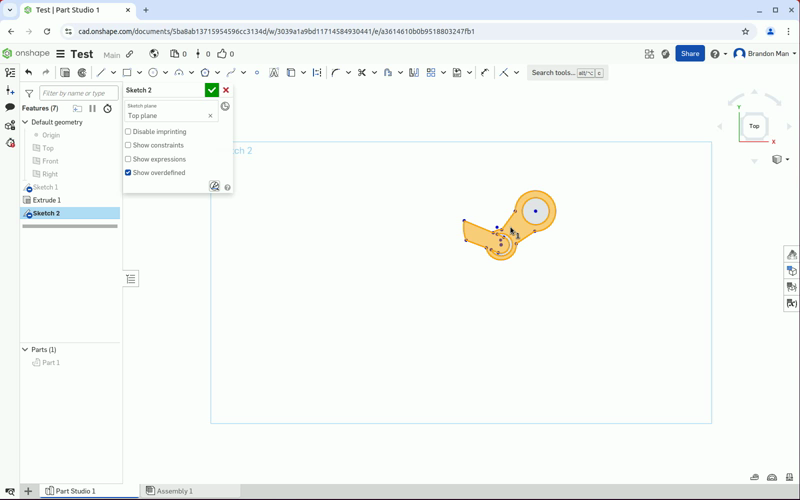
mouse_move(73, 352)
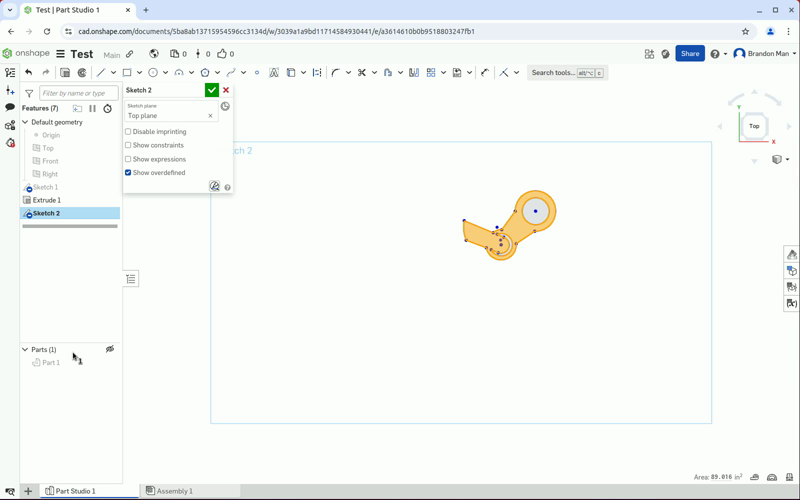
key(shift+y)
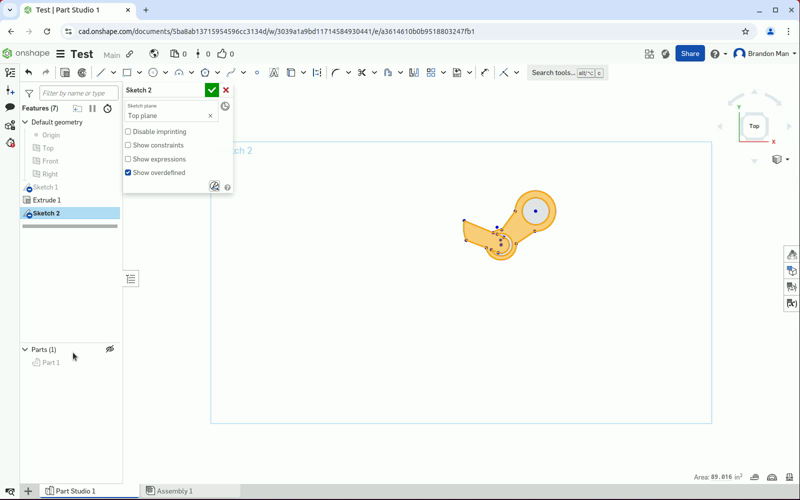
key(shift+e)
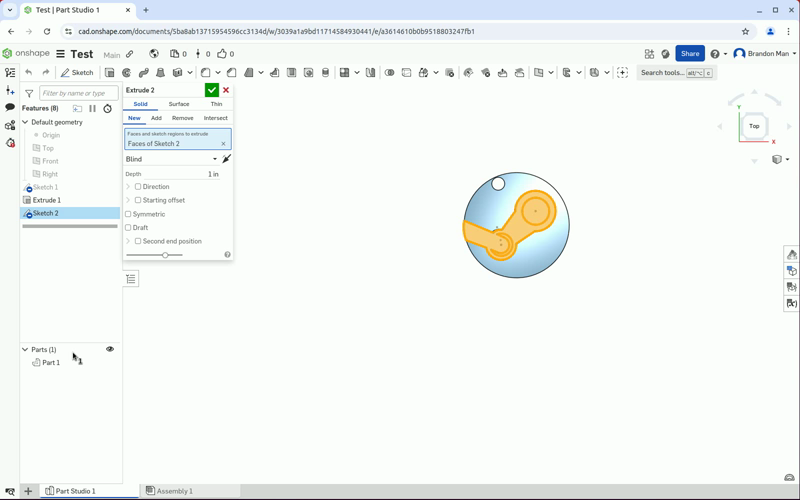
mouse_move(143, 106)
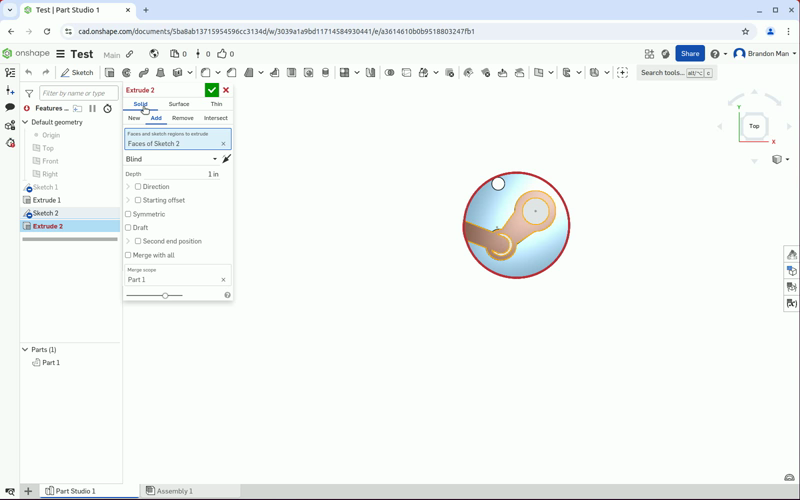
click(143, 106)
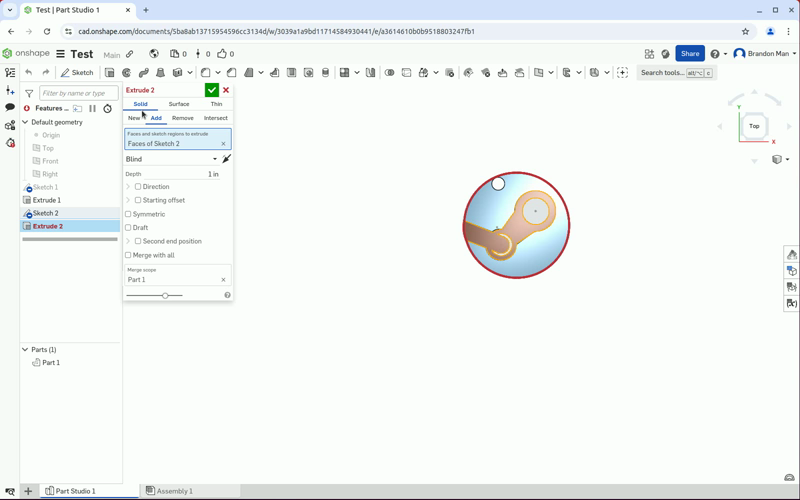
mouse_move(137, 120)
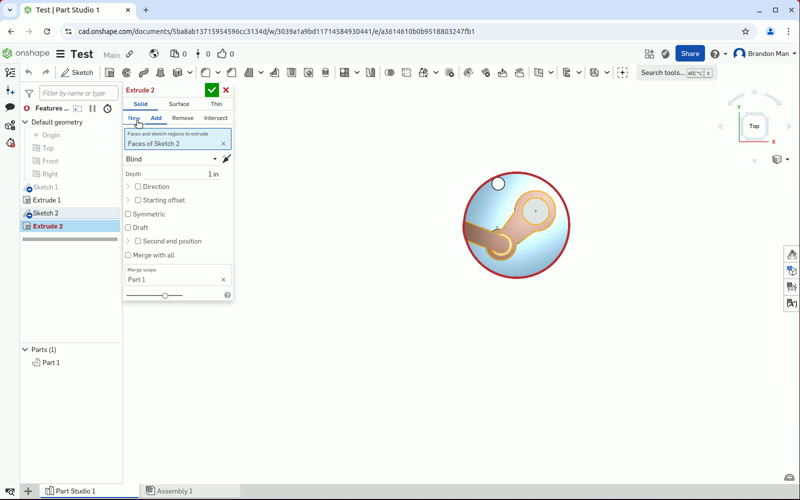
click(137, 120)
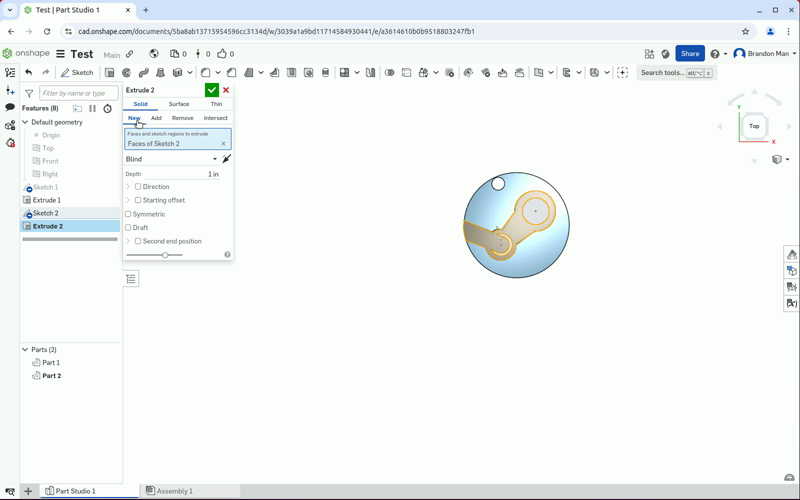
key(tab, 4)
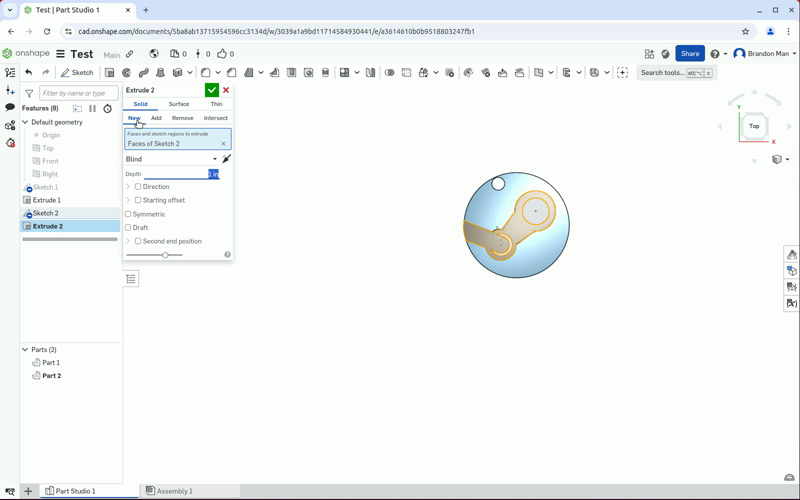
text(0.481)
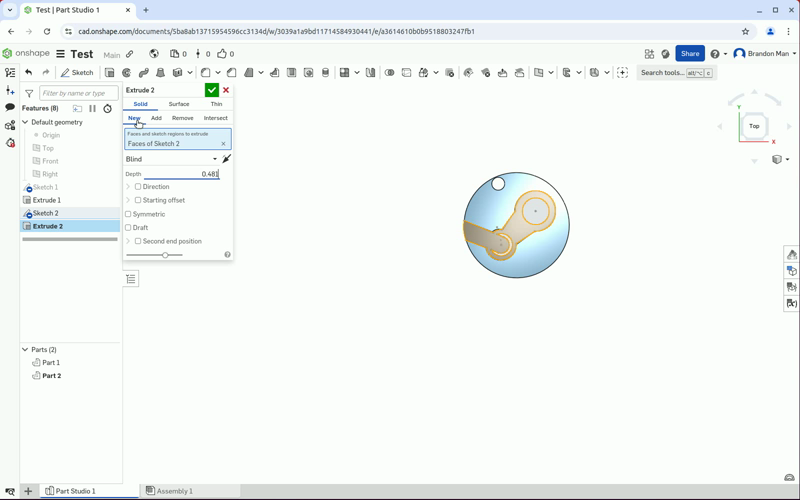
key(enter)
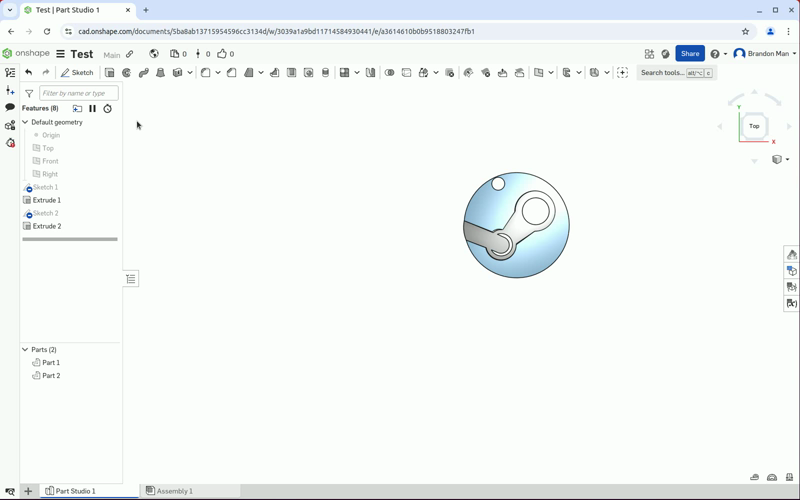
key(shift+h)
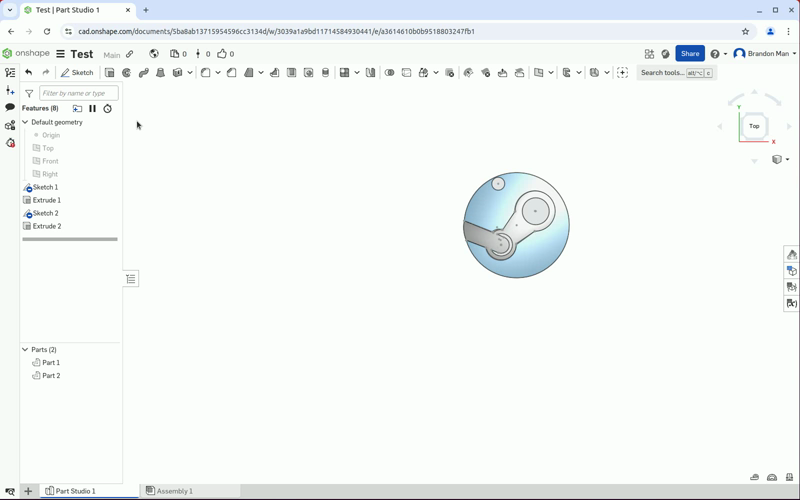
key(shift+h)
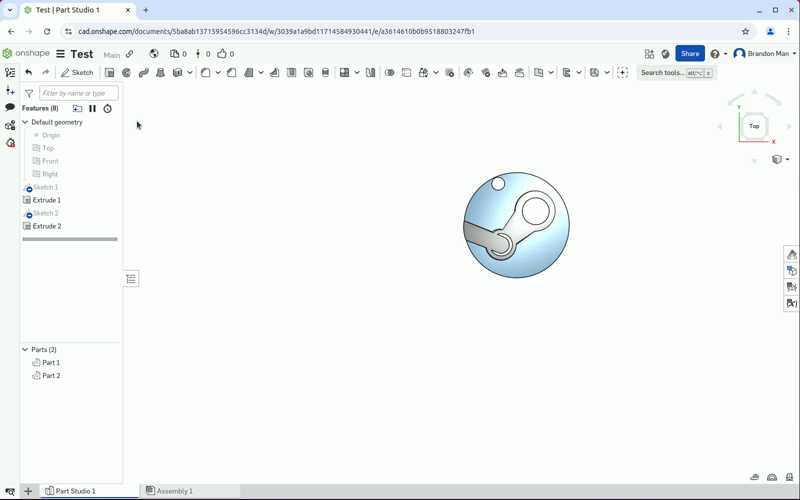
mouse_move(73, 189)
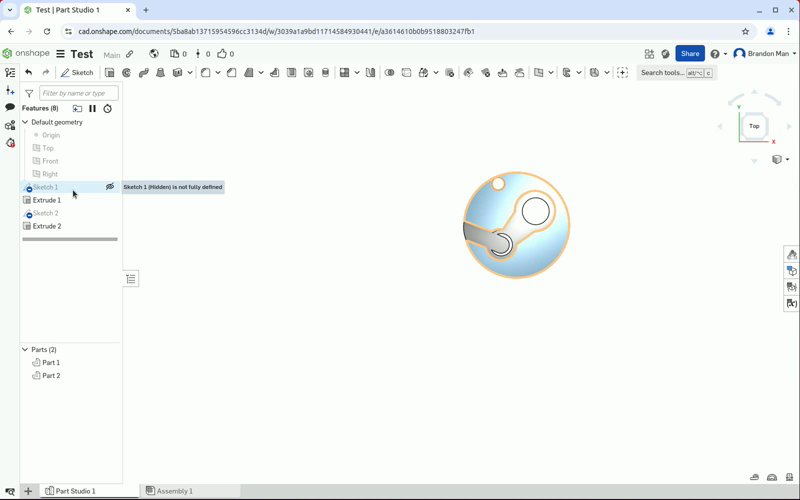
click(73, 189)
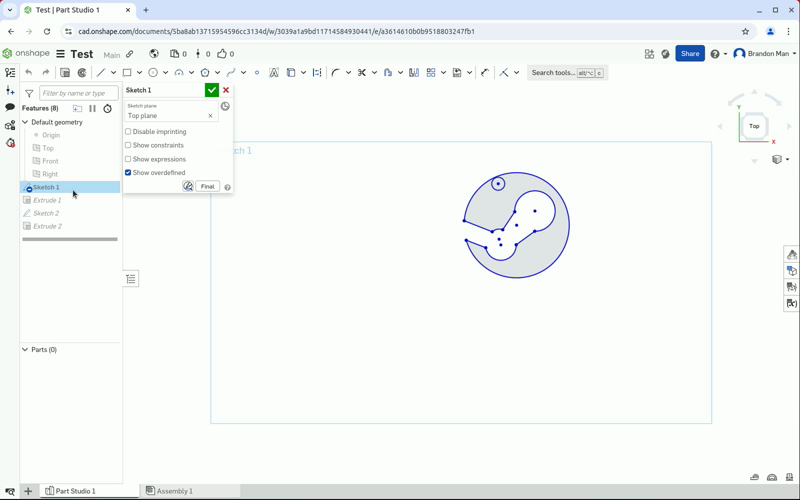
mouse_move(229, 92)
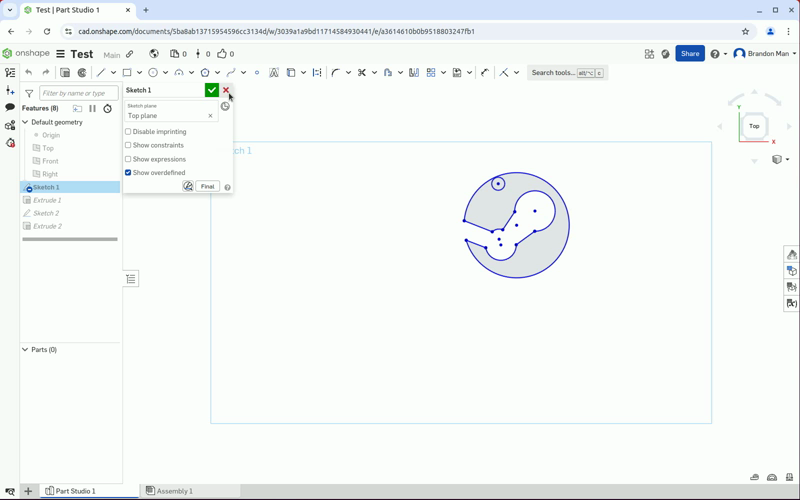
click(229, 92)
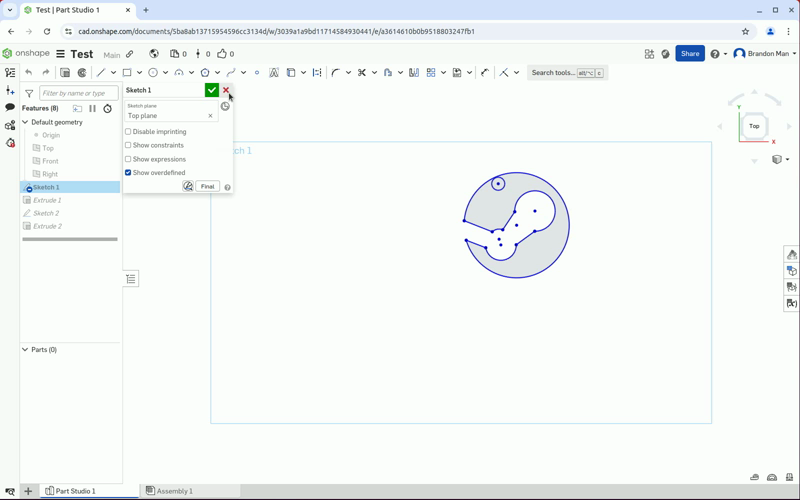
key(shift+s)
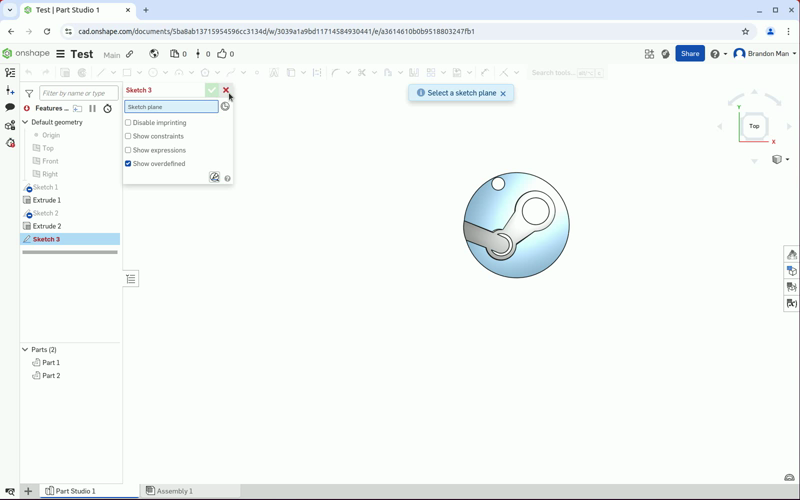
mouse_move(73, 150)
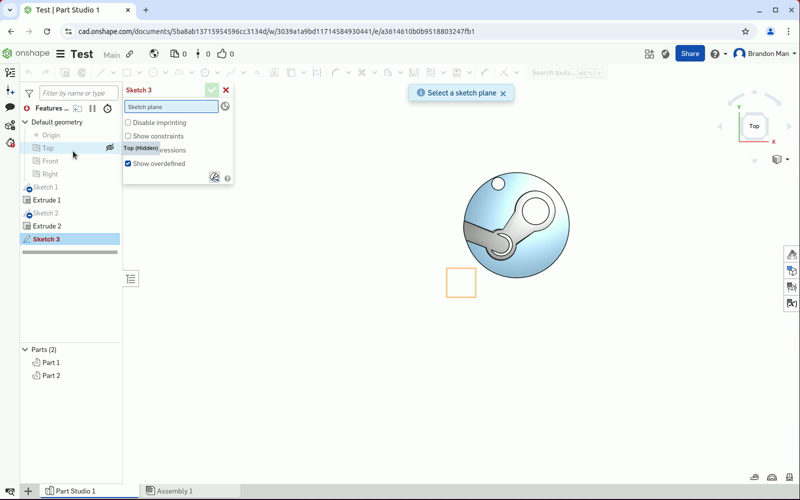
click(73, 150)
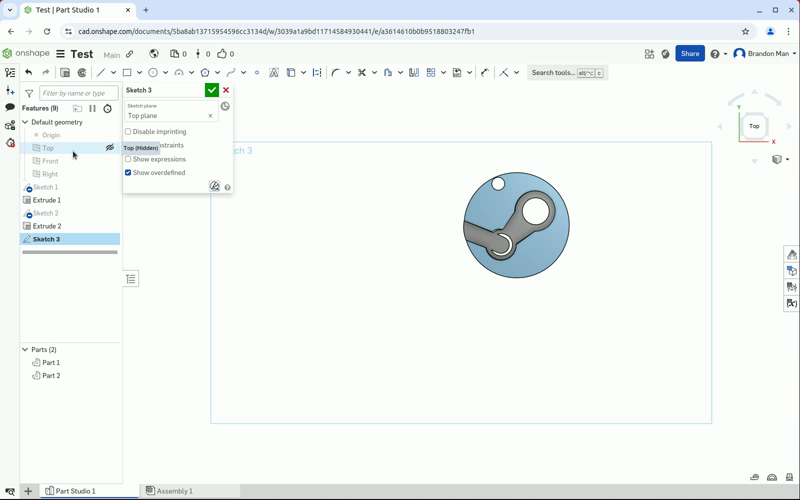
mouse_move(73, 352)
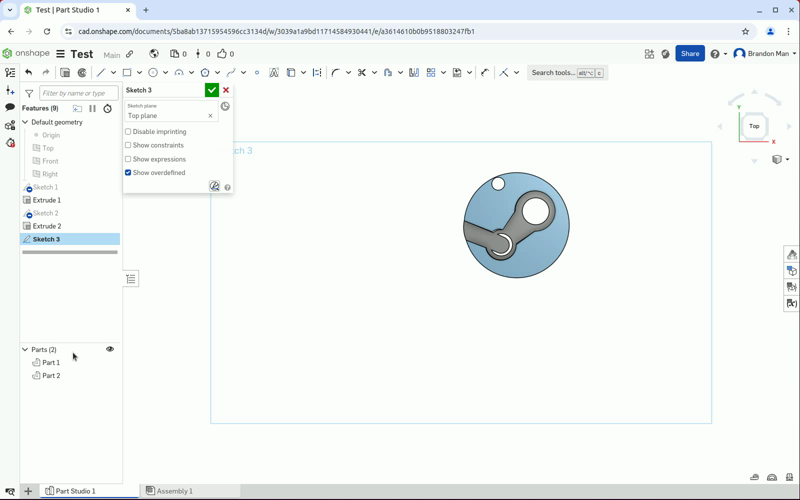
key(y)
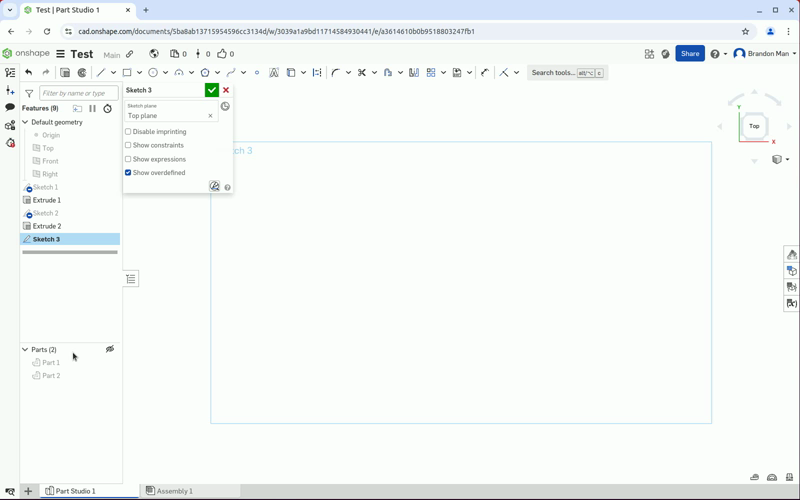
key(c)
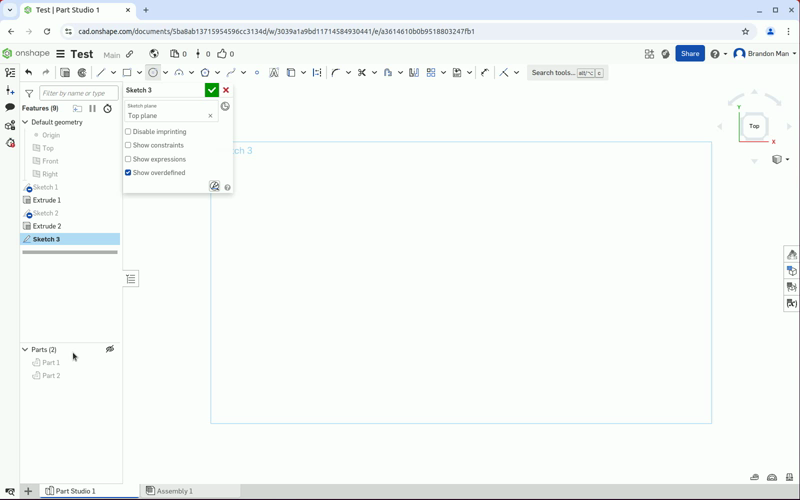
key_down(shift)
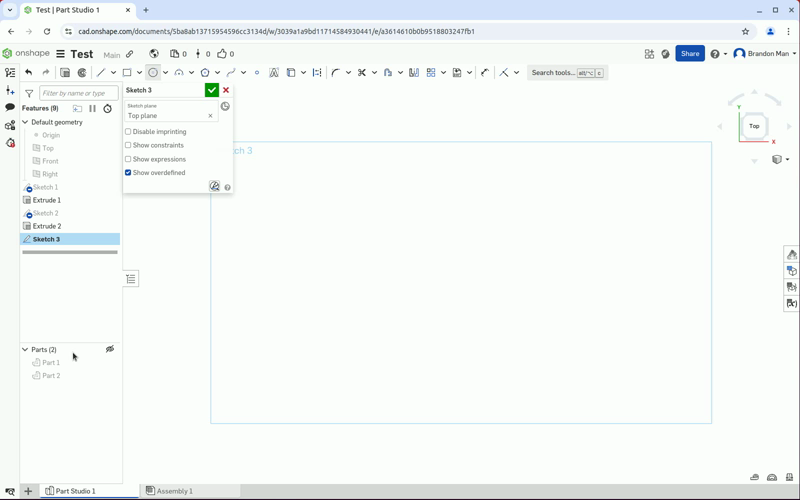
mouse_move(534, 210)
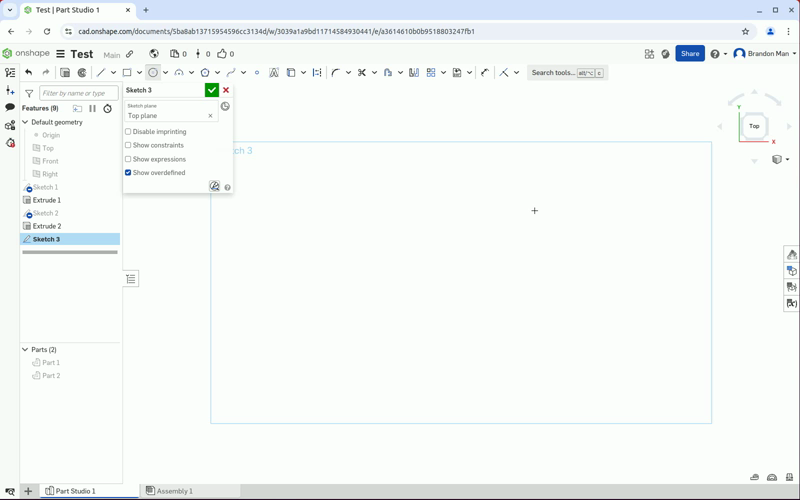
click(534, 210)
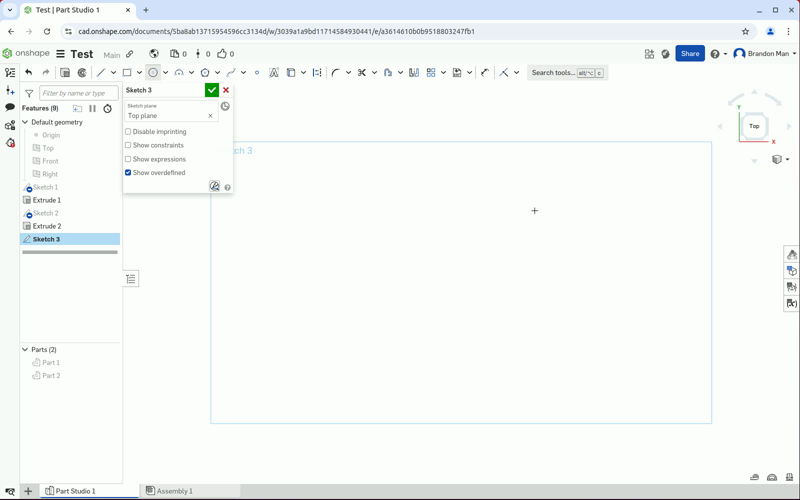
key_up(shift)
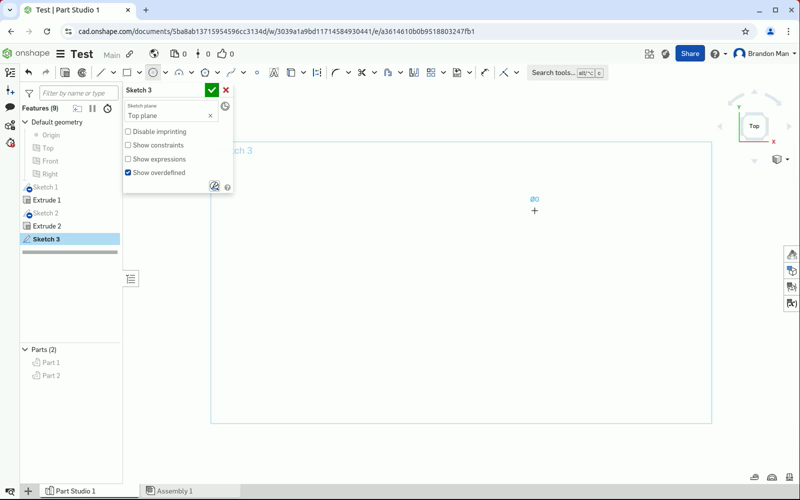
mouse_move(544, 210)
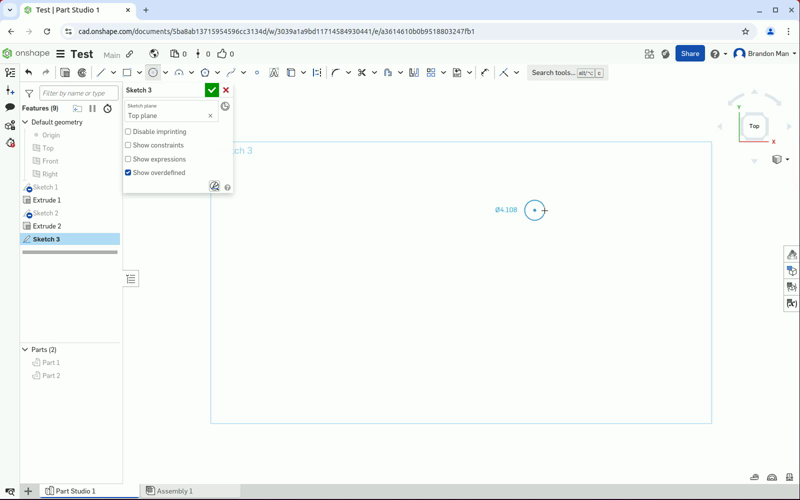
click(544, 210)
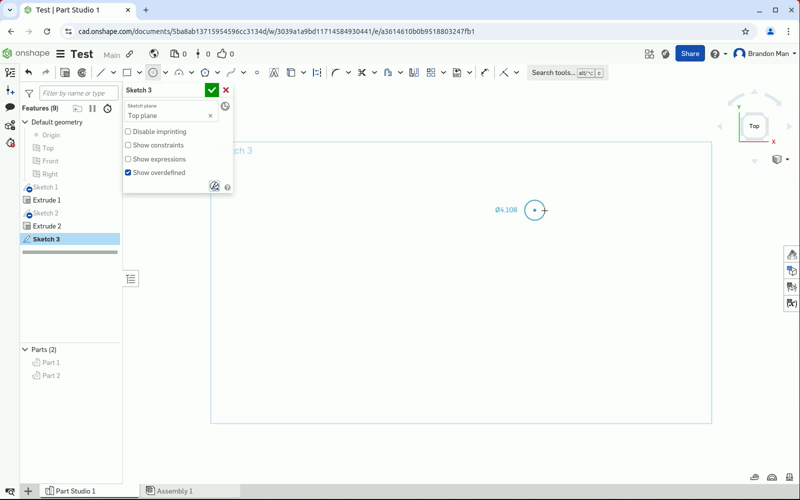
key(esc)
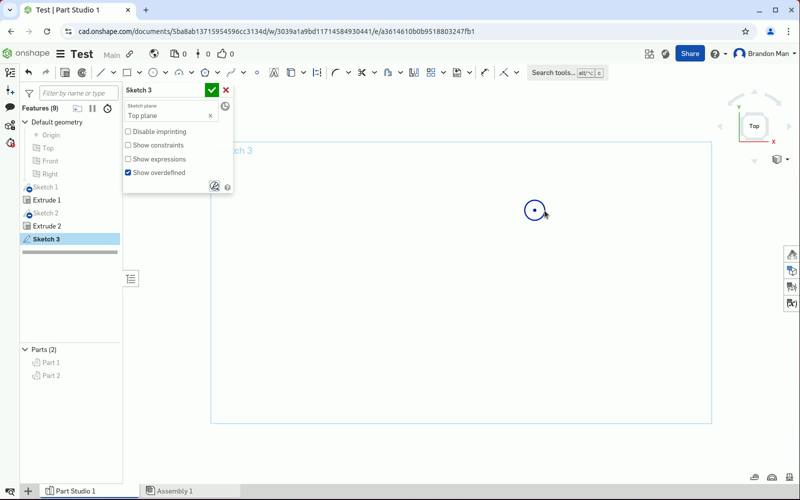
mouse_move(531, 211)
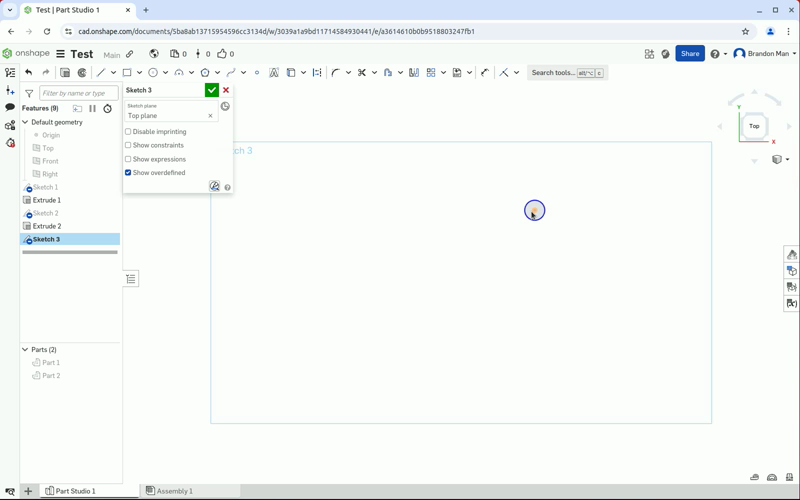
scroll(6)
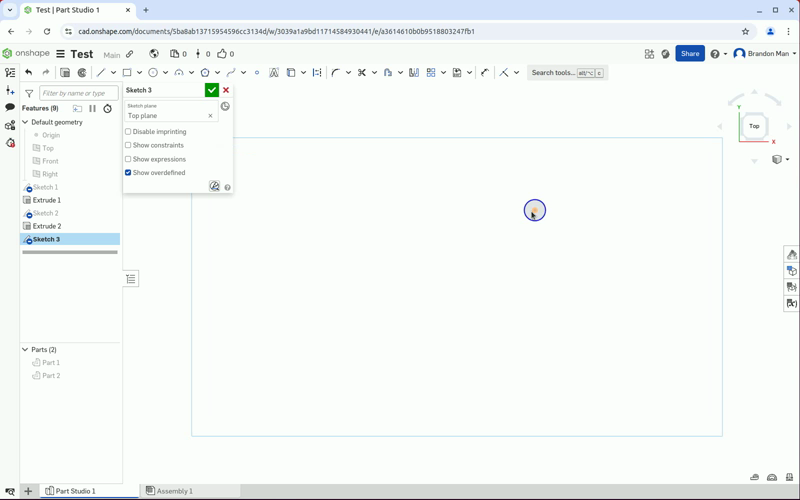
scroll(6)
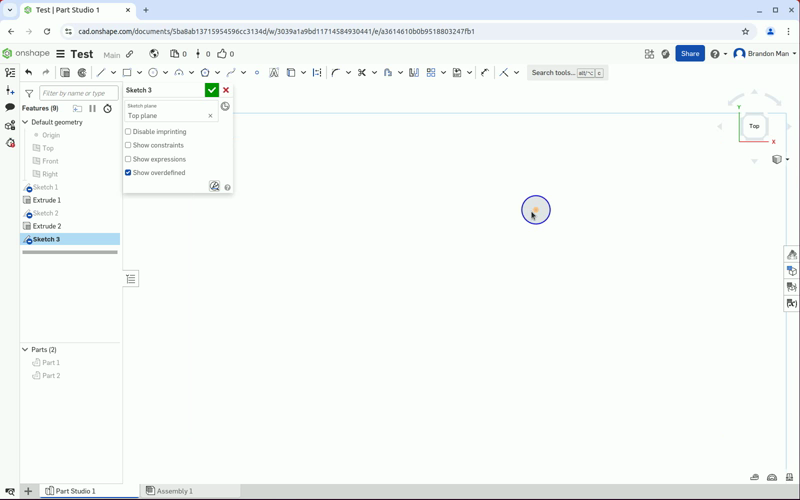
scroll(6)
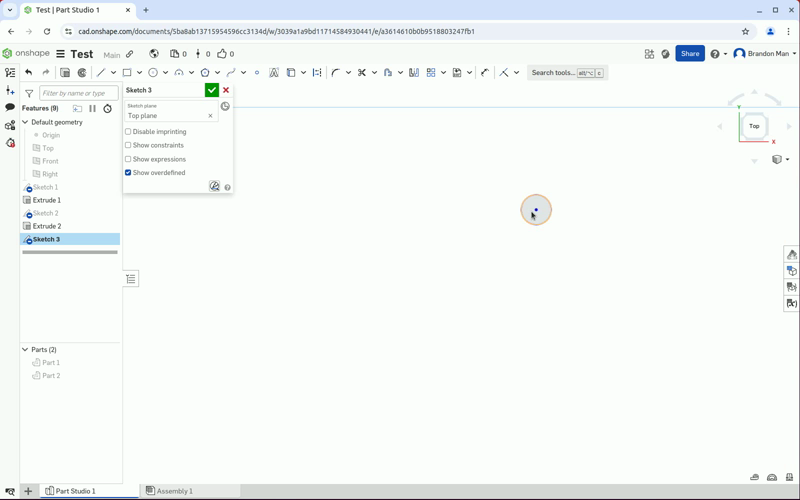
scroll(6)
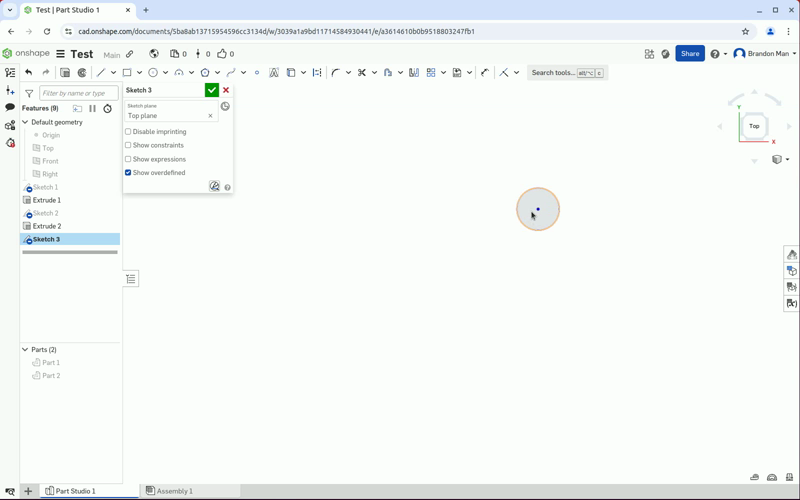
scroll(6)
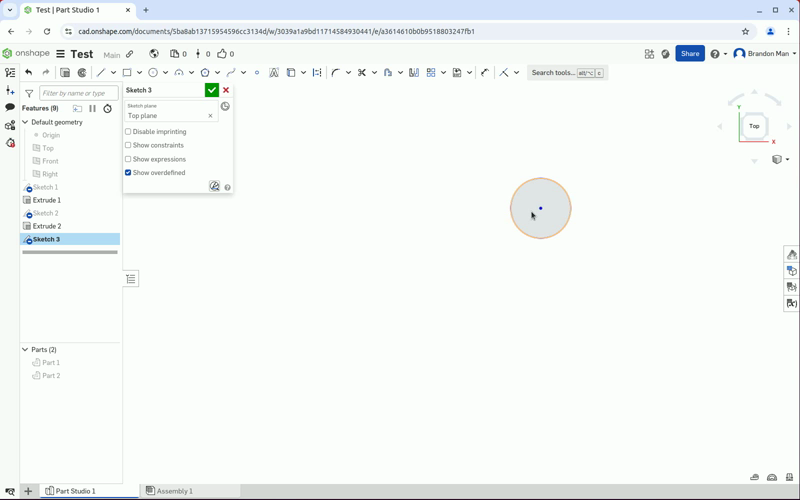
scroll(6)
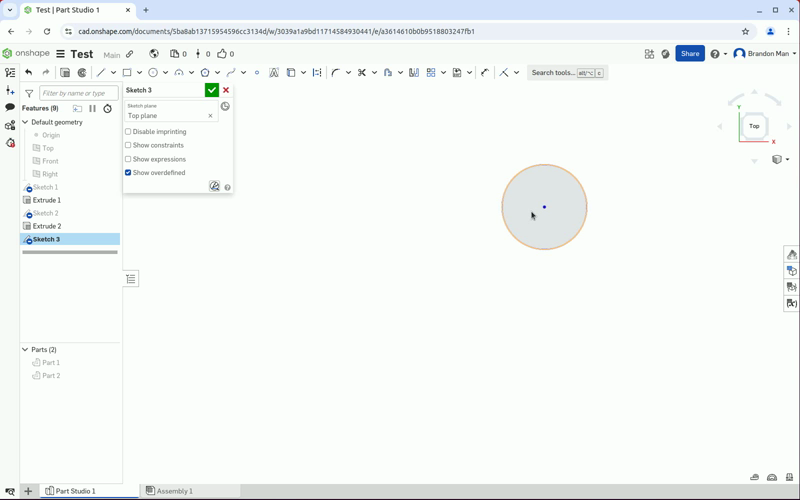
scroll(6)
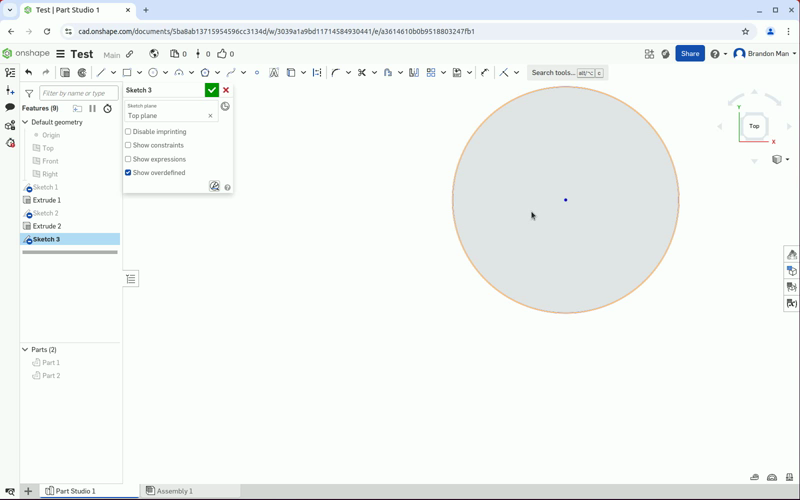
click(531, 211)
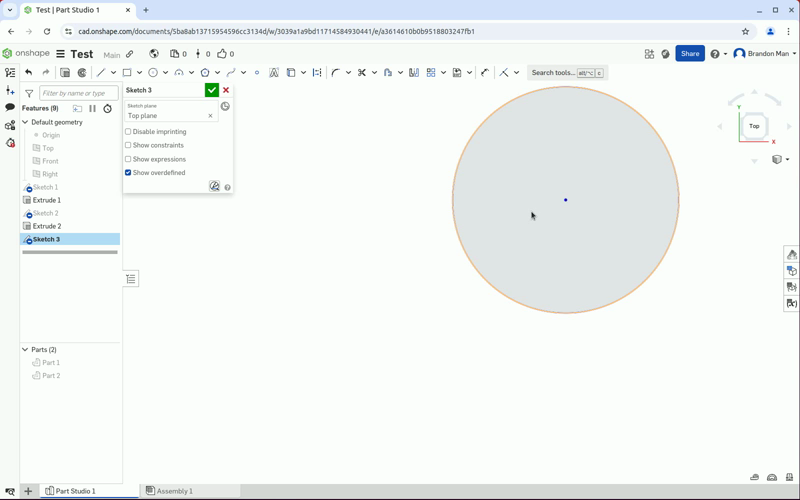
scroll(-6)
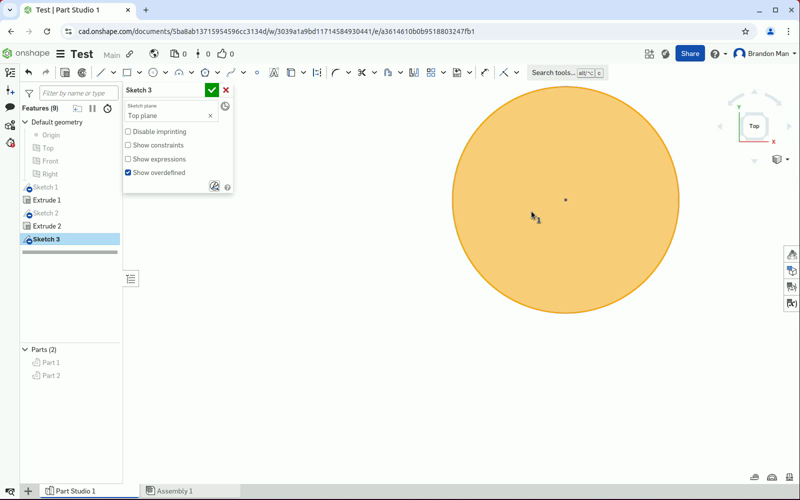
scroll(-6)
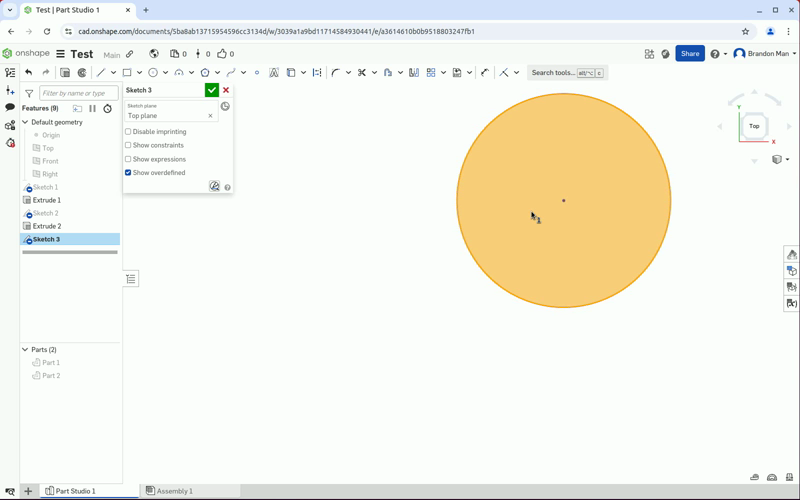
scroll(-6)
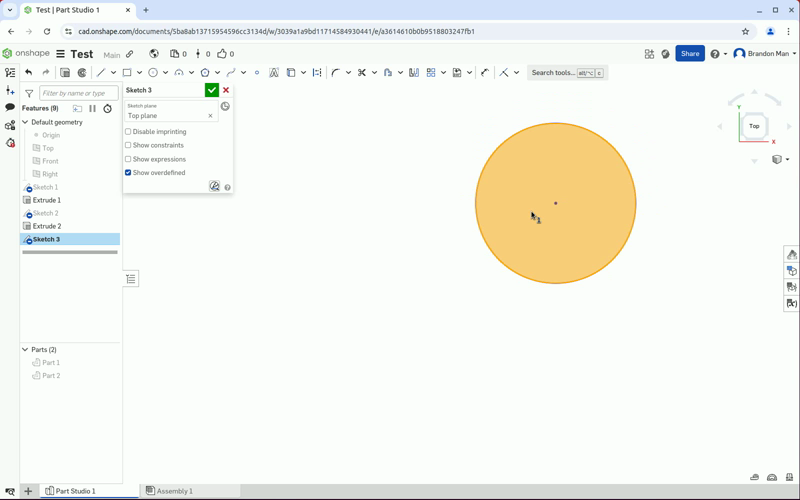
scroll(-6)
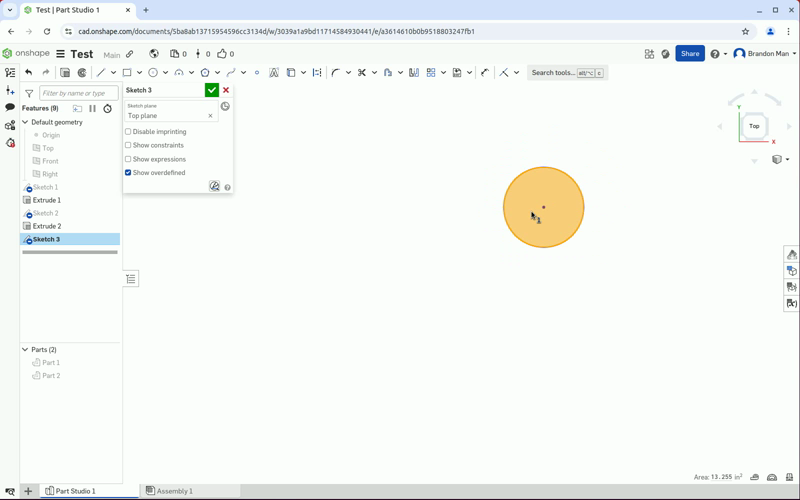
scroll(-6)
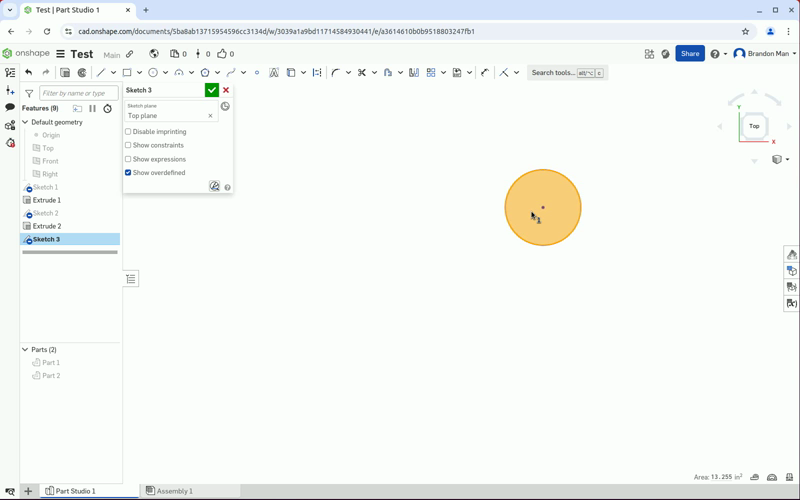
scroll(-6)
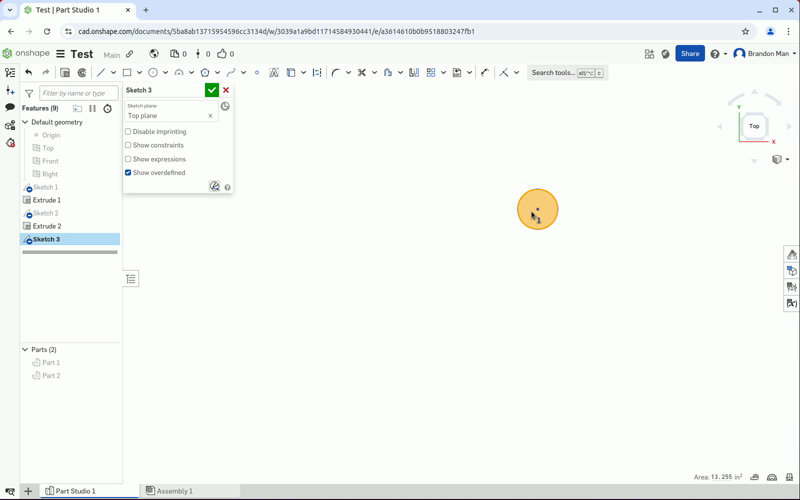
scroll(-6)
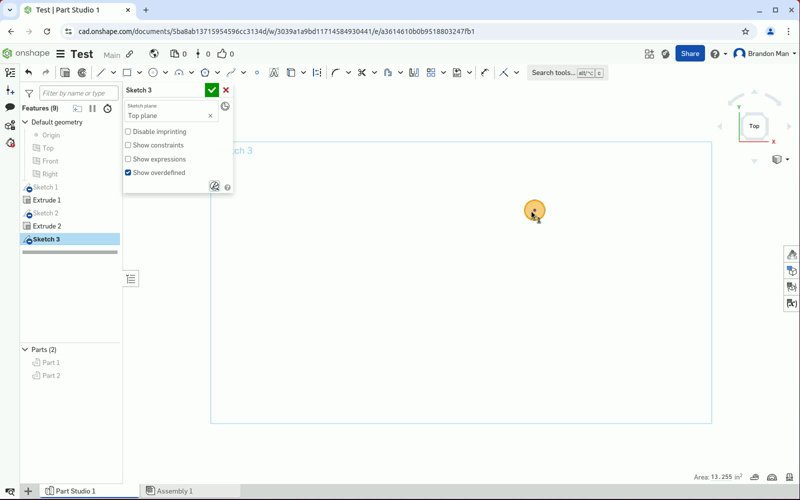
mouse_move(73, 352)
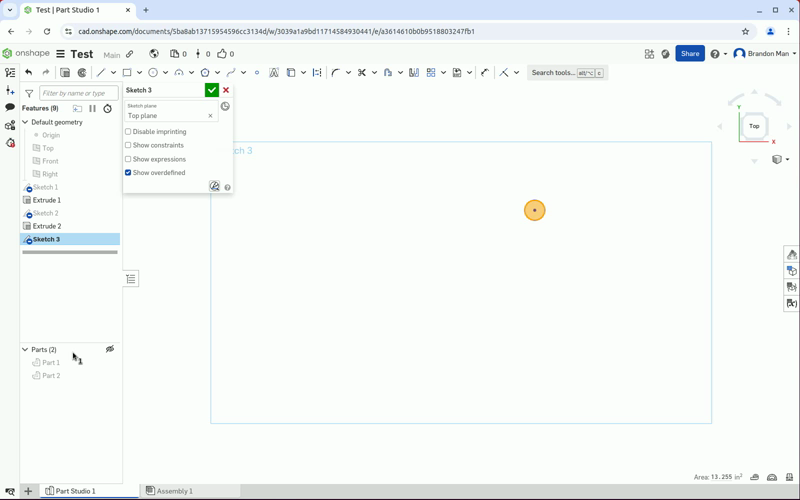
key(shift+y)
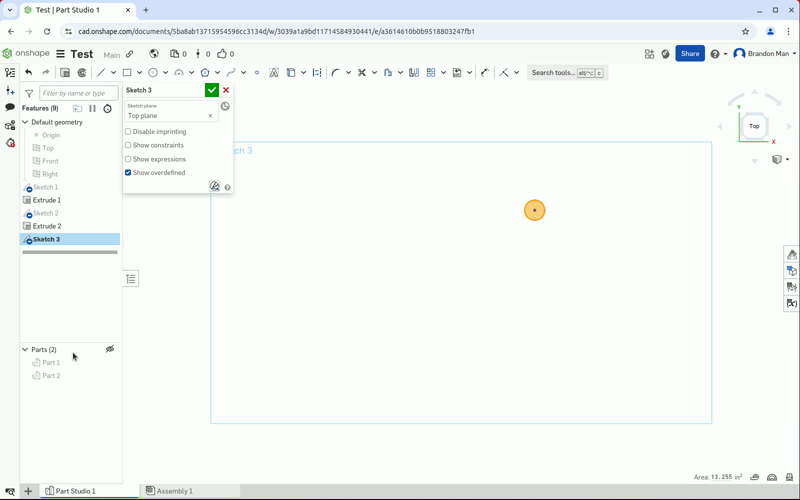
key(shift+e)
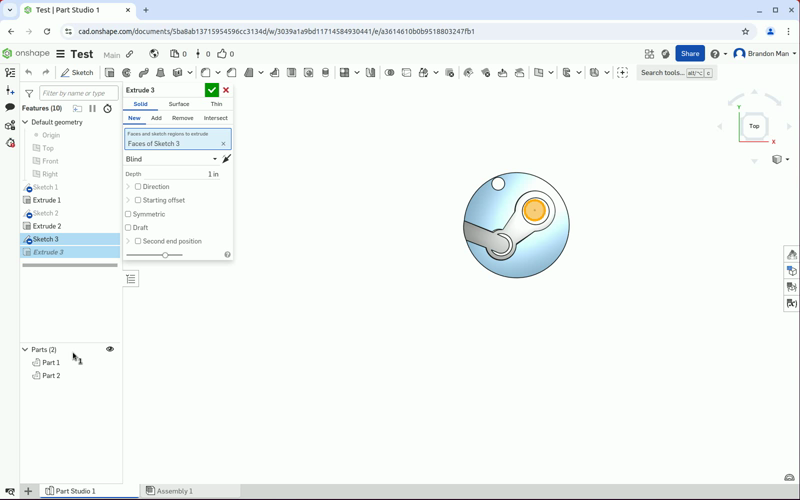
mouse_move(143, 106)
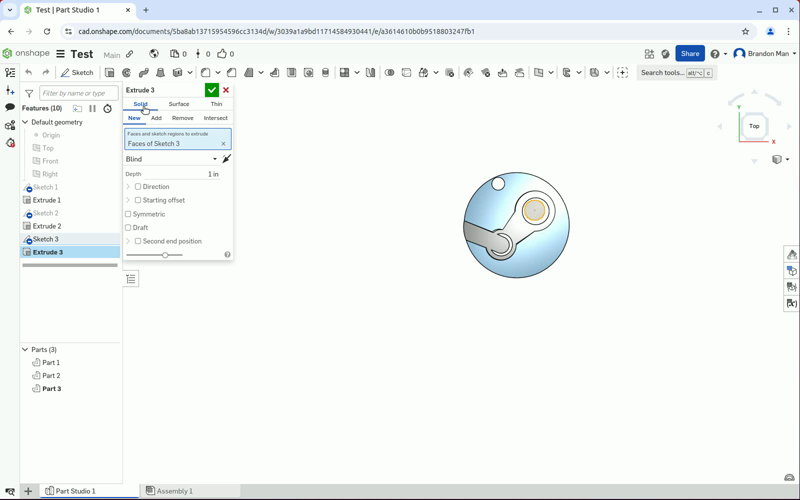
click(143, 106)
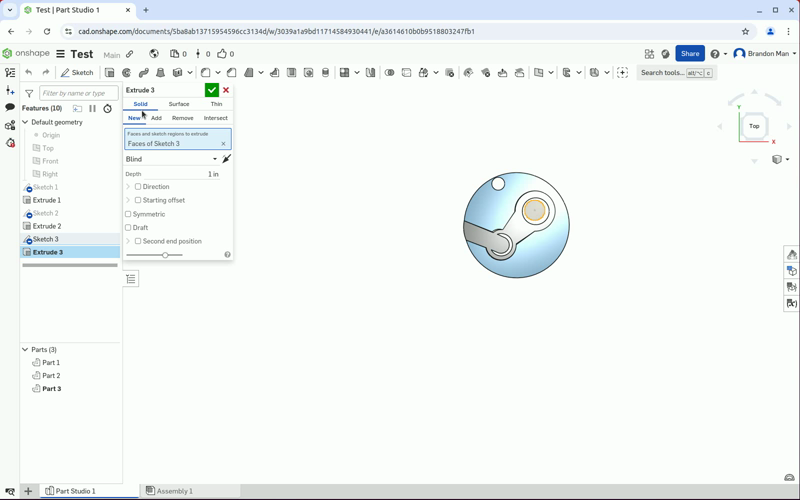
mouse_move(137, 120)
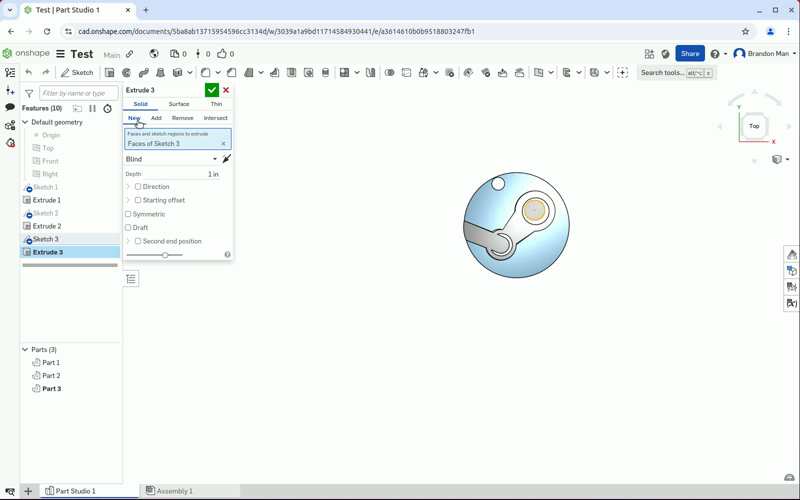
click(137, 120)
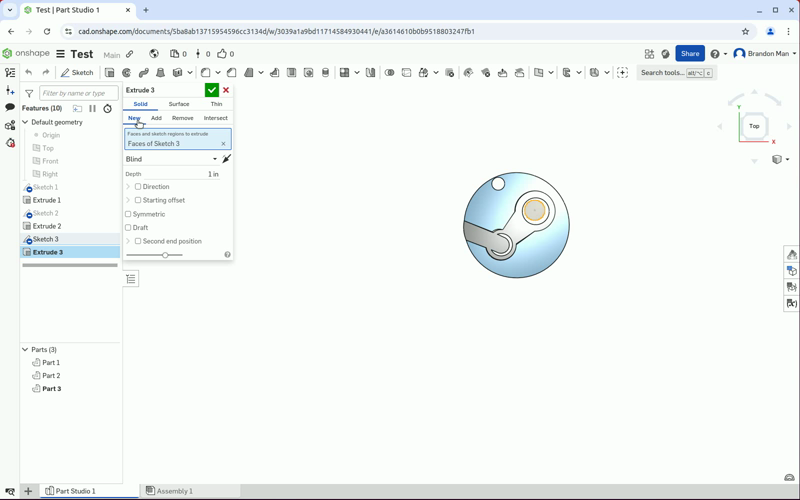
key(tab, 4)
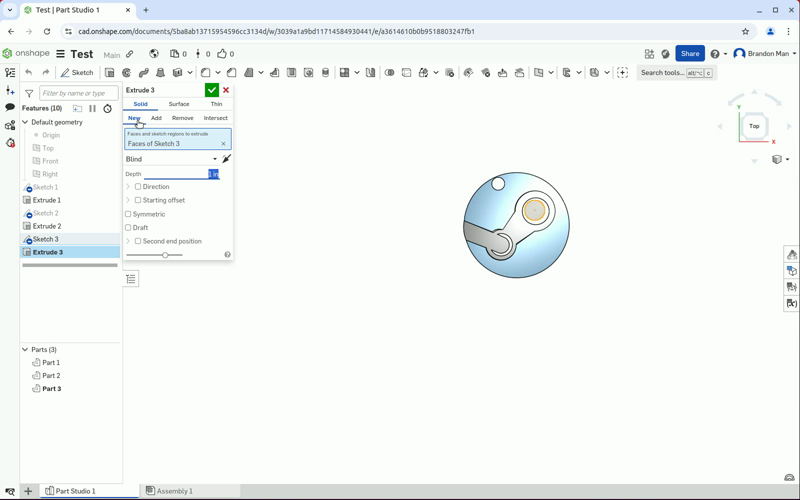
text(0.481)
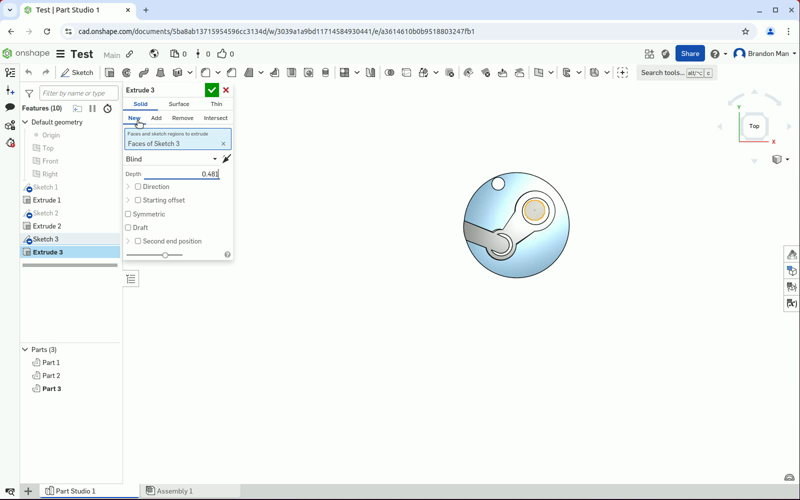
key(enter)
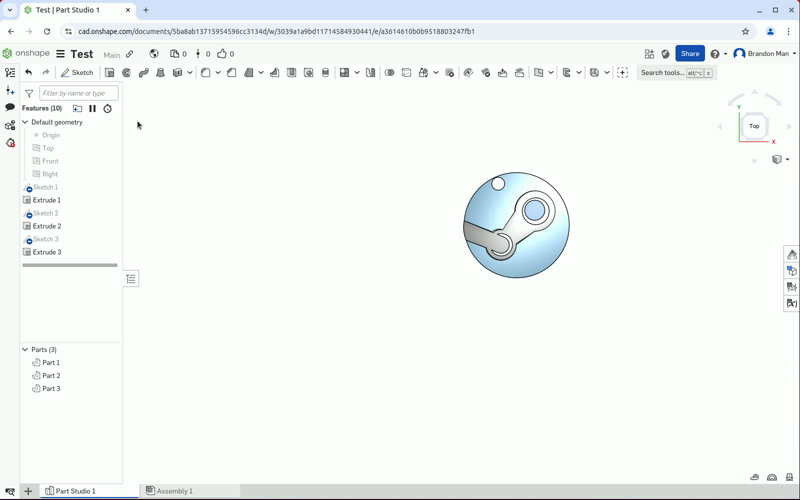
key(shift+h)
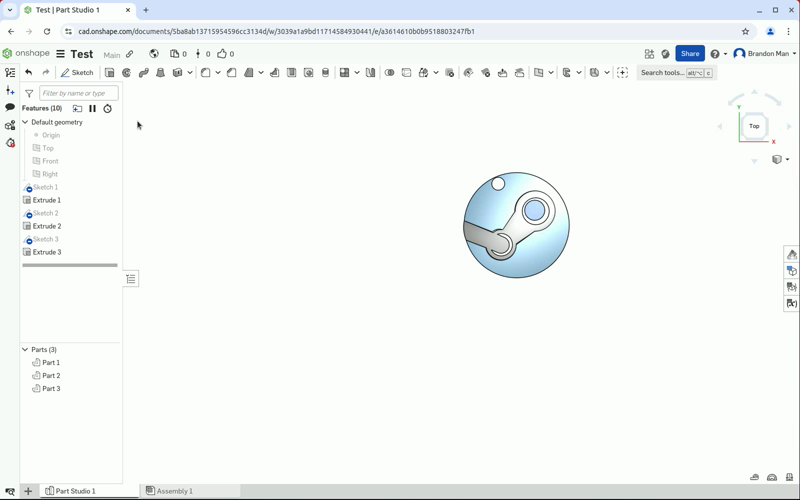
key(shift+h)
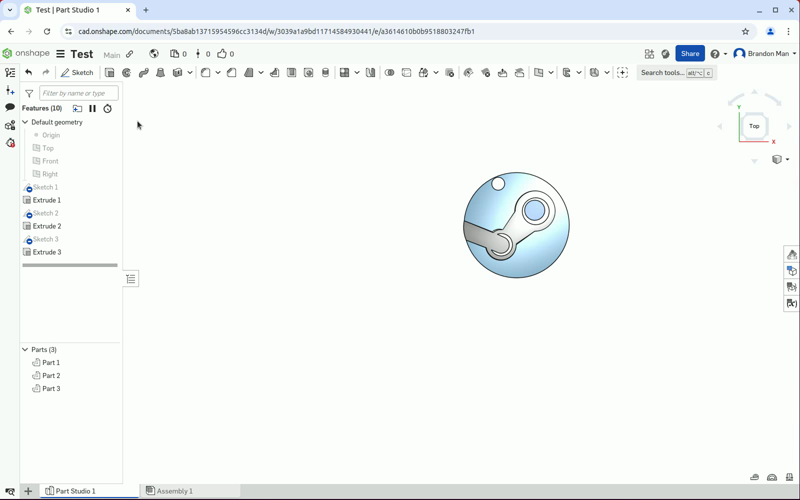
mouse_move(73, 189)
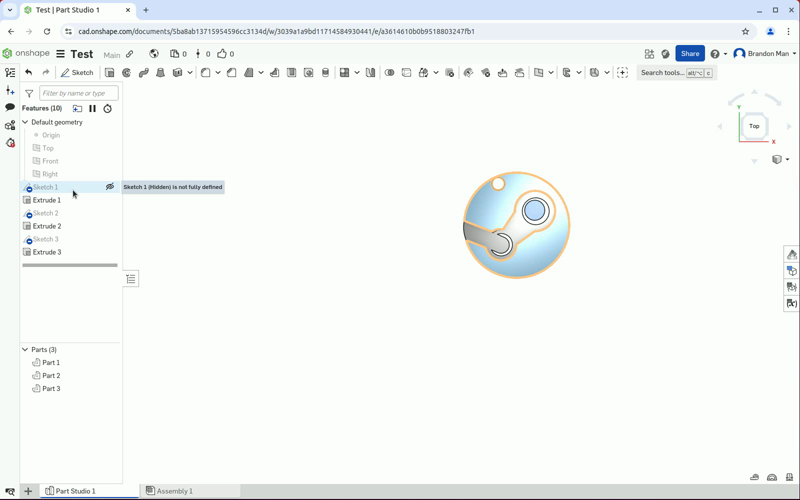
click(73, 189)
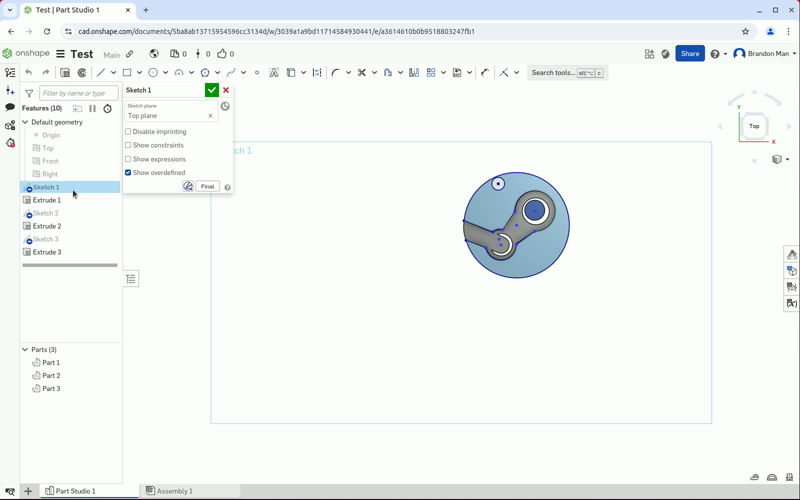
mouse_move(229, 92)
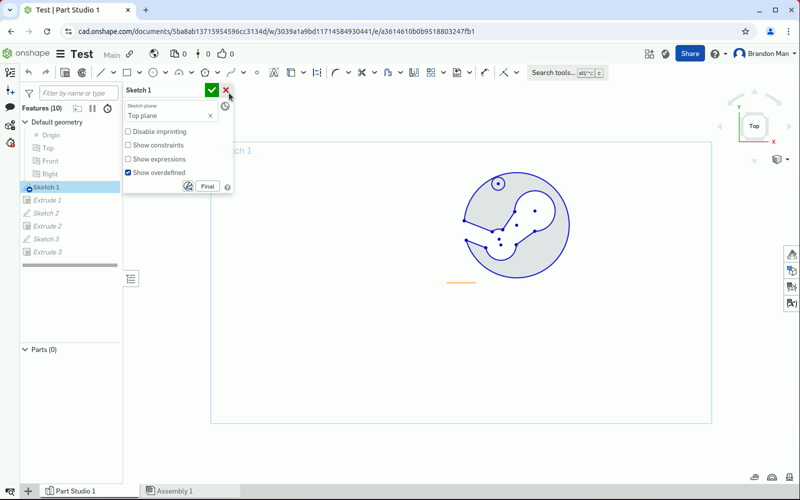
click(229, 92)
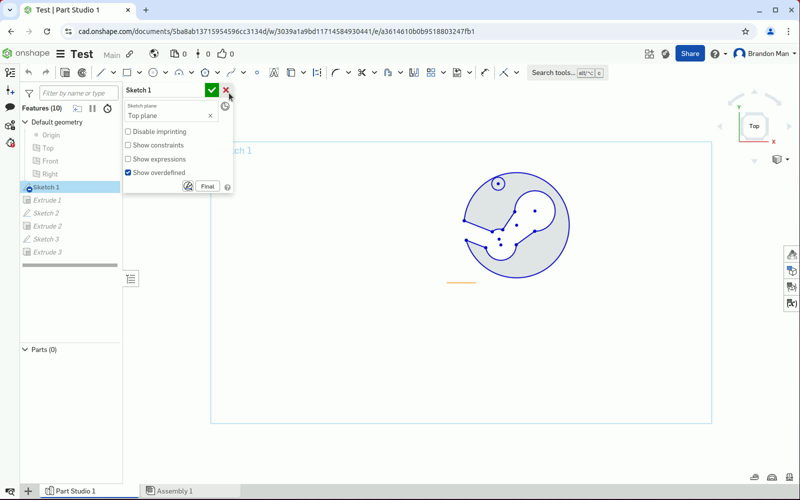
key(shift+s)
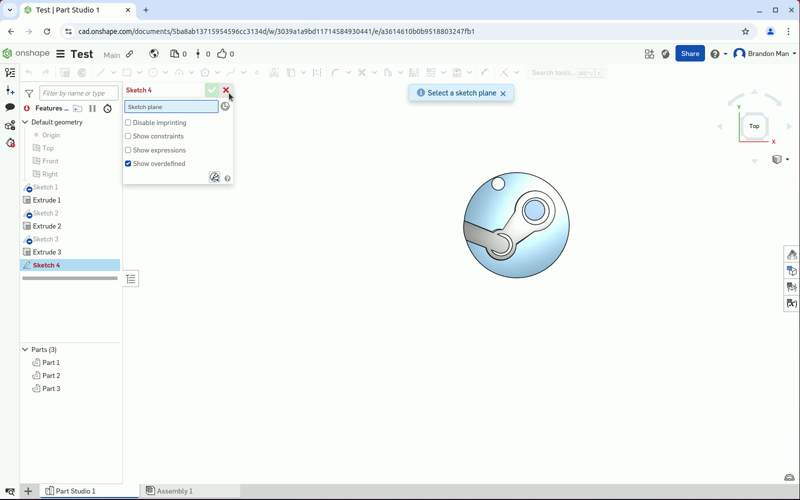
mouse_move(73, 150)
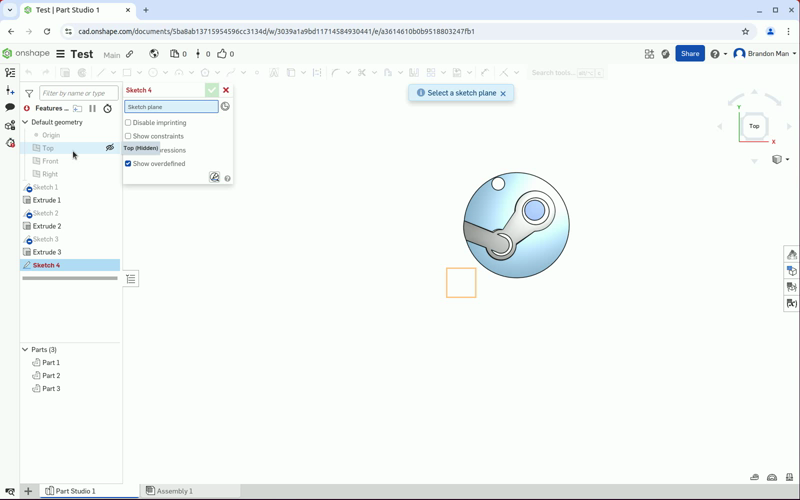
click(73, 150)
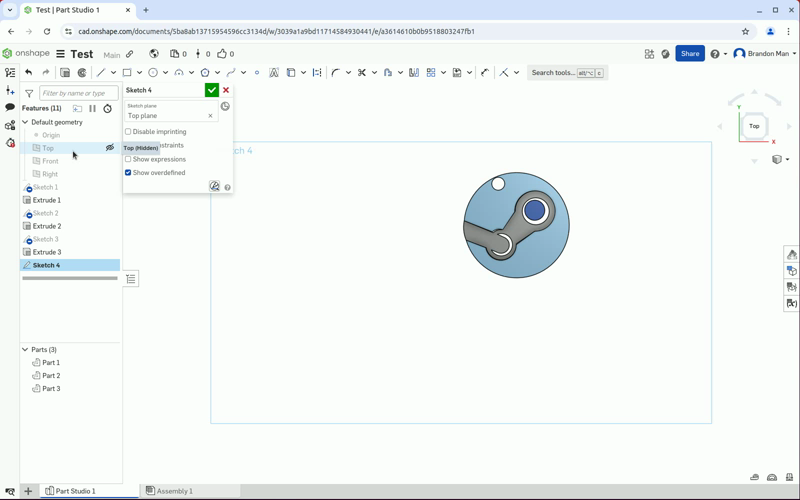
mouse_move(73, 352)
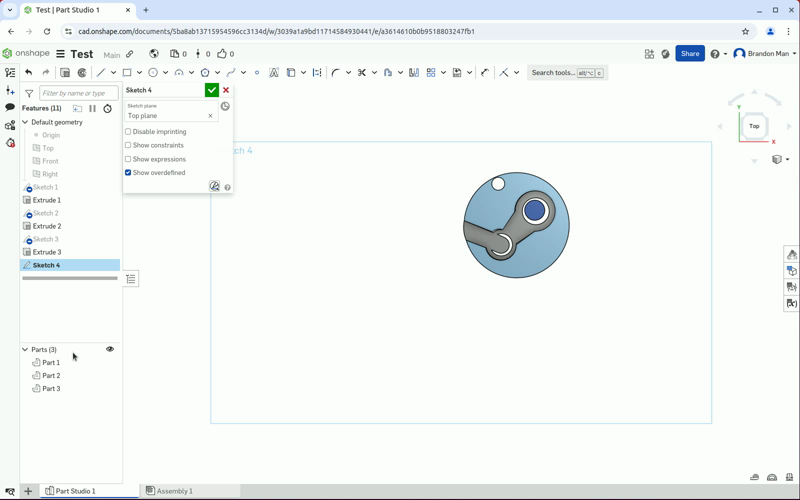
key(y)
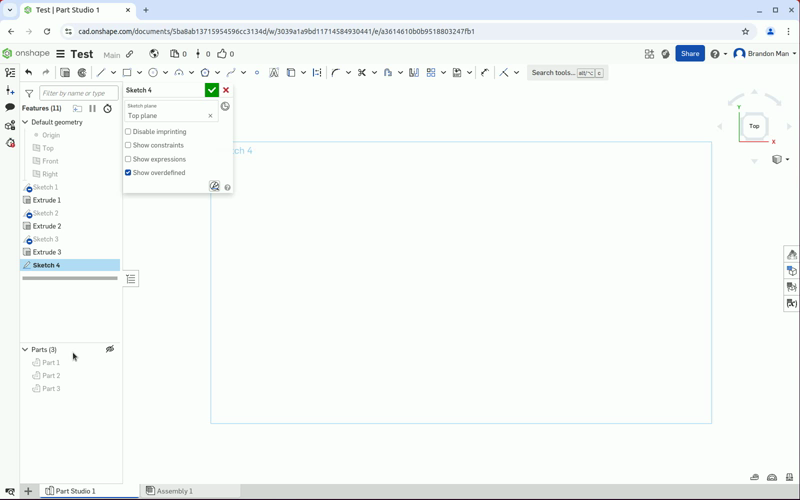
key(l)
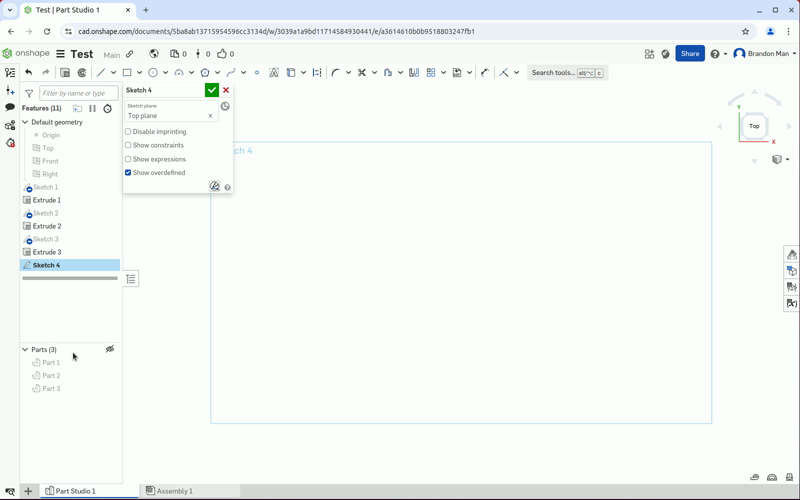
key_down(shift)
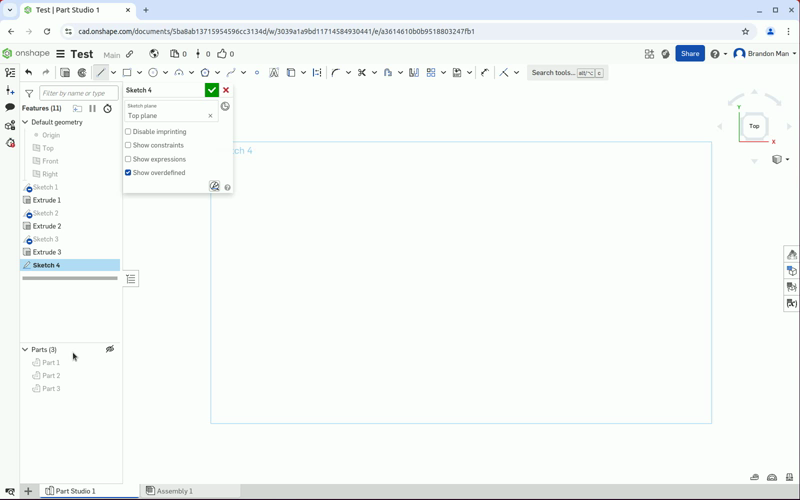
mouse_move(489, 249)
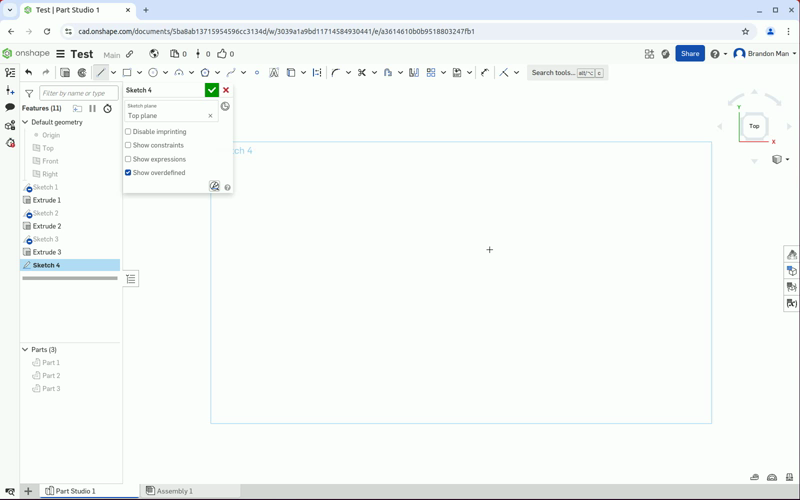
click(489, 249)
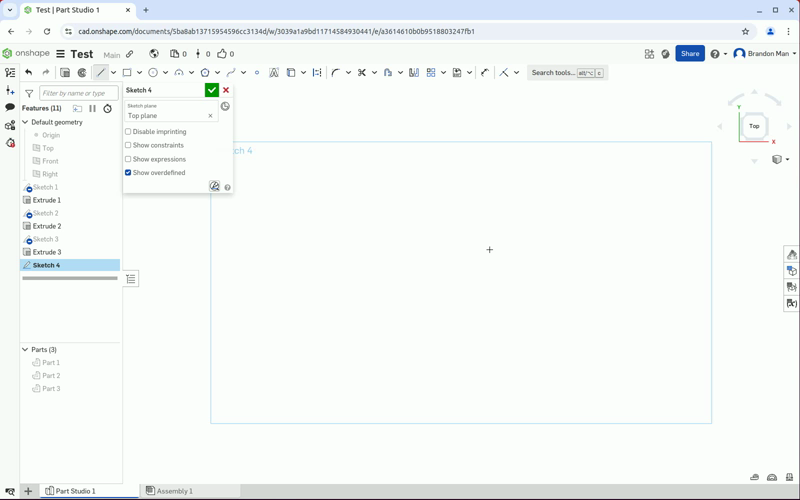
key_up(shift)
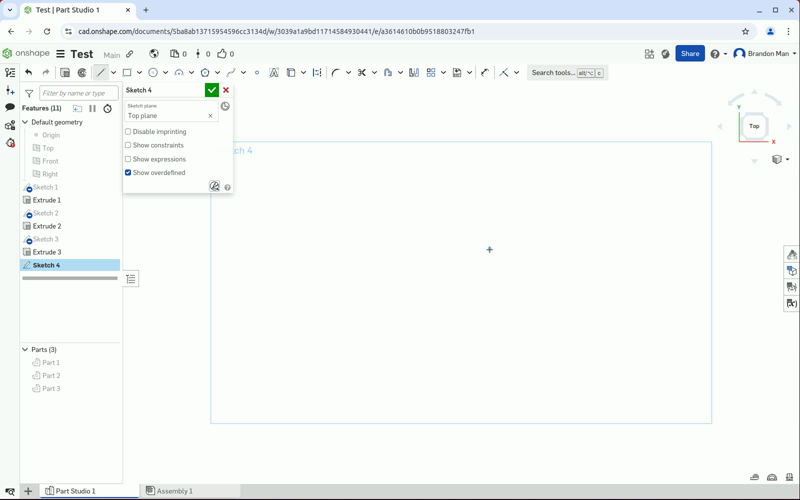
key_down(shift)
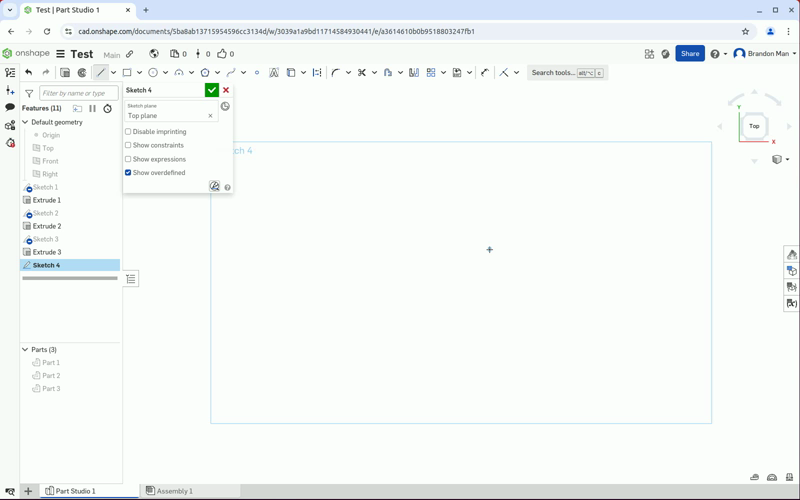
mouse_move(519, 249)
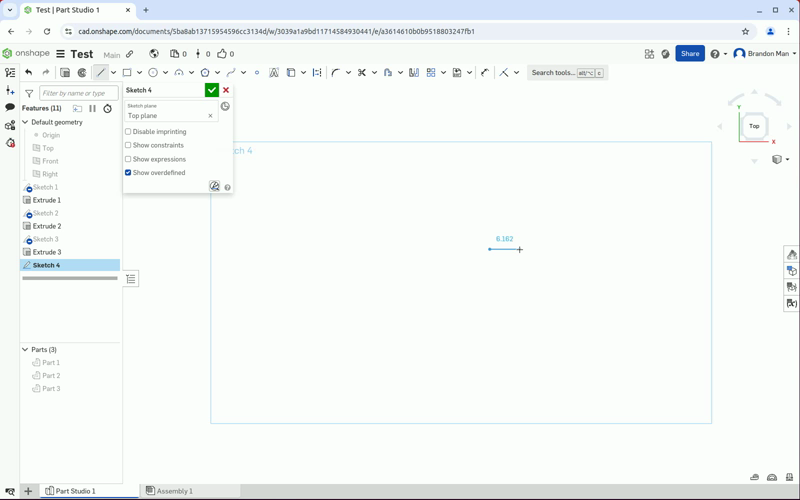
mouse_move(496, 251)
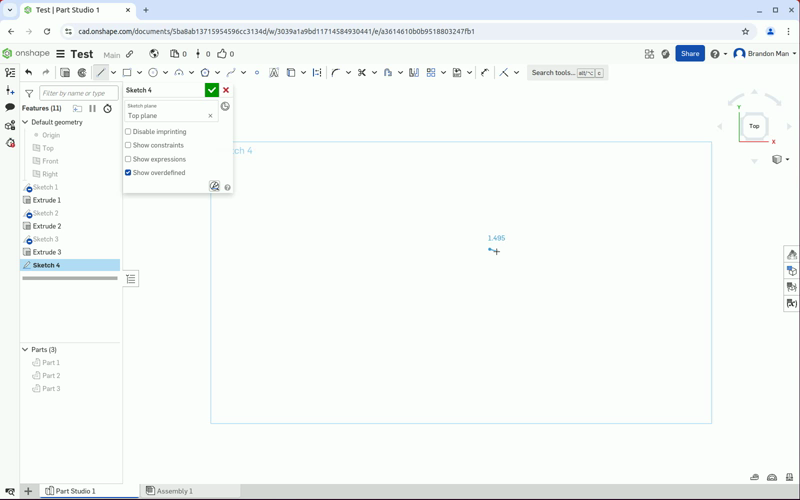
scroll(6)
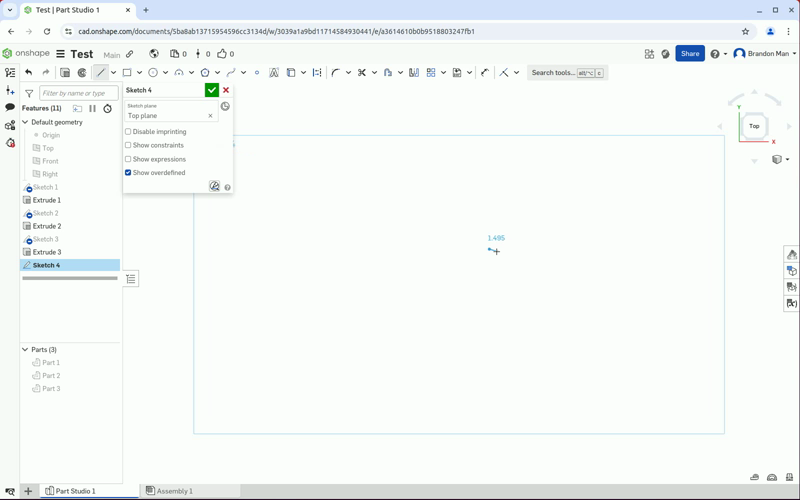
scroll(6)
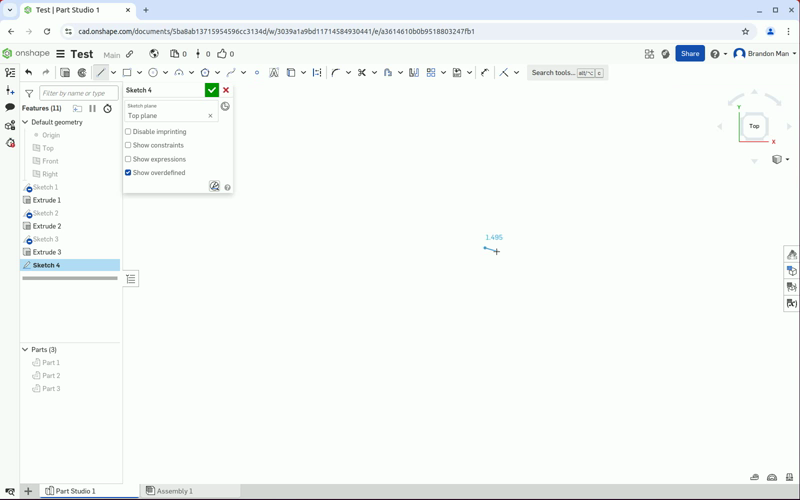
scroll(6)
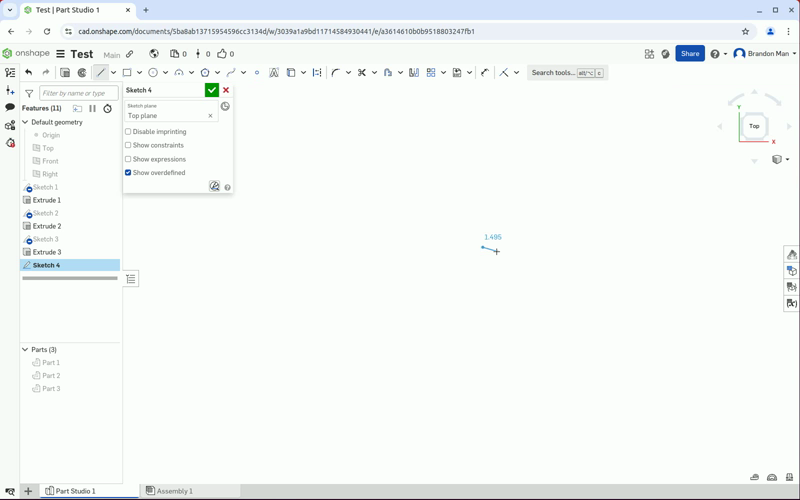
scroll(6)
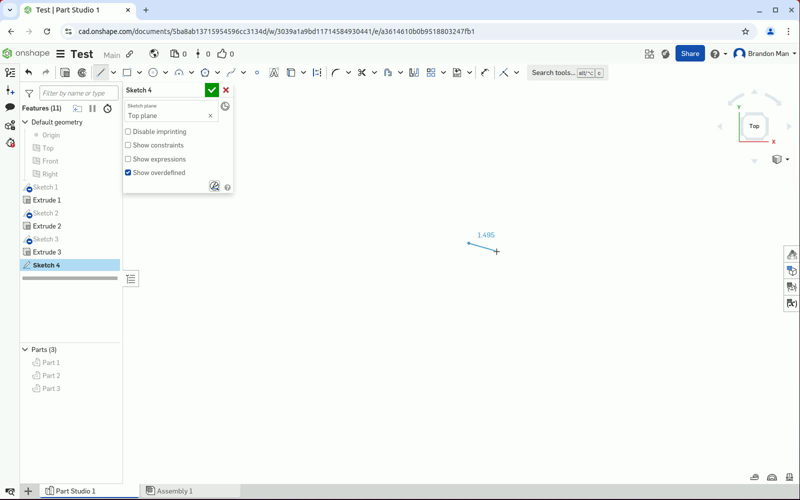
scroll(6)
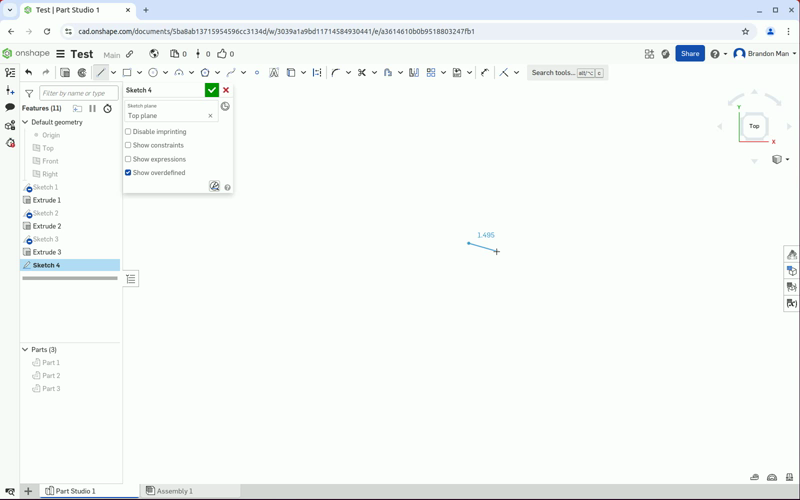
scroll(6)
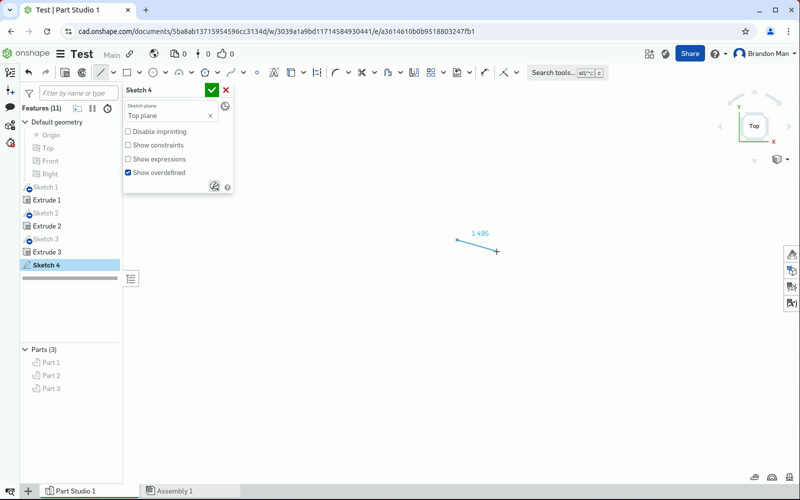
scroll(6)
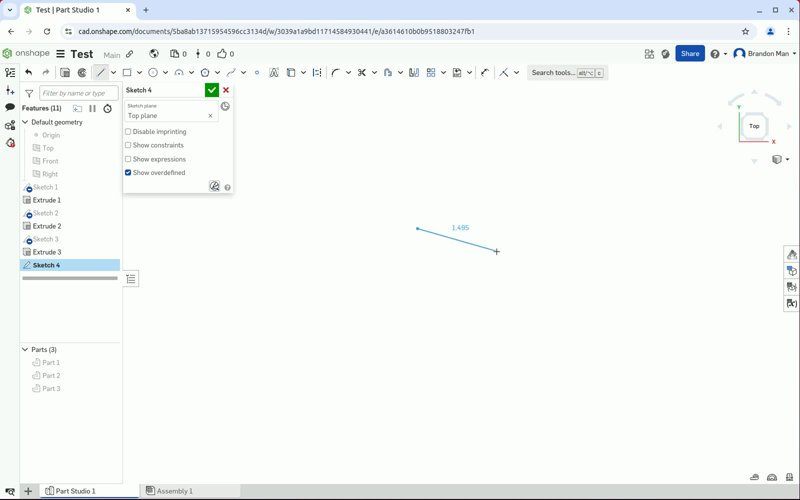
click(496, 251)
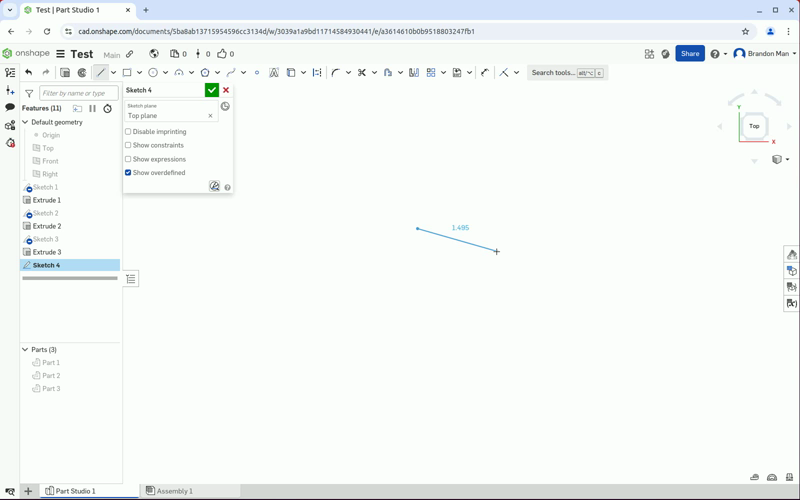
scroll(-6)
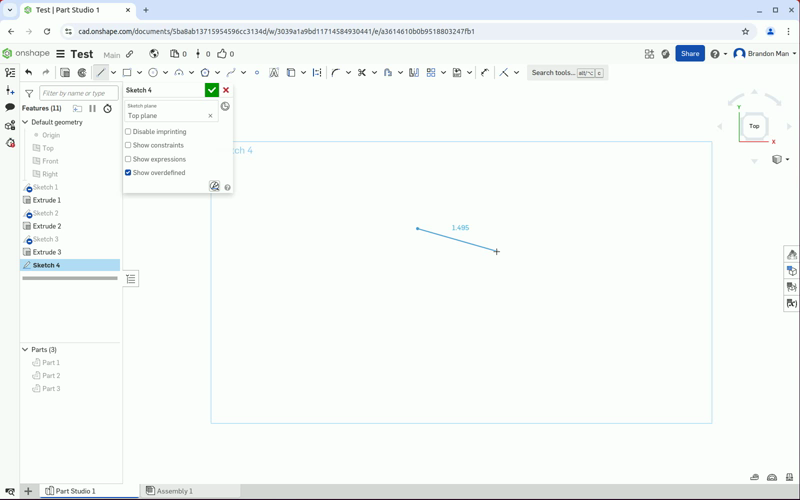
scroll(-6)
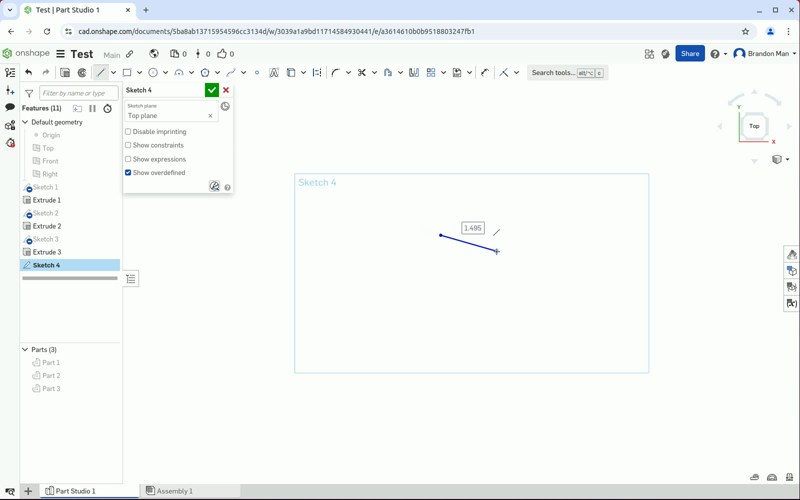
scroll(-6)
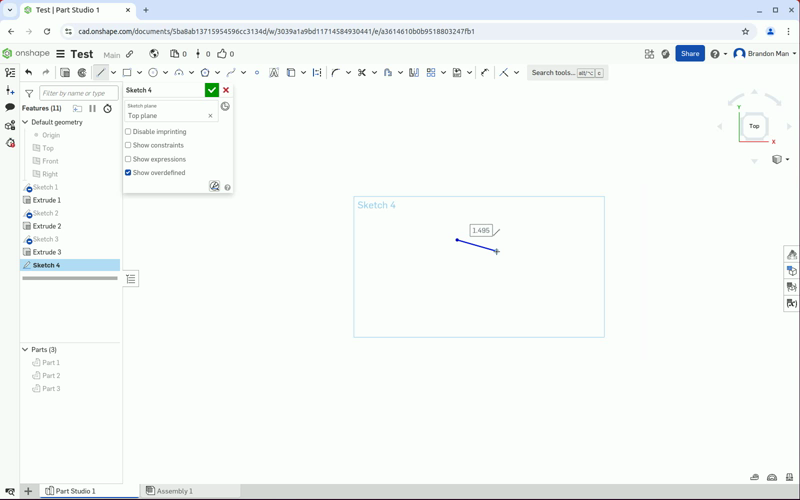
scroll(-6)
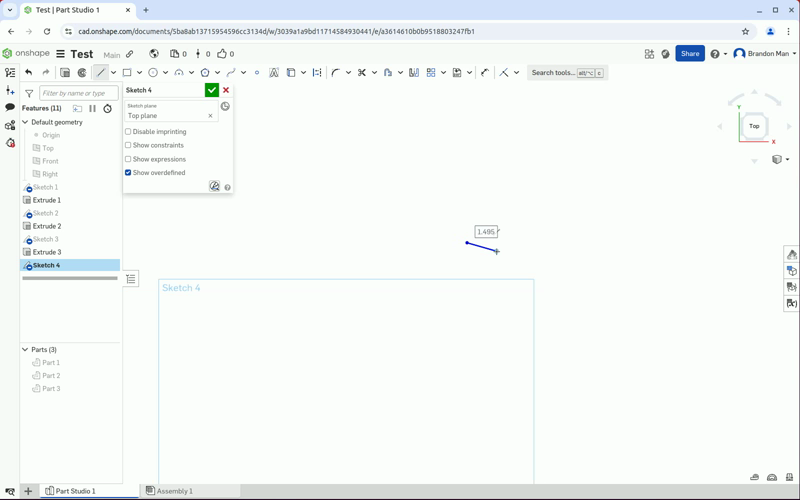
scroll(-6)
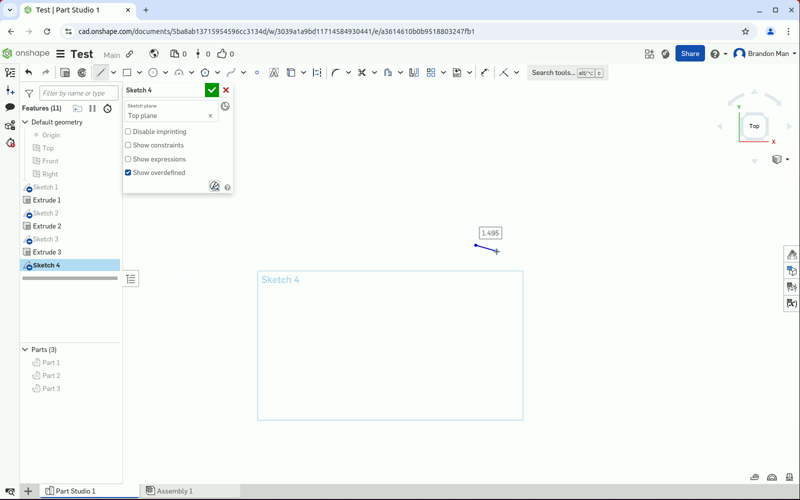
scroll(-6)
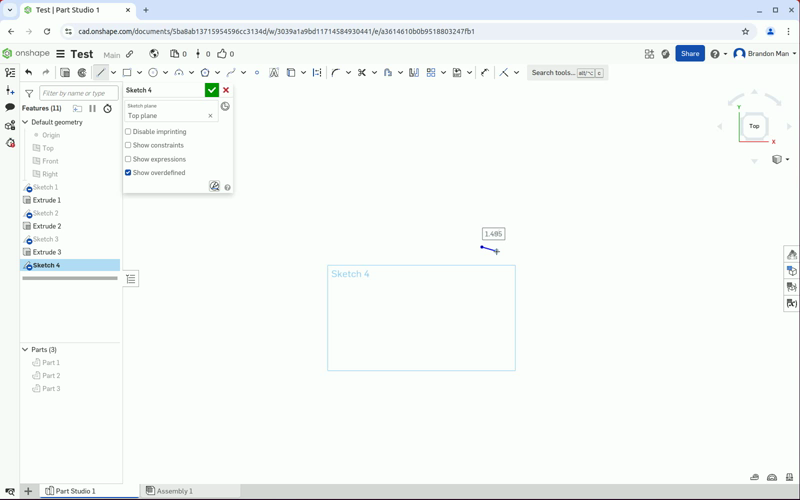
scroll(-6)
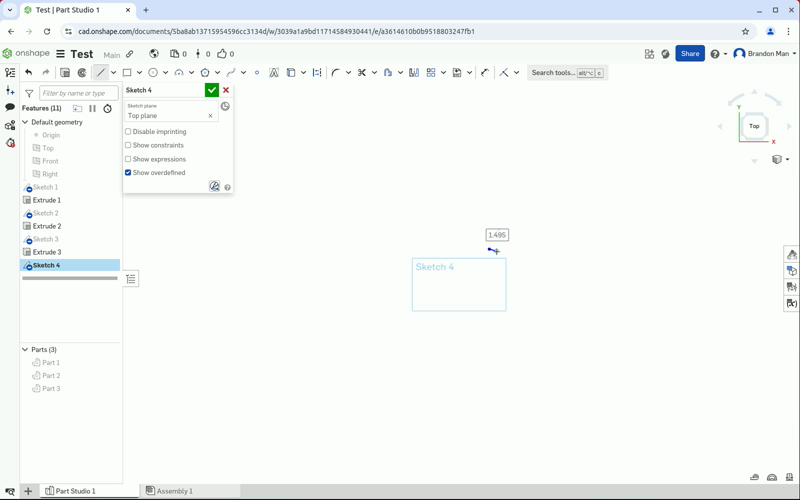
key_up(shift)
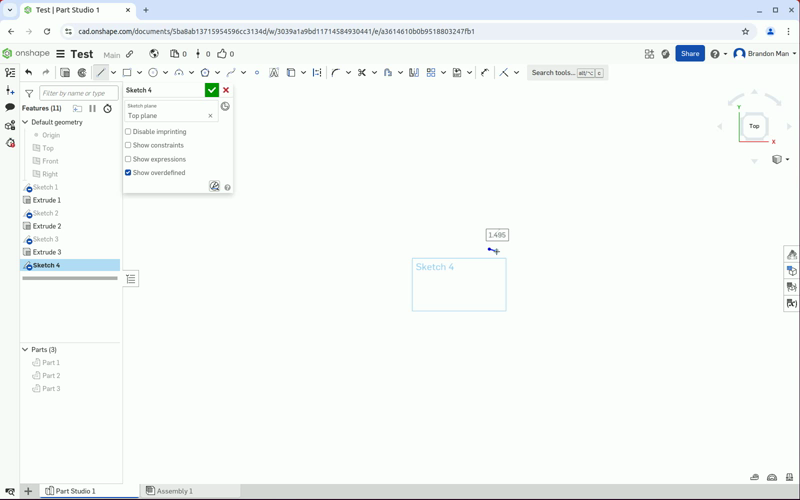
key(esc)
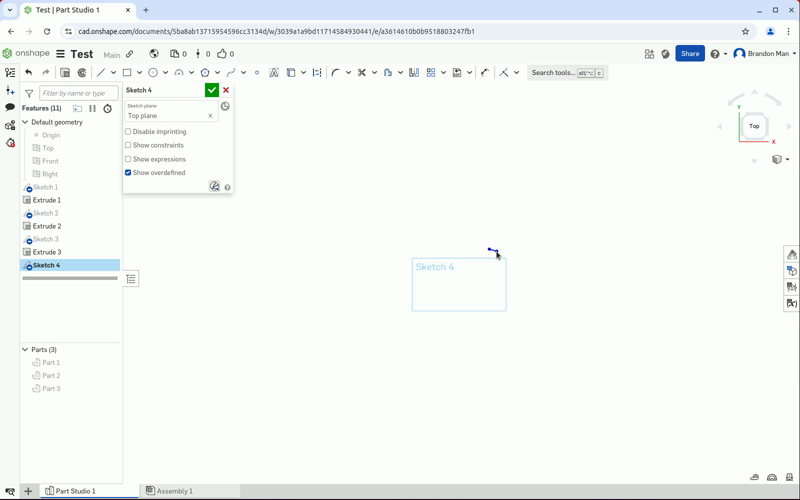
key(a)
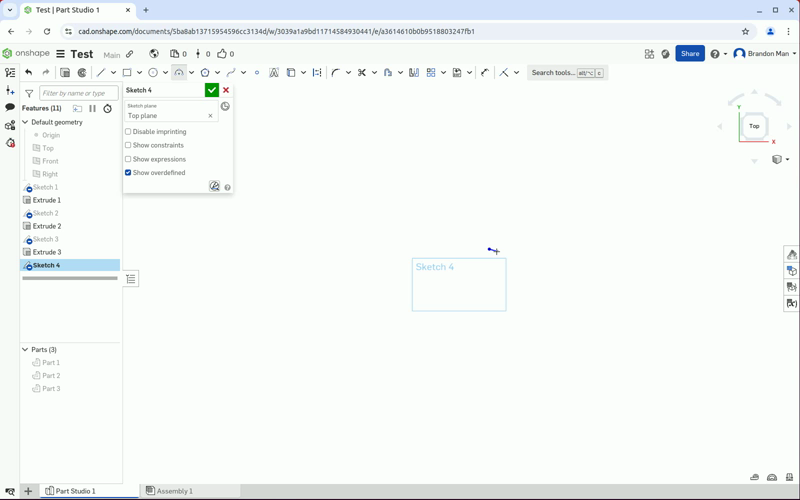
mouse_move(496, 251)
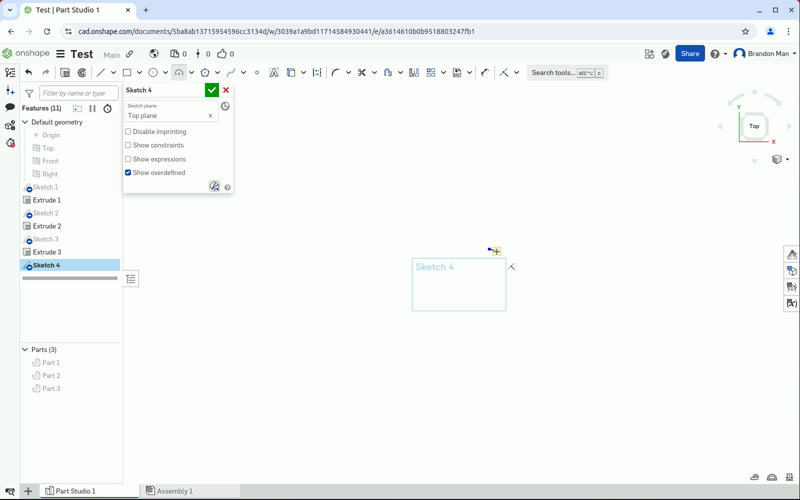
click(496, 251)
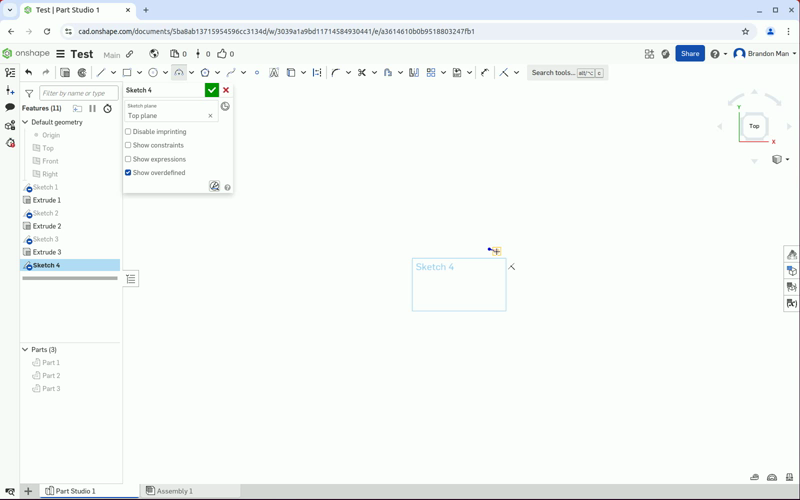
key_down(shift)
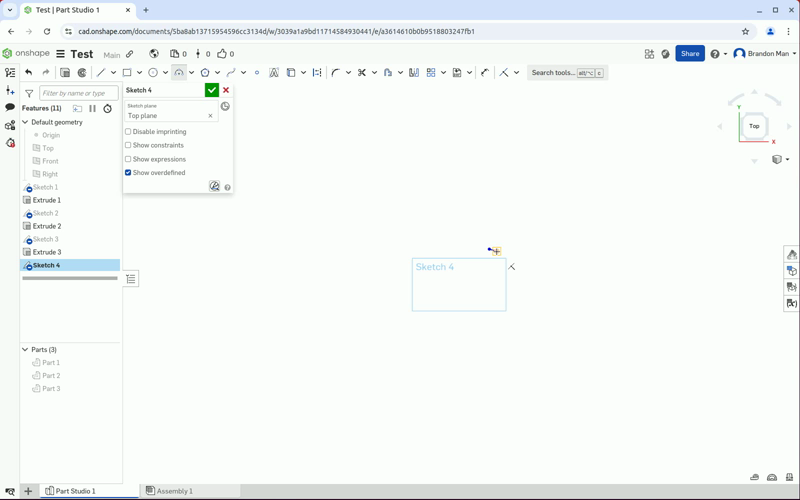
mouse_move(503, 235)
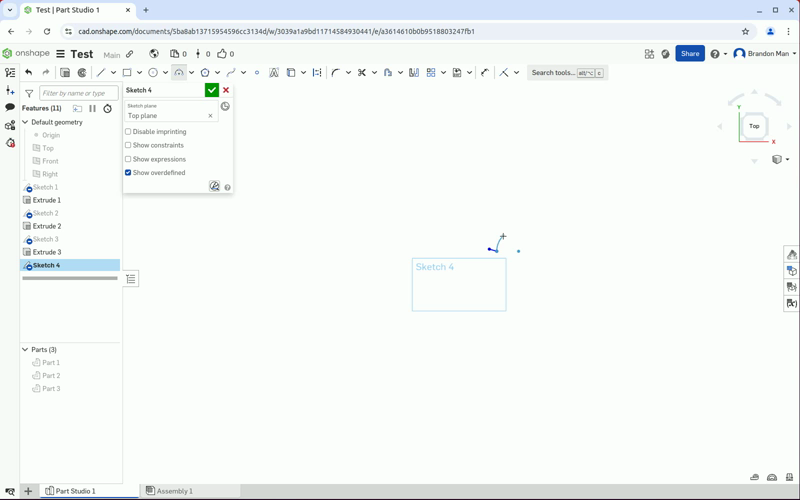
click(503, 235)
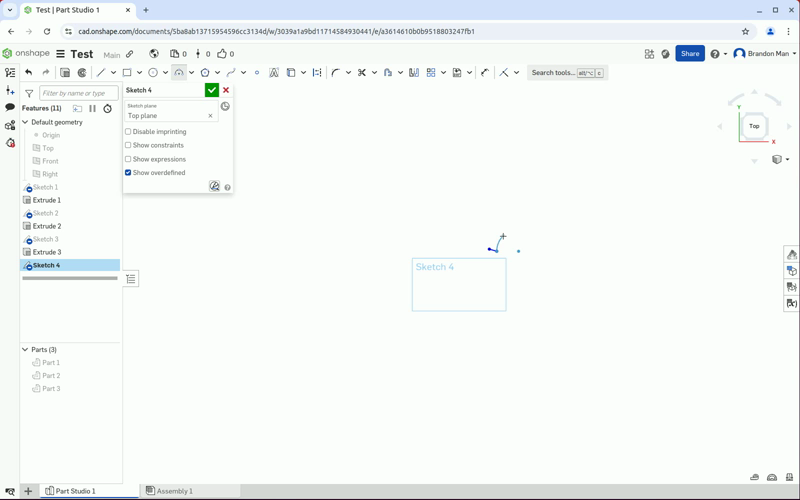
mouse_move(507, 246)
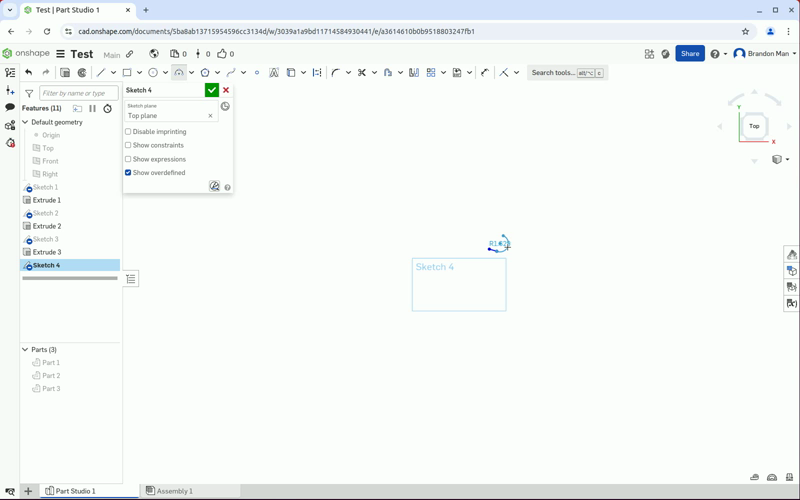
click(507, 246)
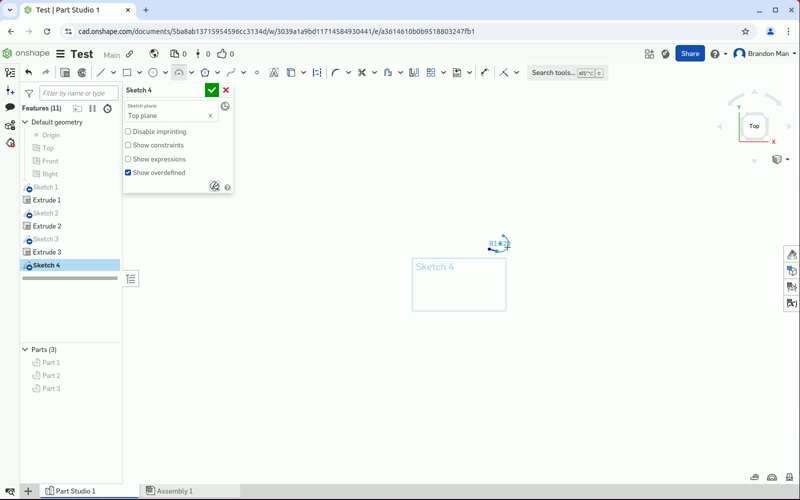
key_up(shift)
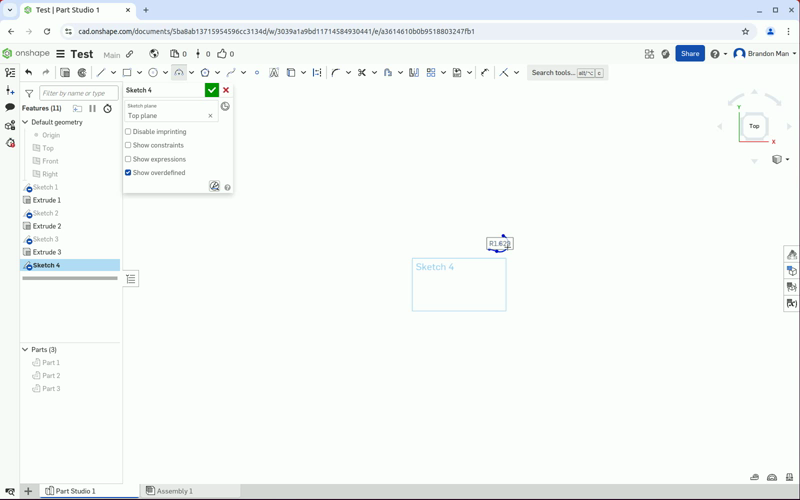
key(esc)
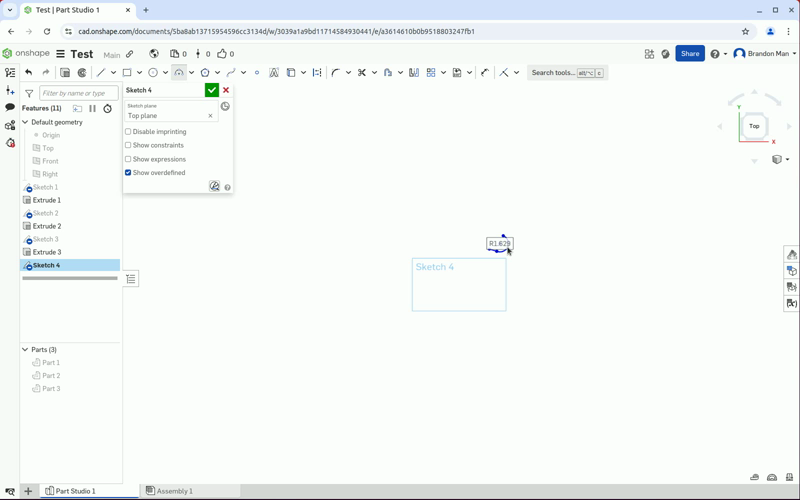
key(l)
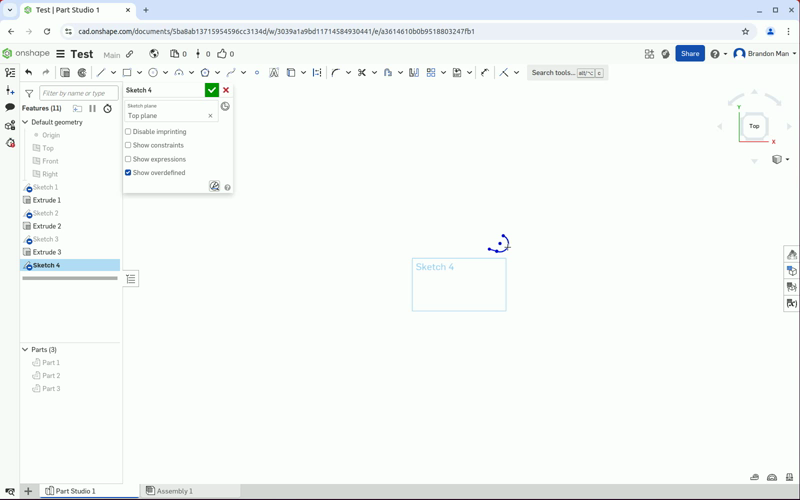
mouse_move(503, 235)
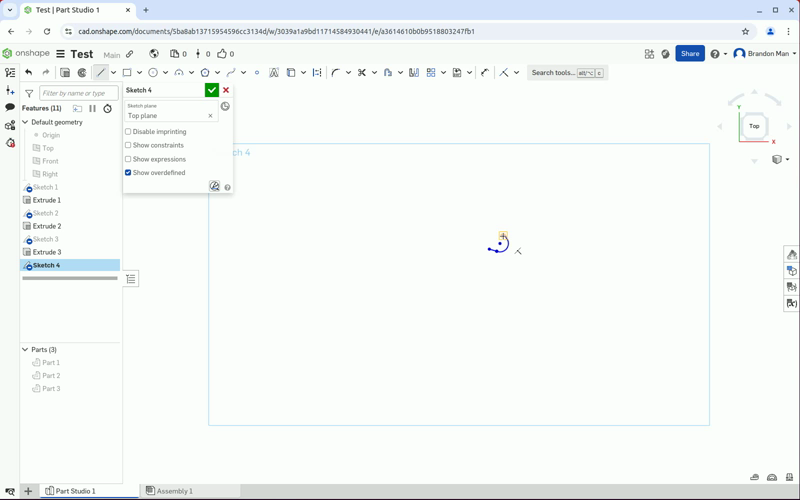
click(503, 235)
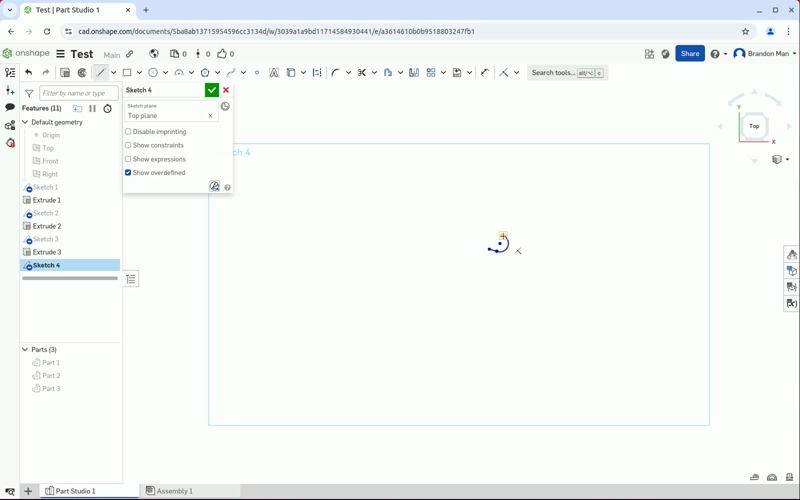
key_down(shift)
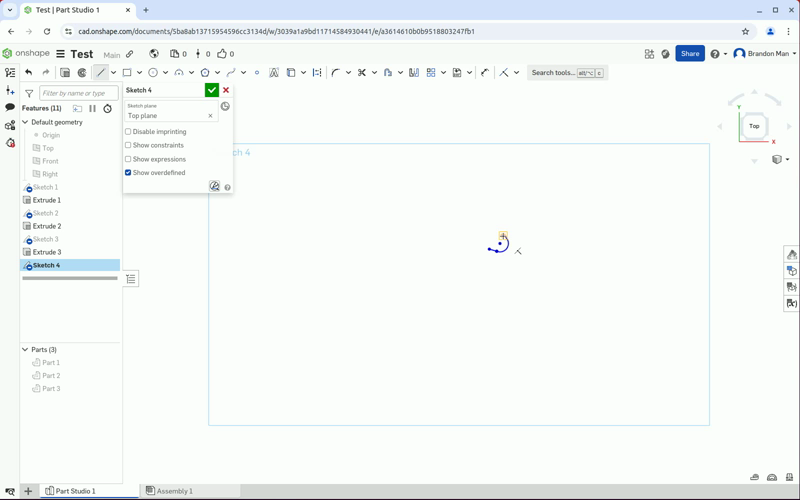
mouse_move(533, 235)
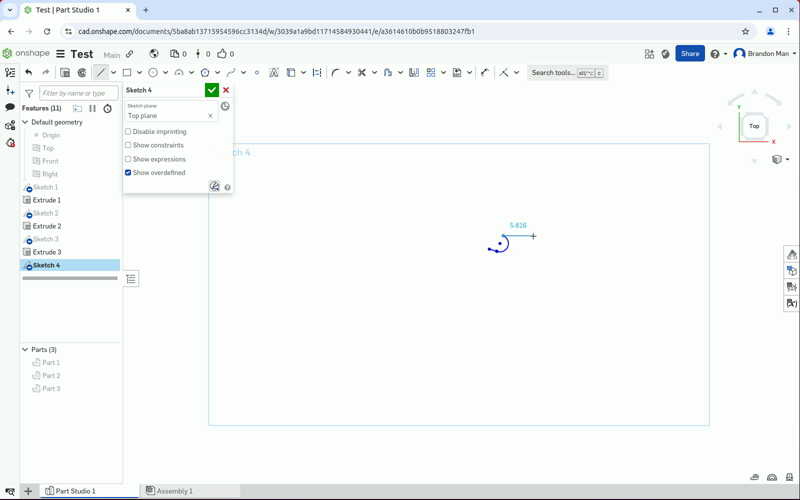
mouse_move(496, 232)
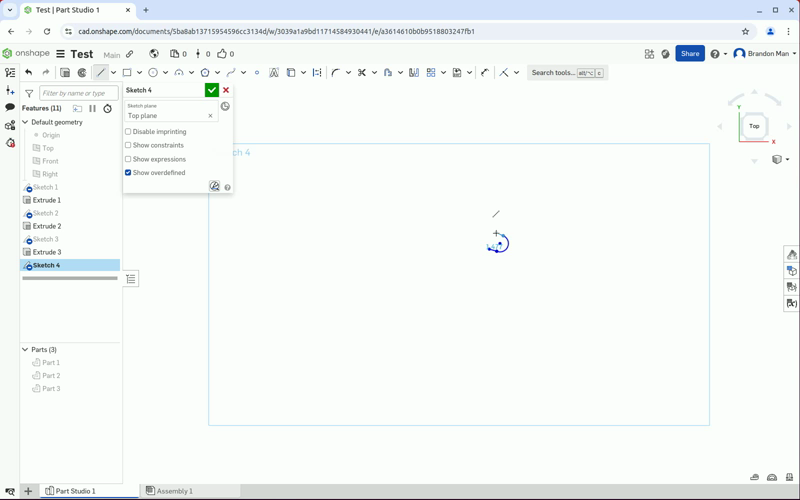
click(496, 232)
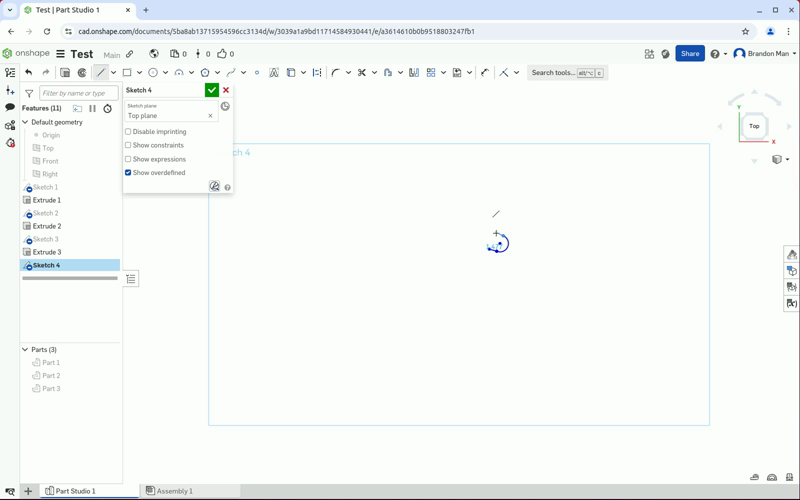
key_up(shift)
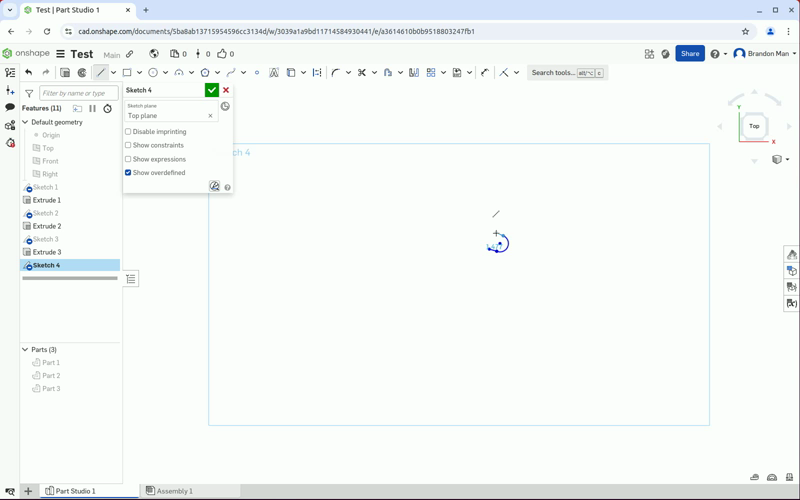
key(esc)
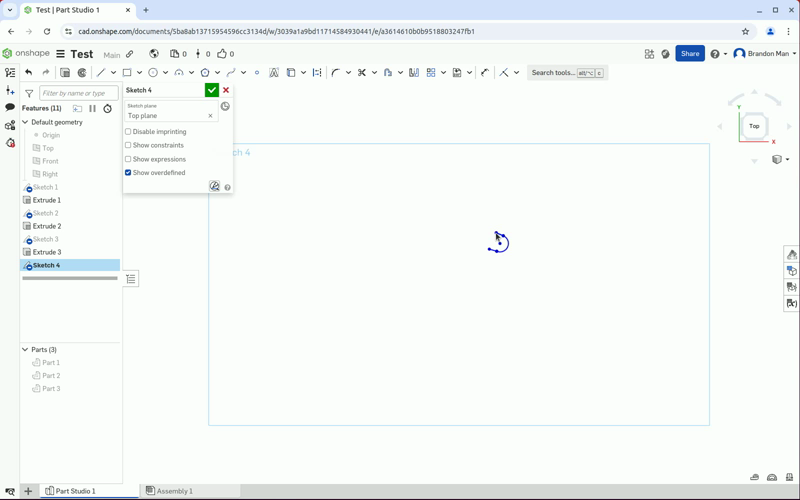
key(a)
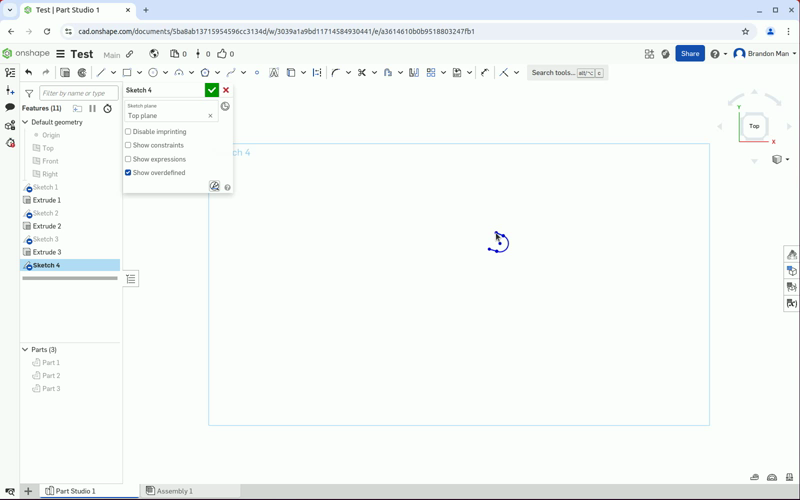
mouse_move(496, 232)
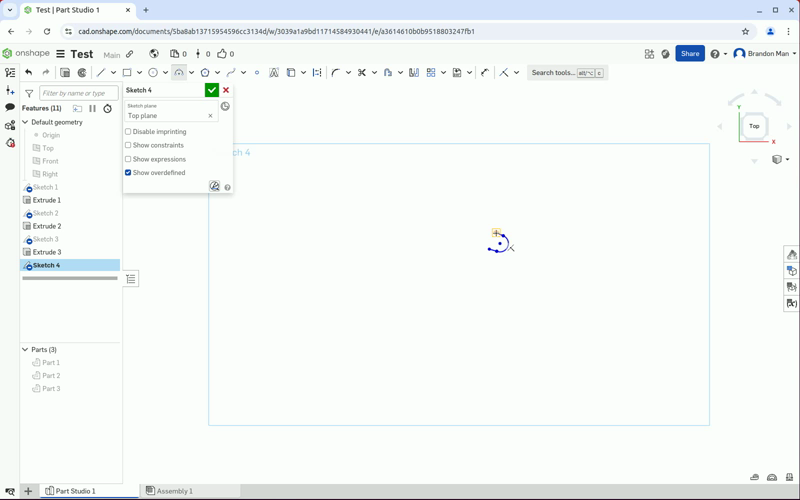
click(496, 232)
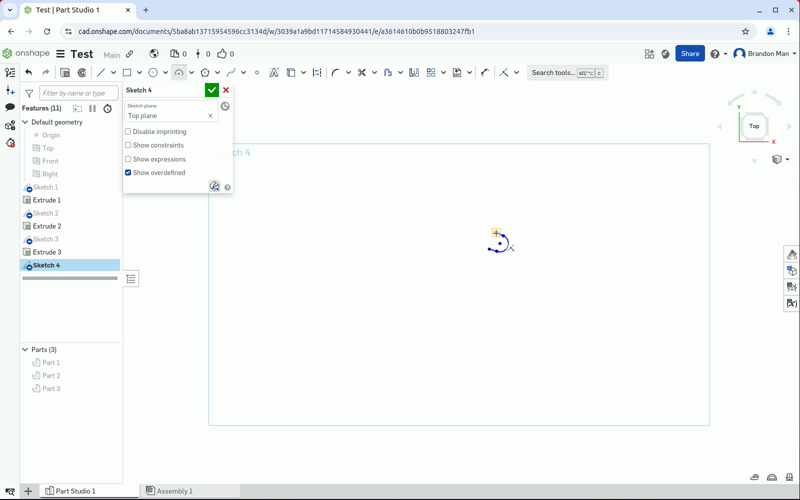
mouse_move(489, 249)
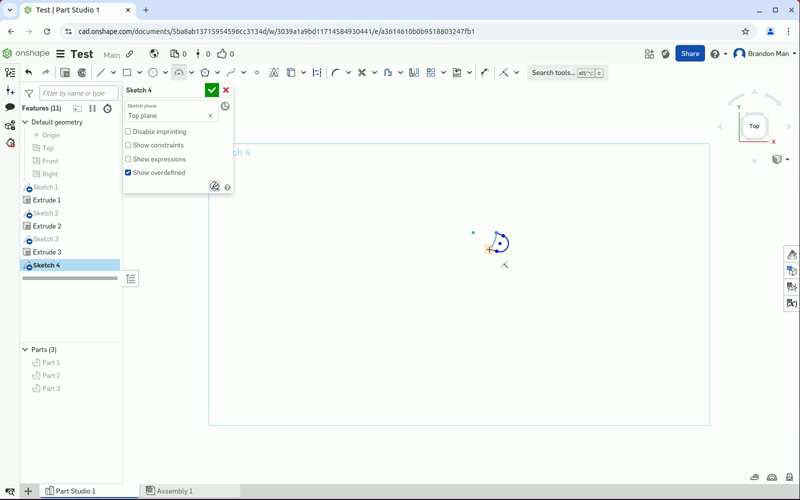
click(489, 249)
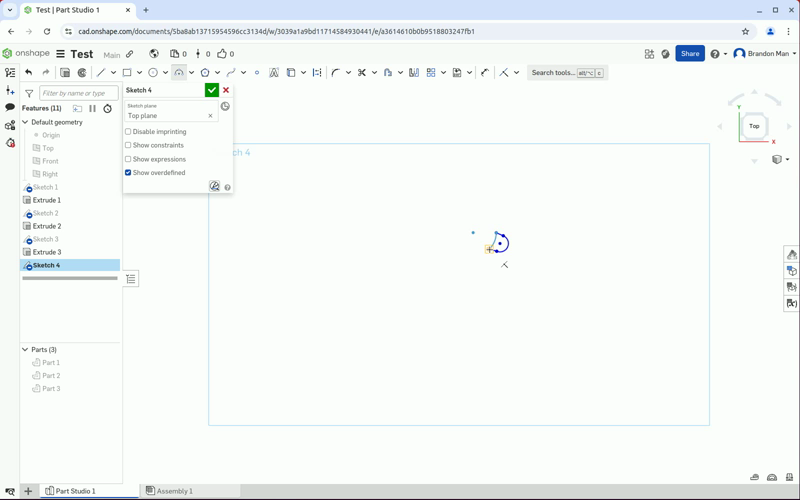
key_down(shift)
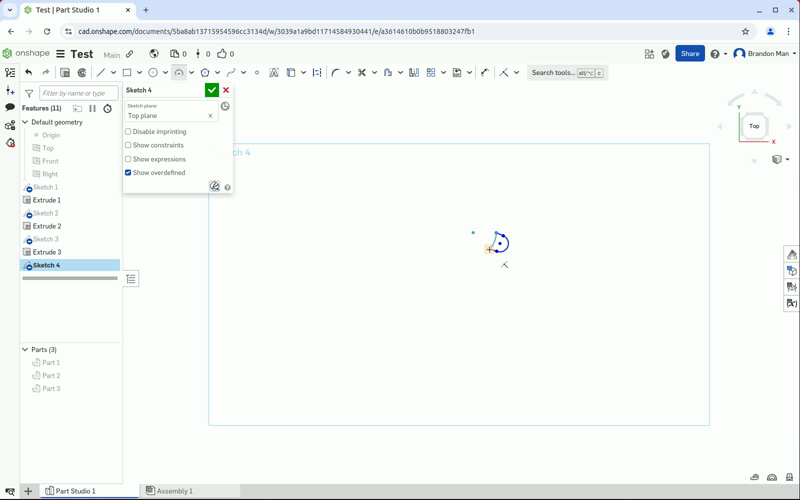
mouse_move(511, 247)
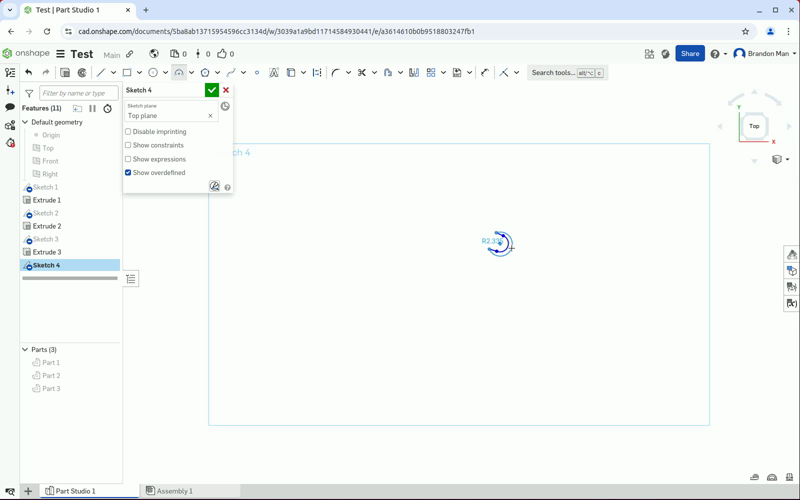
scroll(6)
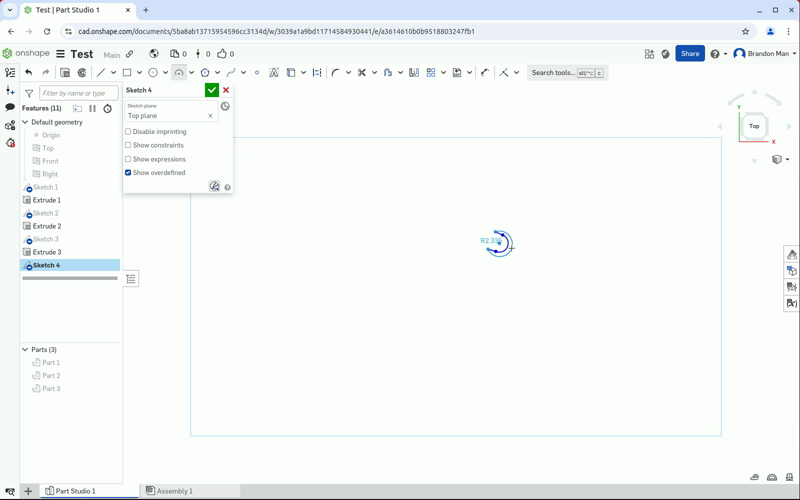
scroll(6)
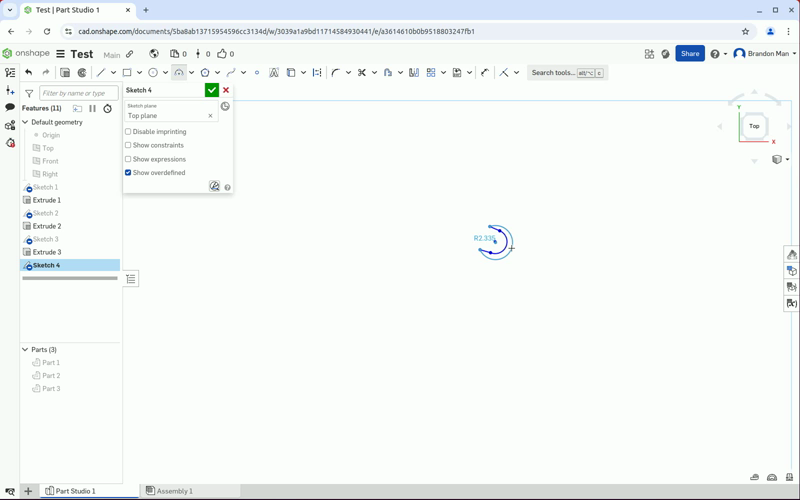
scroll(6)
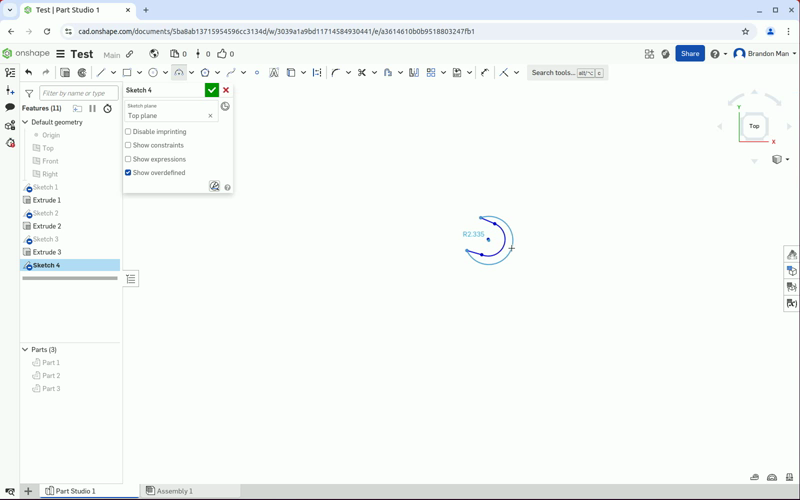
scroll(6)
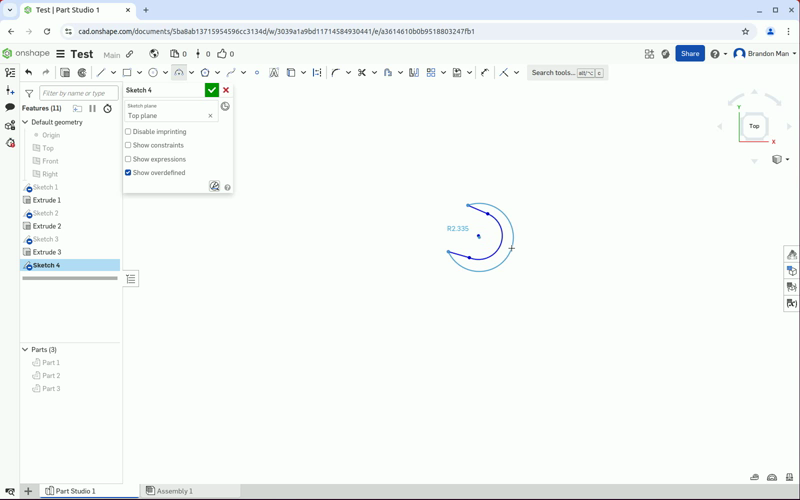
scroll(6)
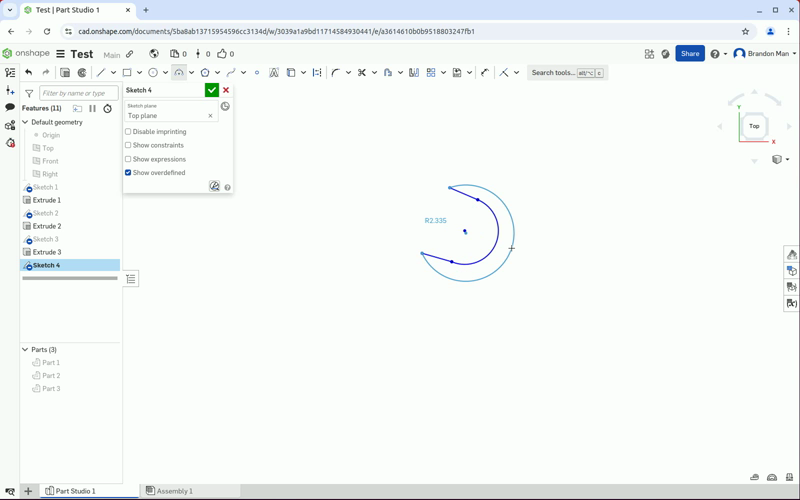
scroll(6)
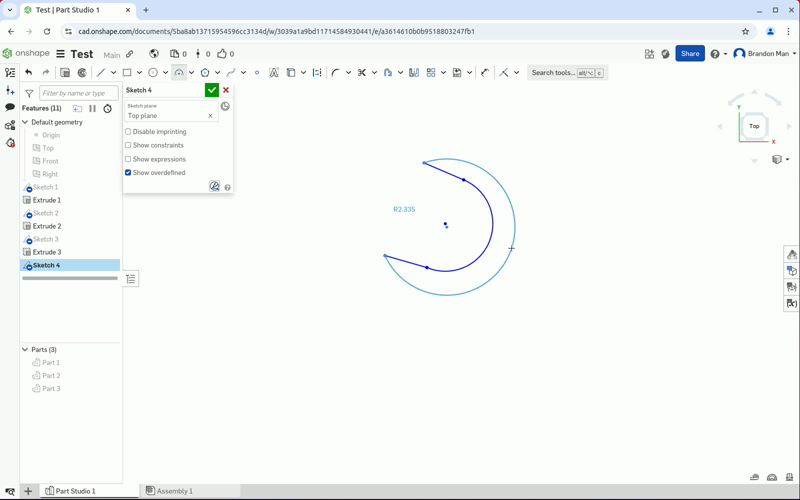
scroll(6)
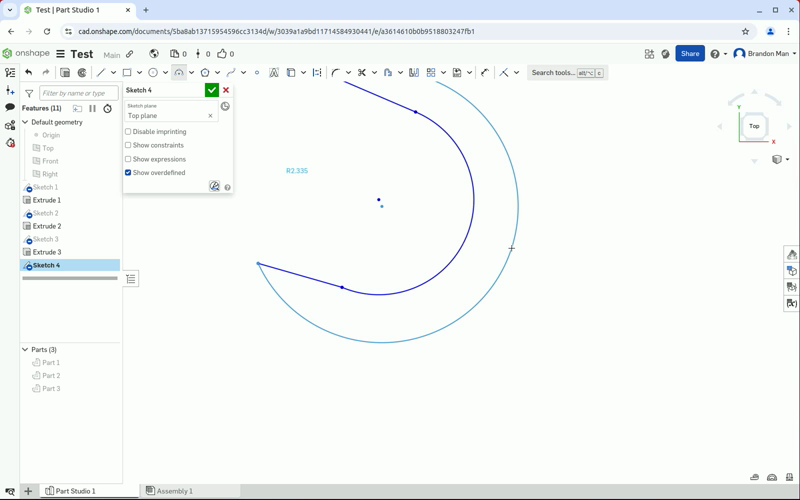
click(511, 247)
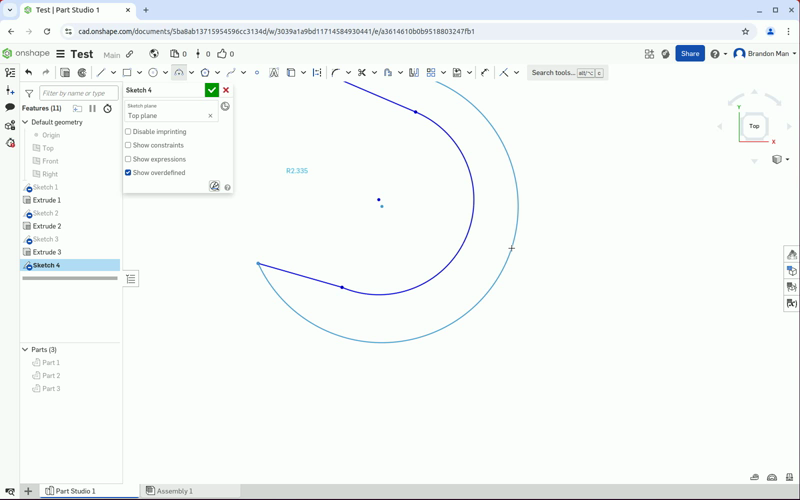
scroll(-6)
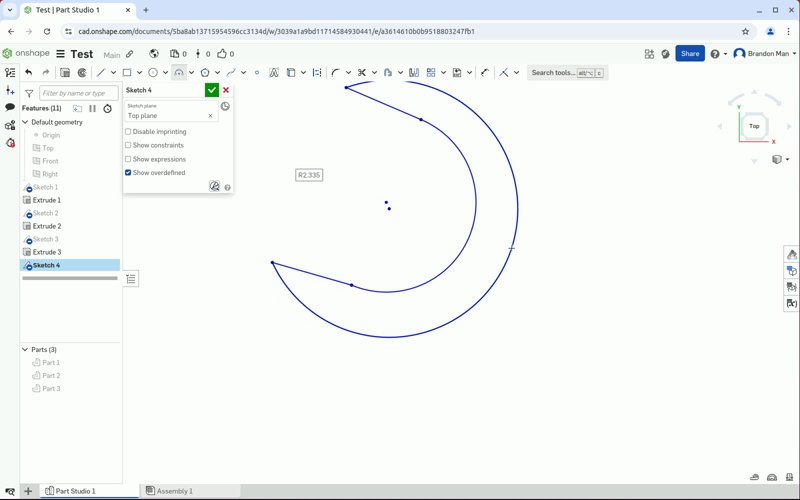
scroll(-6)
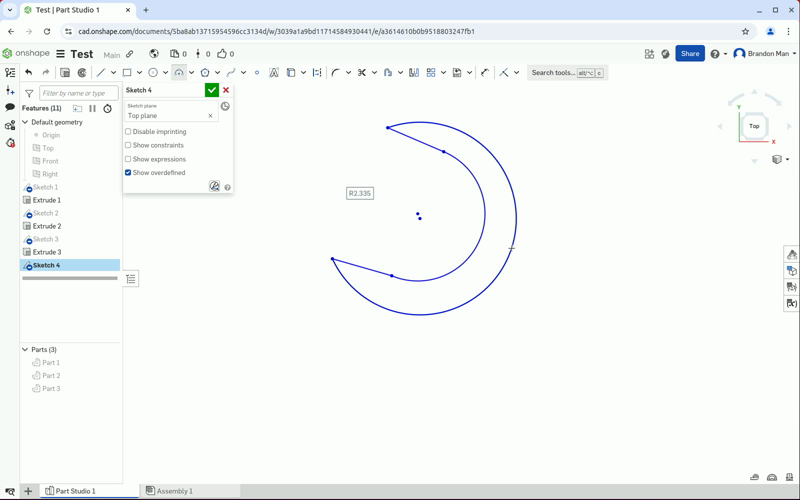
scroll(-6)
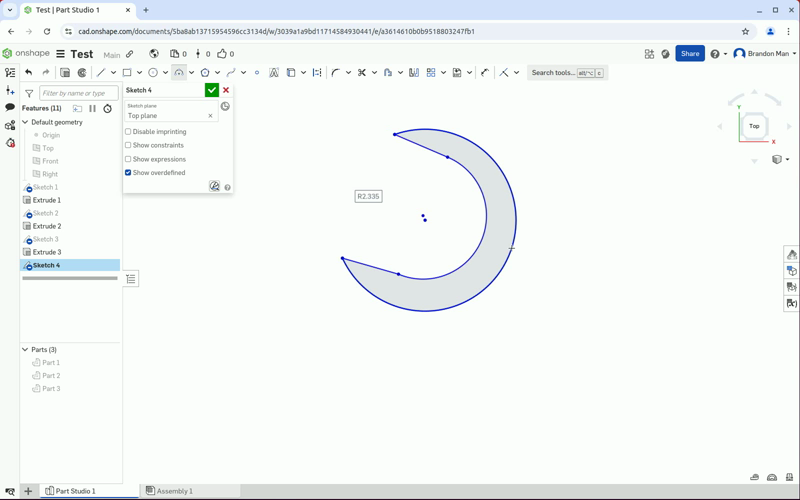
scroll(-6)
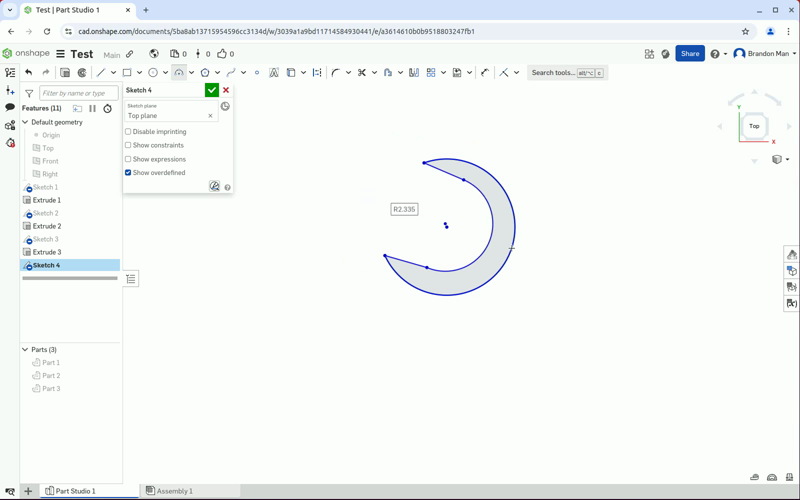
scroll(-6)
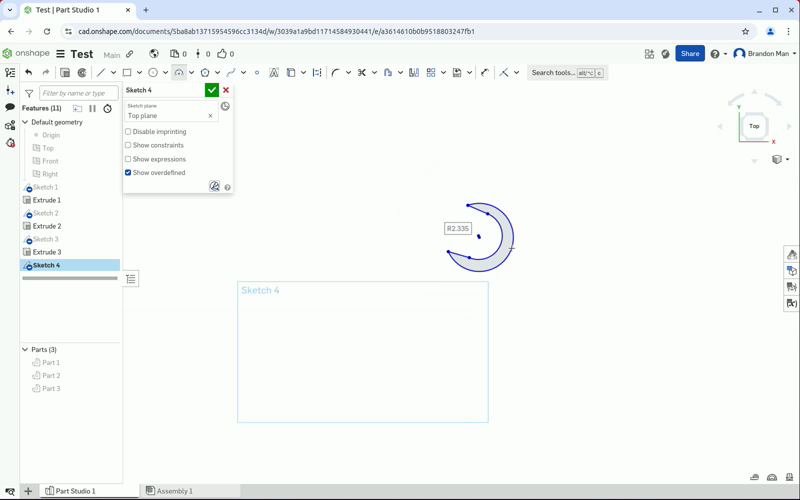
scroll(-6)
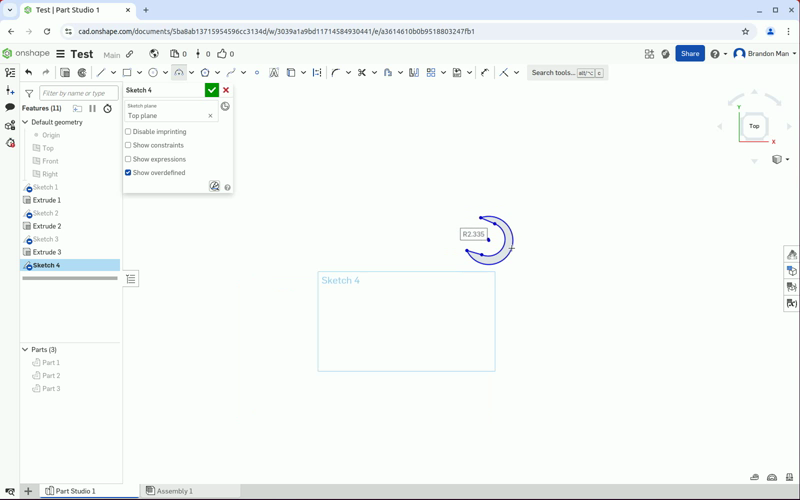
scroll(-6)
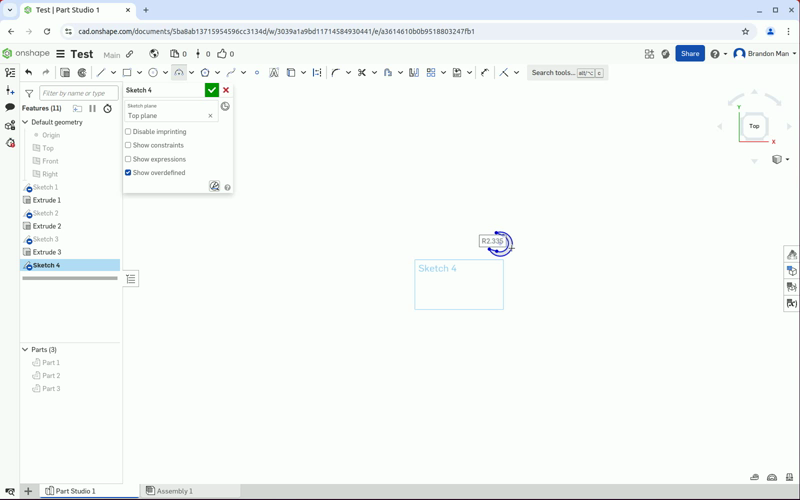
key_up(shift)
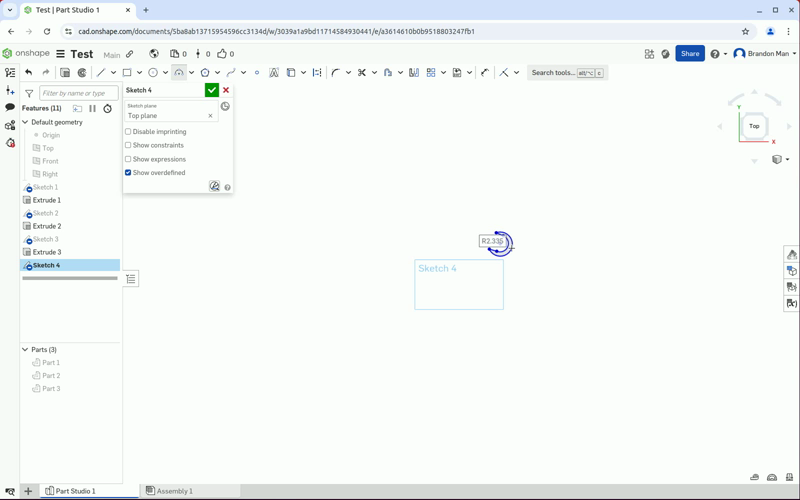
key(esc)
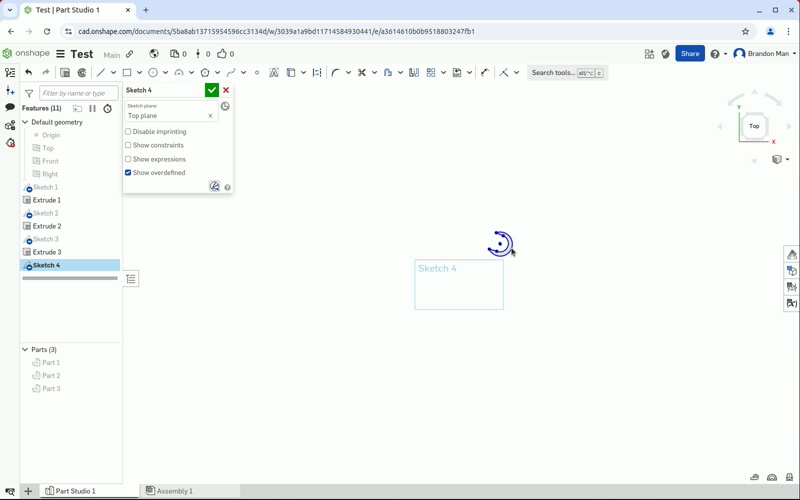
mouse_move(504, 235)
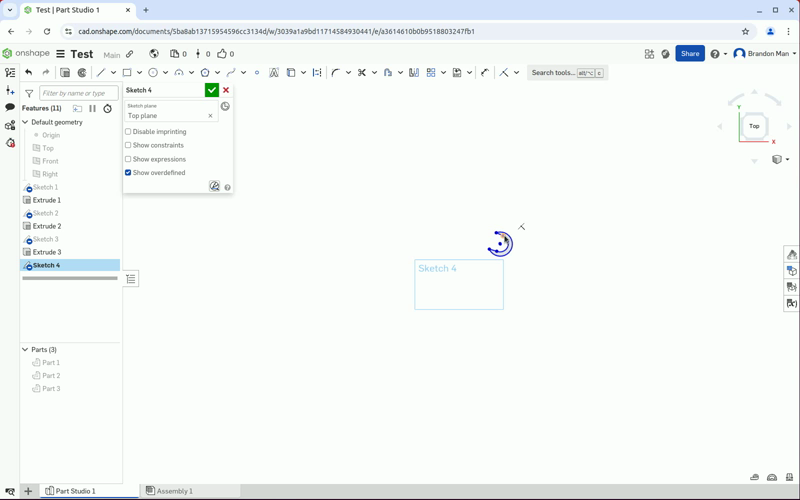
scroll(6)
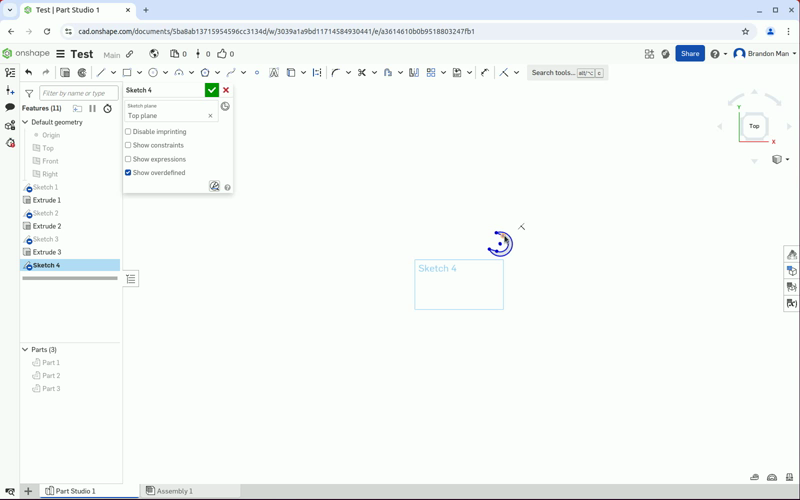
scroll(6)
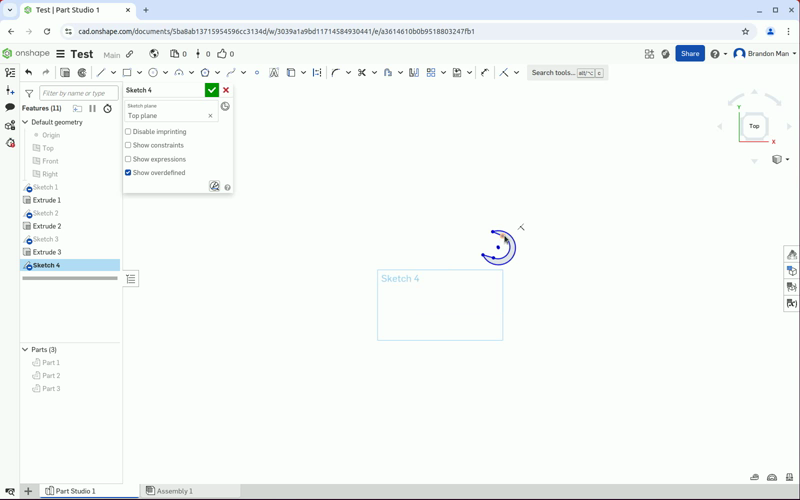
scroll(6)
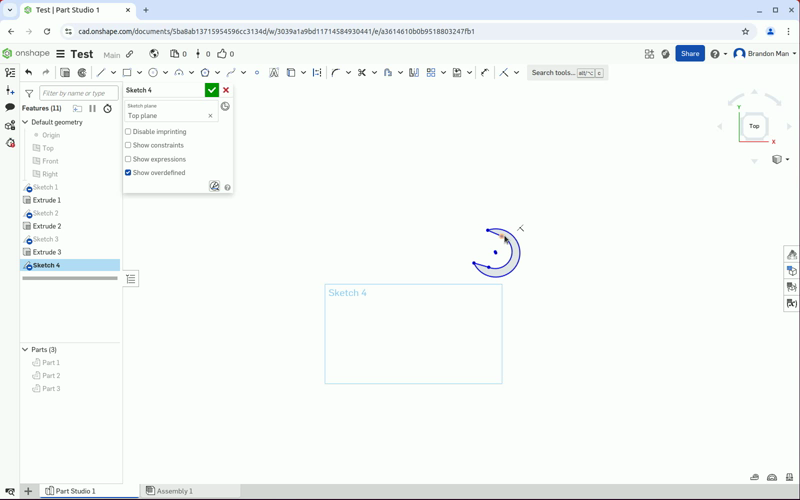
scroll(6)
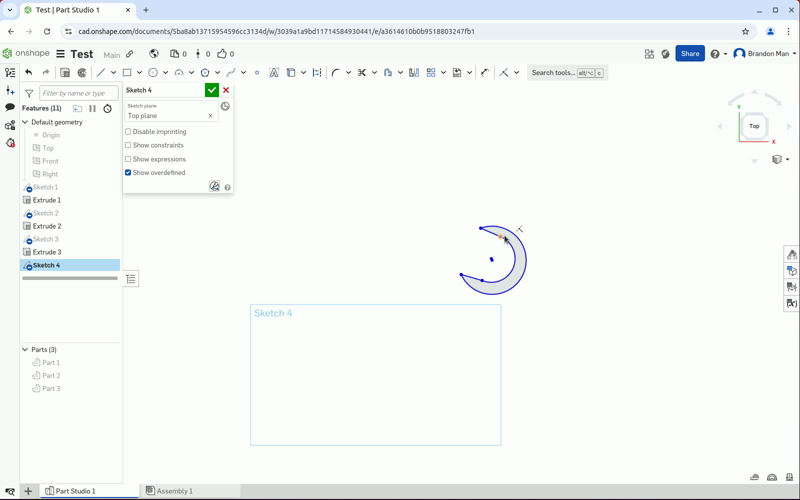
scroll(6)
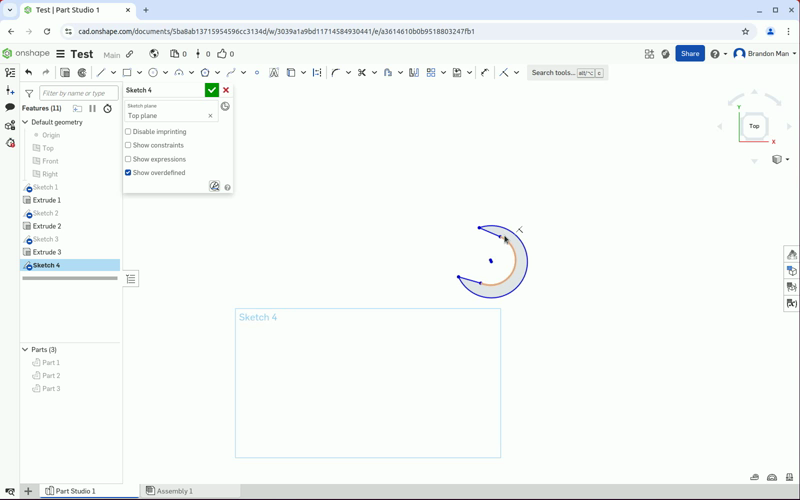
scroll(6)
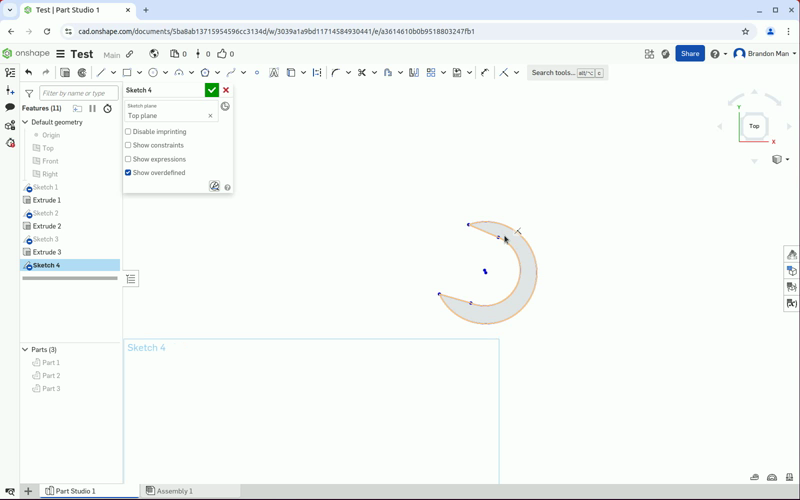
scroll(6)
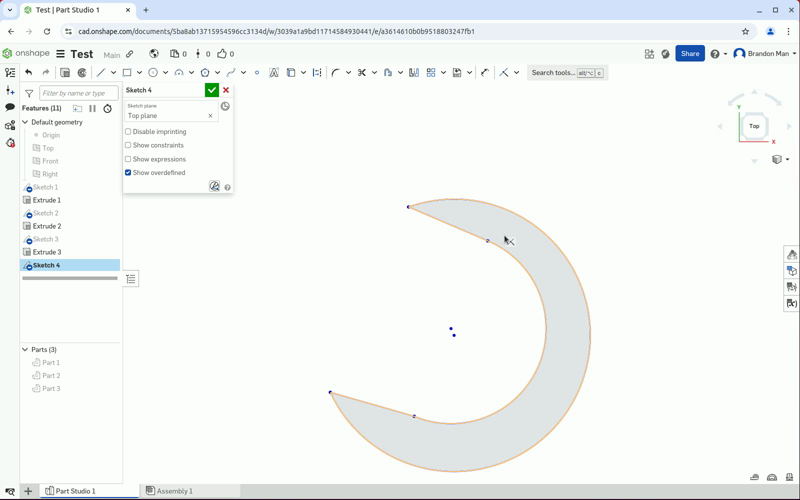
click(504, 235)
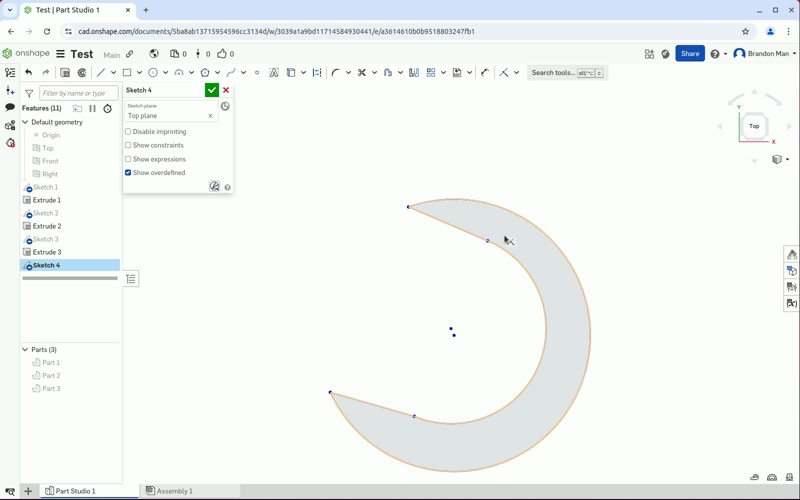
scroll(-6)
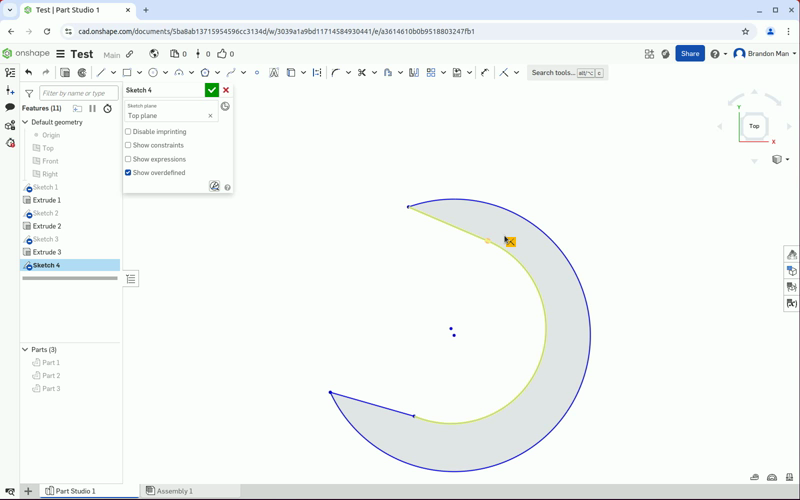
scroll(-6)
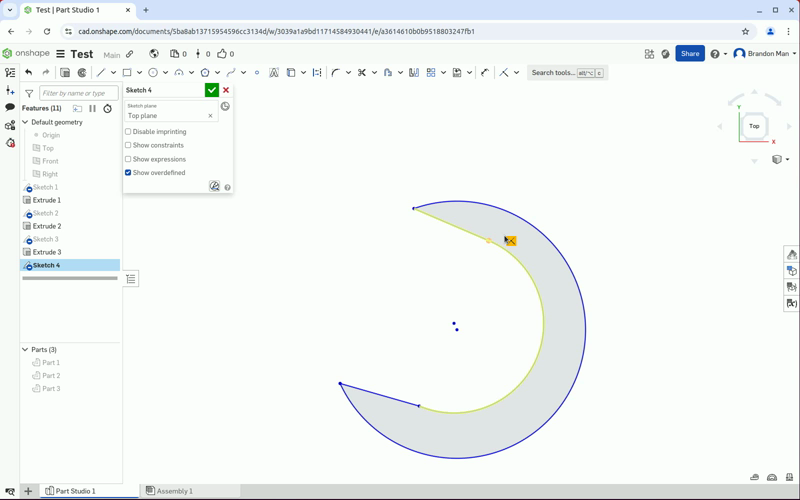
scroll(-6)
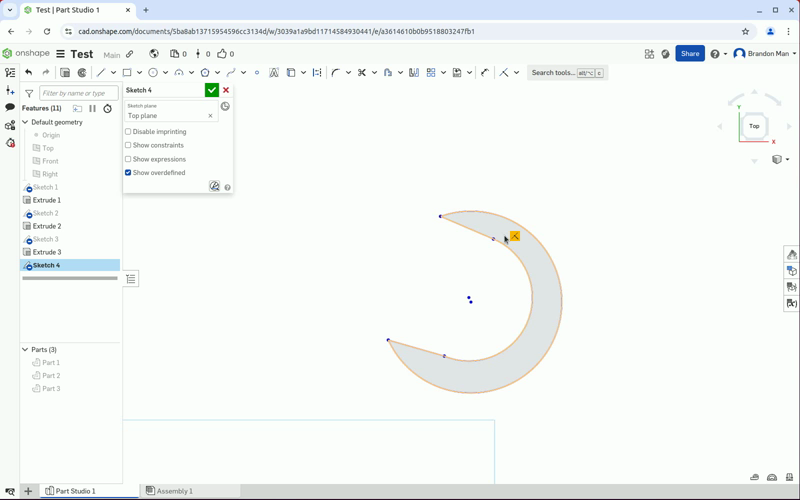
scroll(-6)
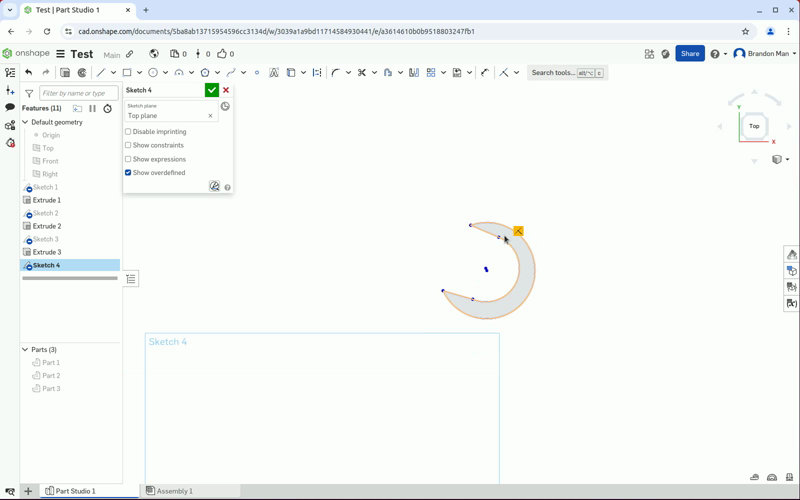
scroll(-6)
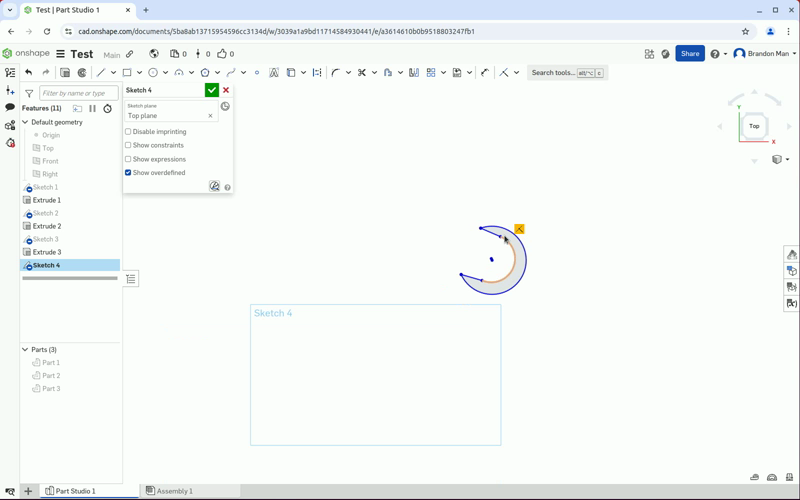
scroll(-6)
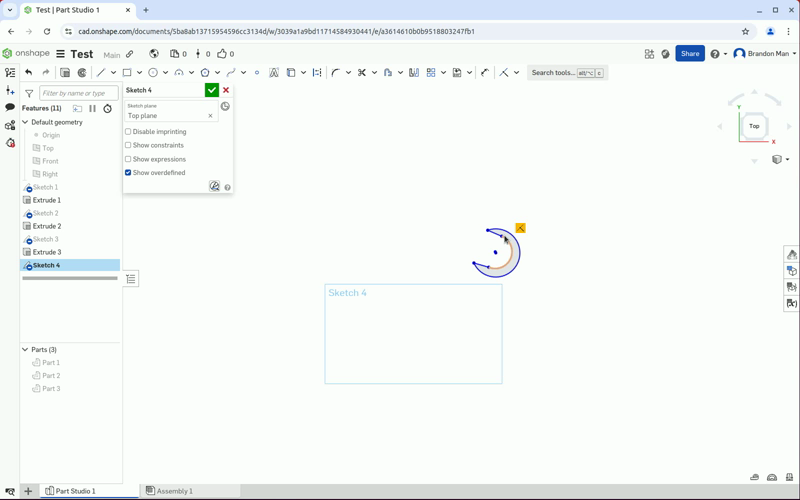
scroll(-6)
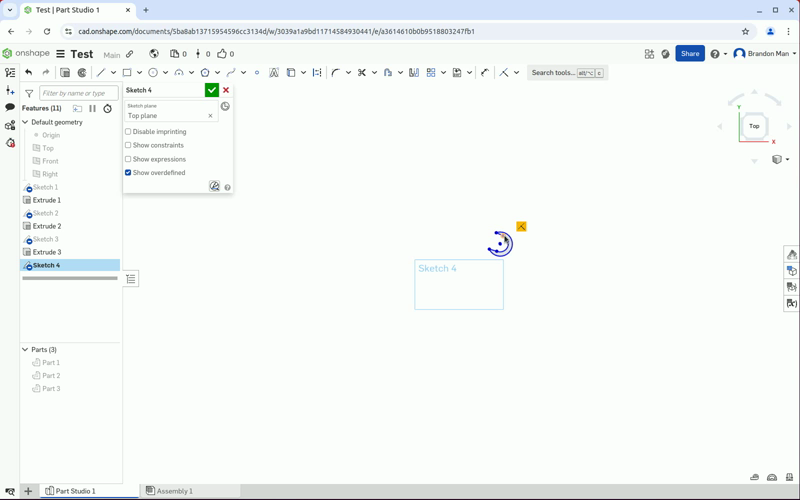
mouse_move(73, 352)
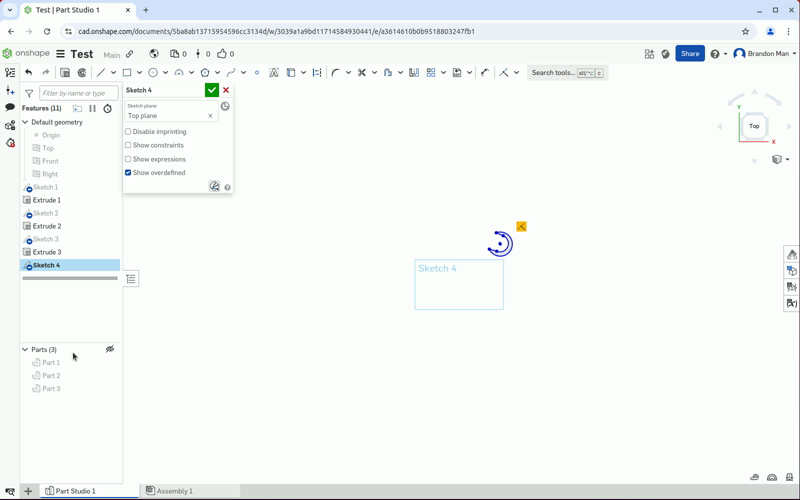
key(shift+y)
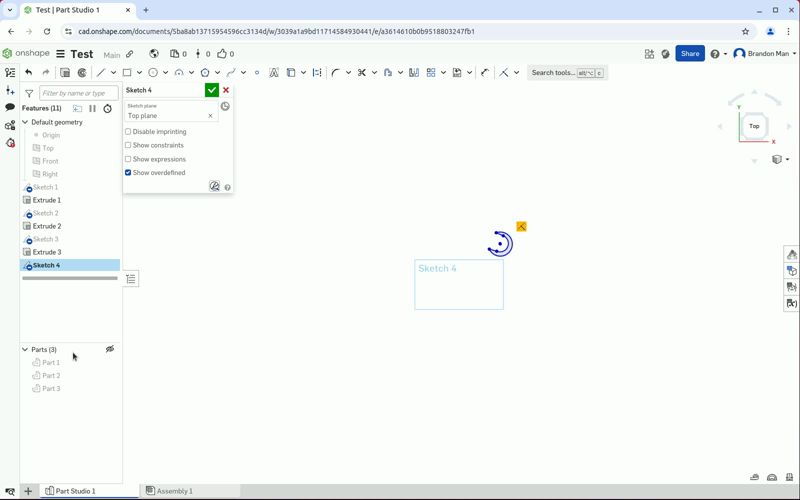
key(shift+e)
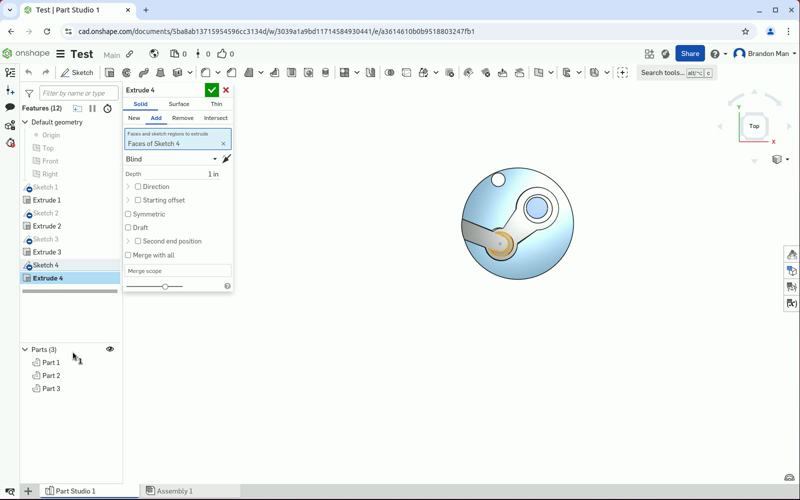
mouse_move(143, 106)
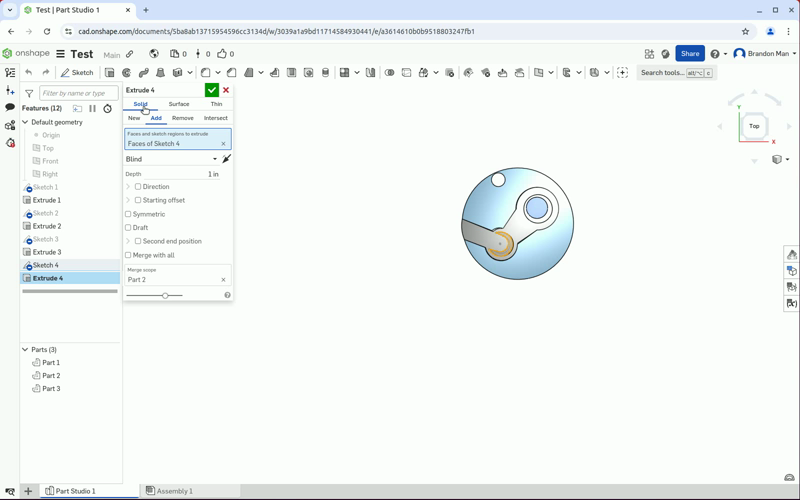
click(143, 106)
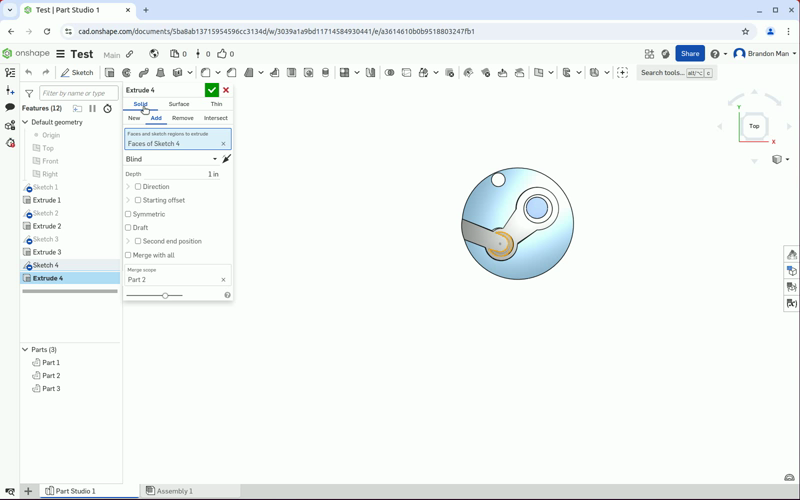
mouse_move(137, 120)
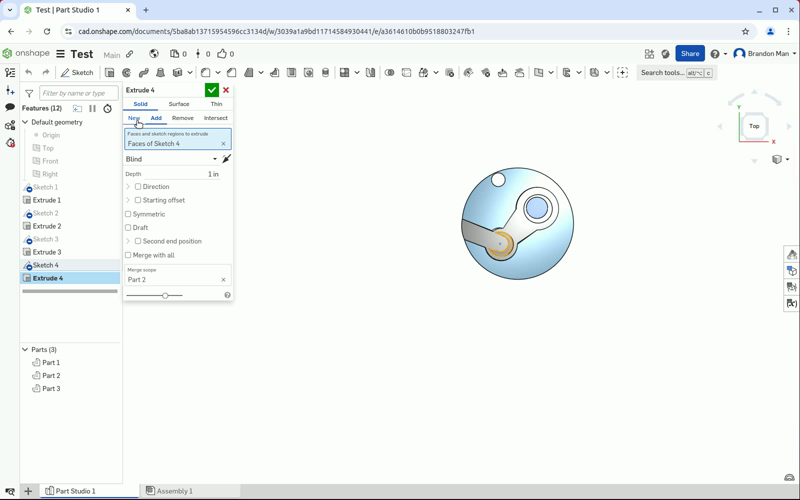
click(137, 120)
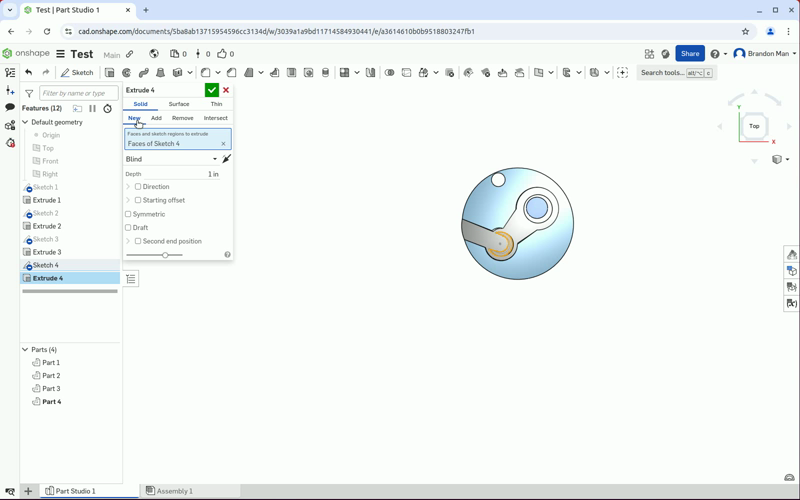
key(tab, 4)
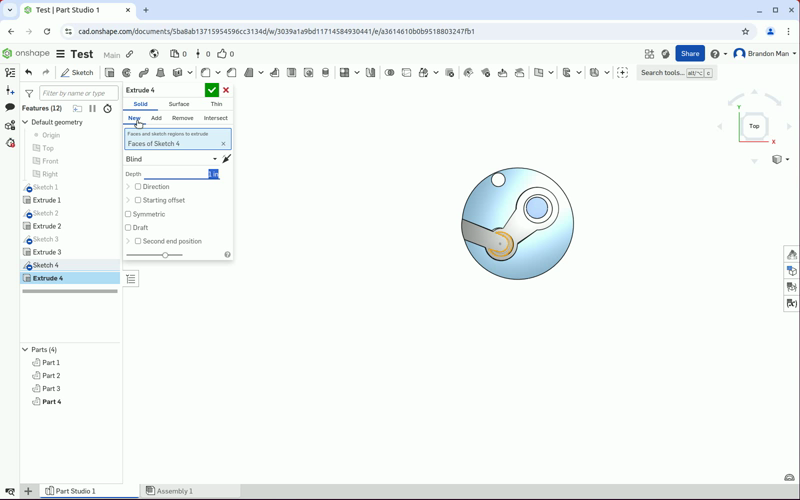
text(1.204)
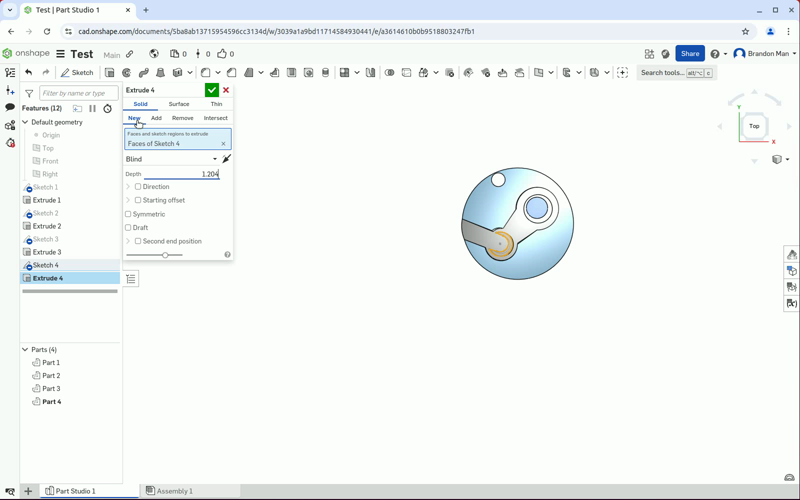
key(enter)
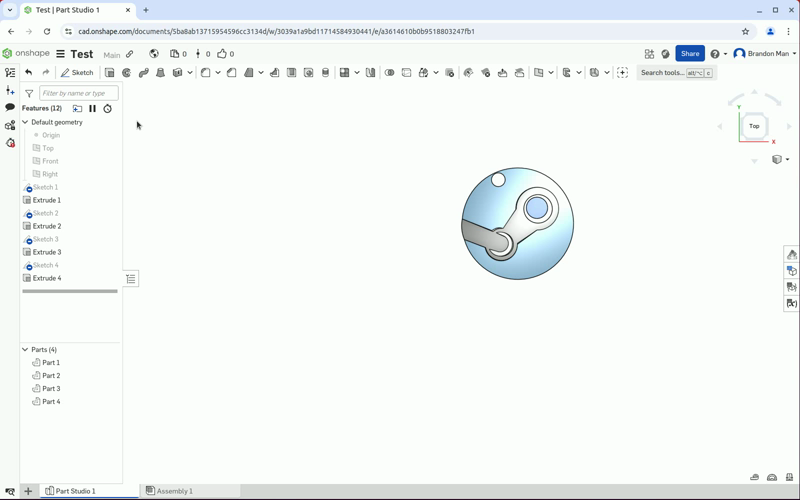
key(shift+h)
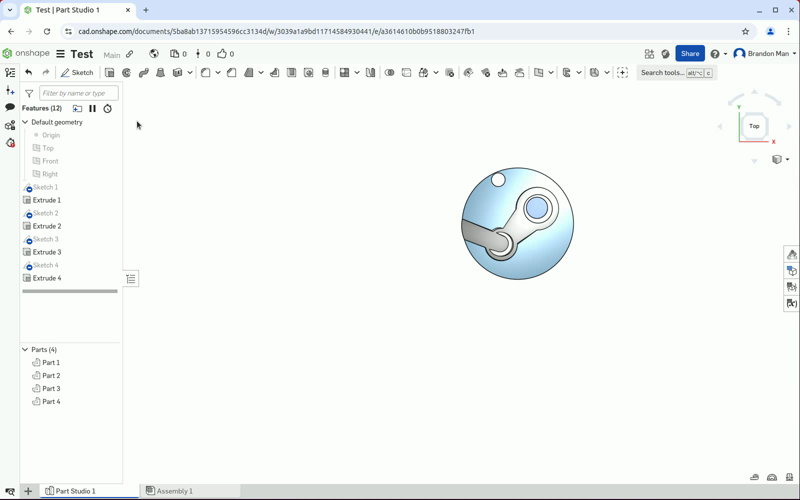
key(shift+h)
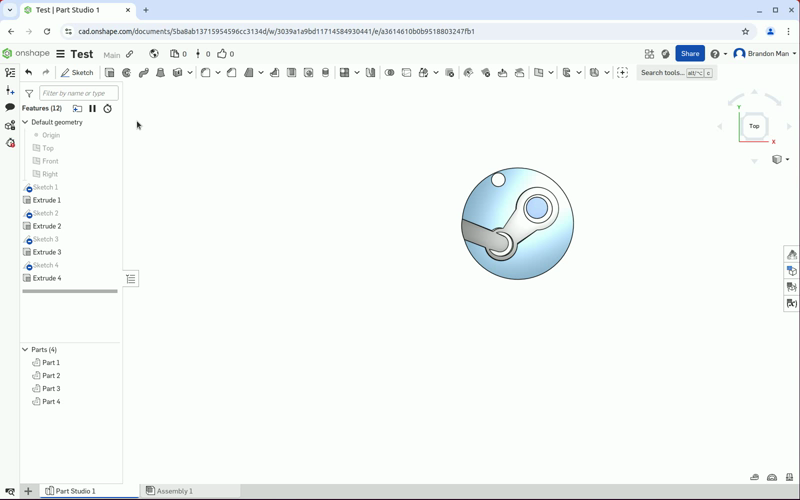
mouse_move(73, 189)
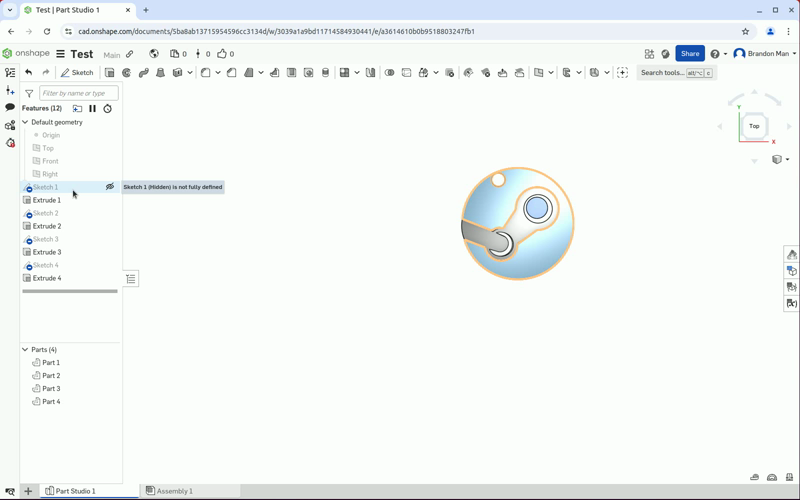
click(73, 189)
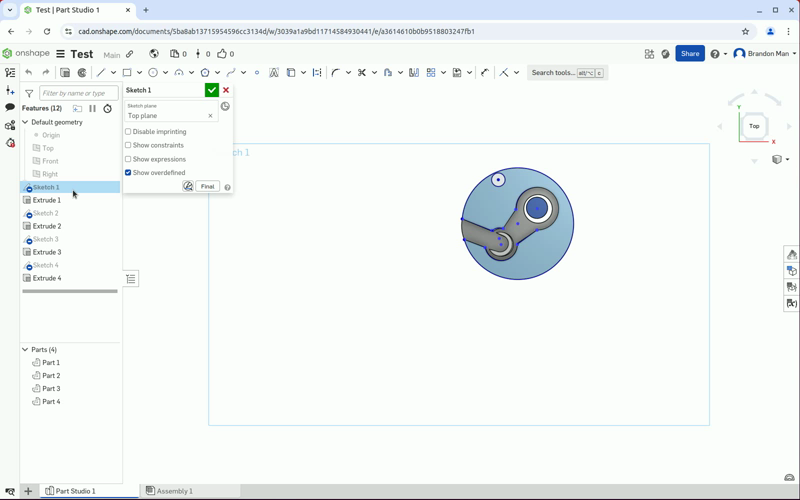
mouse_move(229, 92)
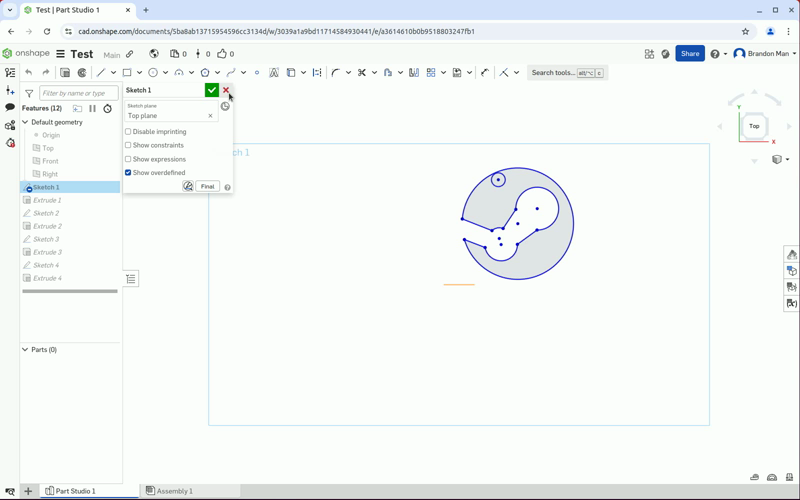
click(229, 92)
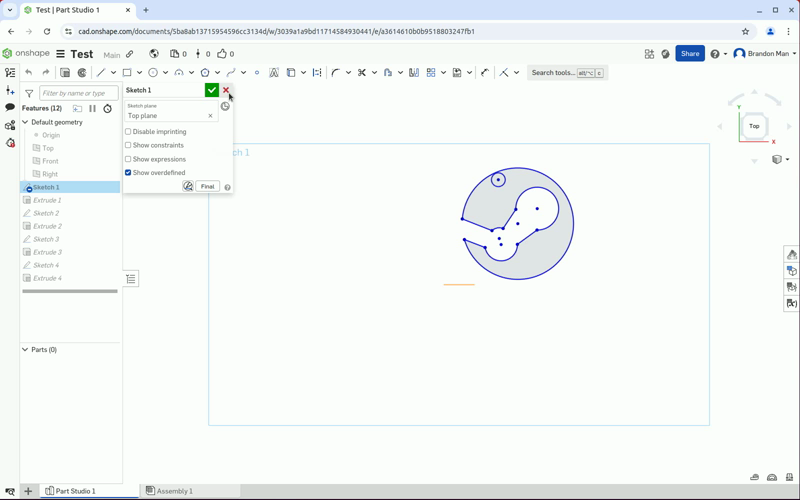
key(shift+s)
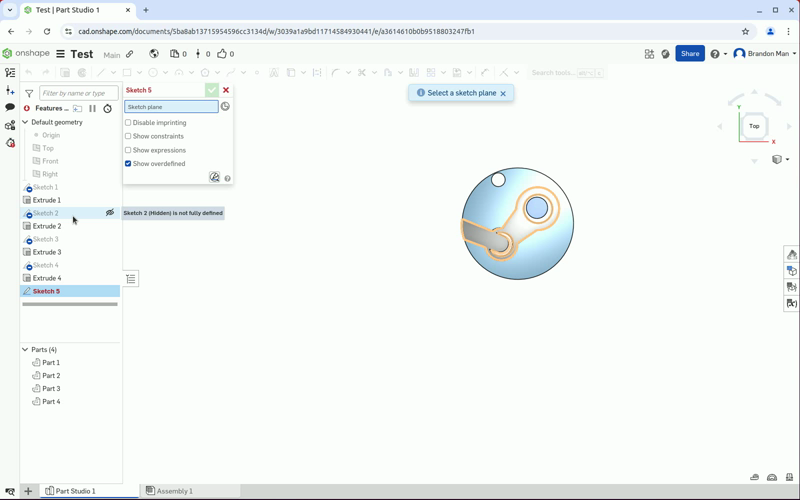
scroll(3)
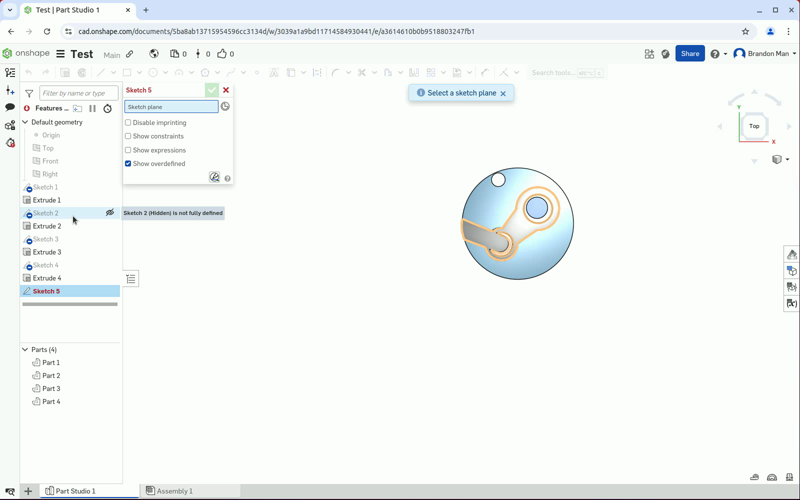
mouse_move(73, 150)
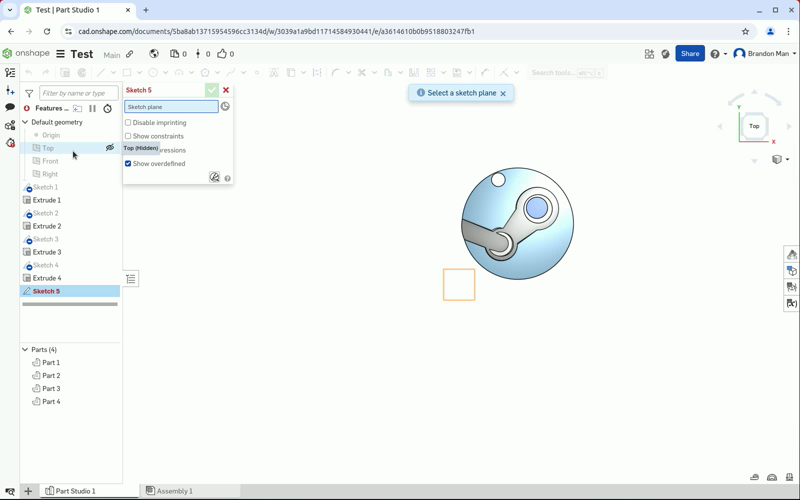
click(73, 150)
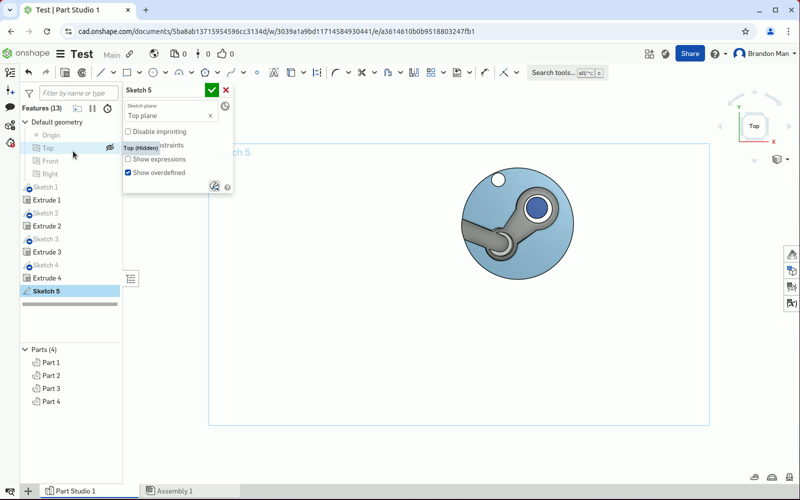
mouse_move(73, 352)
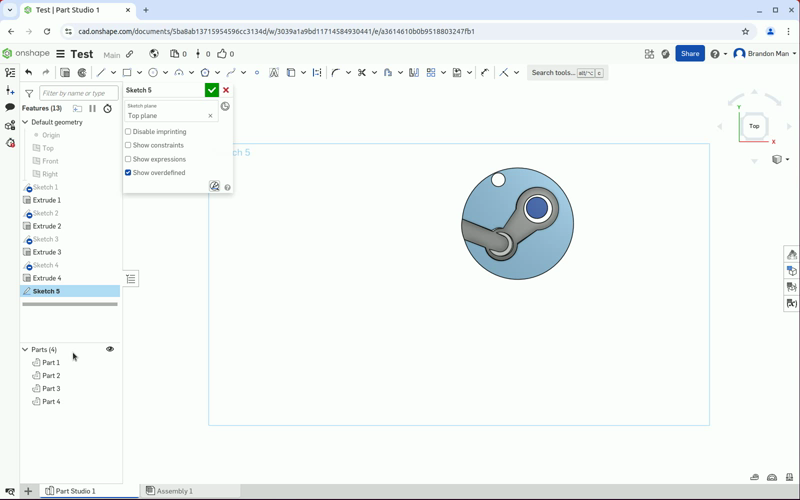
key(y)
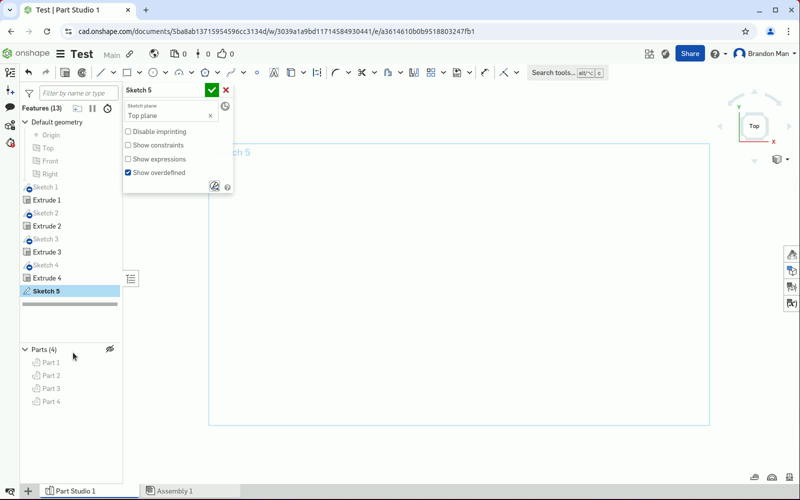
key(c)
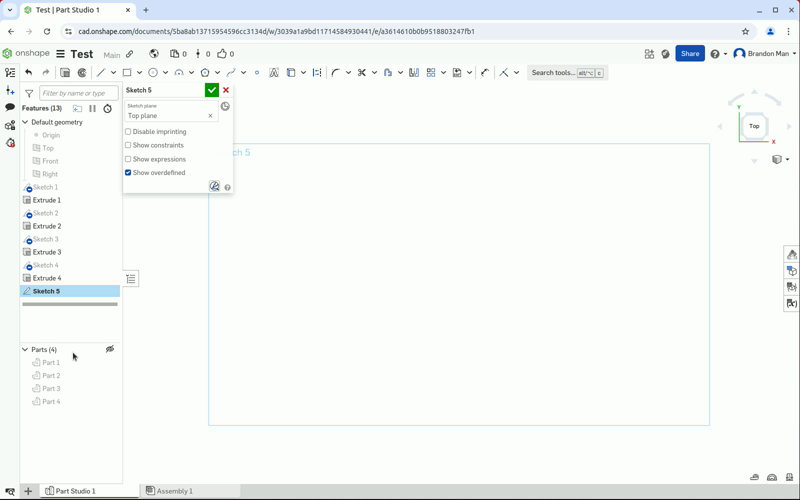
key_down(shift)
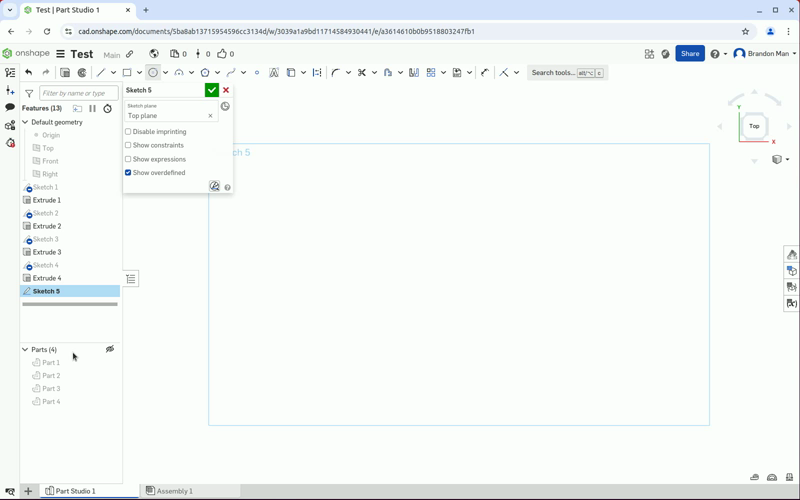
mouse_move(535, 210)
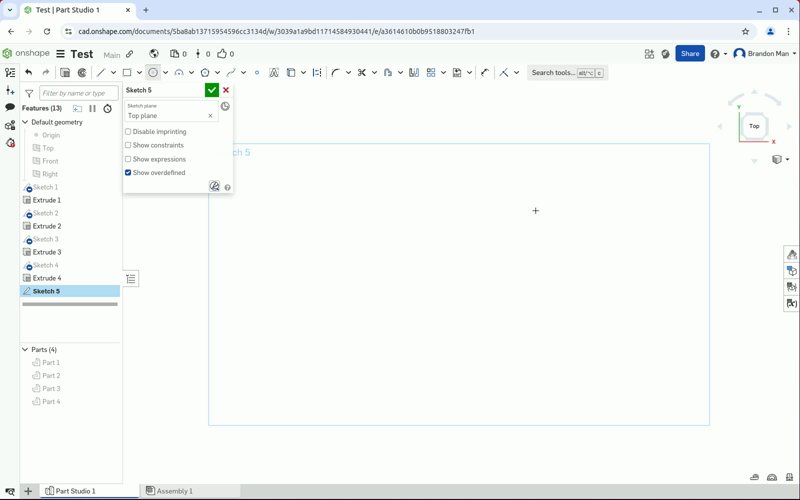
click(535, 210)
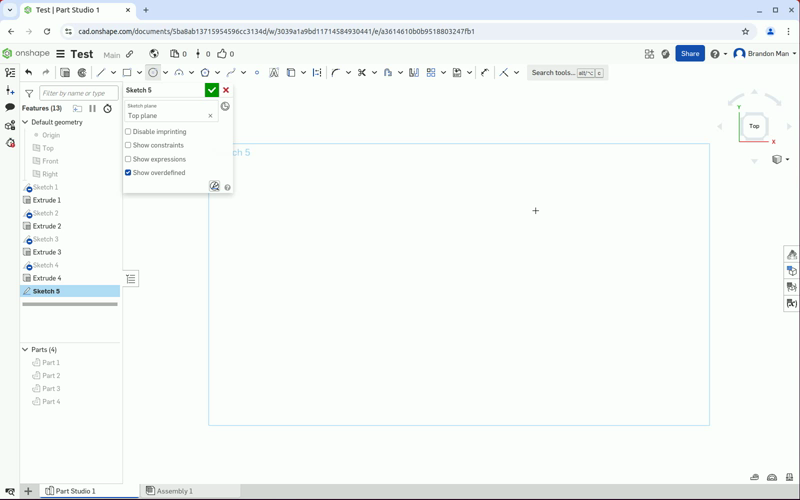
key_up(shift)
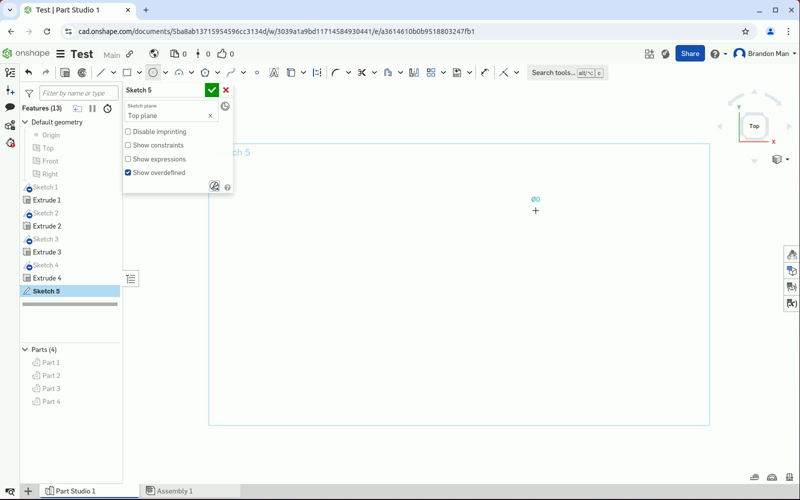
mouse_move(549, 210)
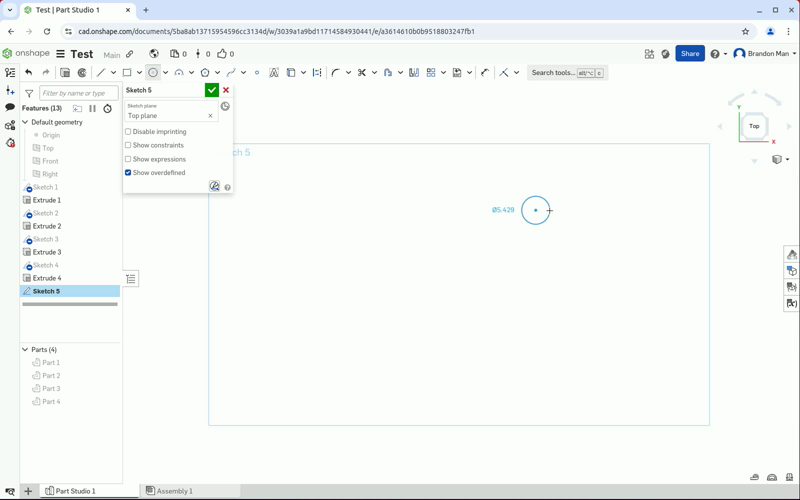
click(549, 210)
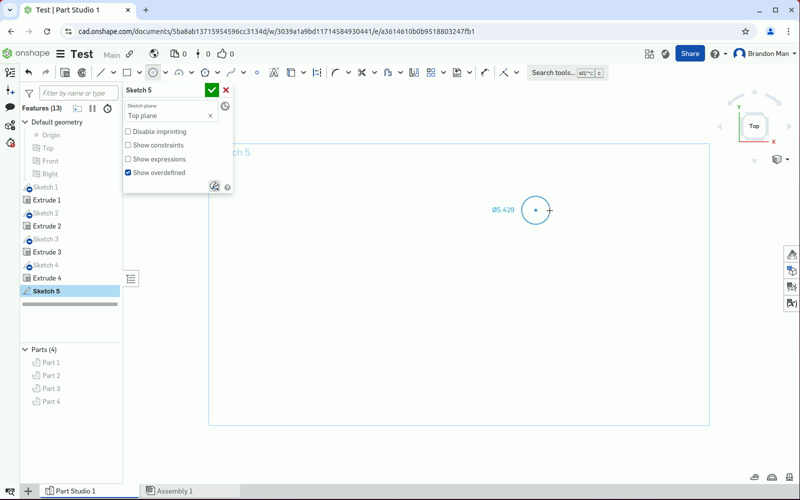
key(esc)
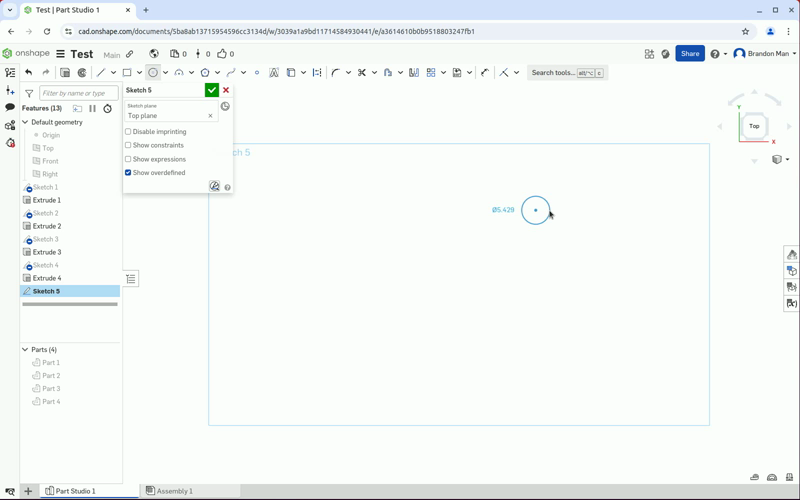
key(c)
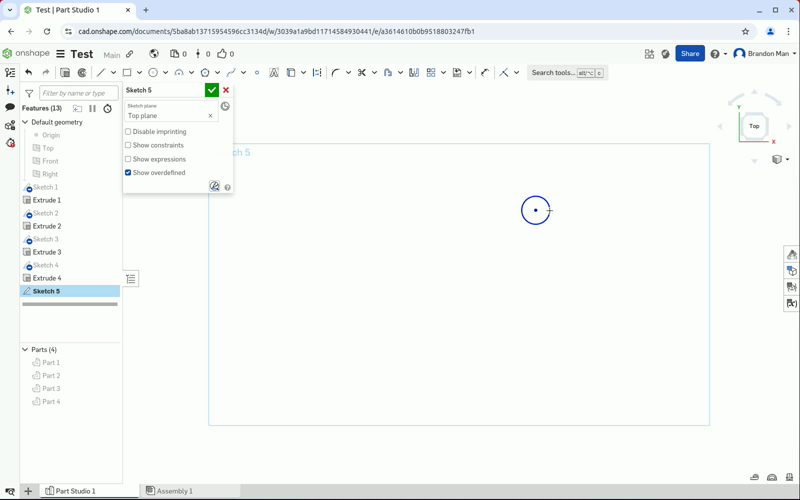
key_down(shift)
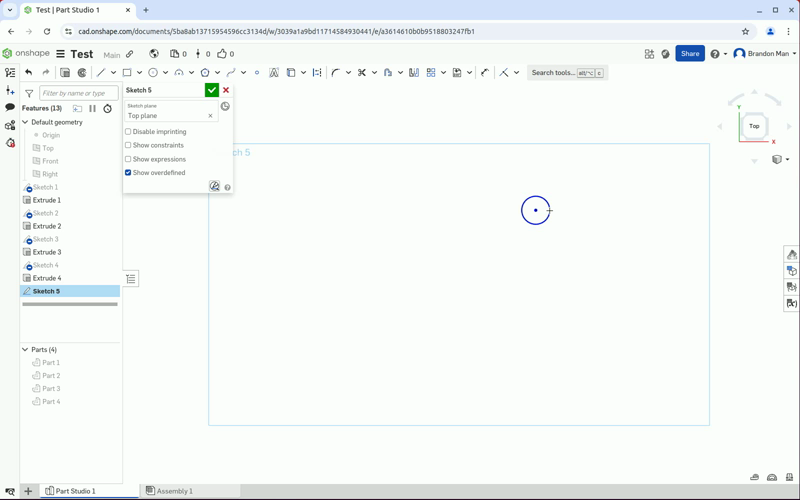
mouse_move(535, 210)
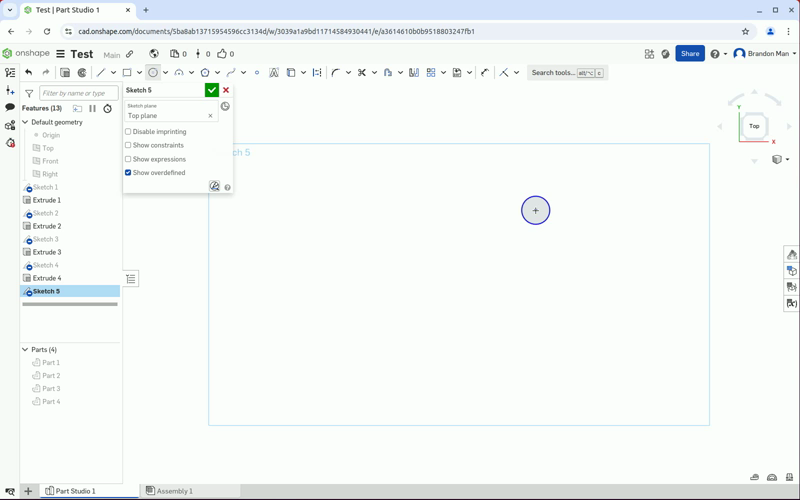
click(535, 210)
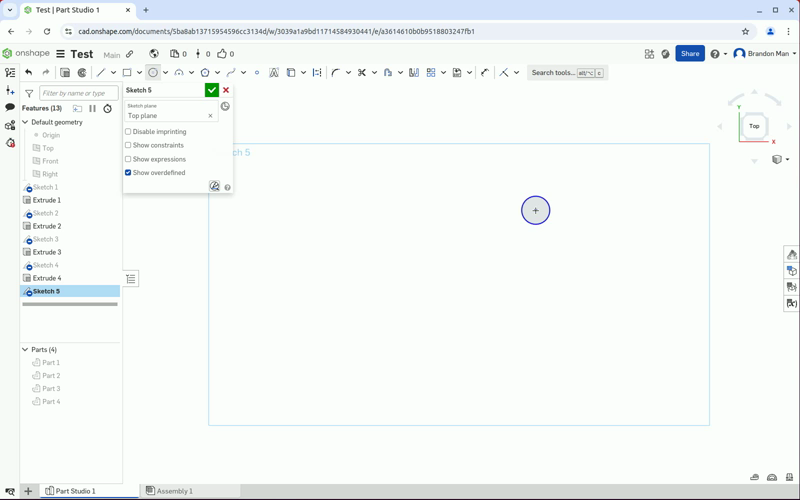
key_up(shift)
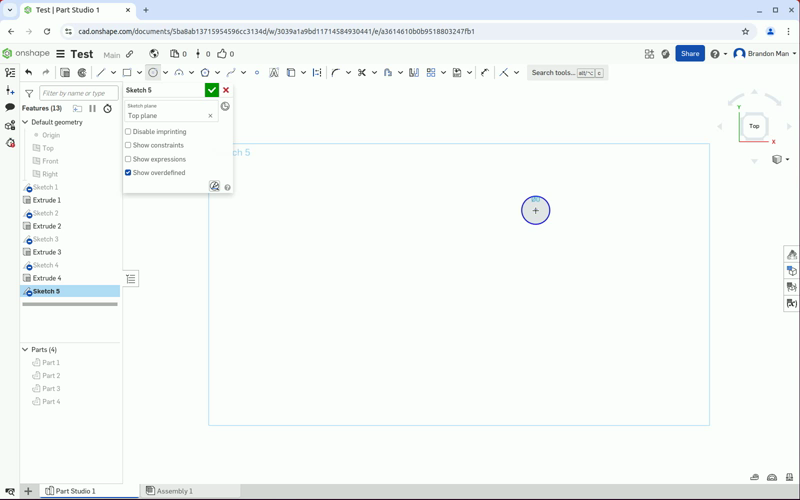
mouse_move(546, 210)
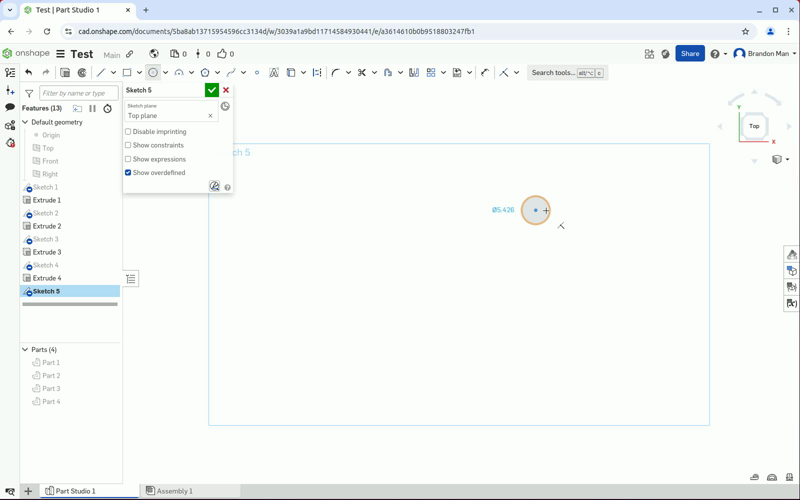
scroll(6)
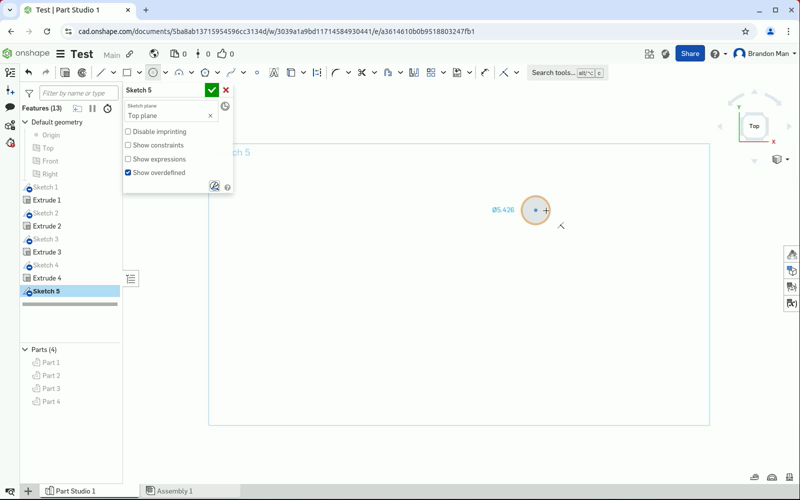
scroll(6)
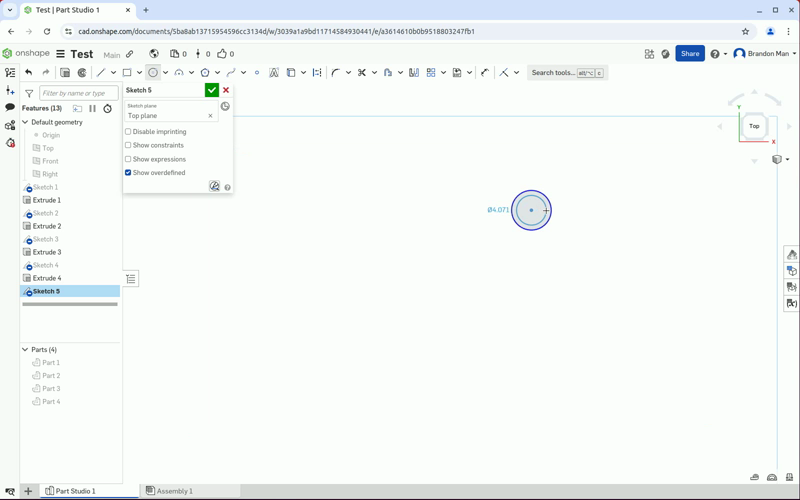
scroll(6)
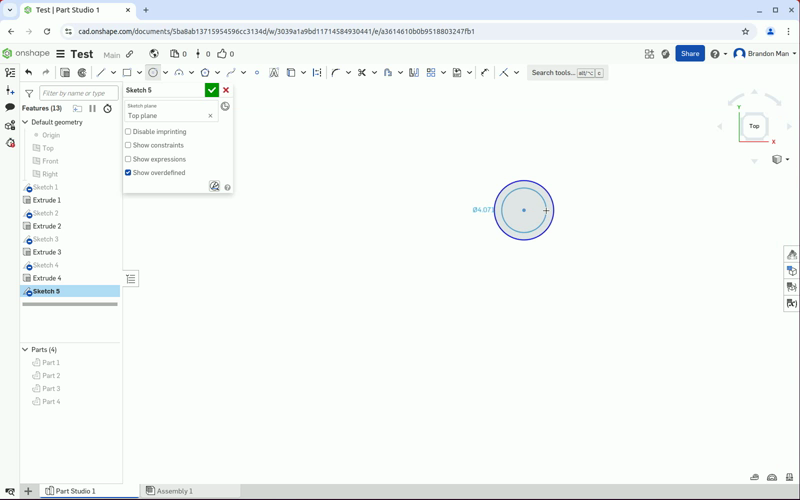
scroll(6)
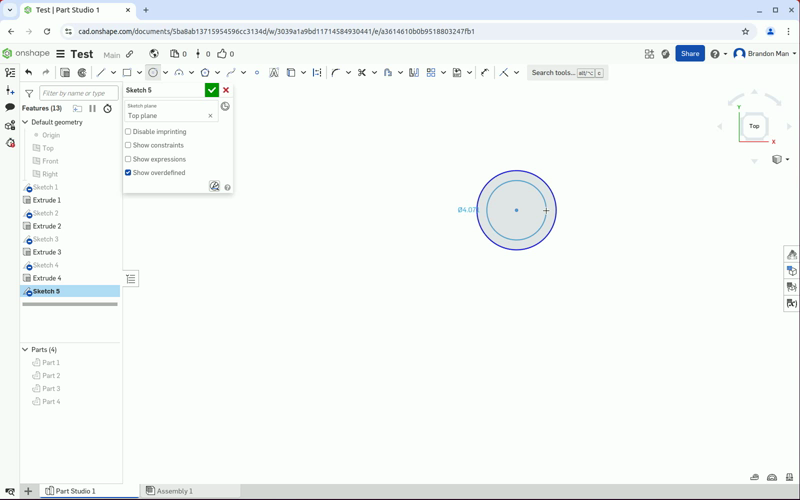
scroll(6)
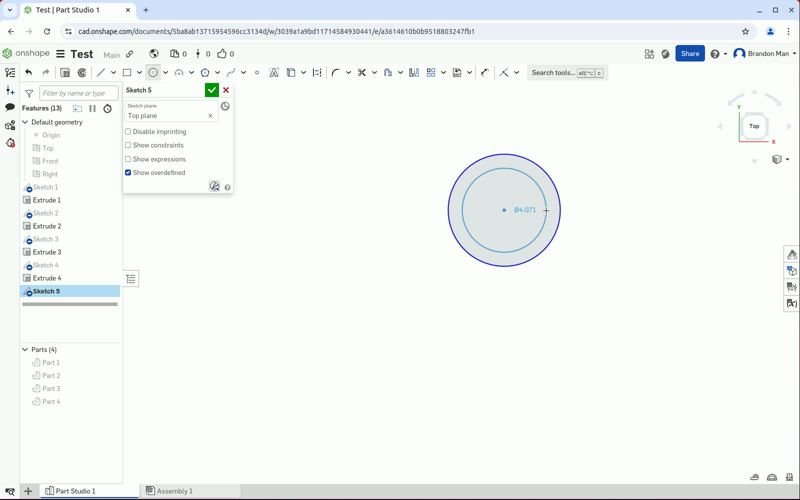
scroll(6)
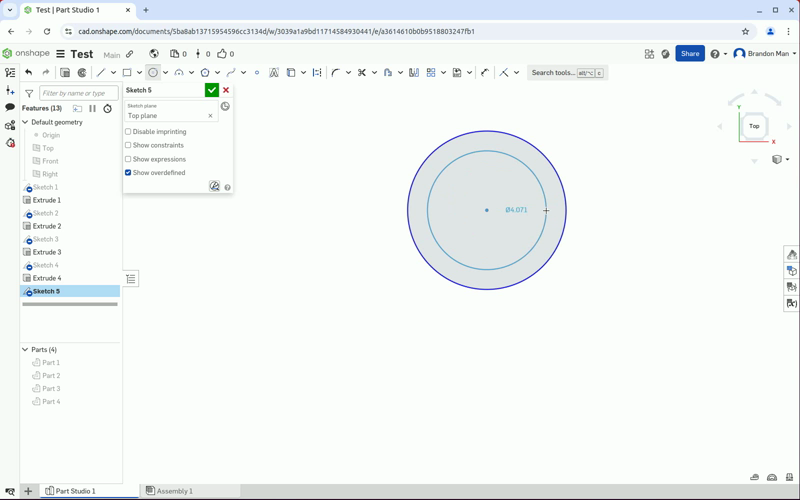
scroll(6)
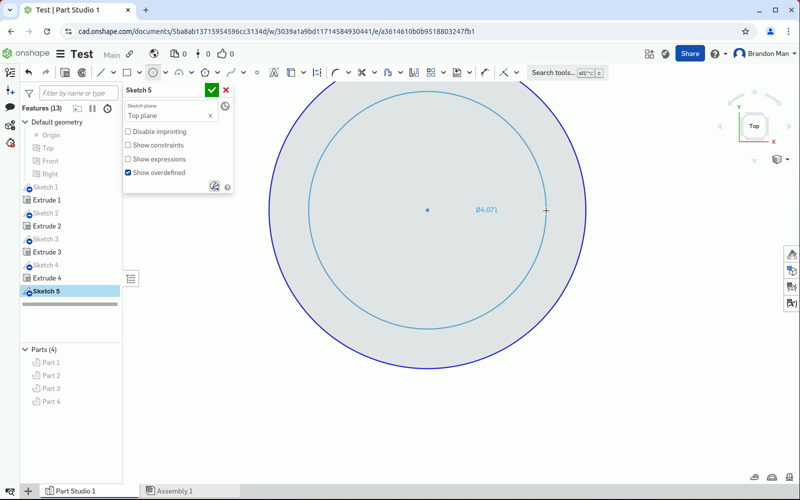
click(546, 210)
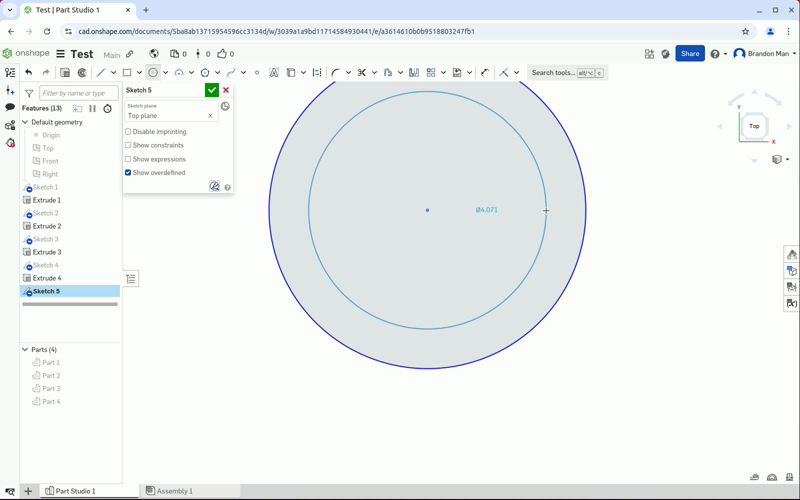
scroll(-6)
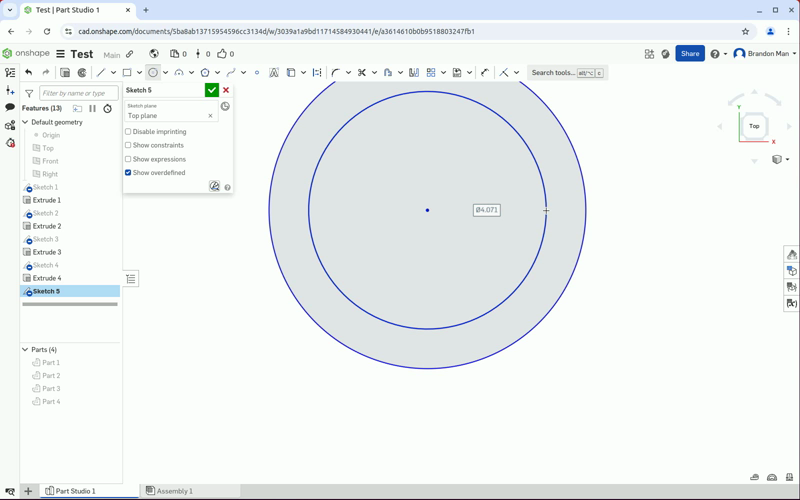
scroll(-6)
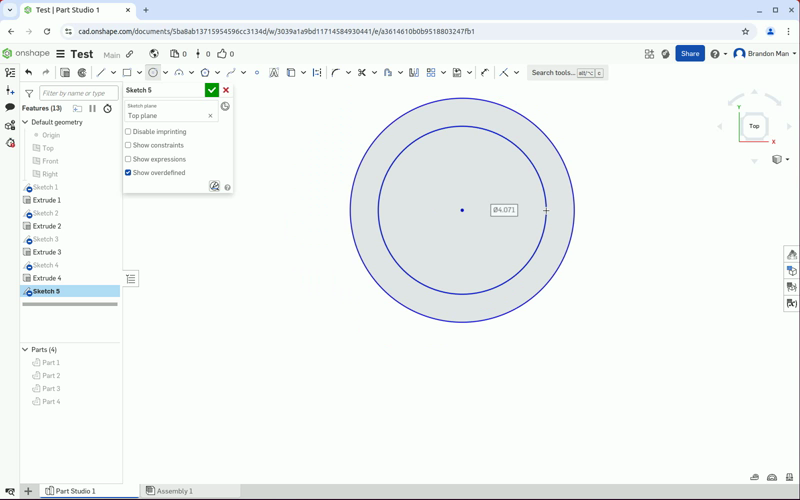
scroll(-6)
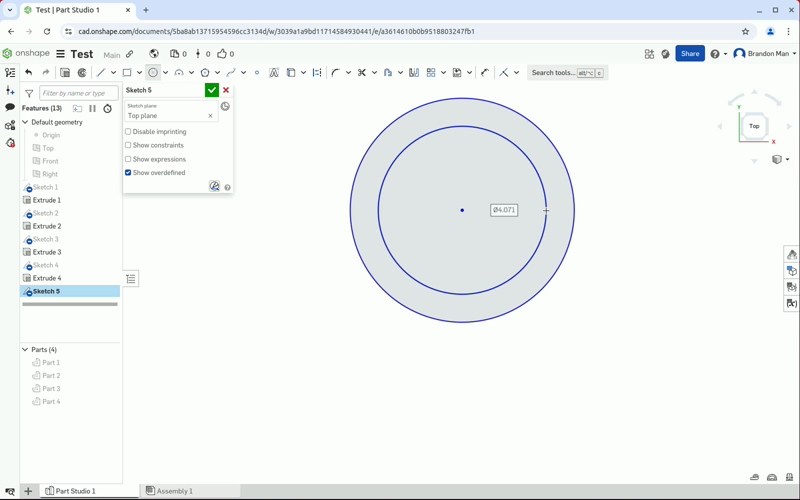
scroll(-6)
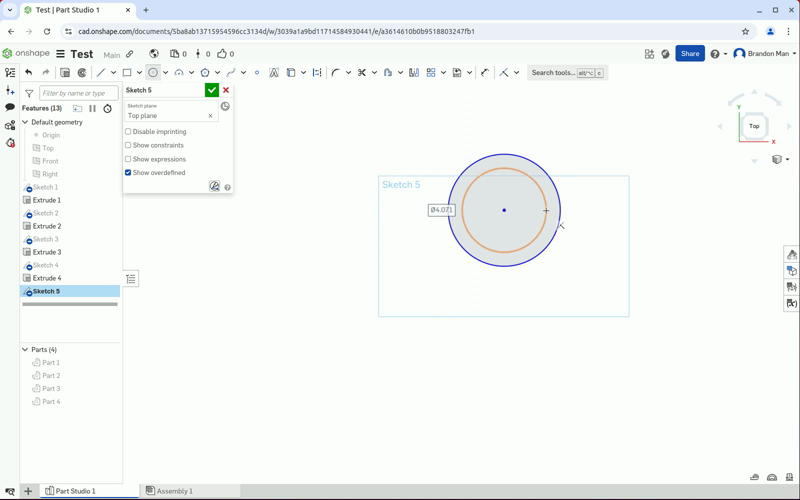
scroll(-6)
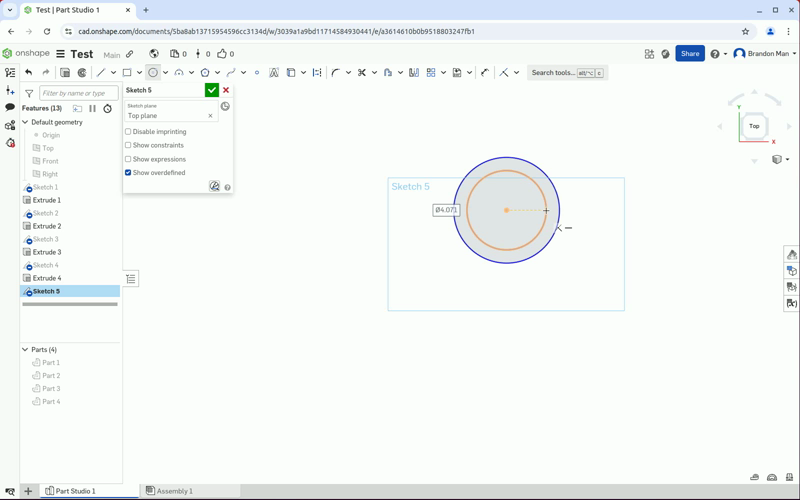
scroll(-6)
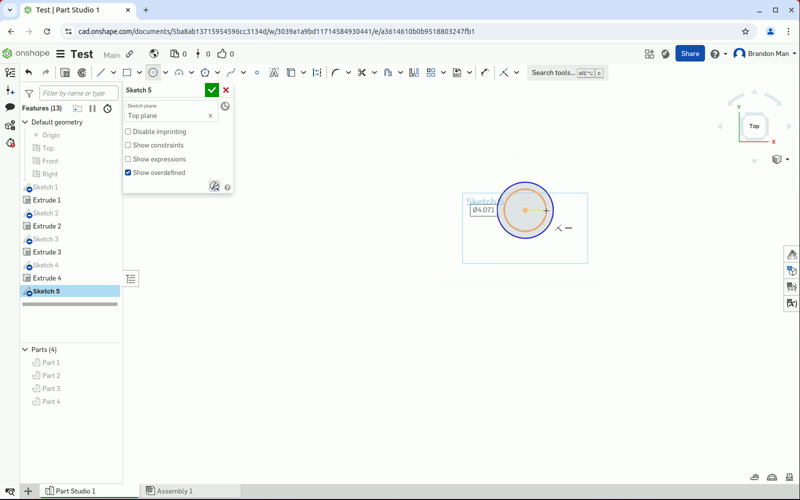
scroll(-6)
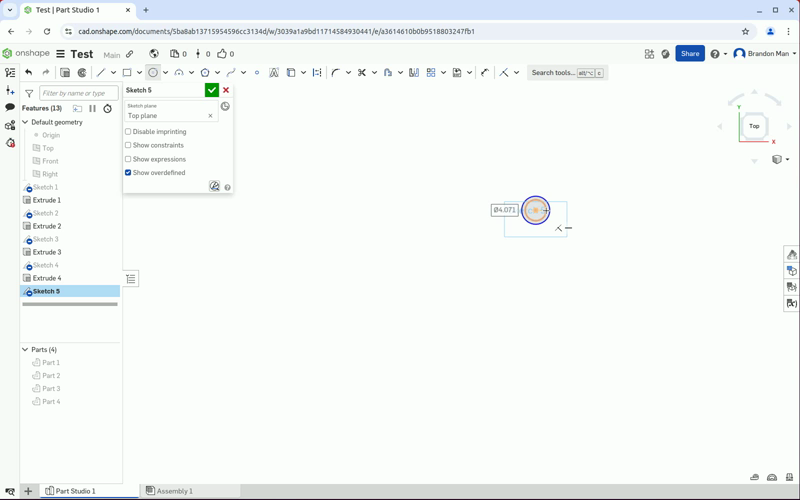
key(esc)
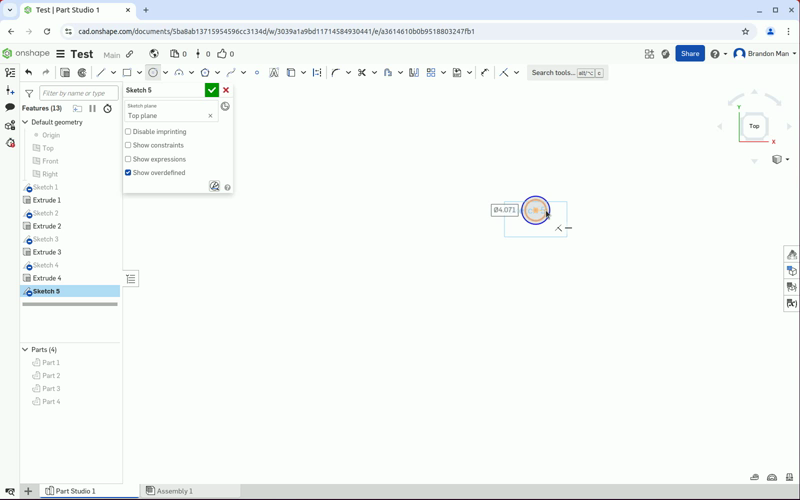
mouse_move(524, 211)
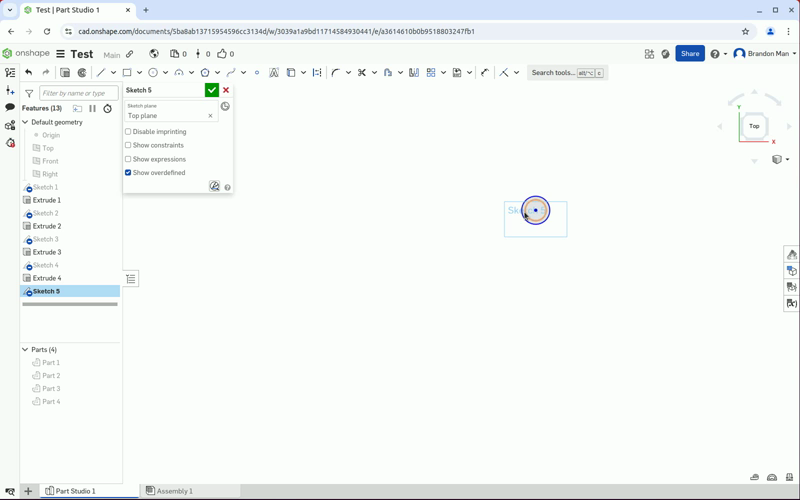
scroll(6)
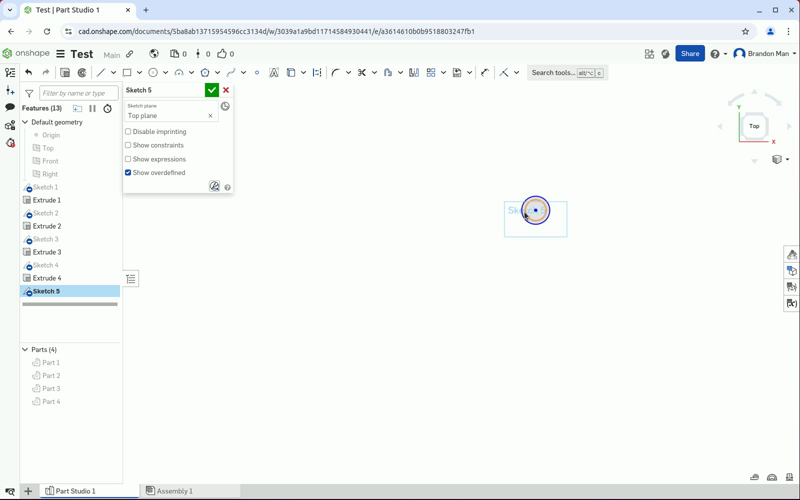
scroll(6)
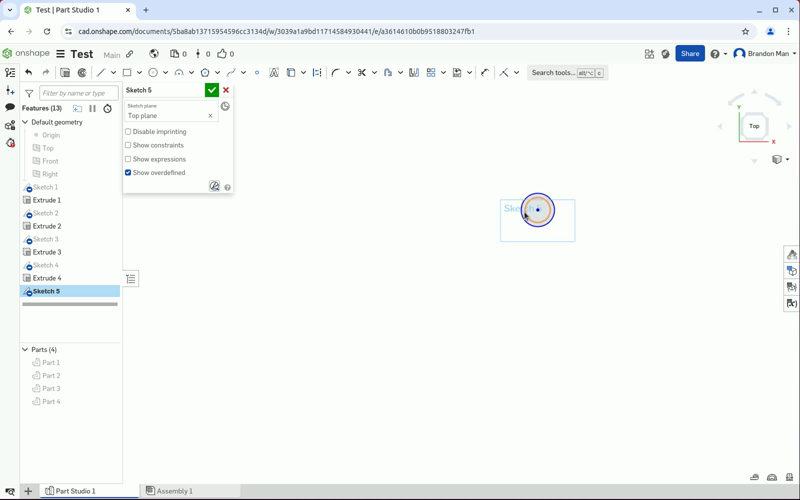
scroll(6)
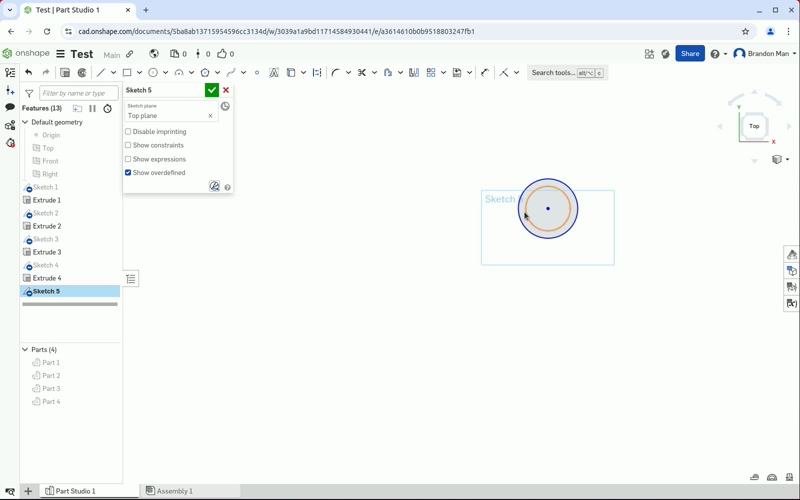
scroll(6)
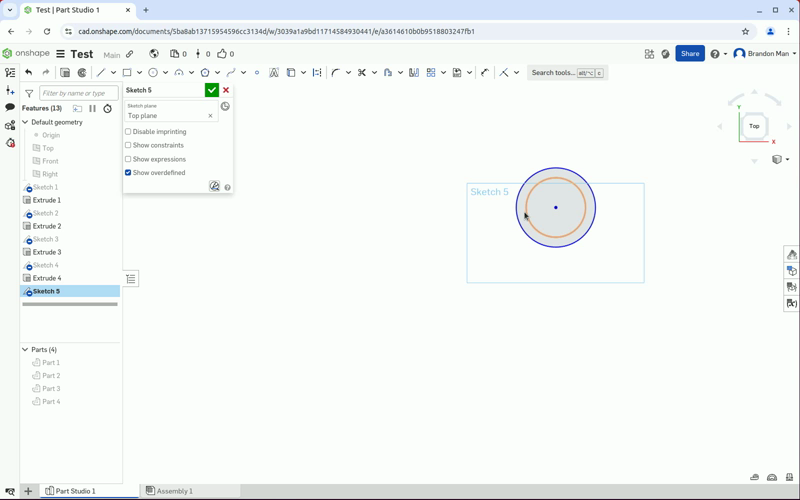
scroll(6)
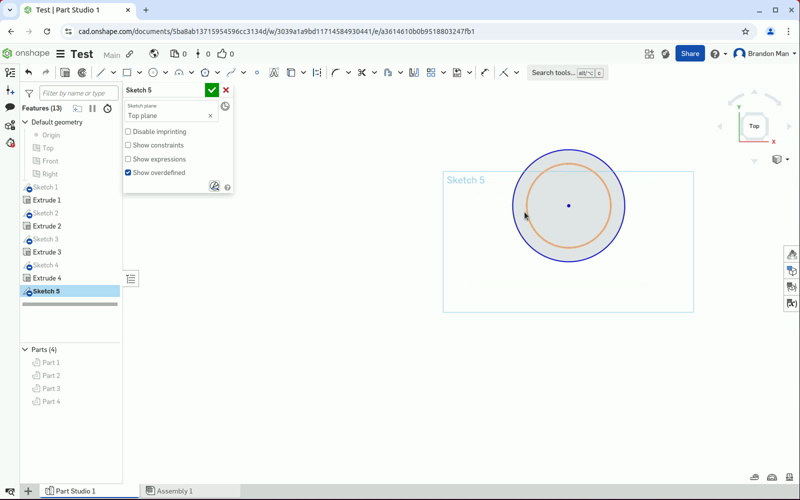
scroll(6)
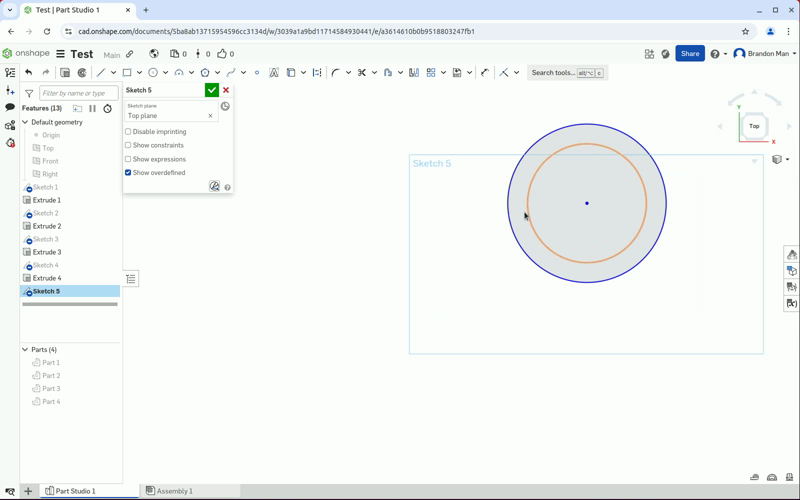
scroll(6)
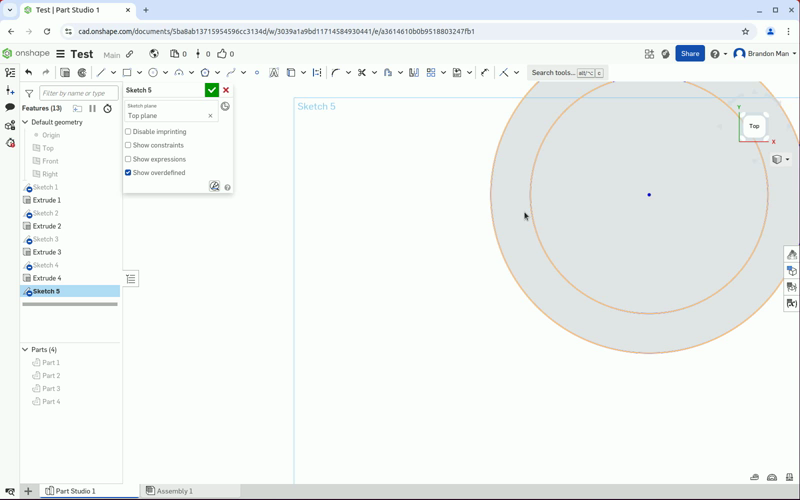
click(524, 211)
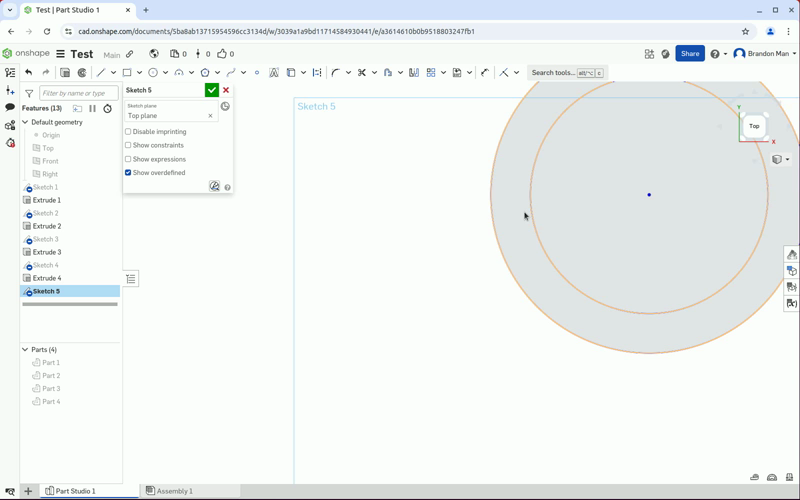
scroll(-6)
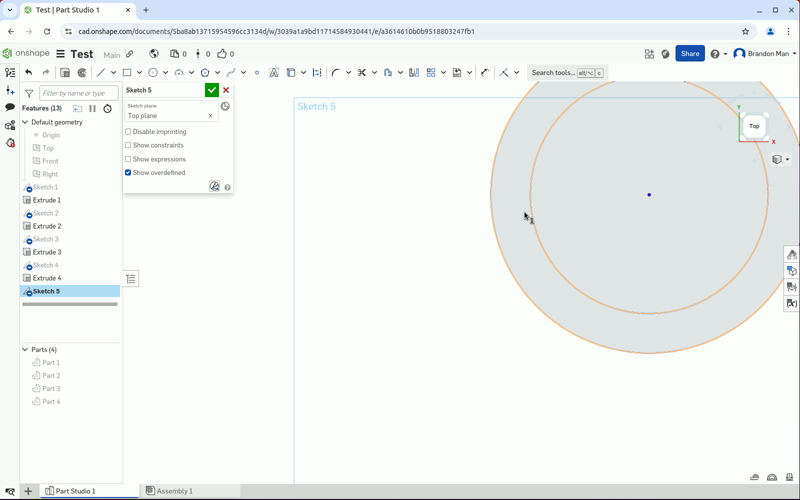
scroll(-6)
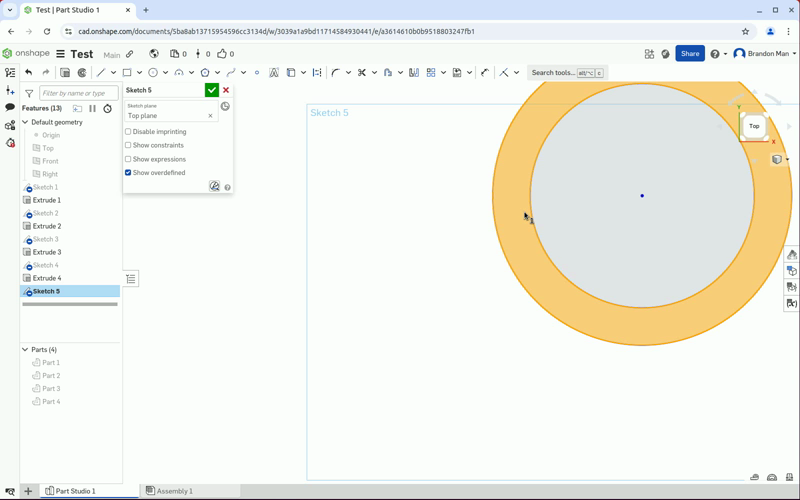
scroll(-6)
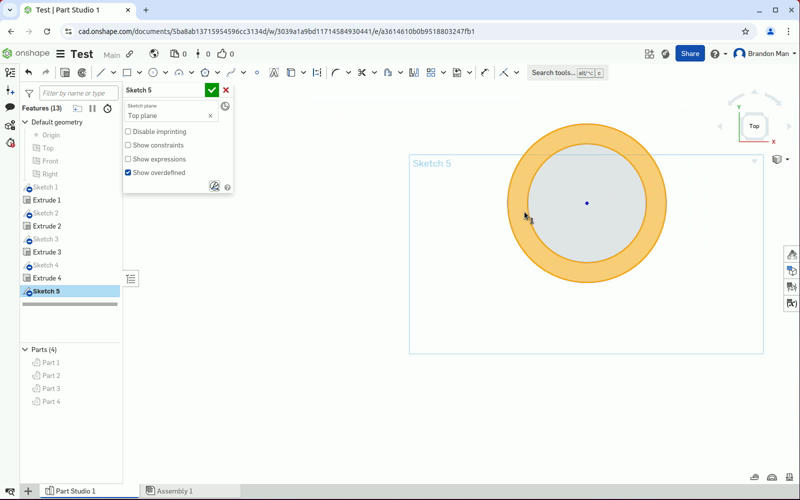
scroll(-6)
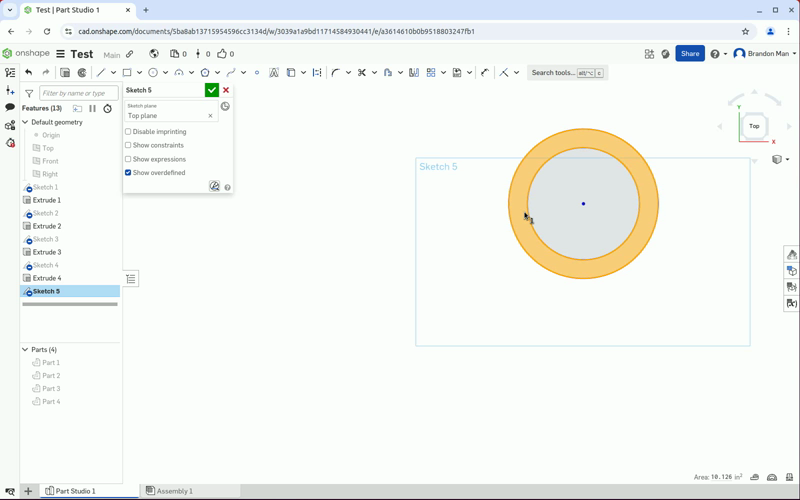
scroll(-6)
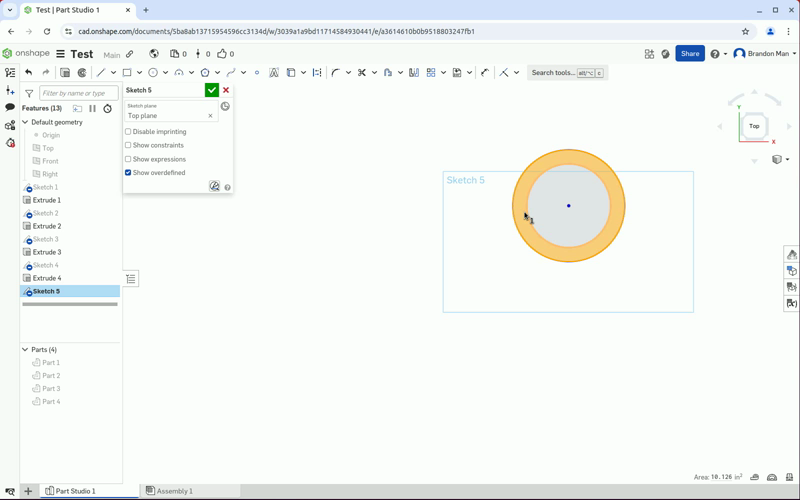
scroll(-6)
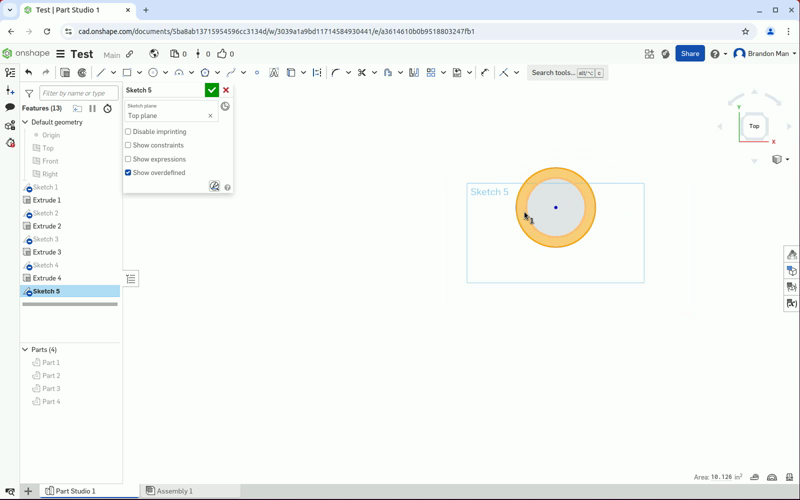
scroll(-6)
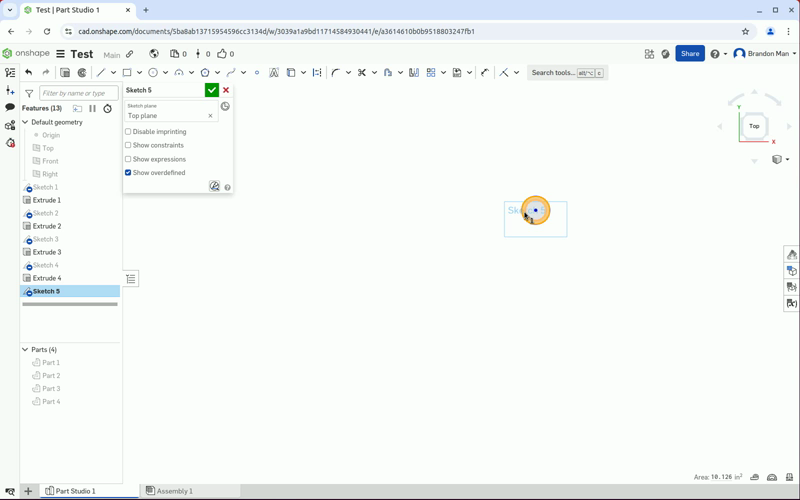
mouse_move(73, 352)
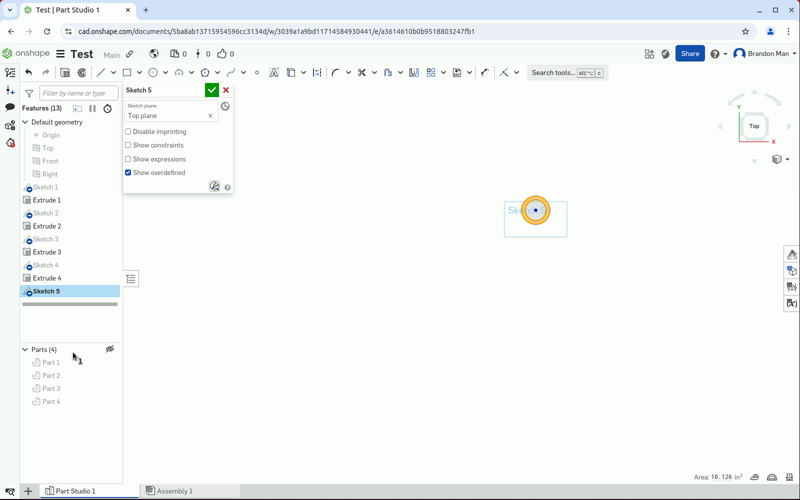
key(shift+y)
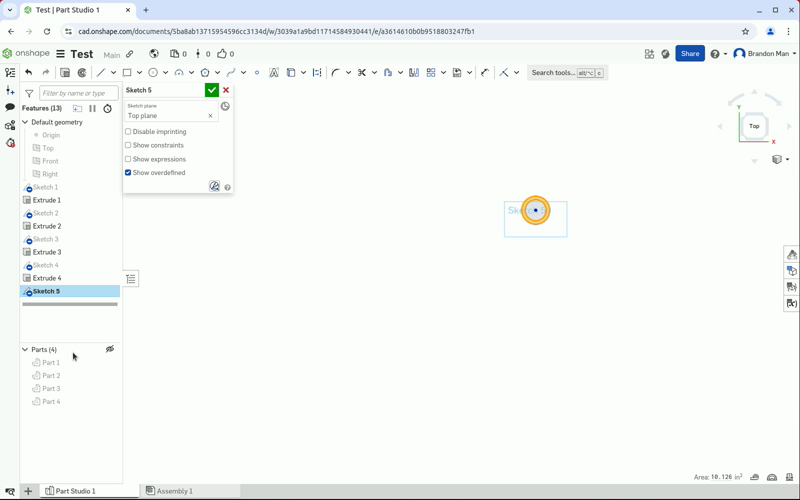
key(shift+e)
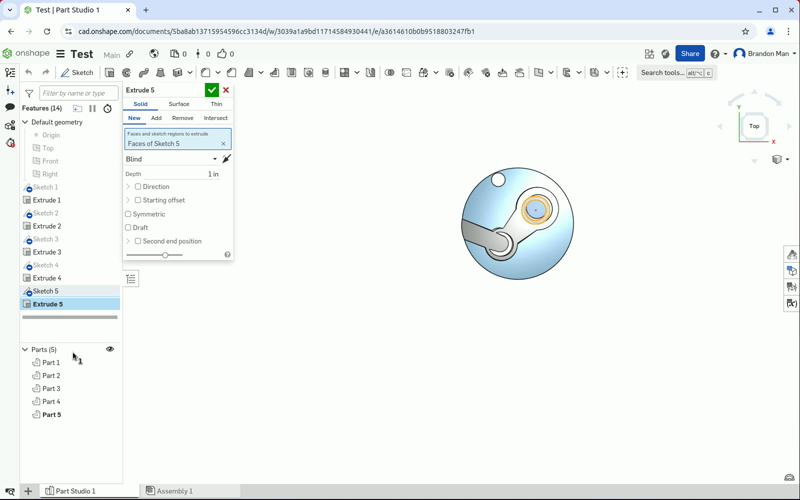
mouse_move(143, 106)
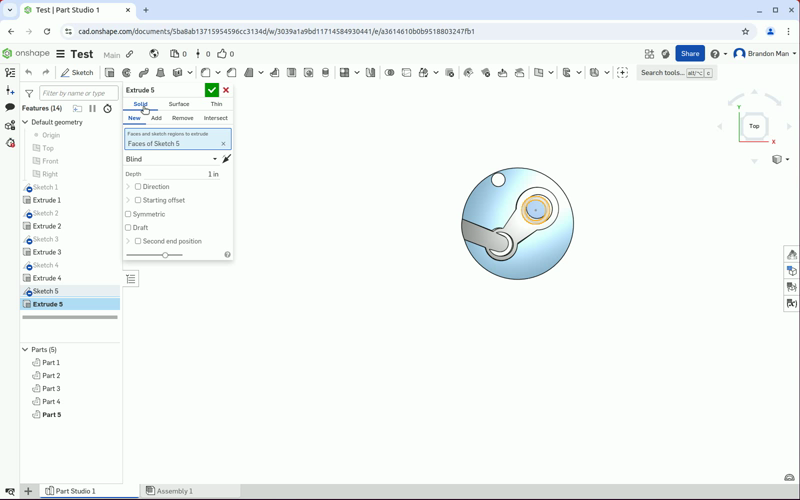
click(143, 106)
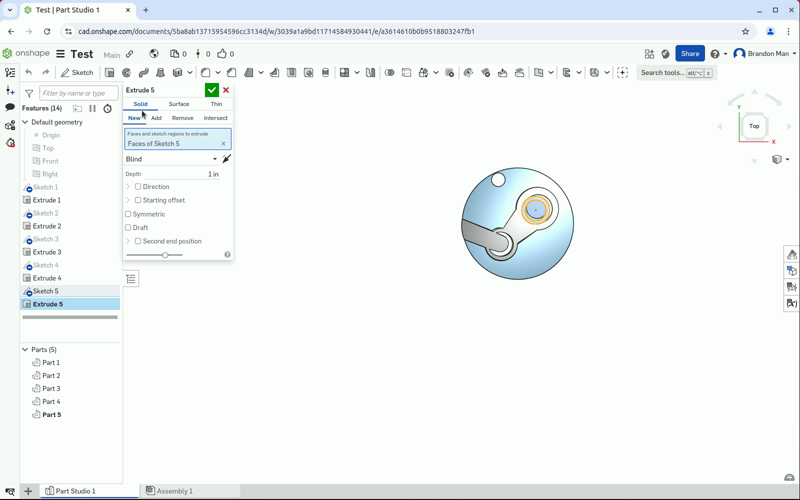
mouse_move(137, 120)
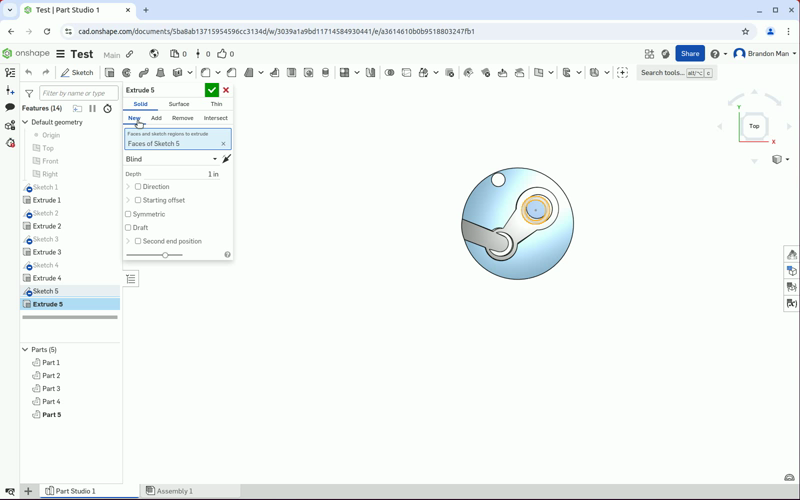
click(137, 120)
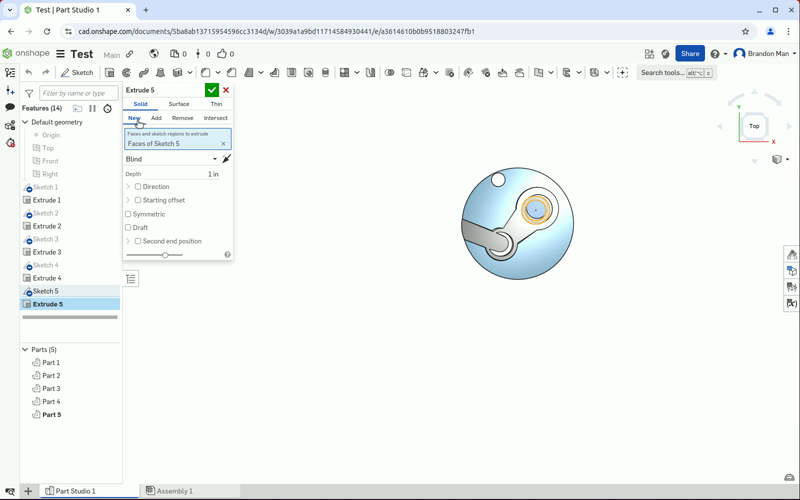
key(tab, 4)
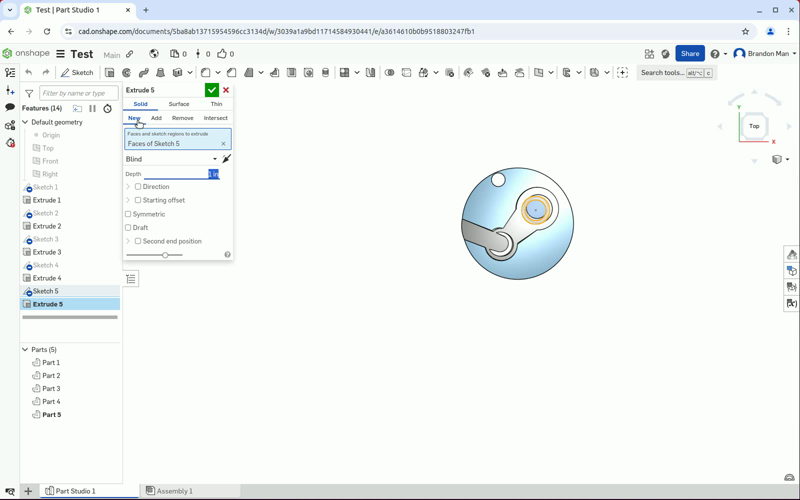
text(1.204)
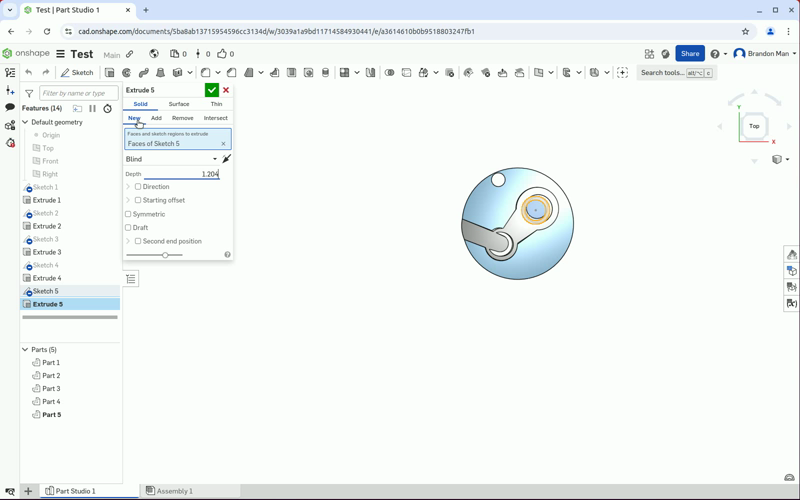
key(enter)
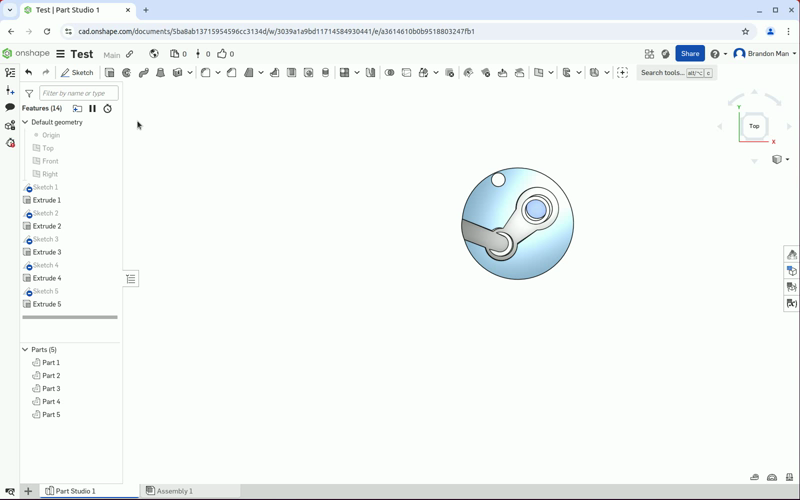
key(shift+h)
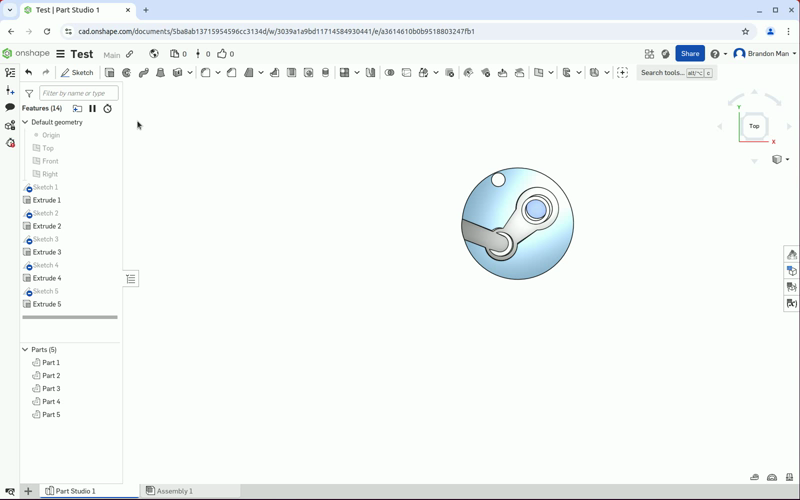
key(shift+h)
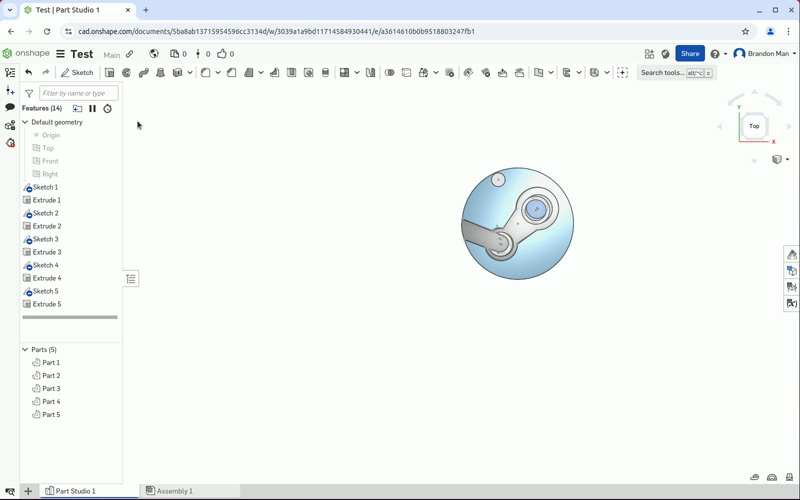
key(shift+7)
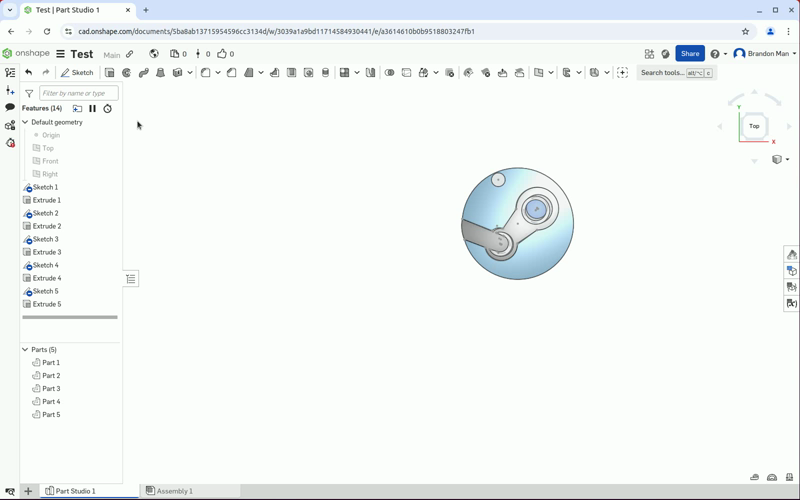
key(up, 3)
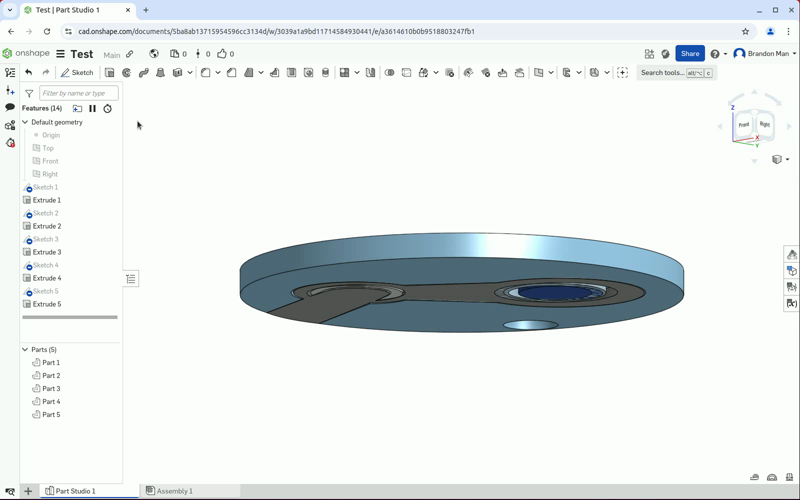
key(left, 3)
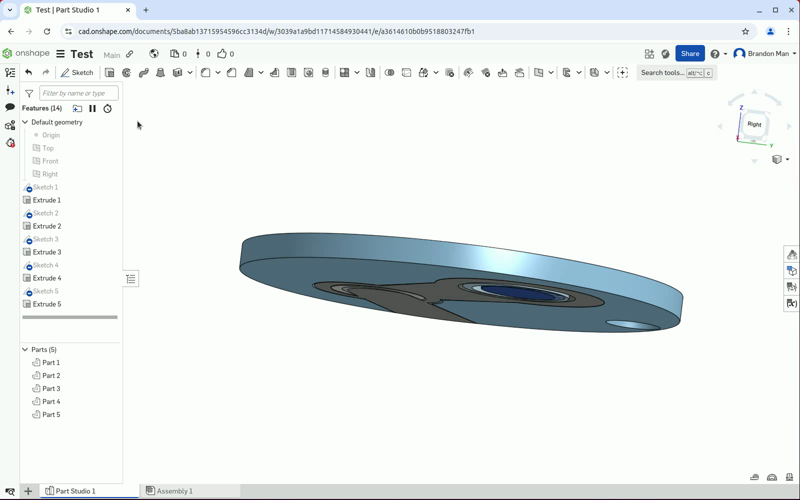
key(right, 3)
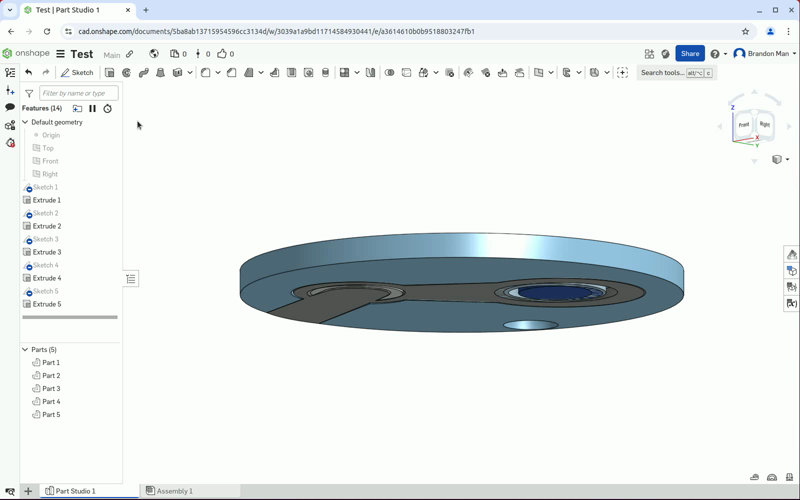
key(down, 3)
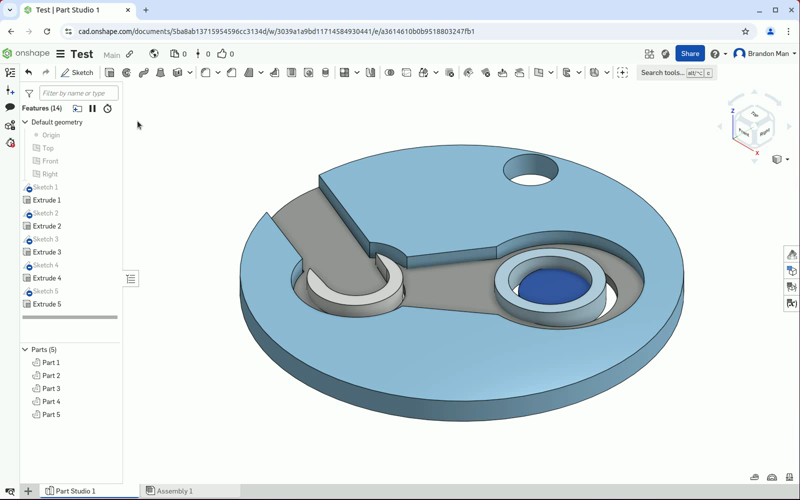
mouse_move(73, 189)
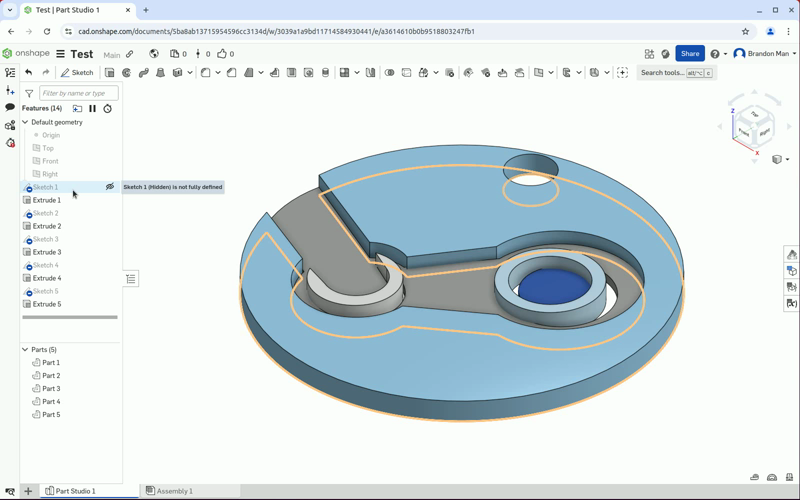
click(73, 189)